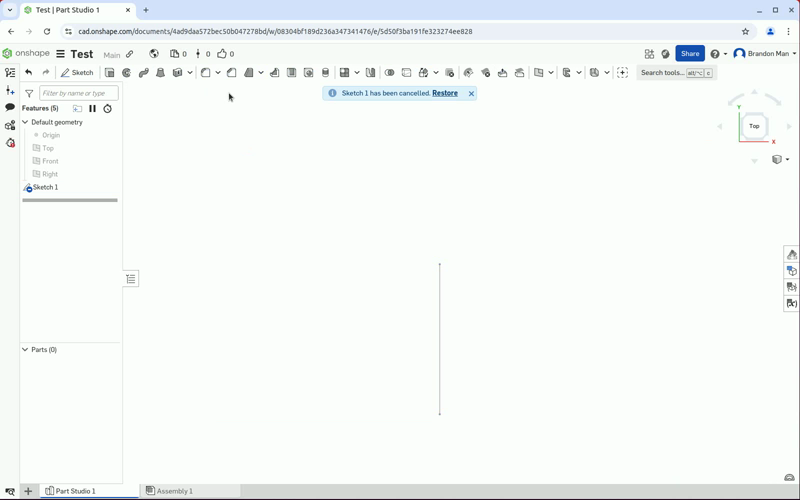
key(shift+h)
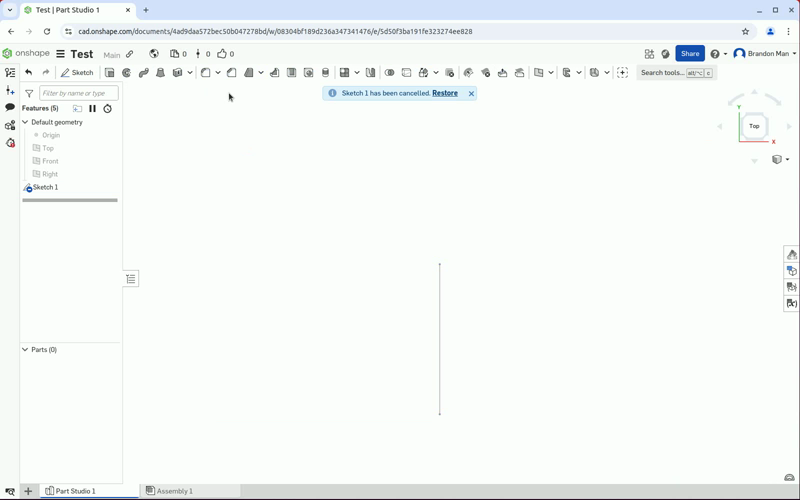
key(shift+s)
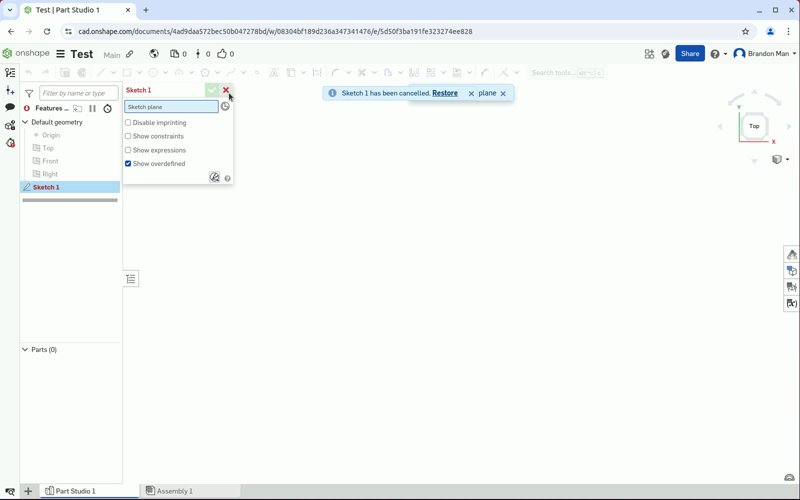
mouse_move(73, 150)
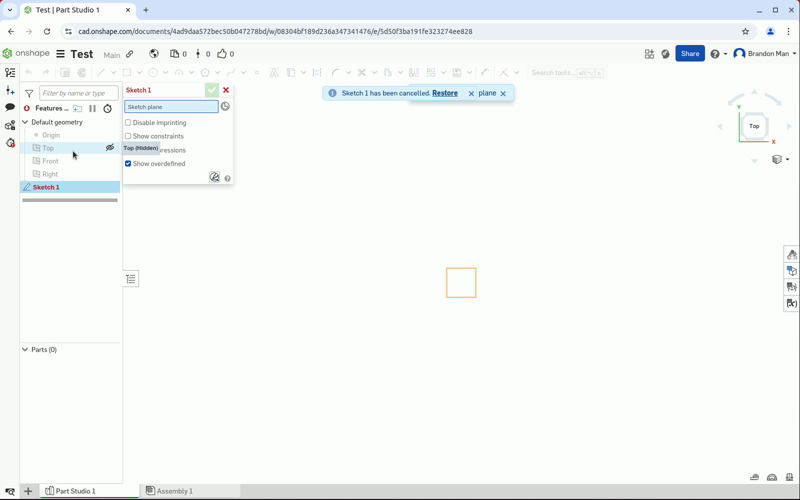
click(73, 150)
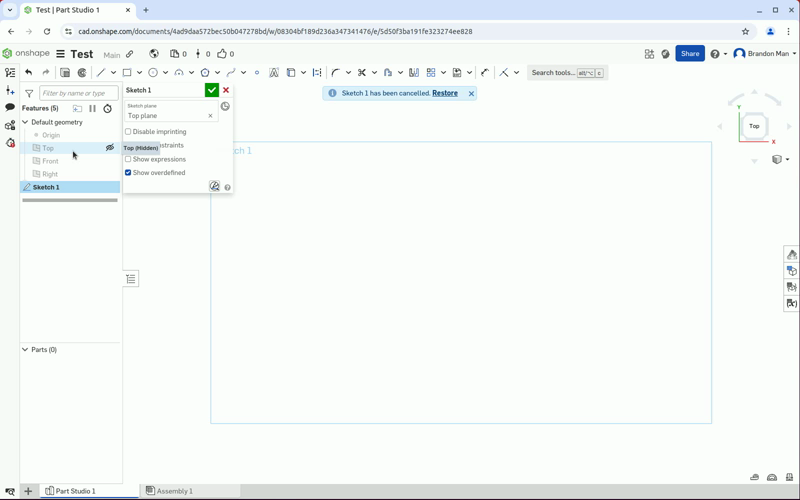
mouse_move(73, 352)
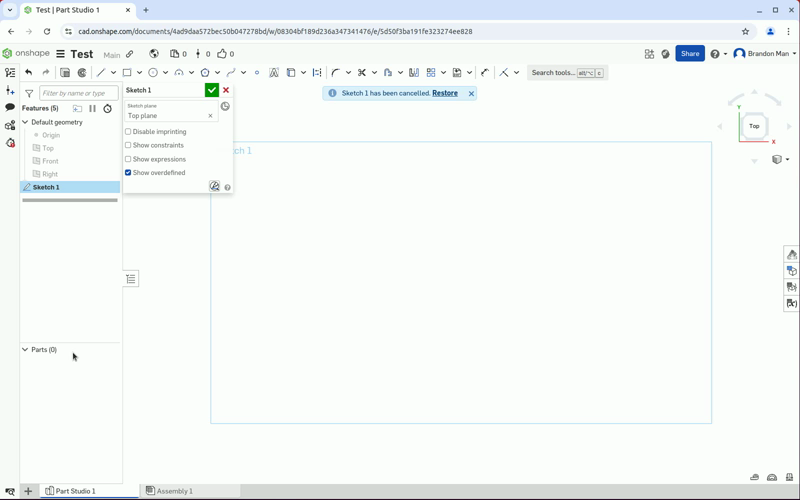
key(y)
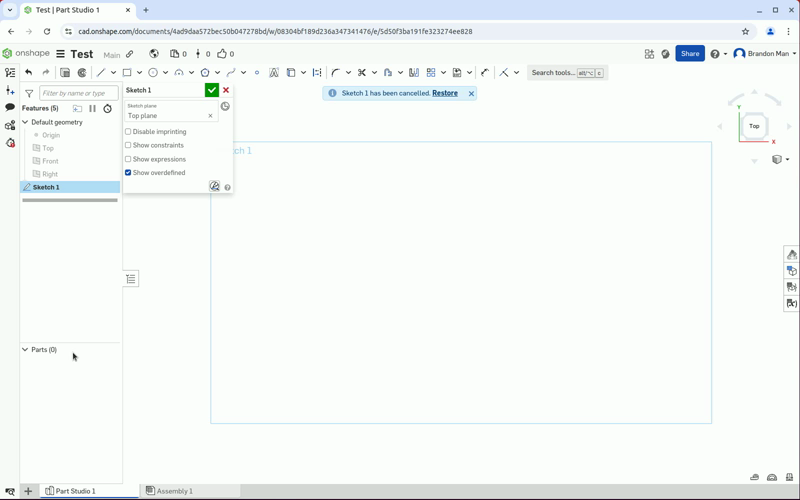
key(l)
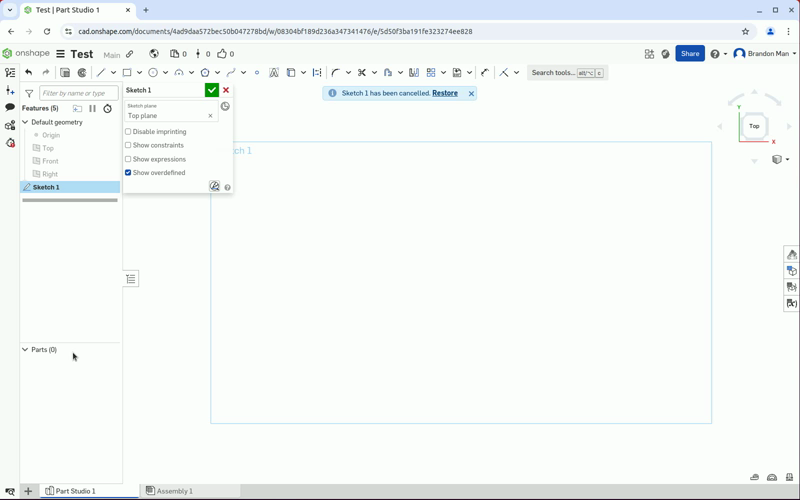
key_down(shift)
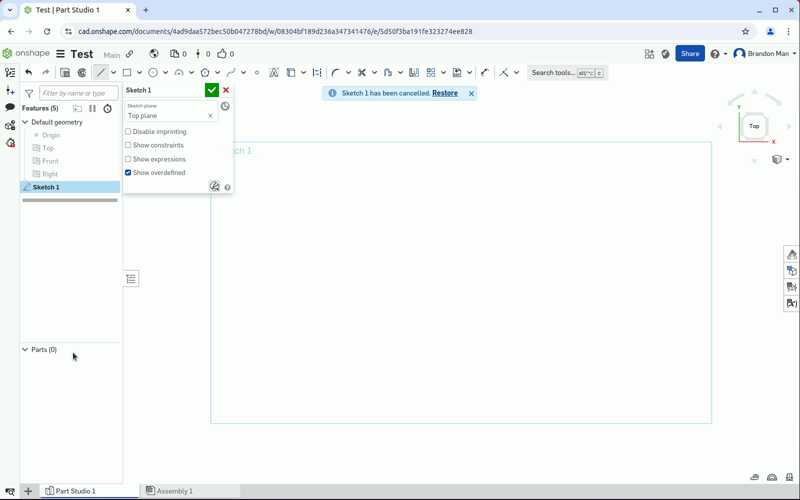
mouse_move(543, 282)
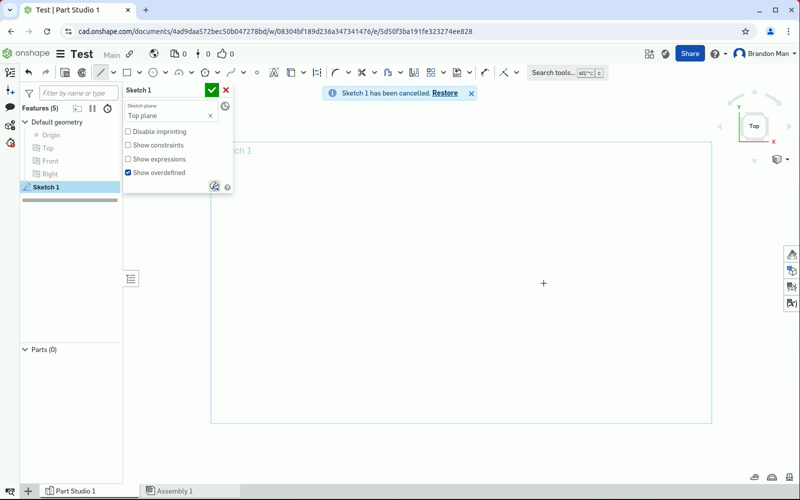
click(543, 282)
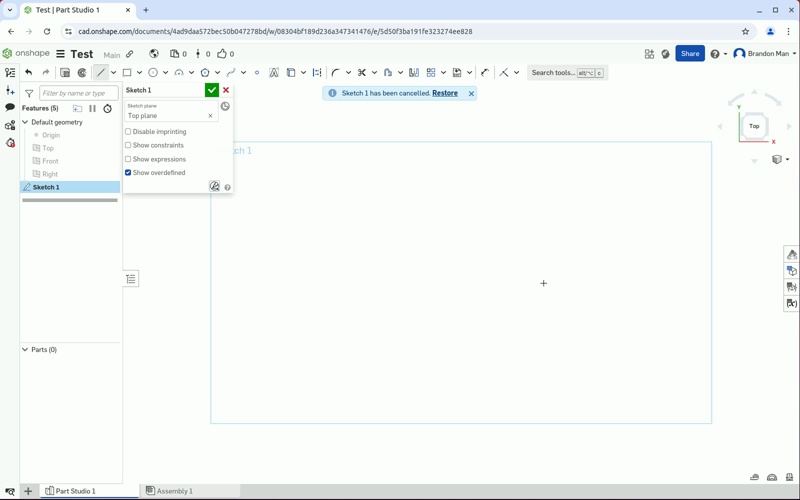
key_up(shift)
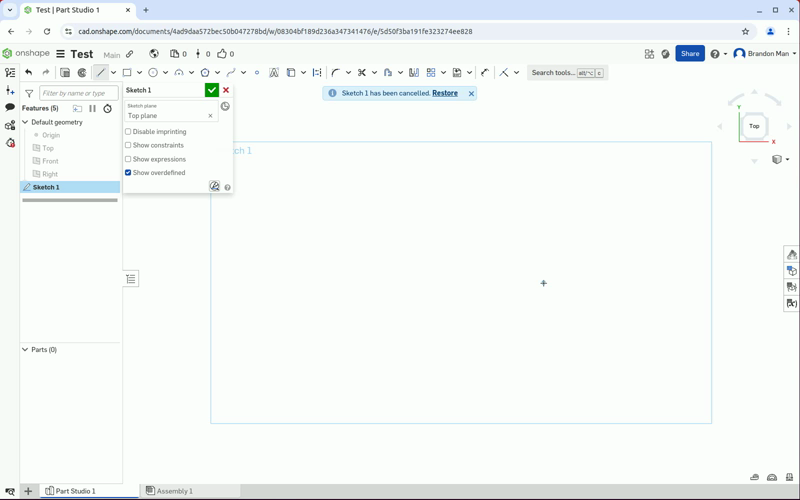
key_down(shift)
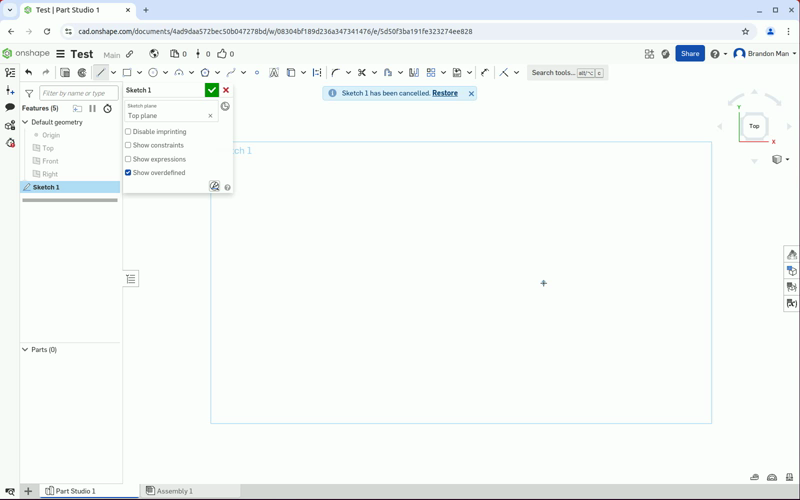
mouse_move(573, 282)
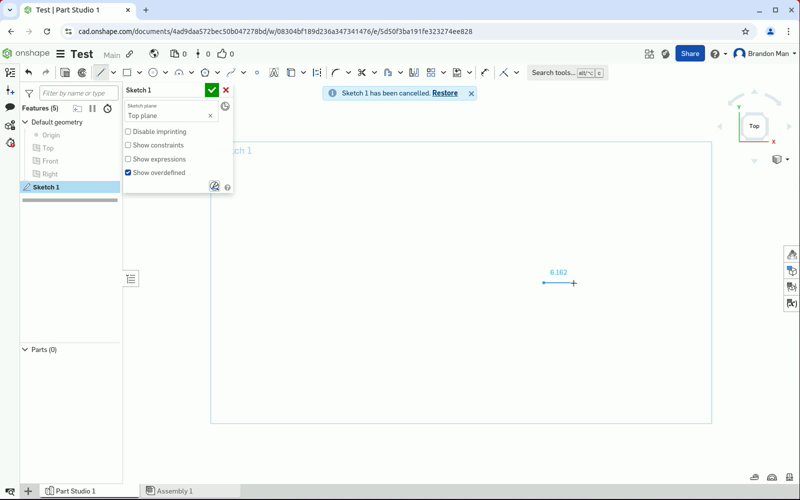
mouse_move(548, 282)
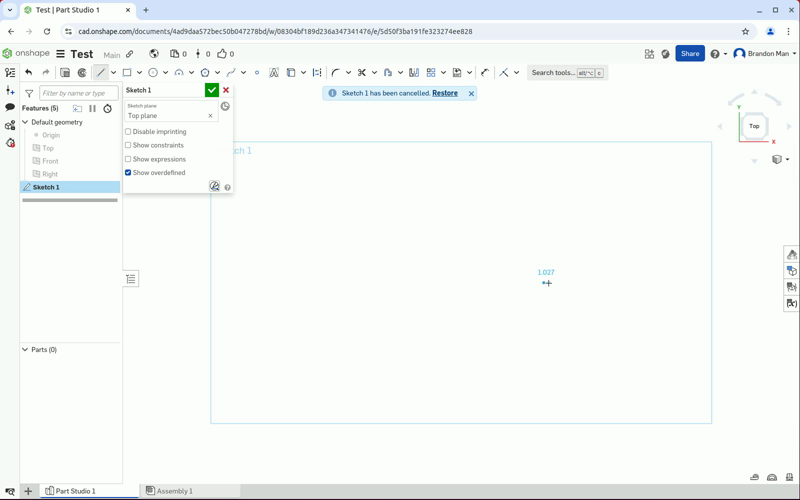
scroll(6)
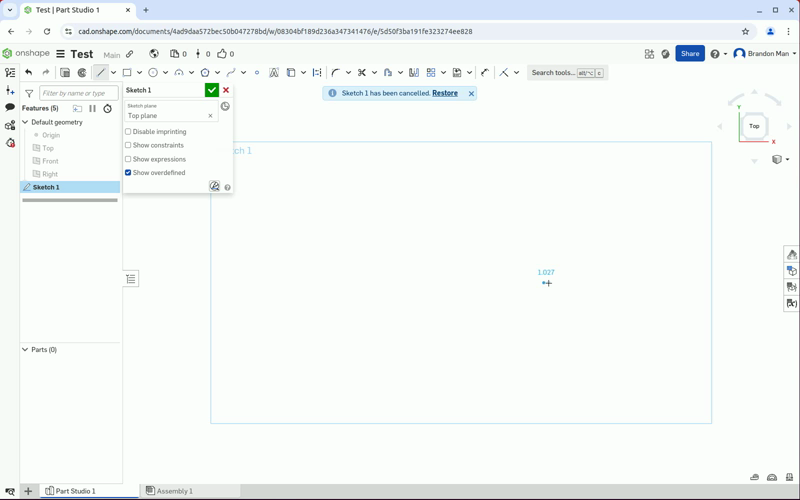
scroll(6)
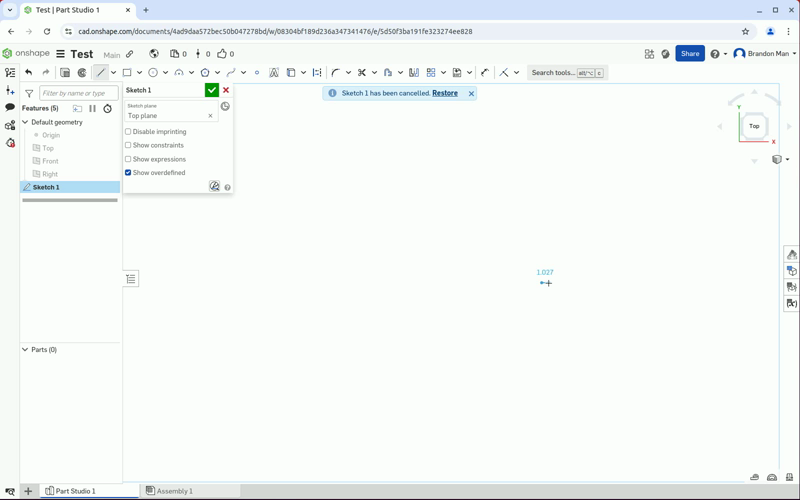
scroll(6)
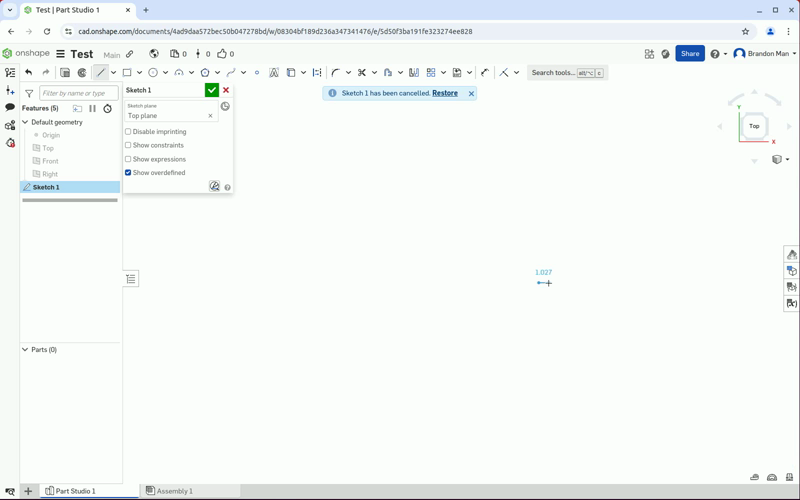
scroll(6)
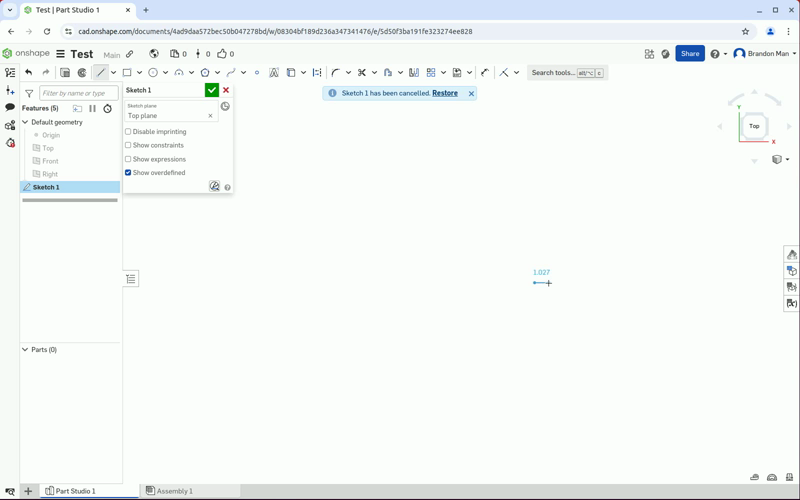
scroll(6)
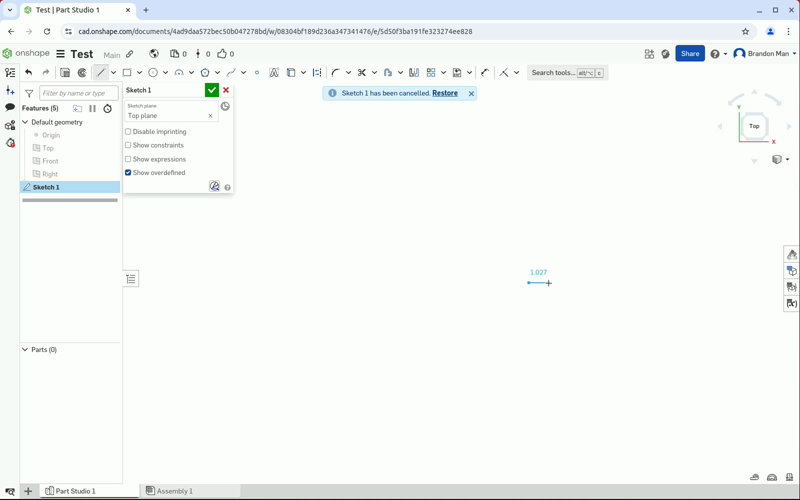
scroll(6)
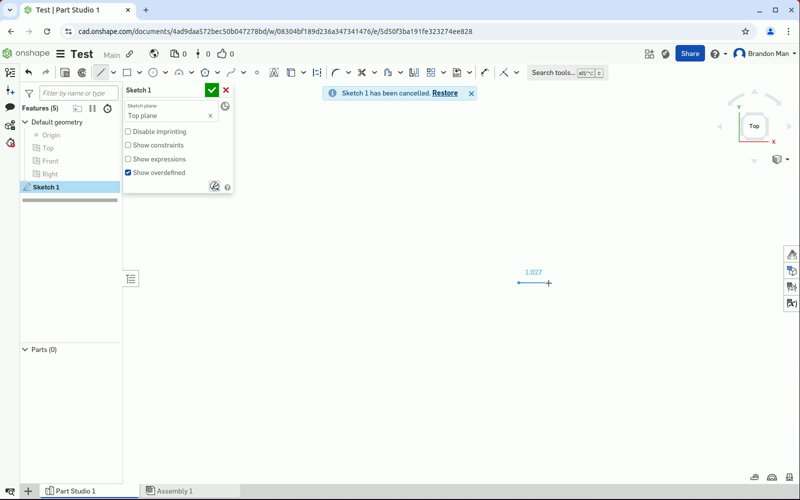
scroll(6)
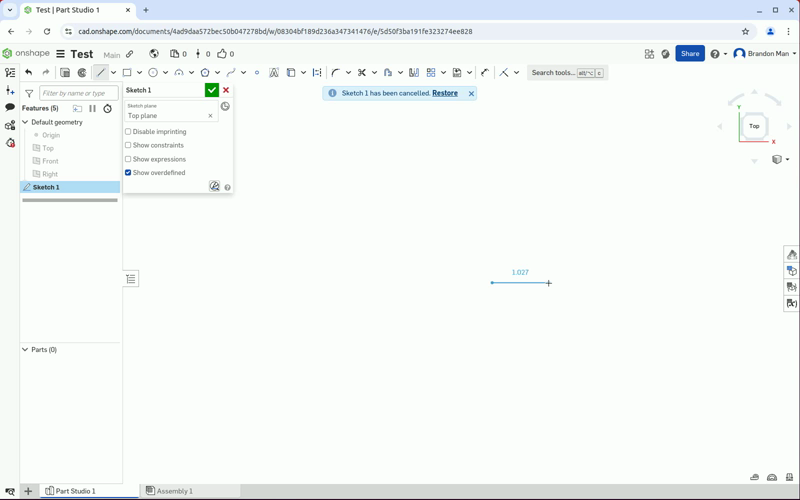
click(548, 282)
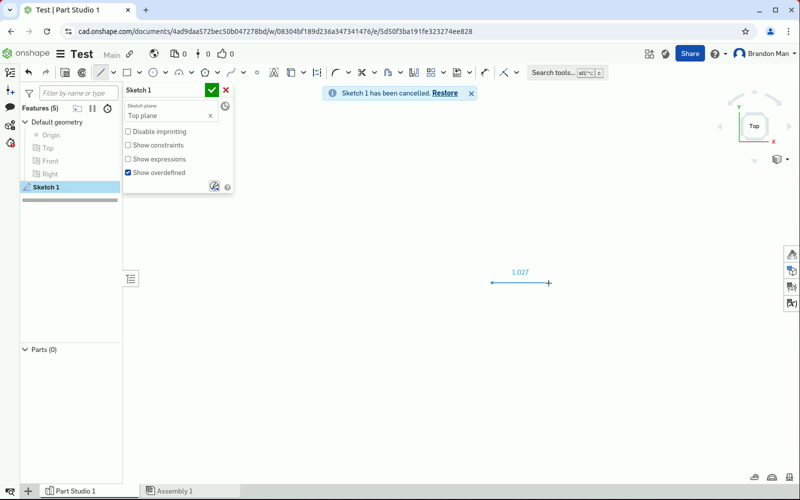
scroll(-6)
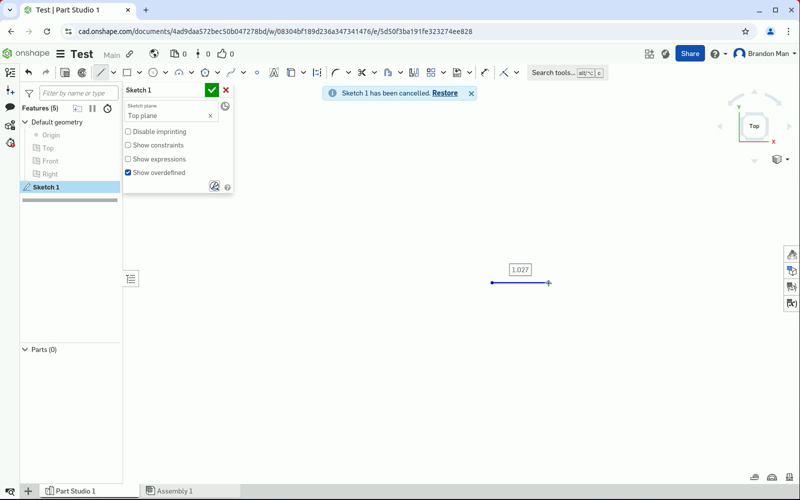
scroll(-6)
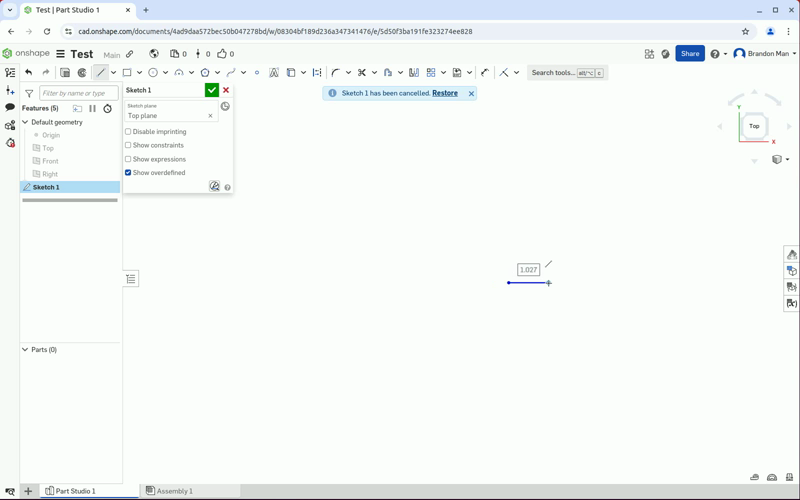
scroll(-6)
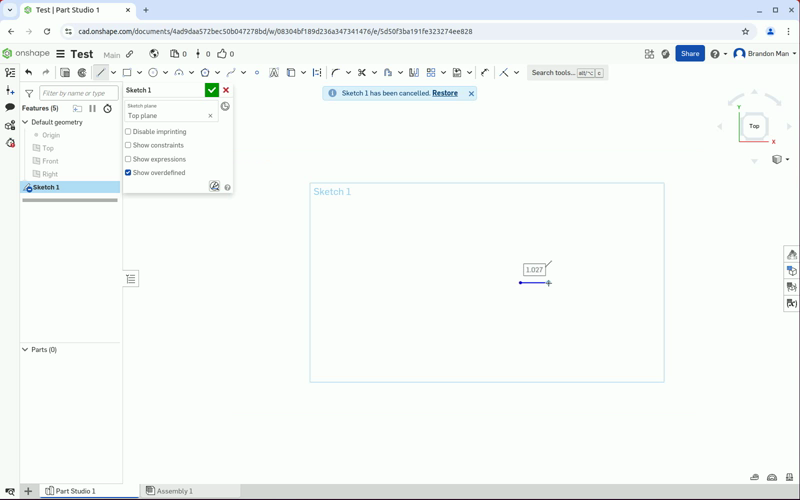
scroll(-6)
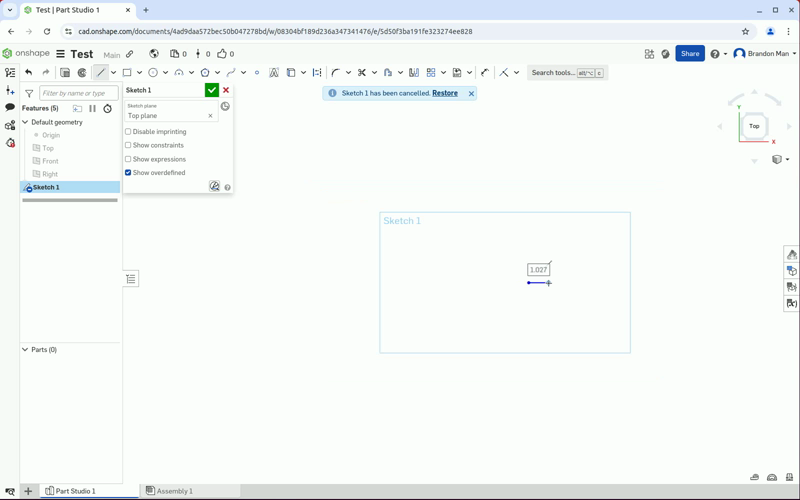
scroll(-6)
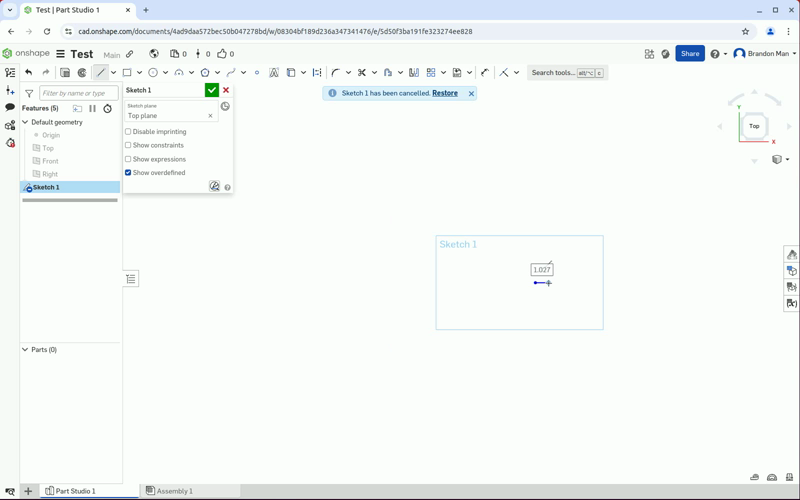
scroll(-6)
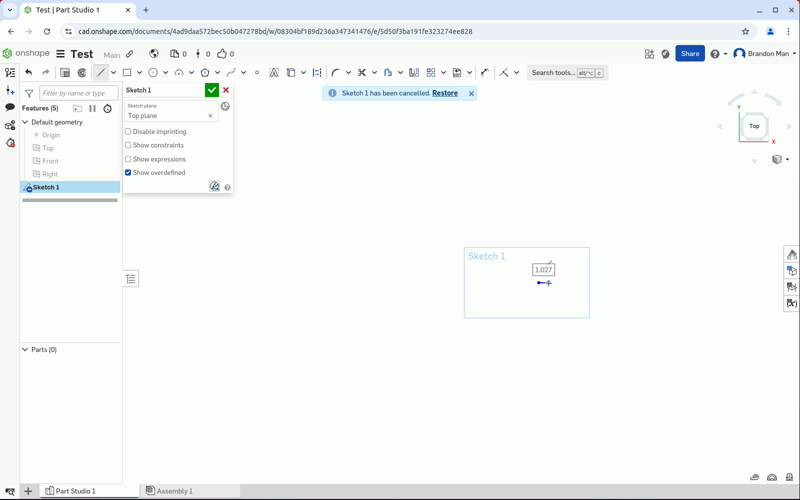
scroll(-6)
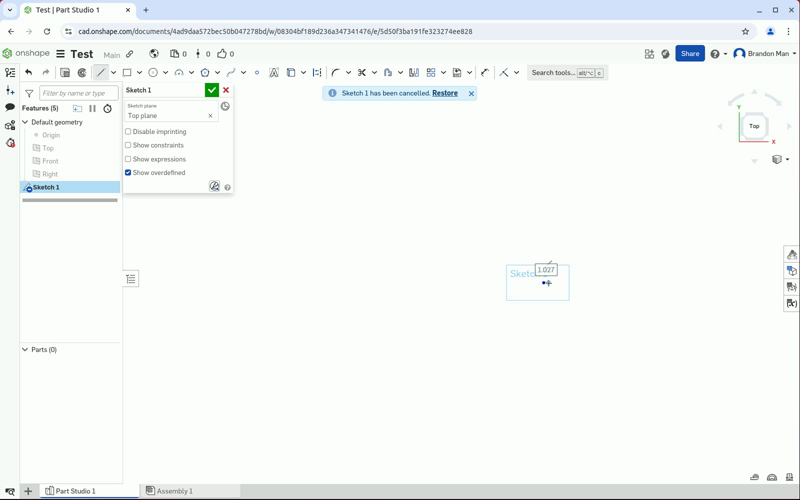
key_up(shift)
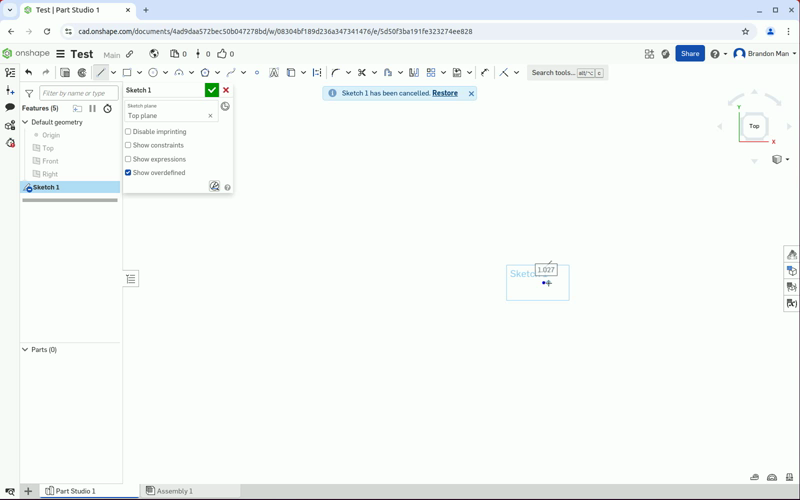
key_down(shift)
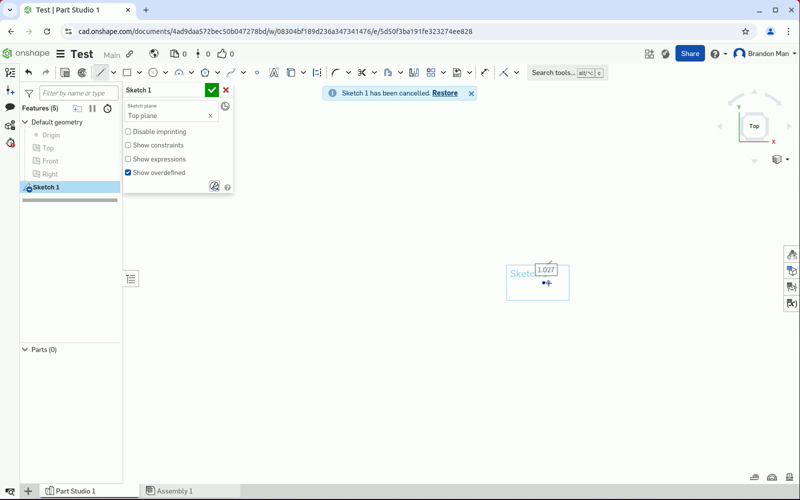
mouse_move(578, 282)
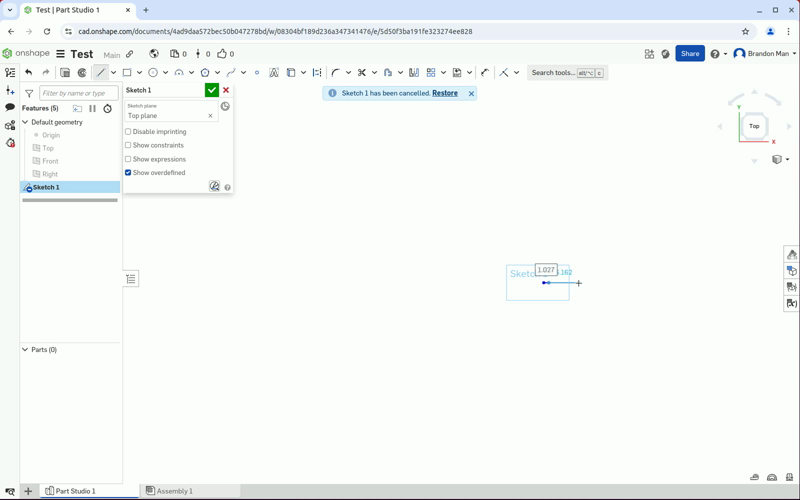
mouse_move(548, 273)
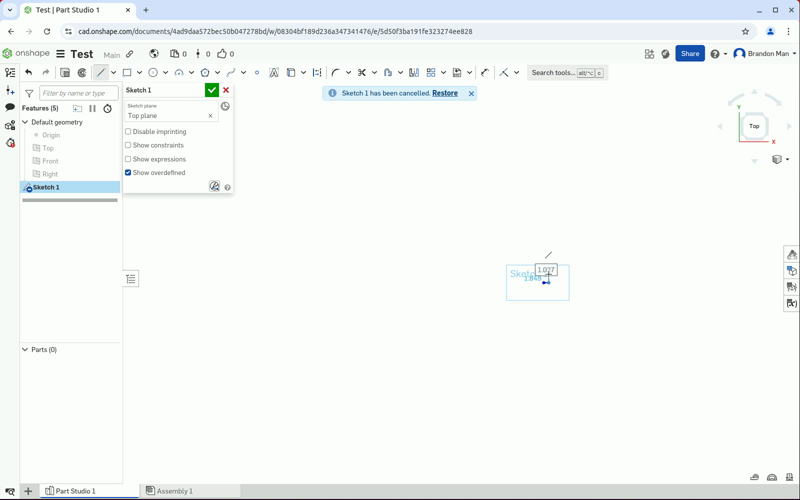
click(548, 273)
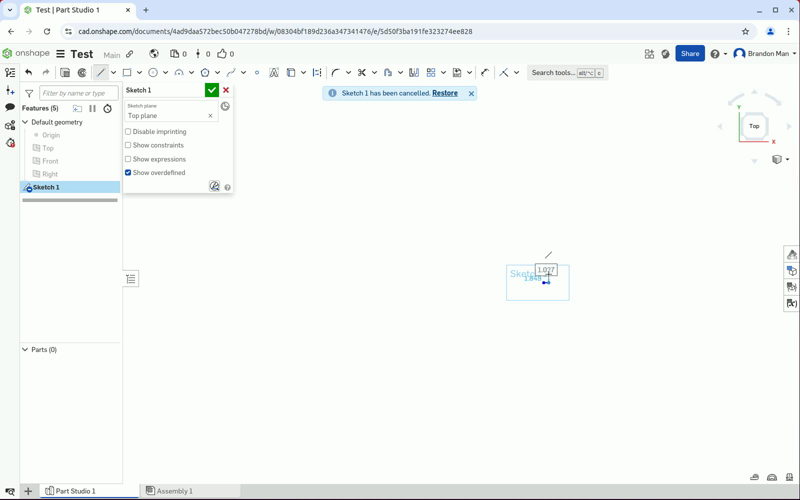
key_up(shift)
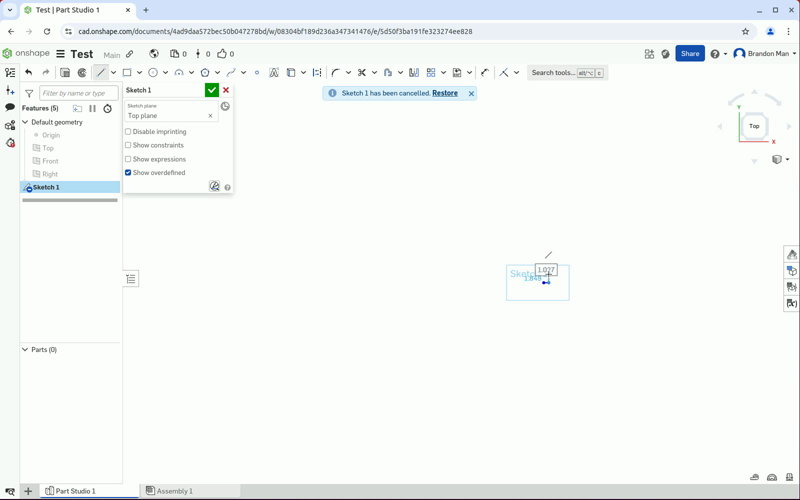
key_down(shift)
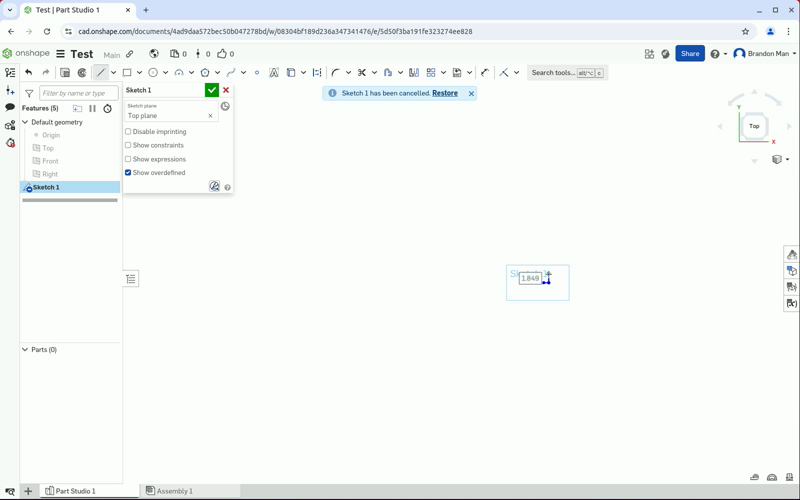
mouse_move(578, 273)
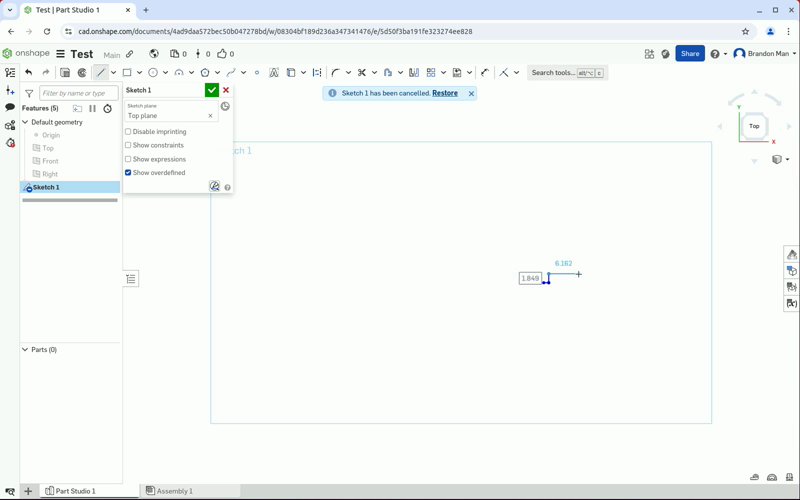
mouse_move(543, 273)
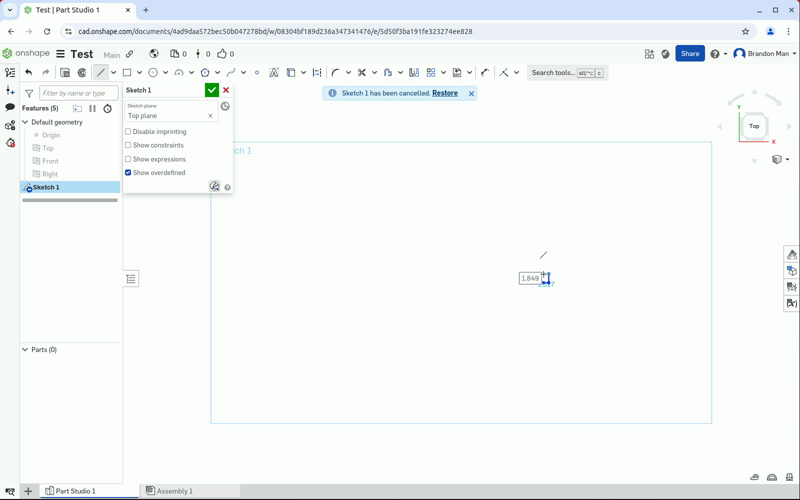
scroll(6)
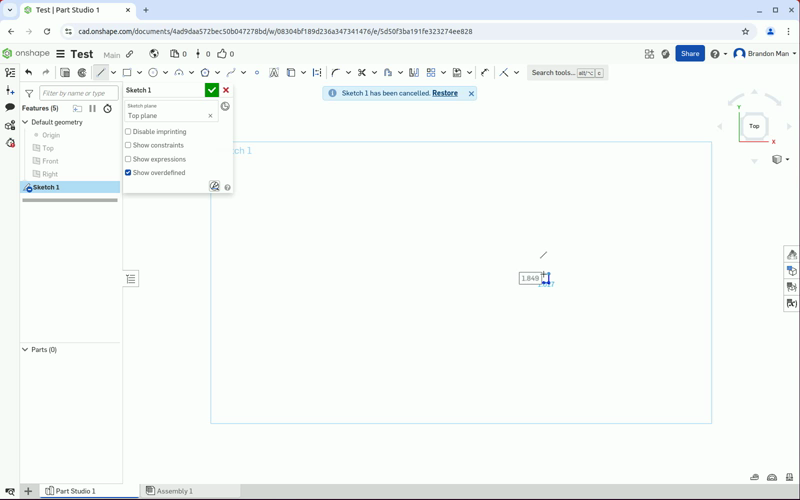
scroll(6)
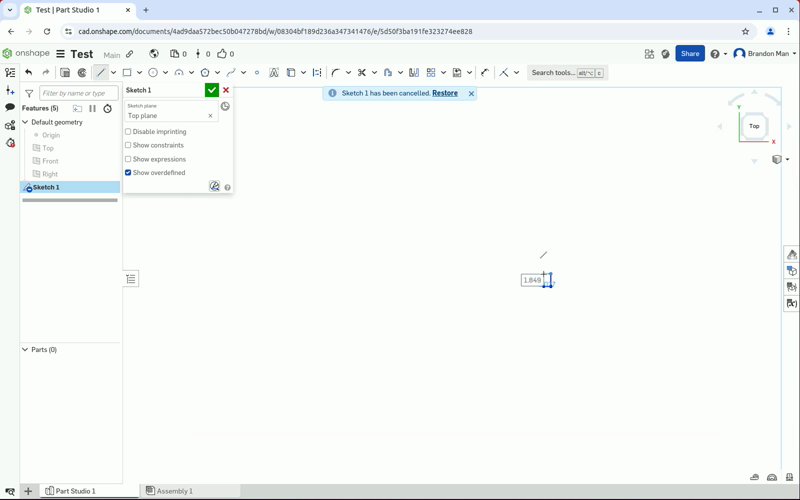
scroll(6)
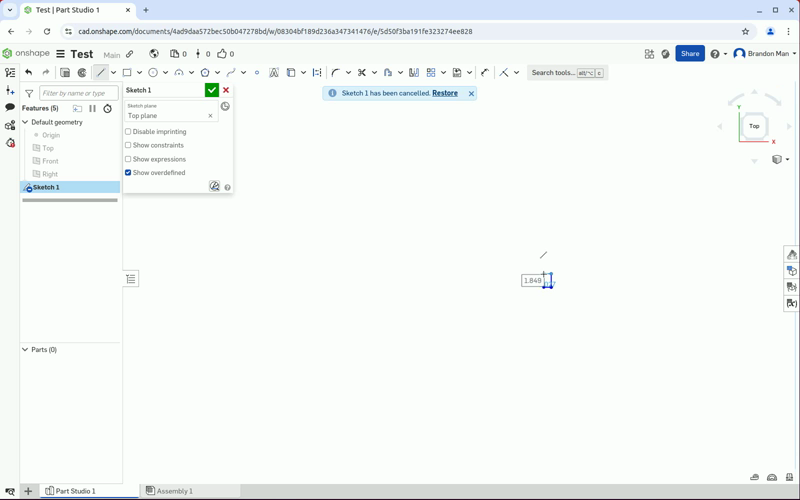
scroll(6)
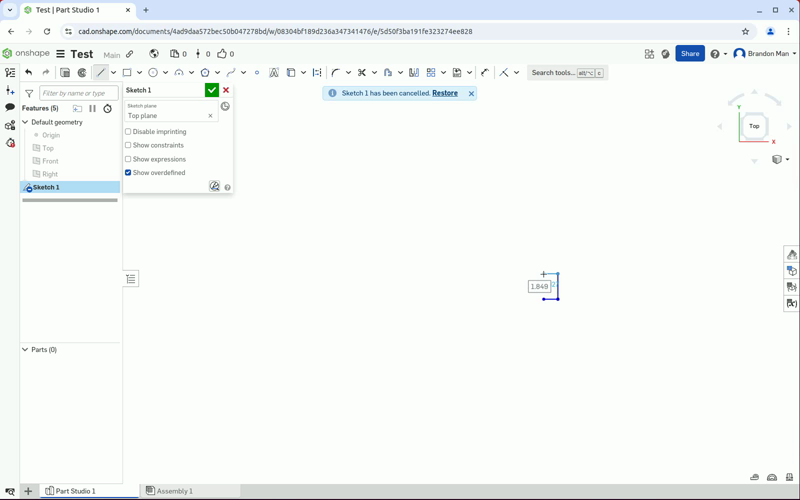
scroll(6)
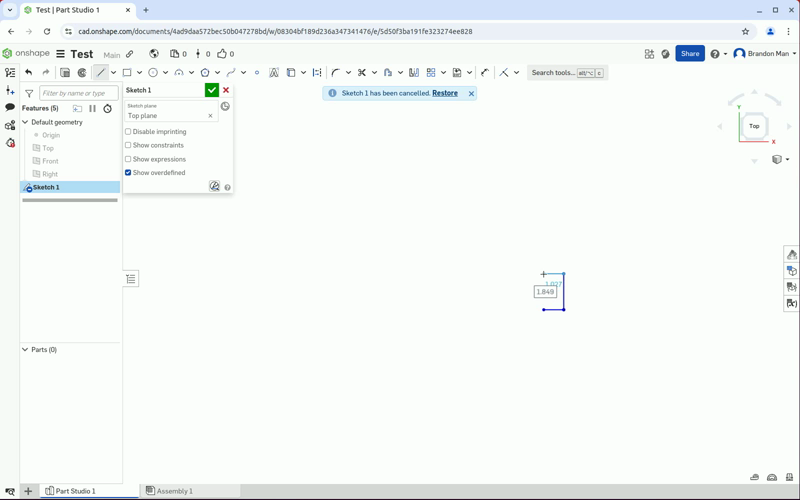
scroll(6)
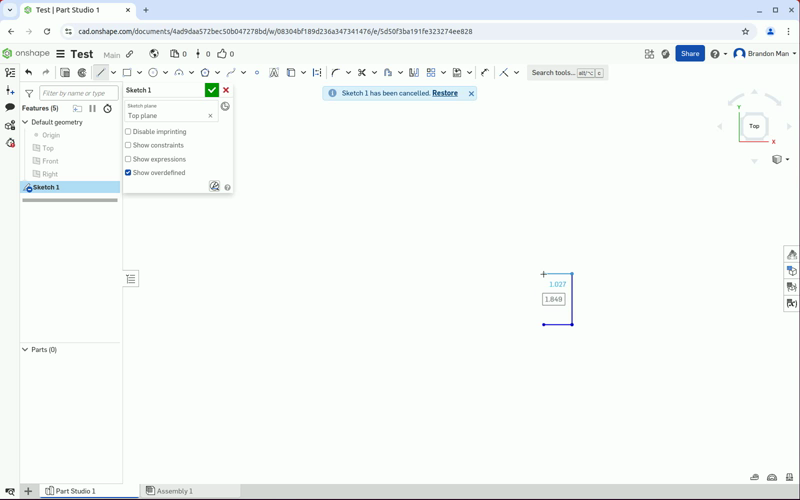
scroll(6)
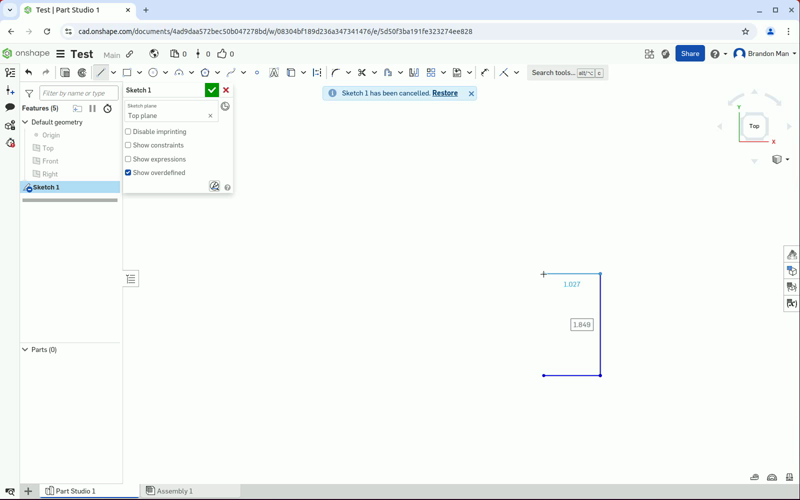
click(543, 273)
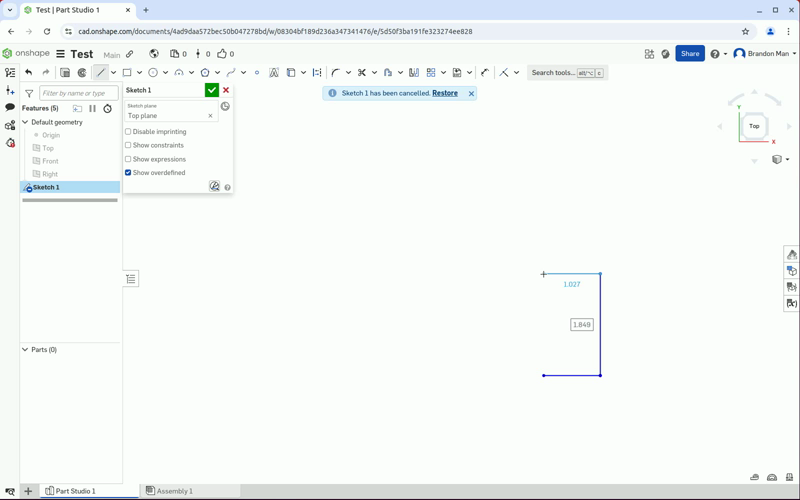
scroll(-6)
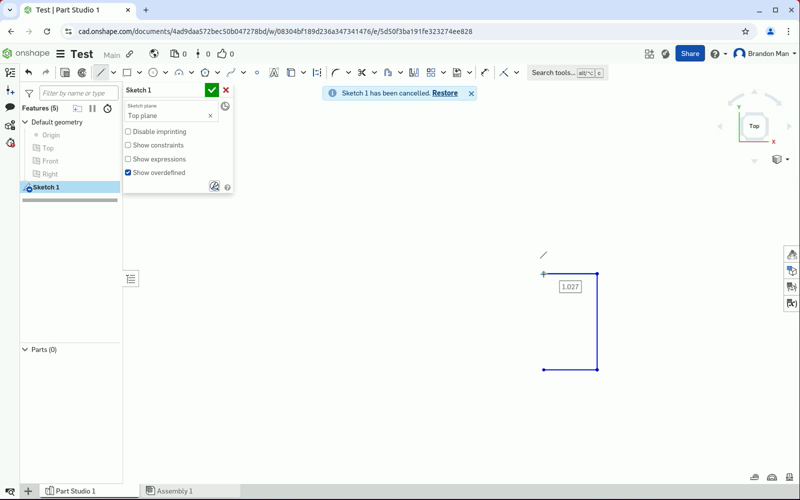
scroll(-6)
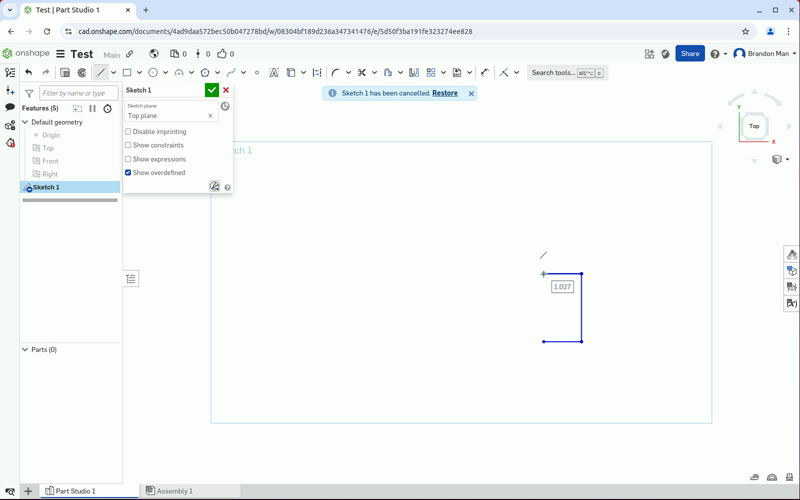
scroll(-6)
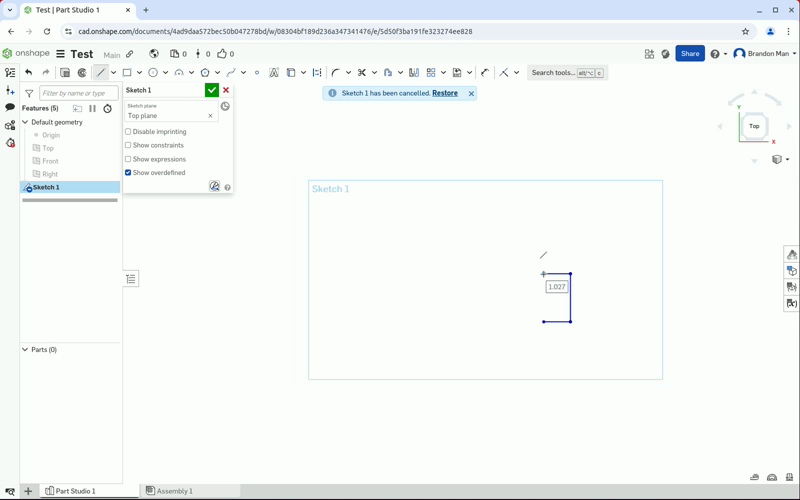
scroll(-6)
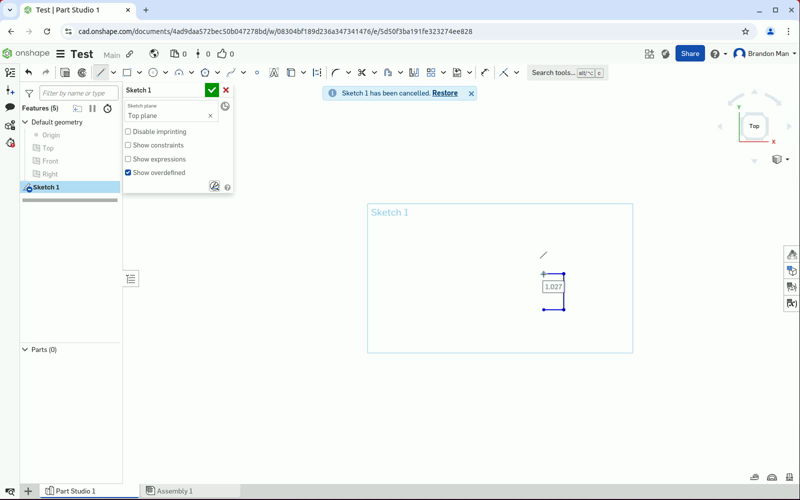
scroll(-6)
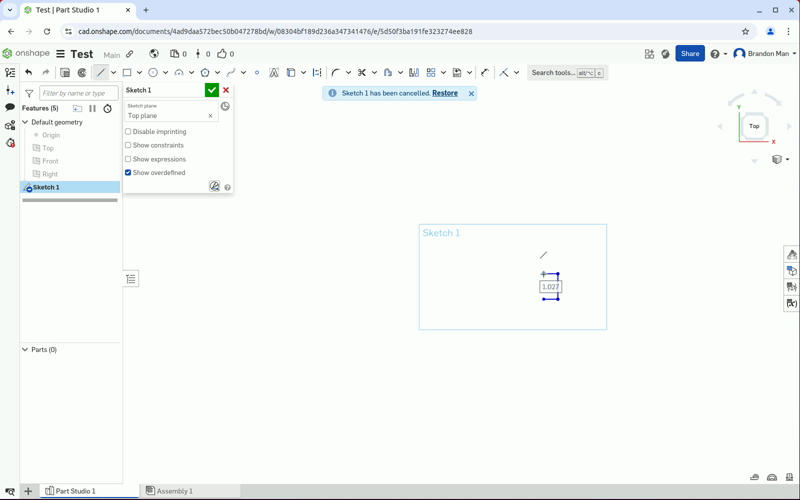
scroll(-6)
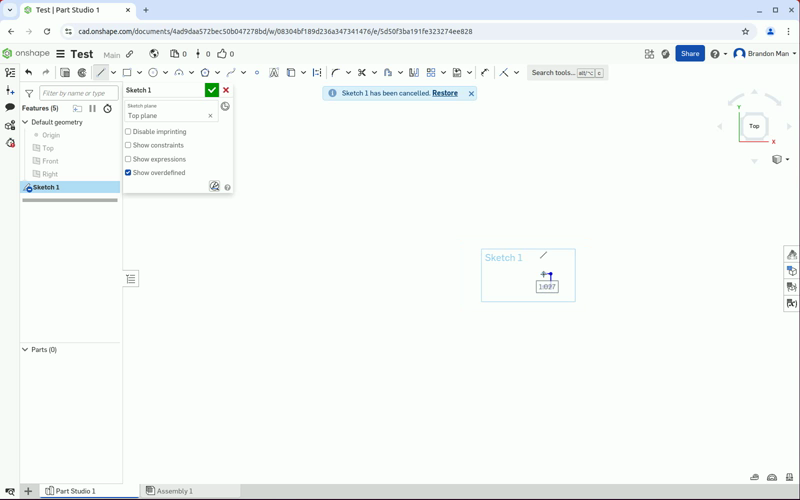
scroll(-6)
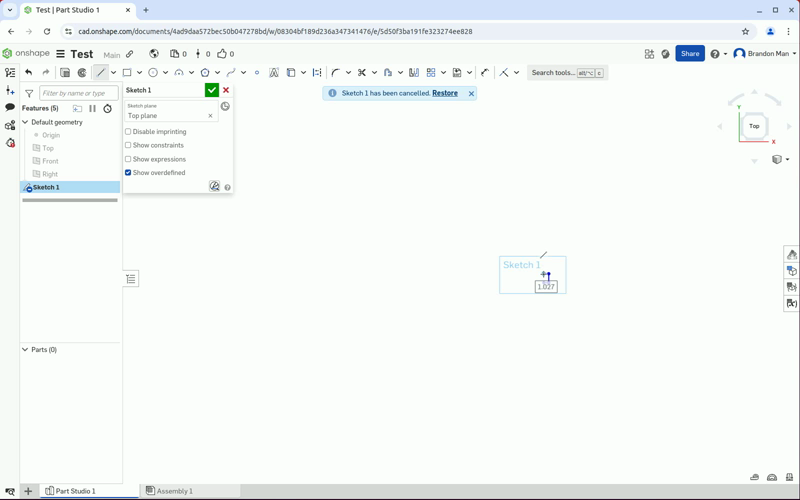
key_up(shift)
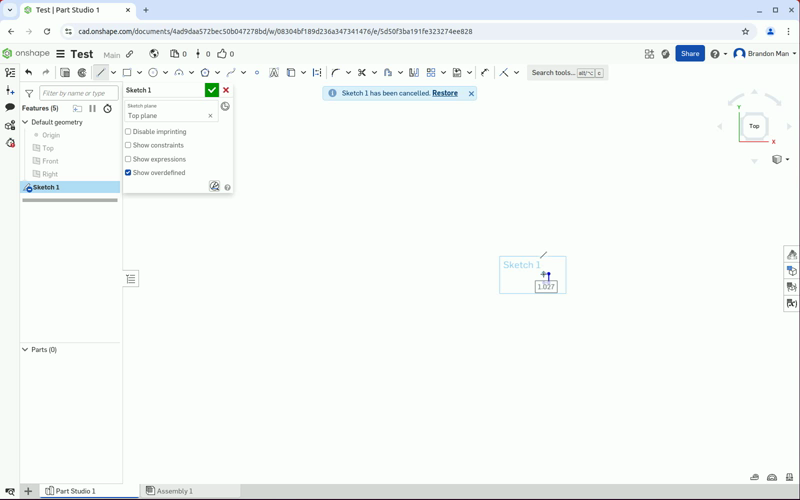
mouse_move(573, 273)
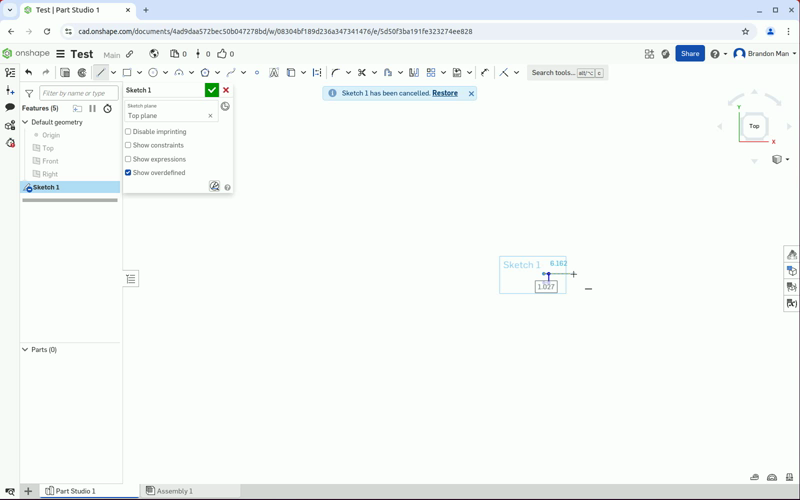
key_down(shift)
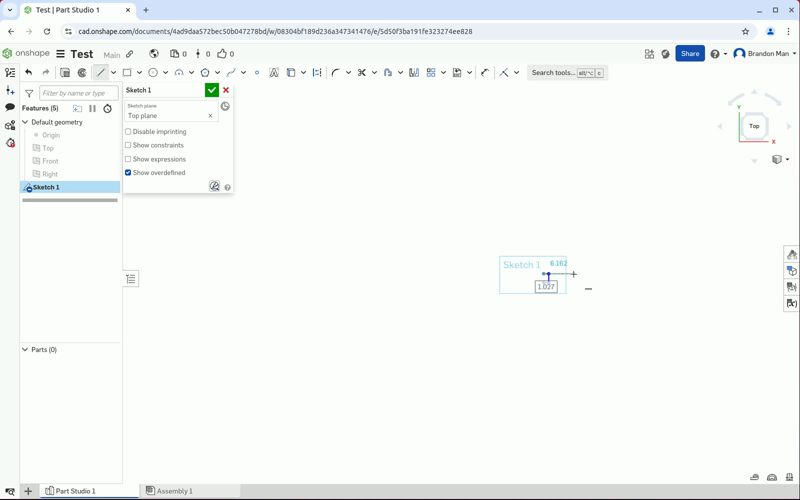
mouse_move(543, 282)
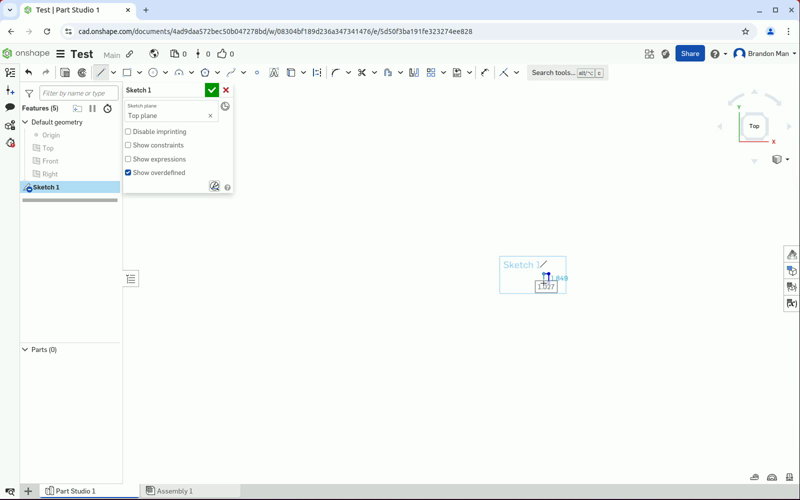
key_up(shift)
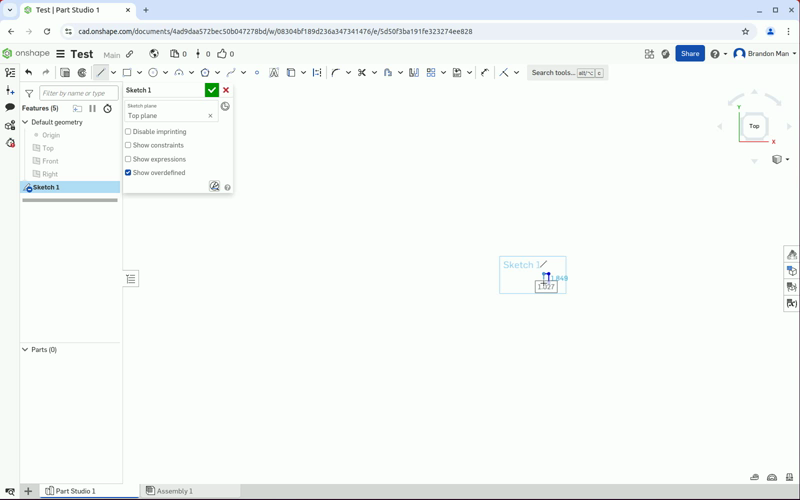
click(543, 282)
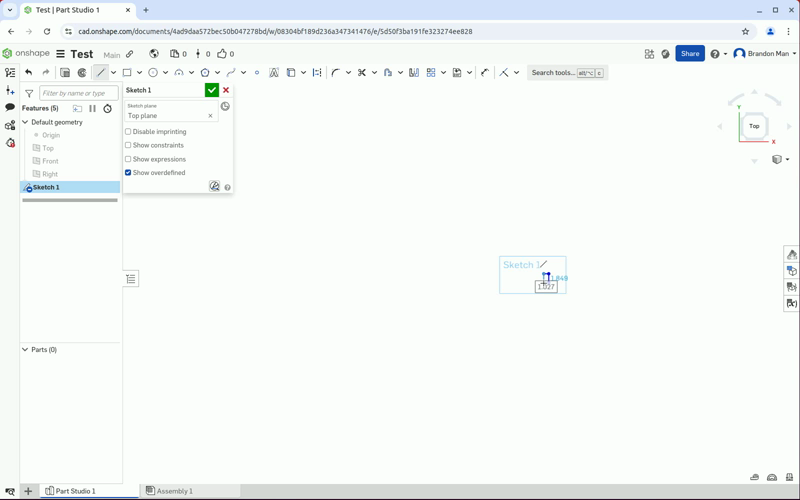
key(esc)
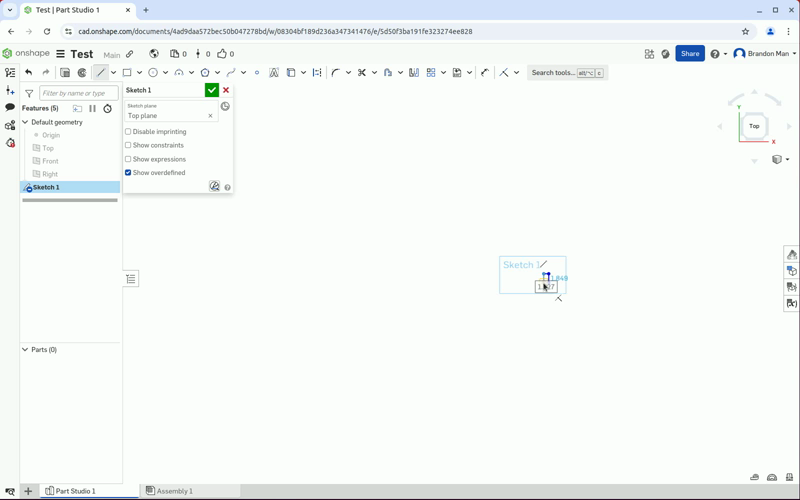
mouse_move(548, 279)
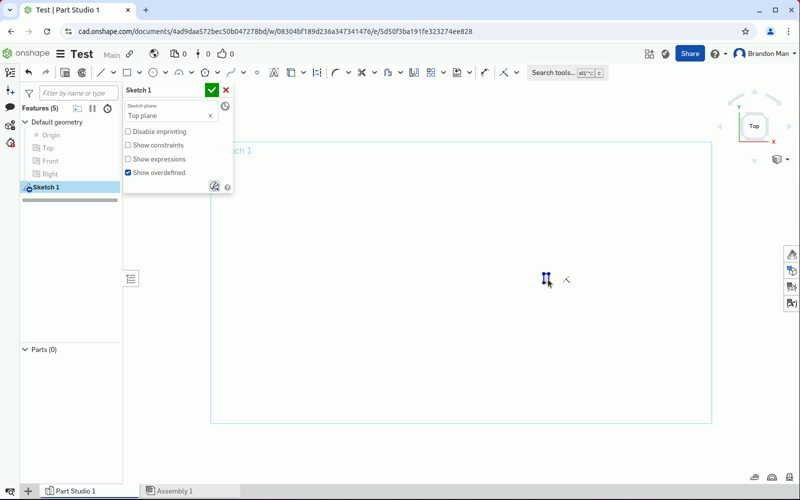
scroll(6)
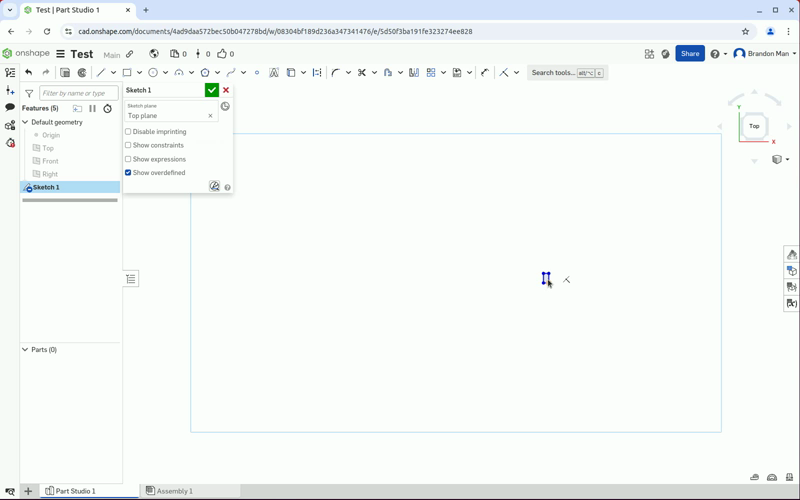
scroll(6)
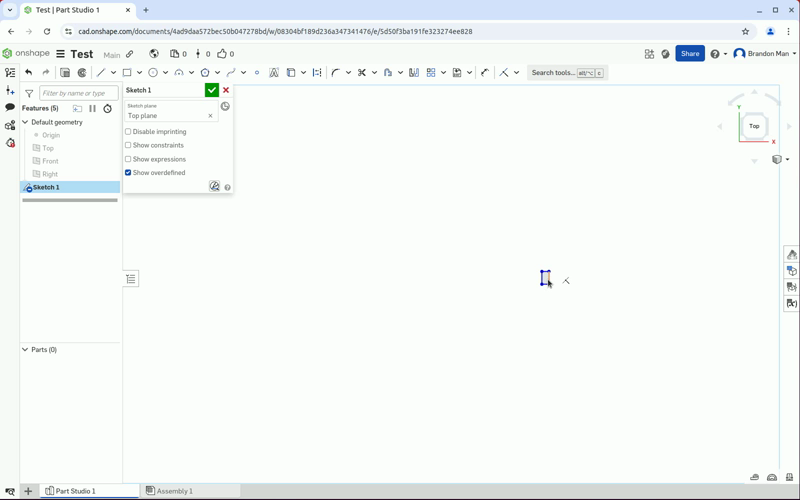
scroll(6)
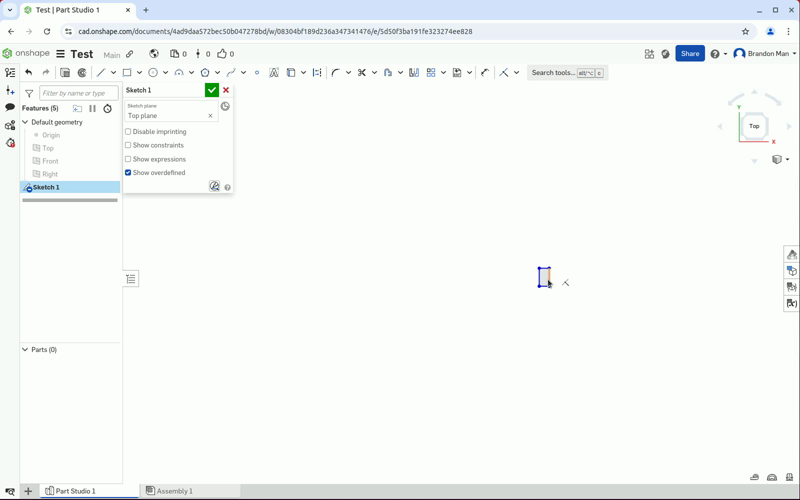
scroll(6)
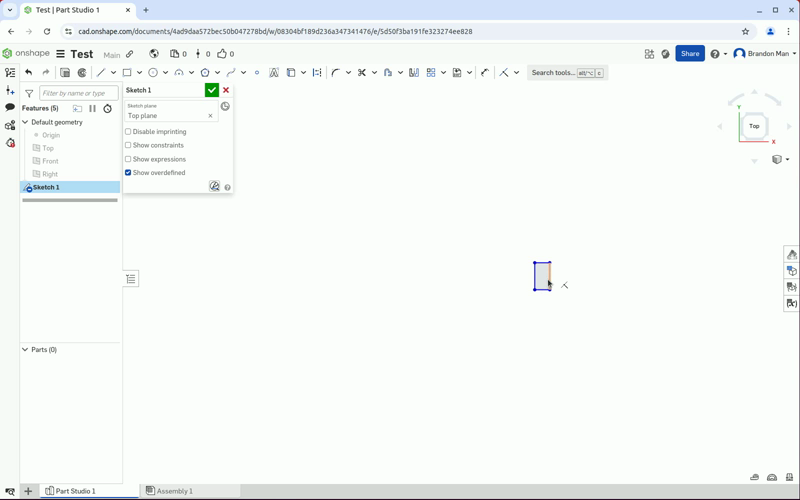
scroll(6)
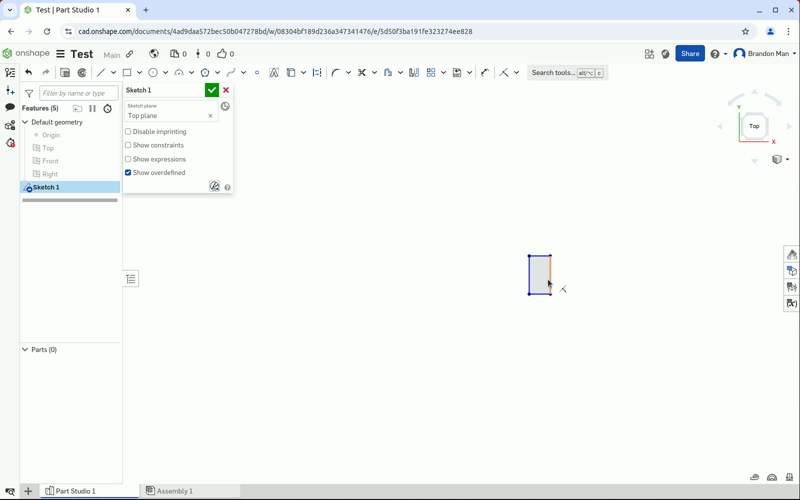
scroll(6)
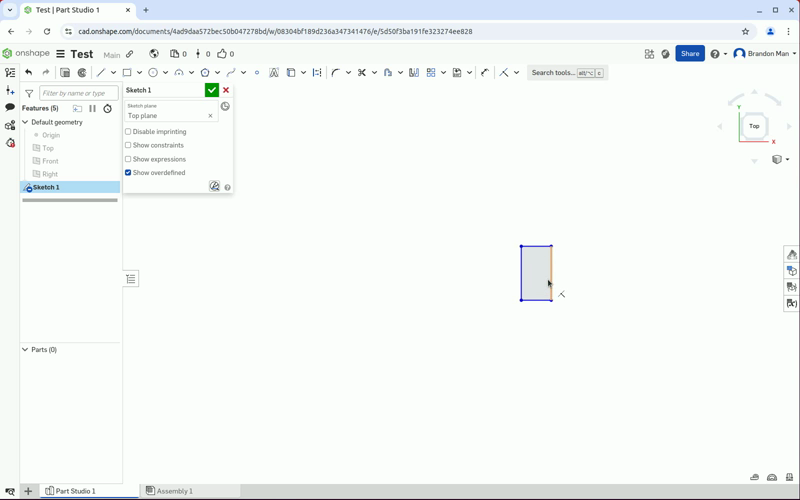
scroll(6)
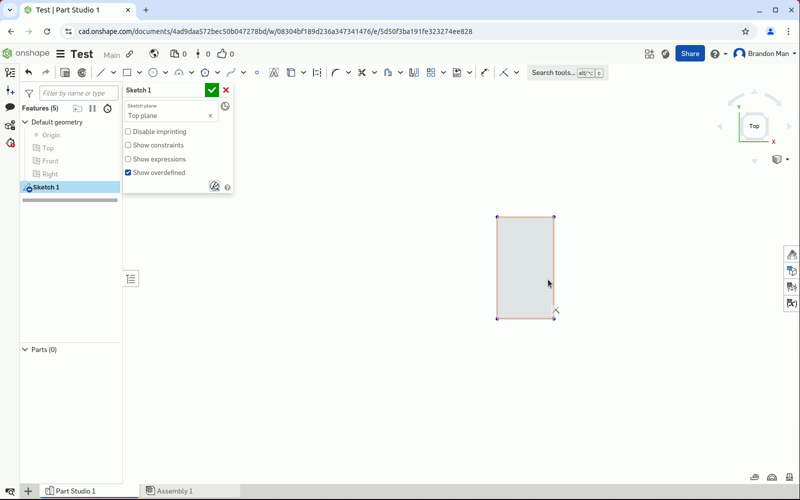
click(548, 279)
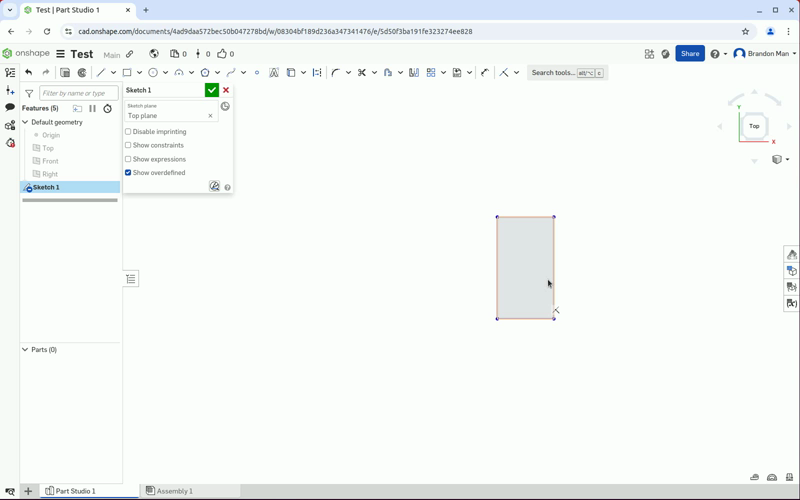
scroll(-6)
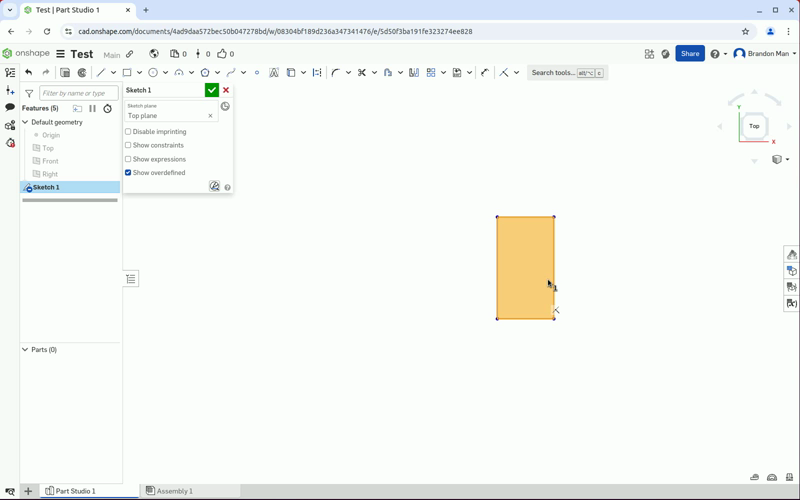
scroll(-6)
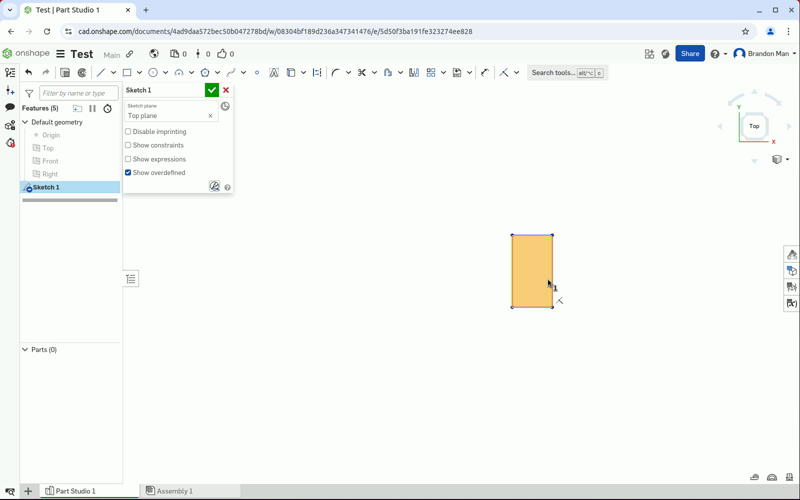
scroll(-6)
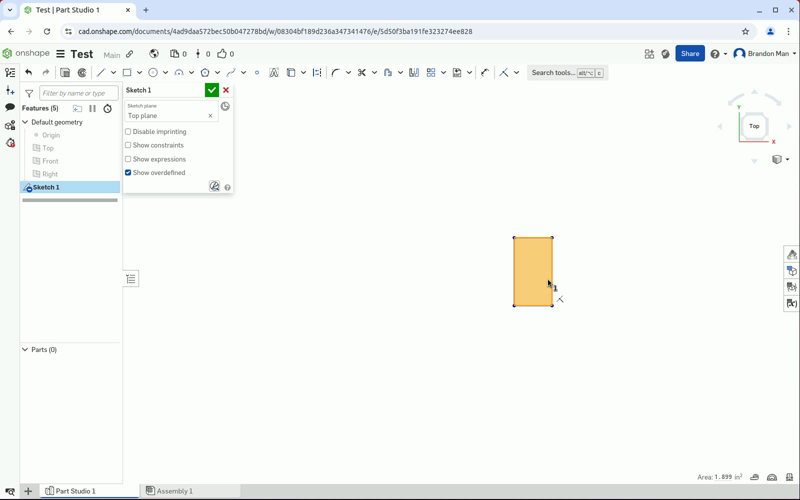
scroll(-6)
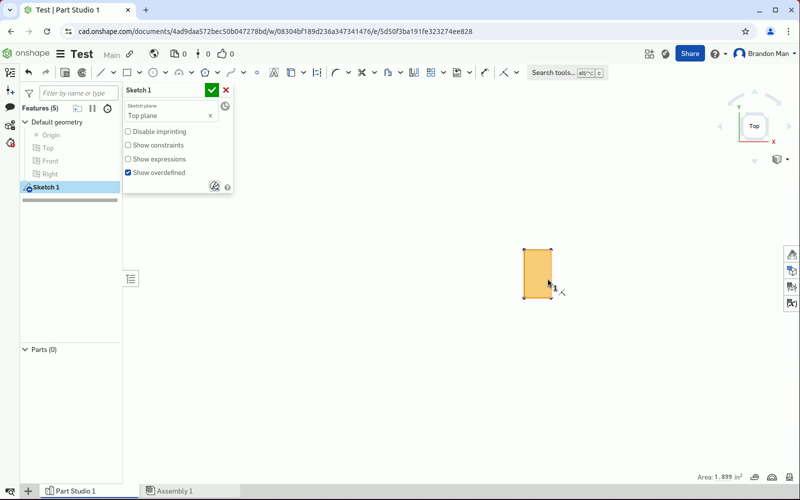
scroll(-6)
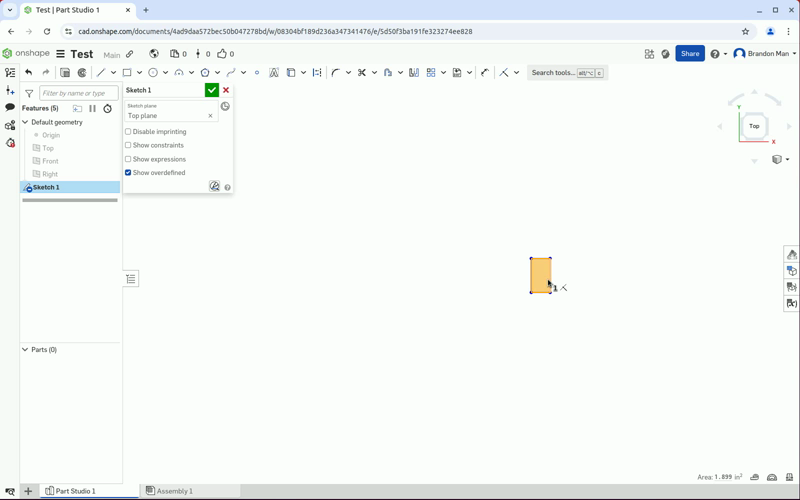
scroll(-6)
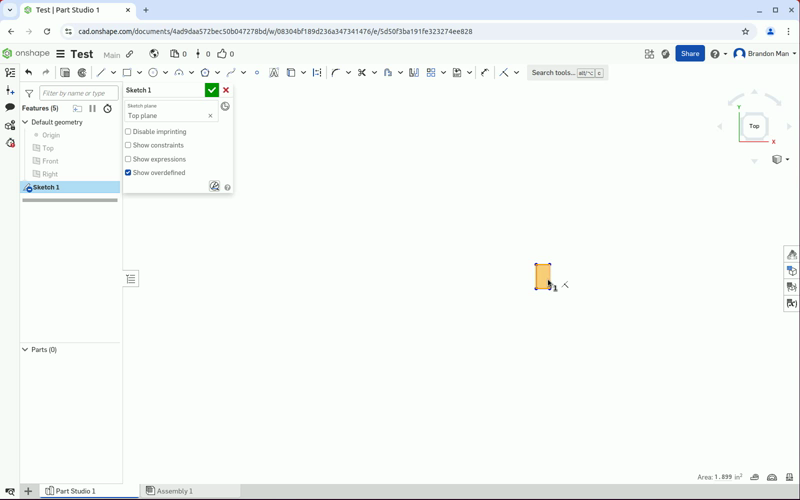
scroll(-6)
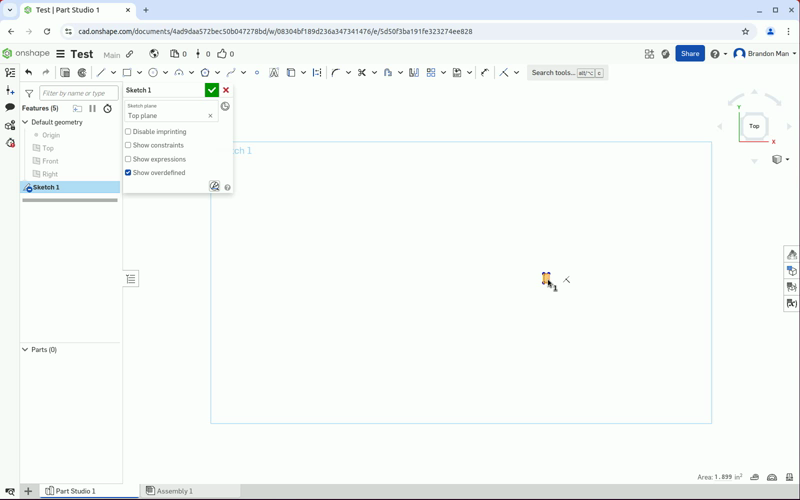
mouse_move(73, 352)
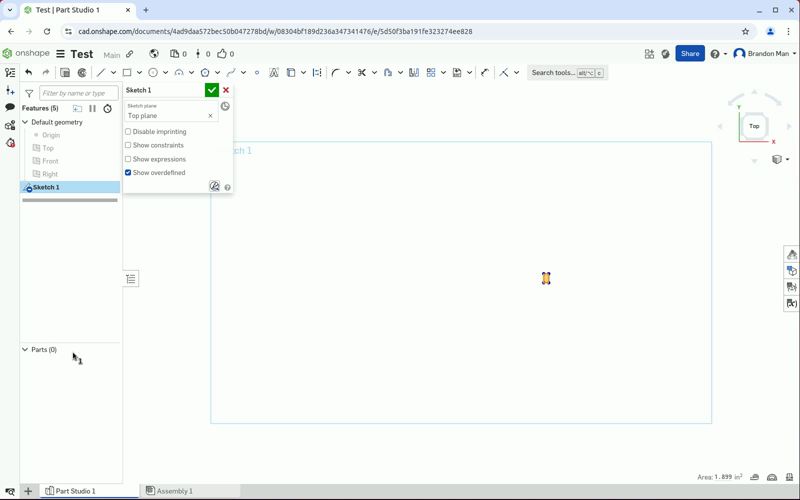
key(shift+y)
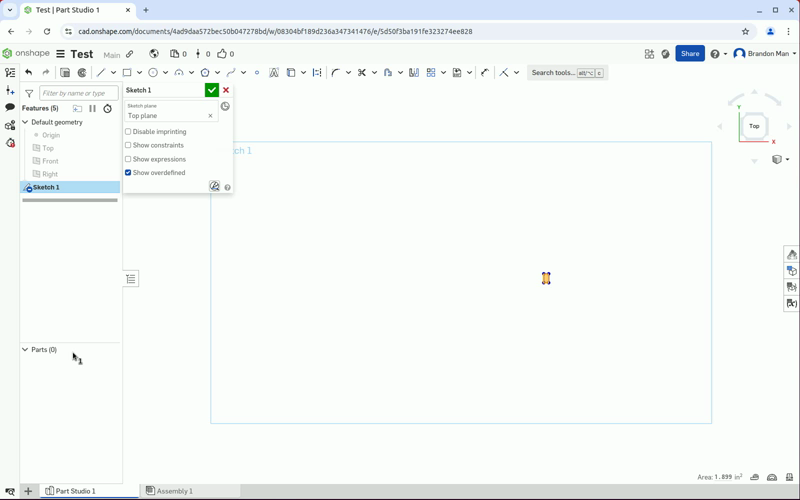
key(shift+e)
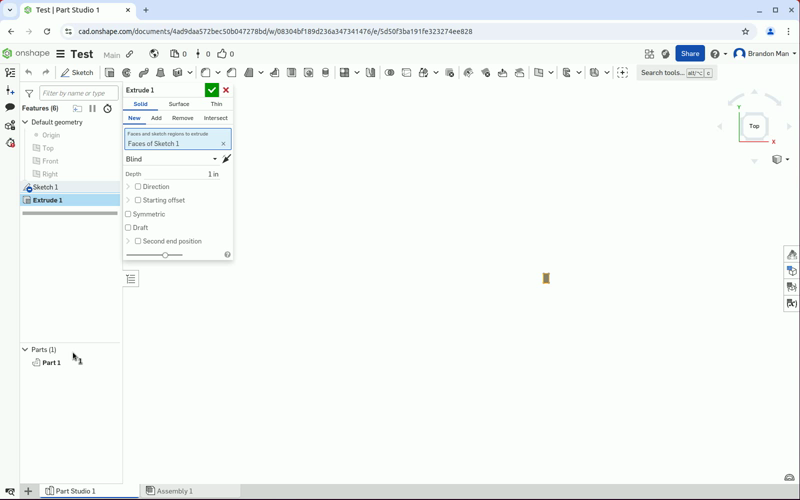
mouse_move(143, 106)
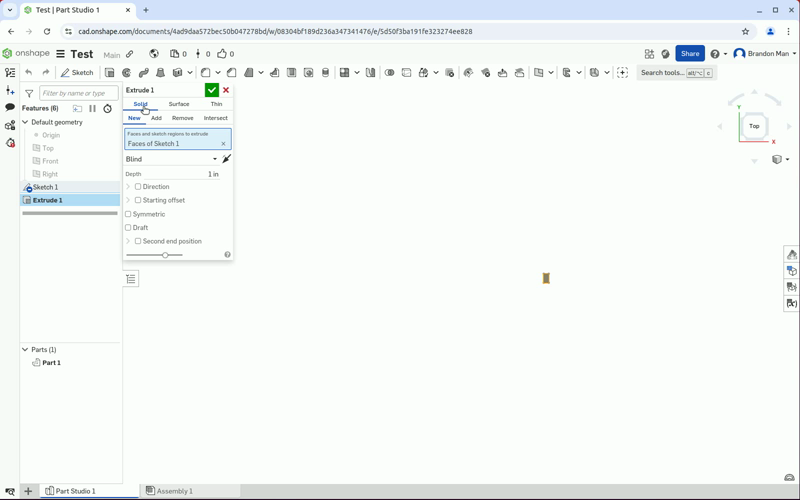
click(143, 106)
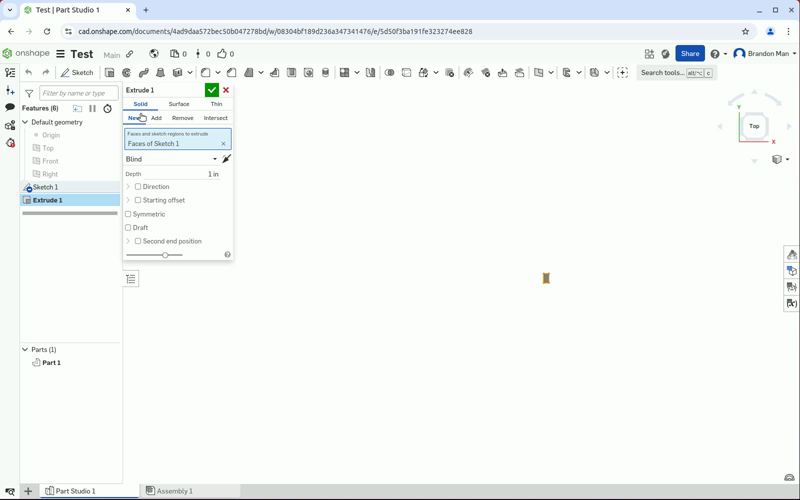
mouse_move(137, 120)
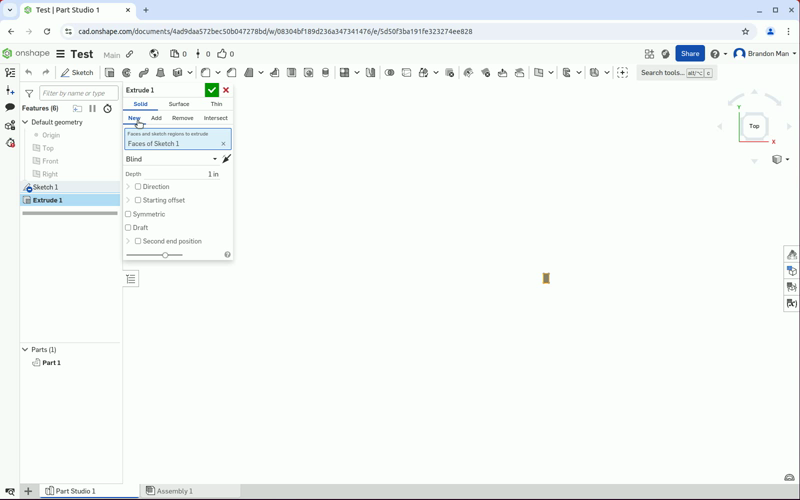
click(137, 120)
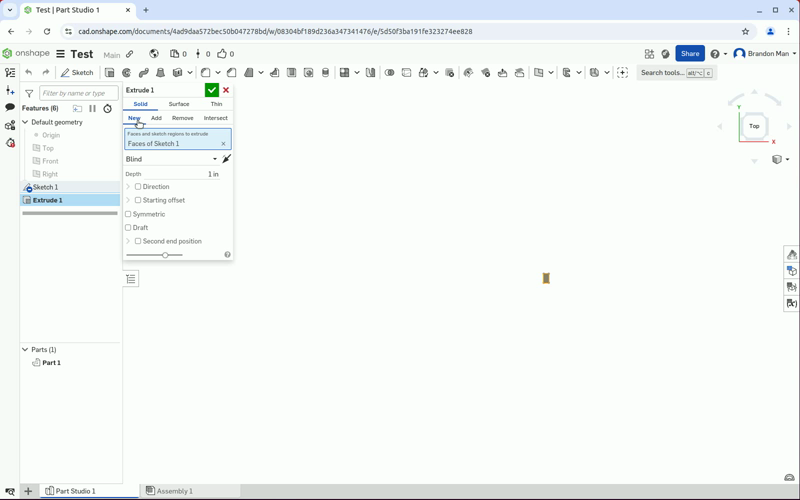
key(tab, 4)
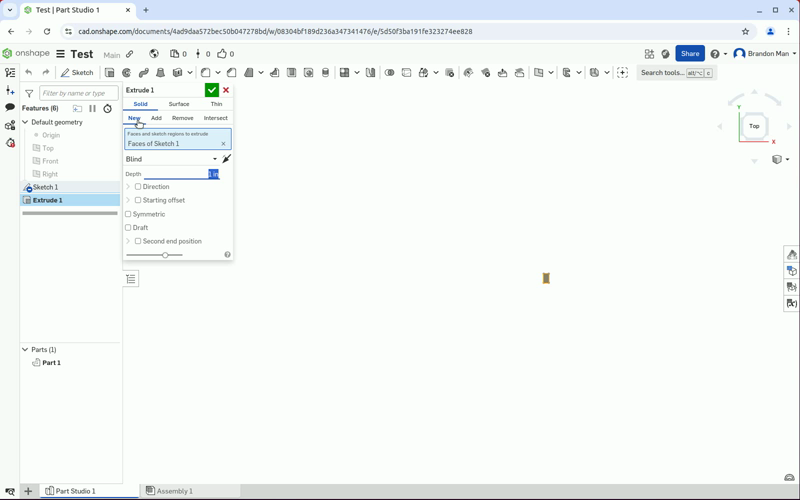
text(23.108)
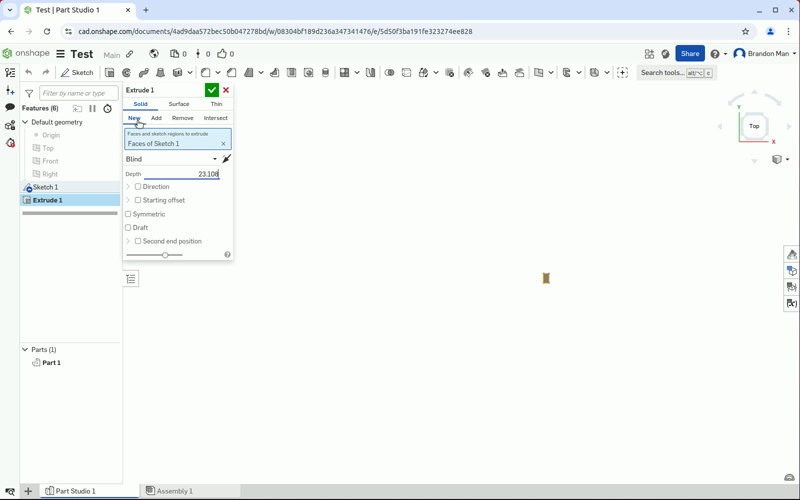
key(enter)
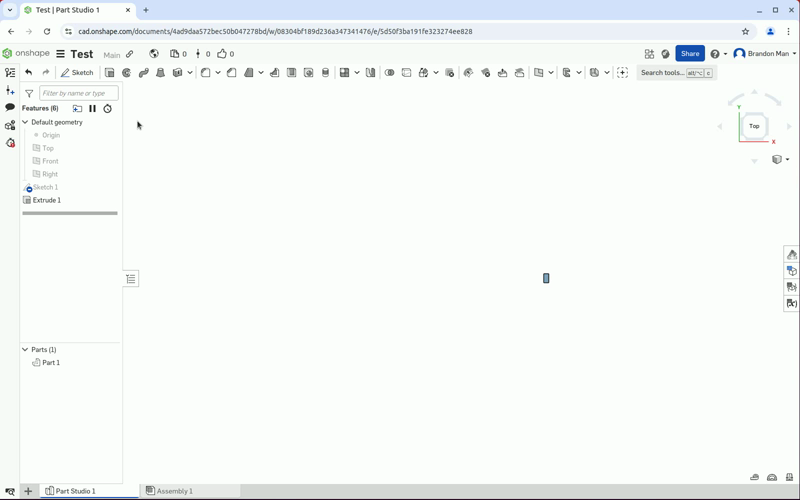
key(shift+h)
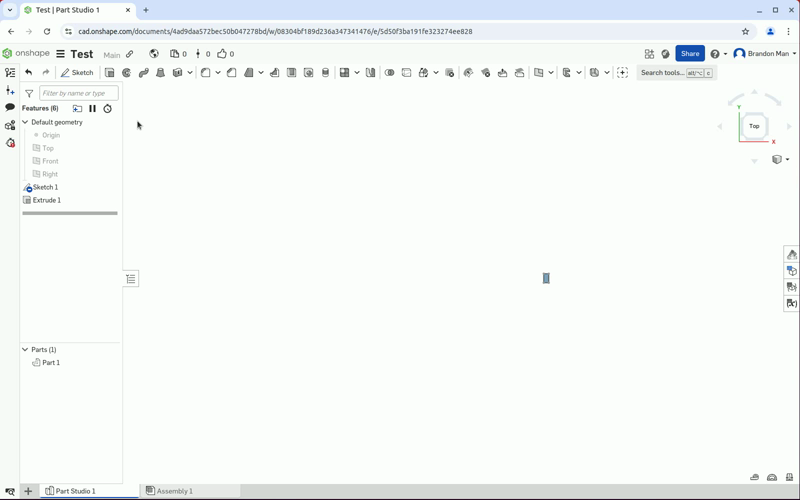
key(shift+h)
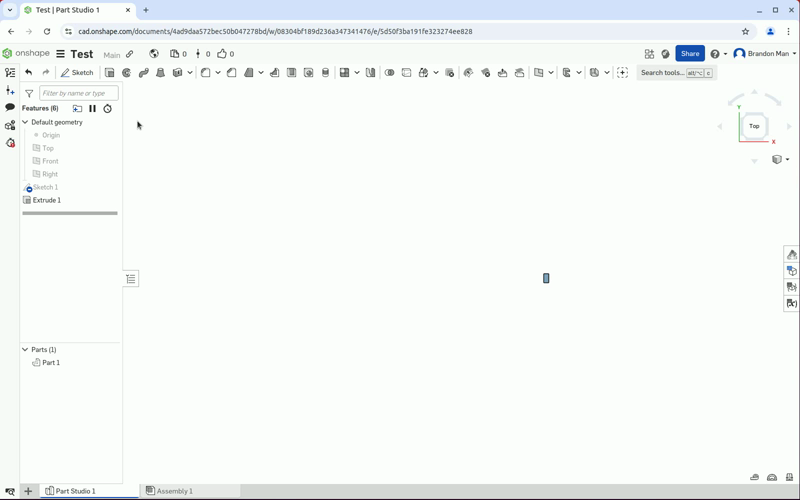
mouse_move(73, 189)
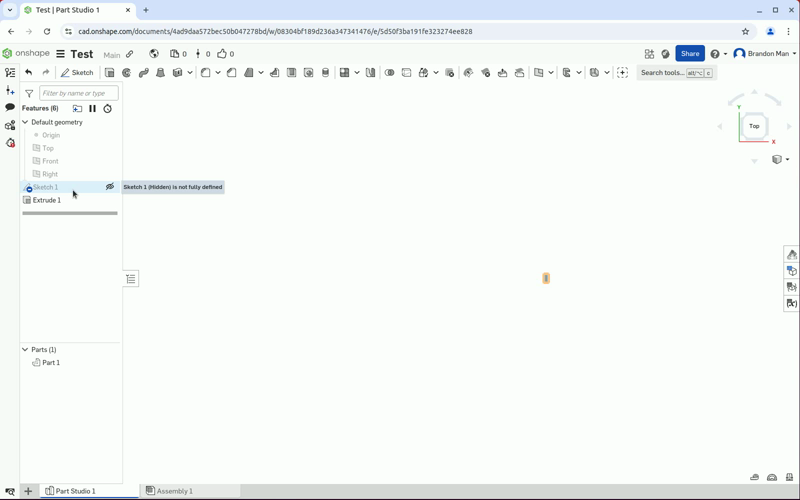
click(73, 189)
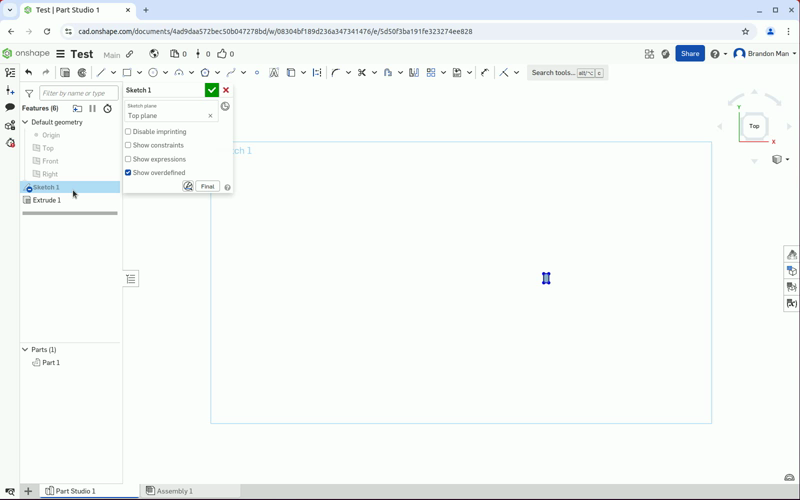
mouse_move(229, 92)
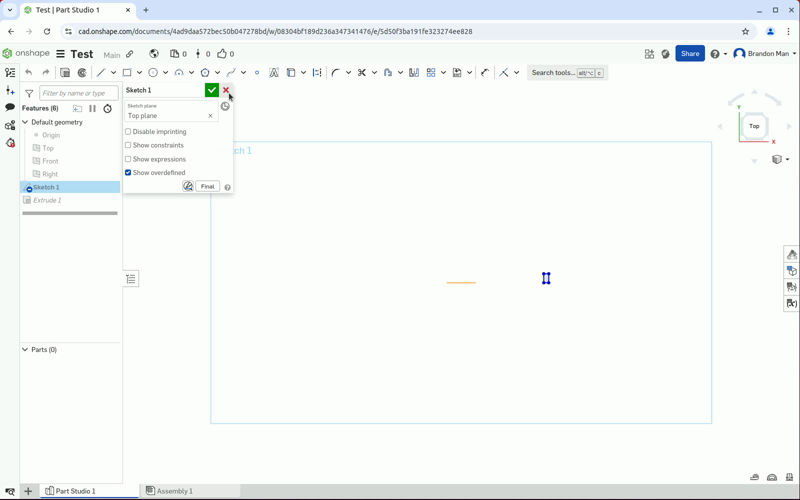
click(229, 92)
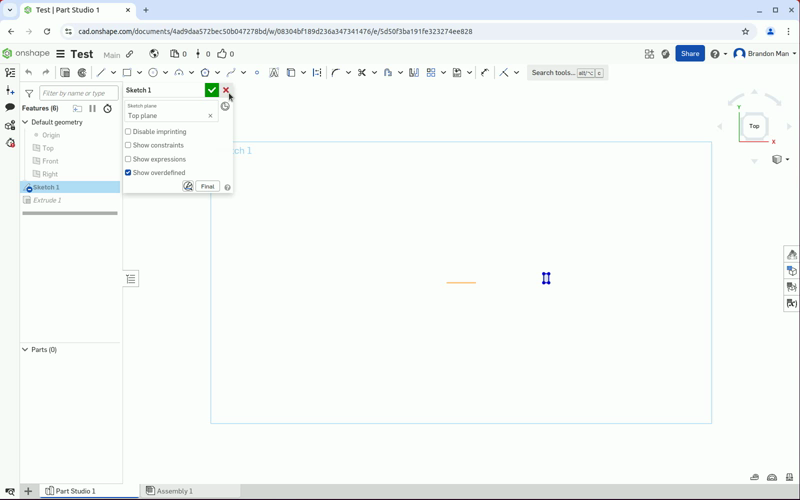
key(shift+s)
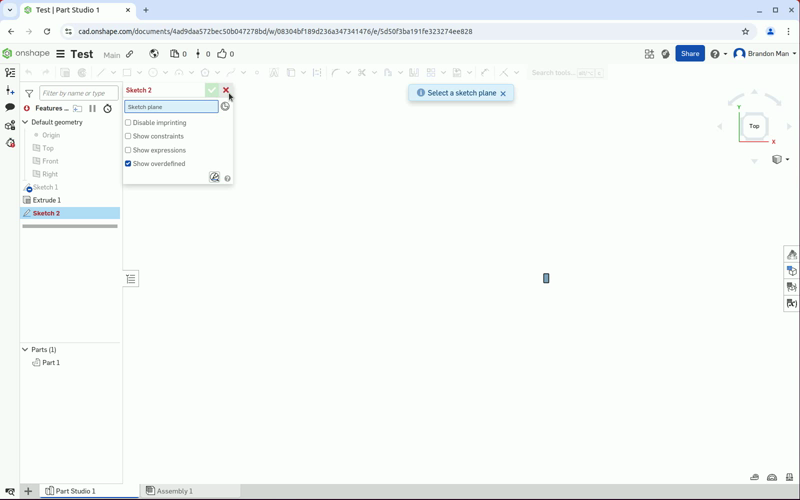
mouse_move(73, 150)
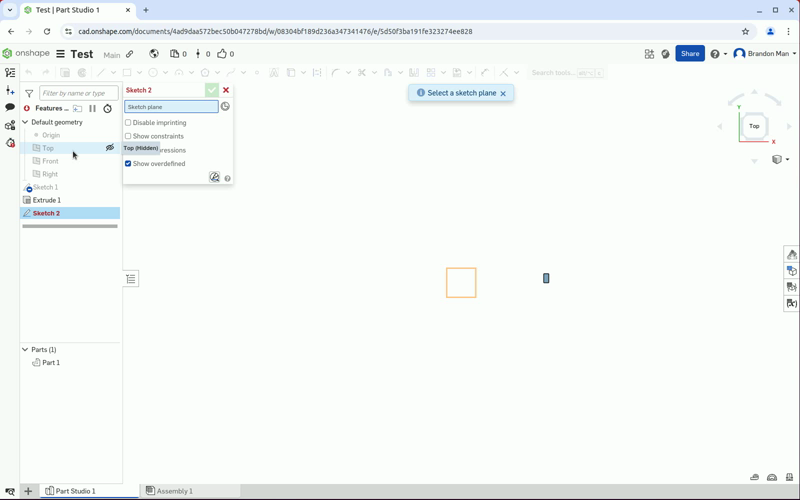
click(73, 150)
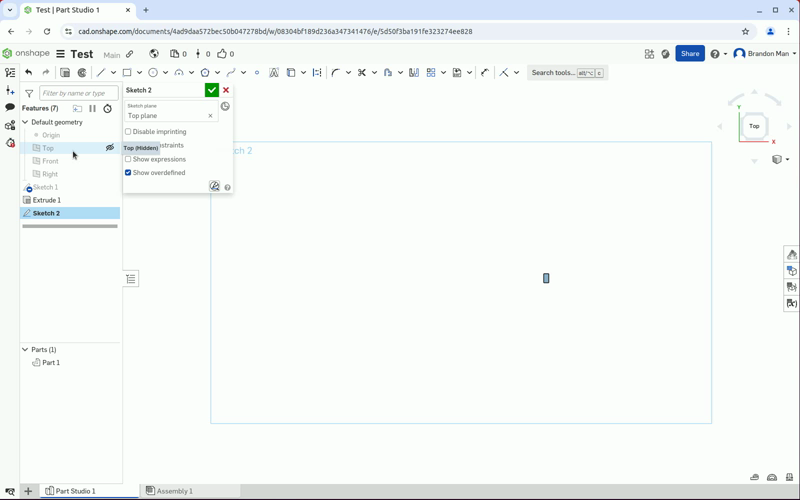
mouse_move(73, 352)
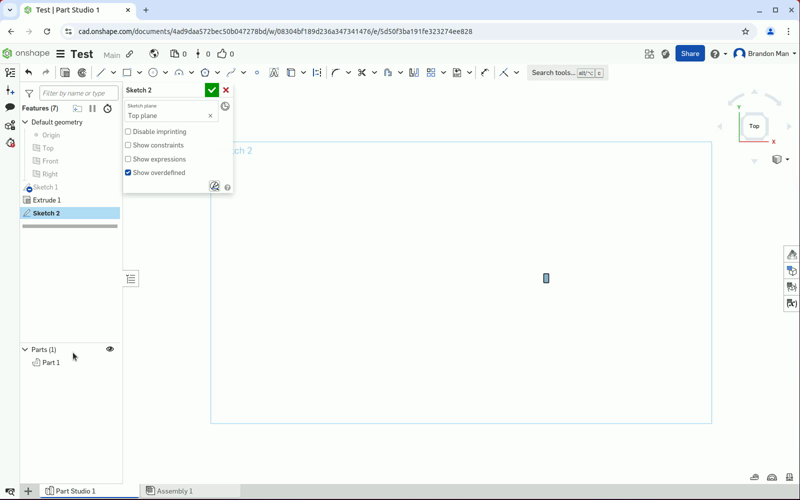
key(y)
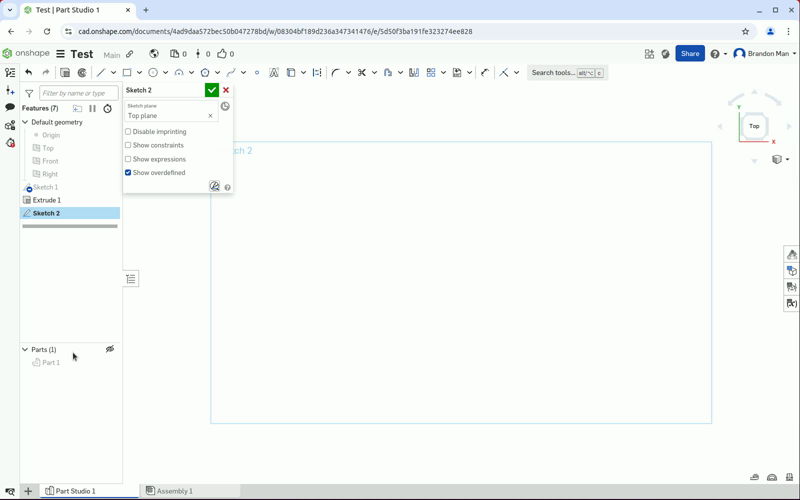
key(l)
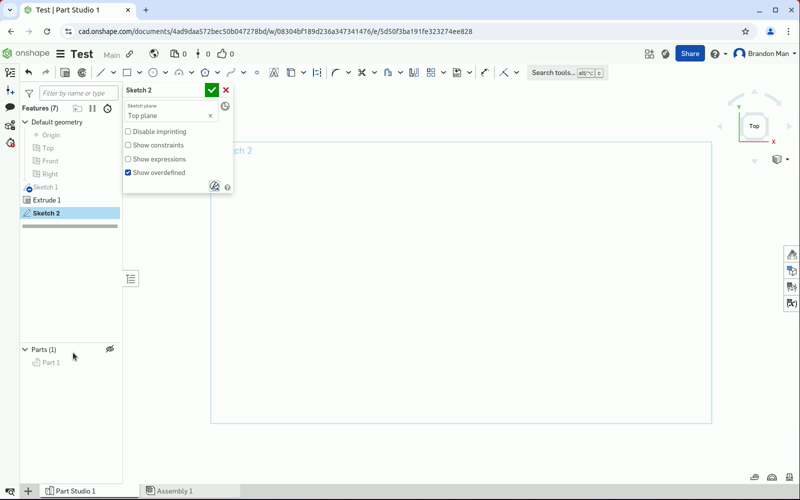
key_down(shift)
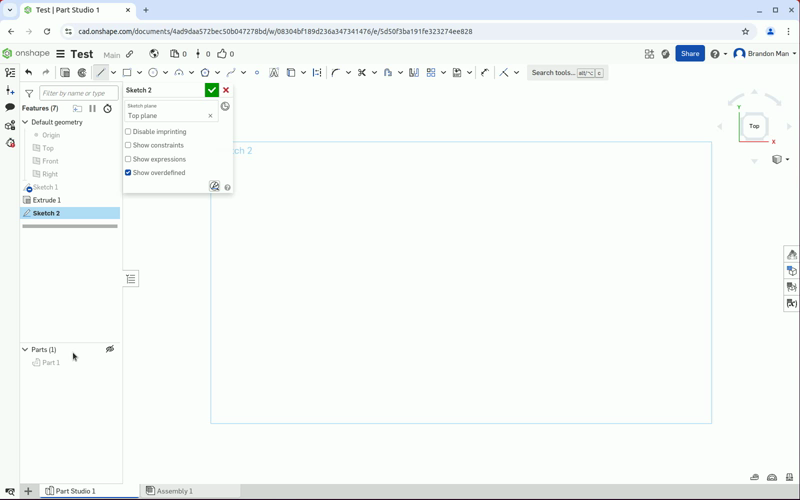
mouse_move(543, 219)
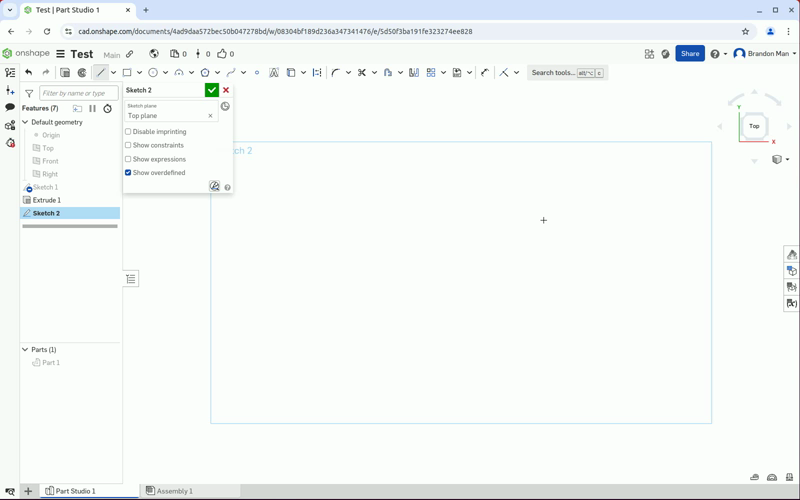
click(543, 219)
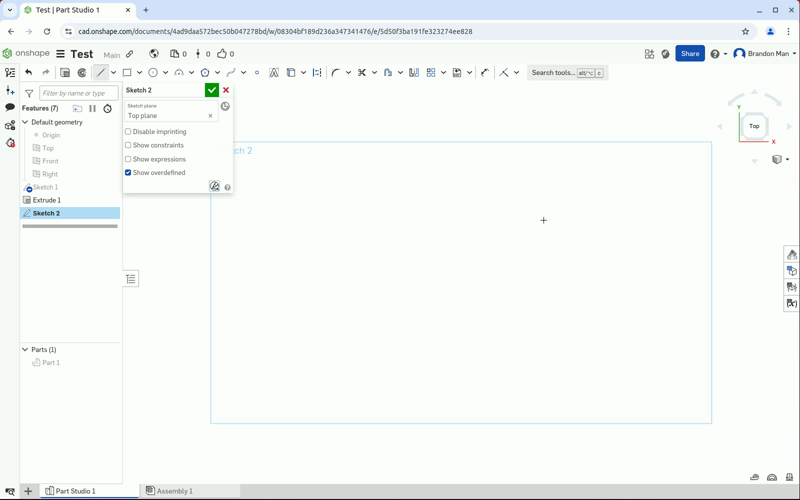
key_up(shift)
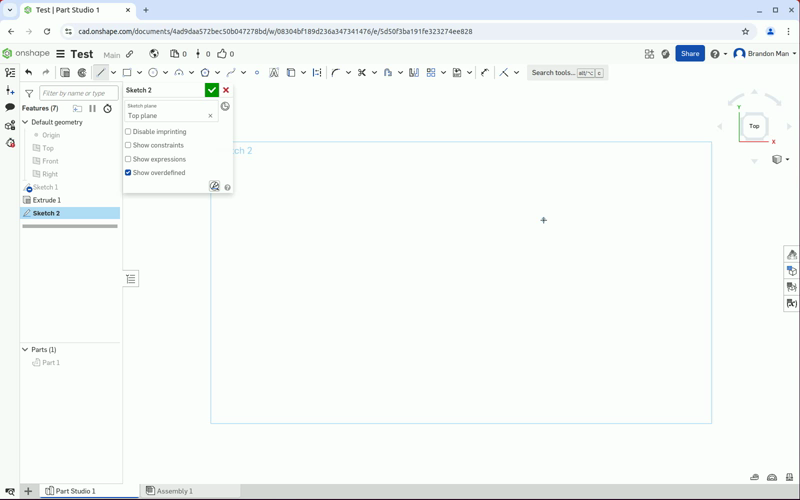
key_down(shift)
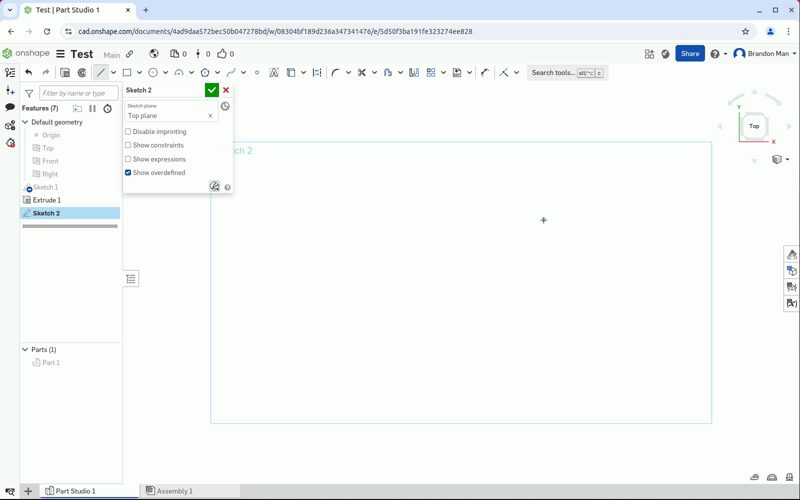
mouse_move(573, 219)
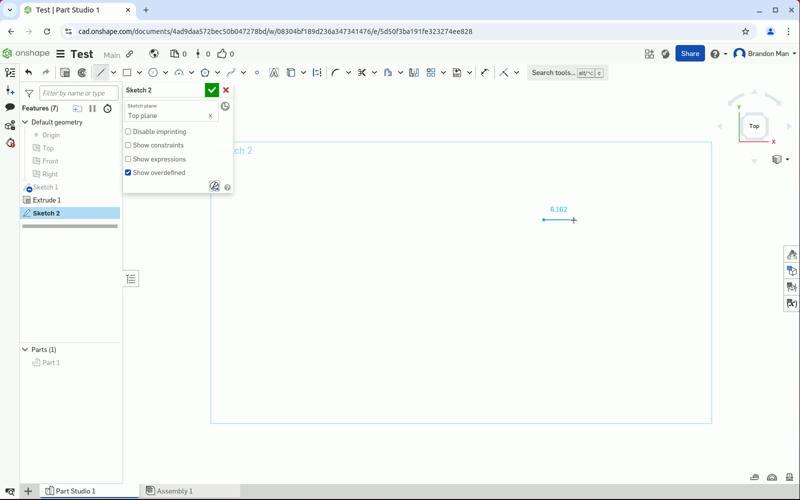
mouse_move(548, 219)
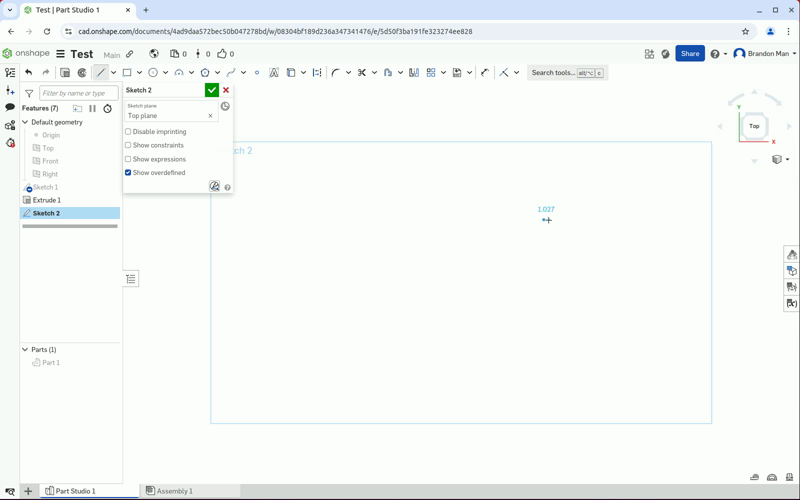
scroll(6)
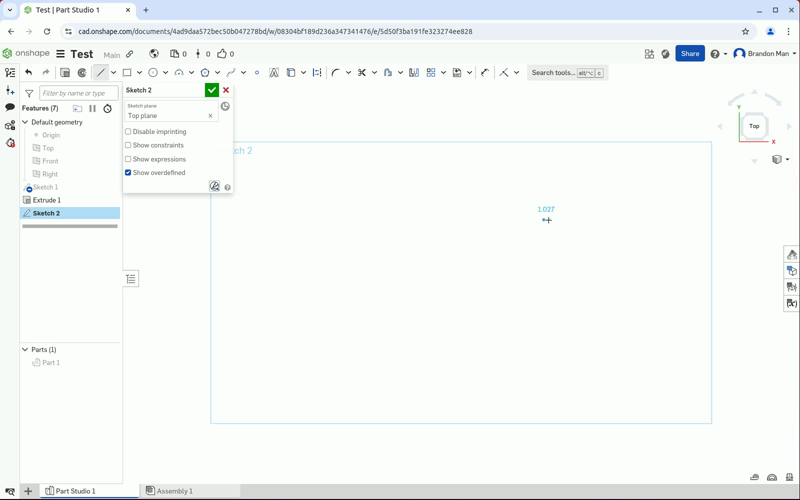
scroll(6)
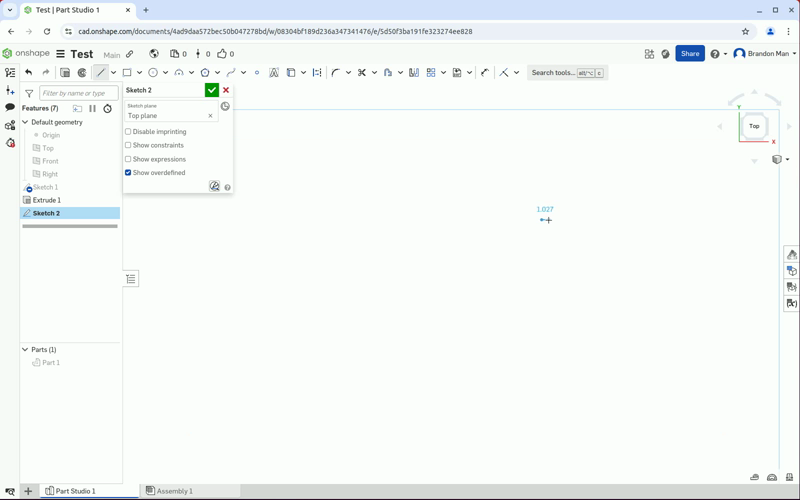
scroll(6)
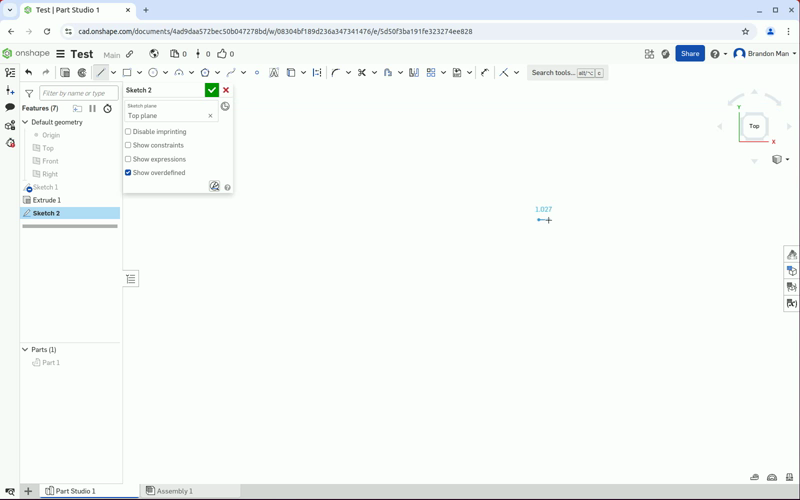
scroll(6)
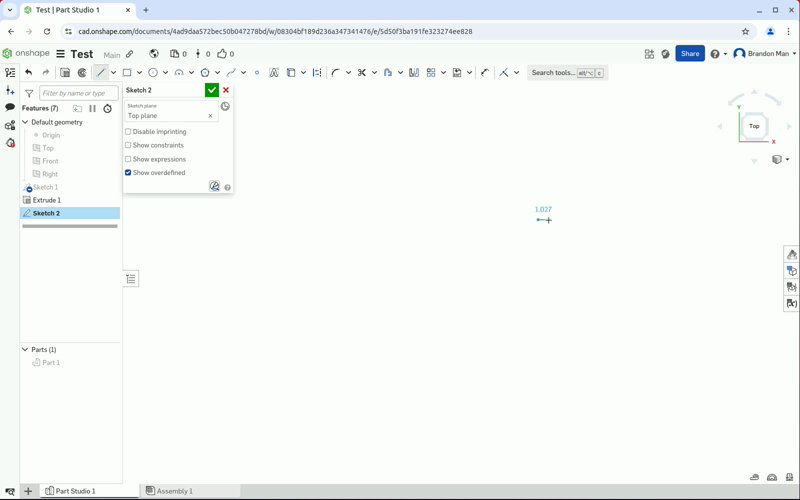
scroll(6)
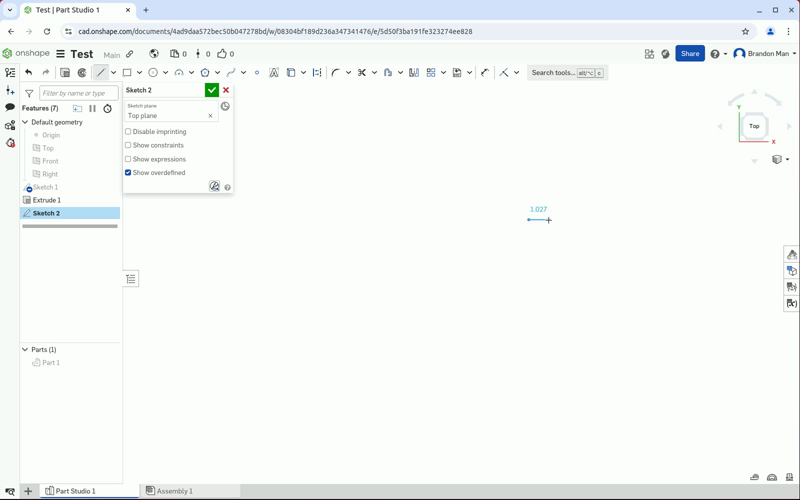
scroll(6)
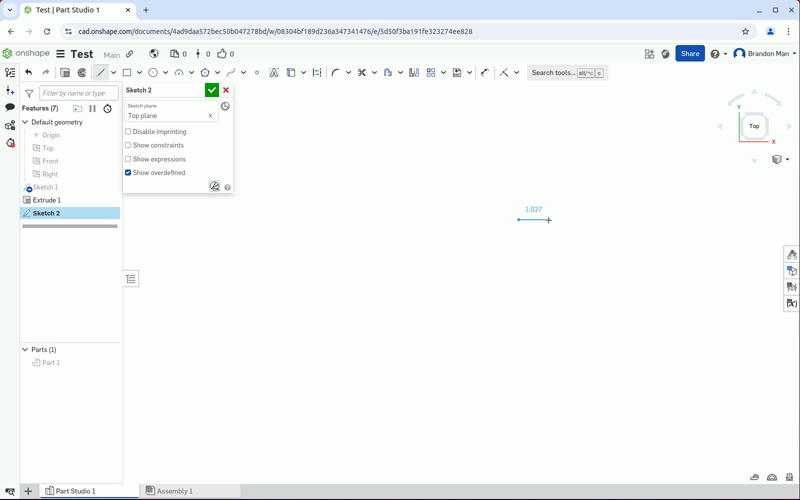
scroll(6)
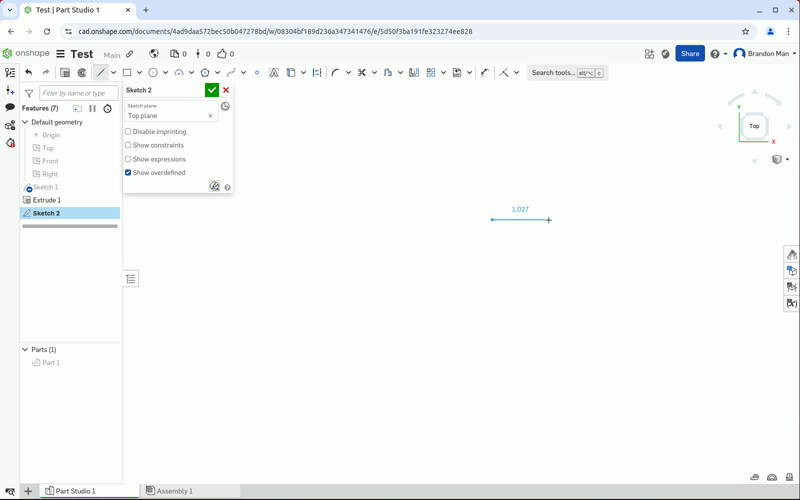
click(548, 219)
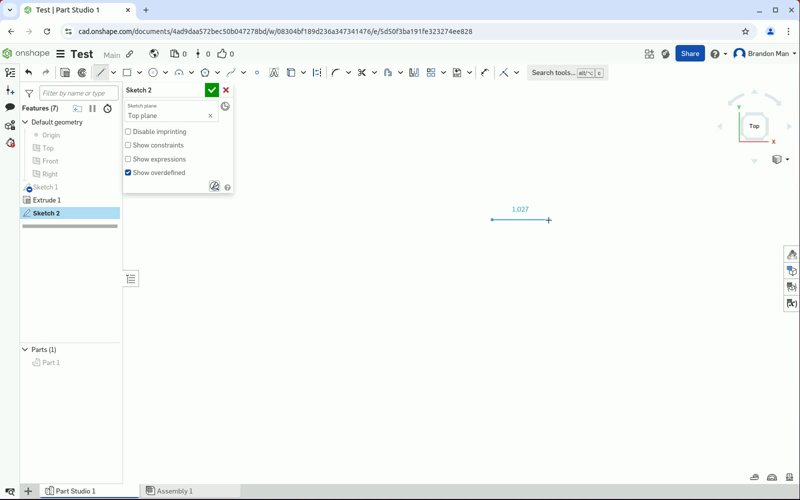
scroll(-6)
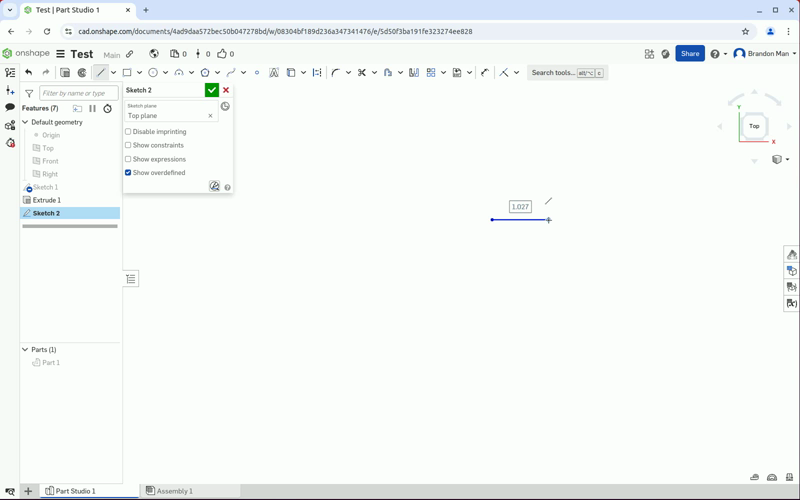
scroll(-6)
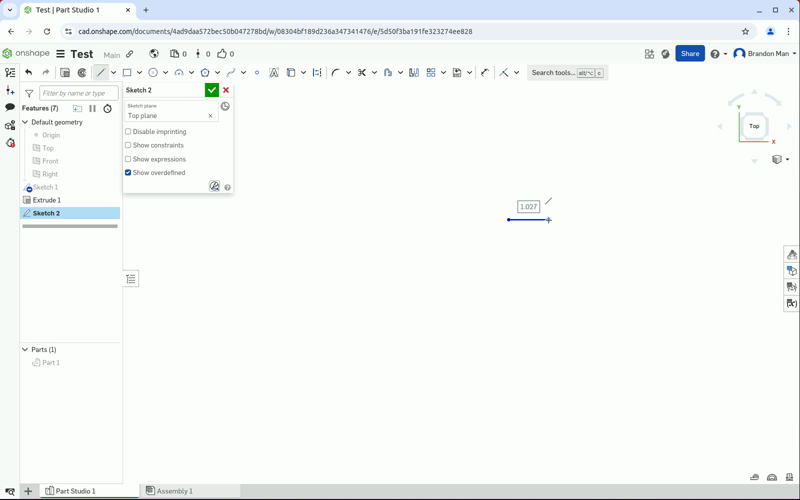
scroll(-6)
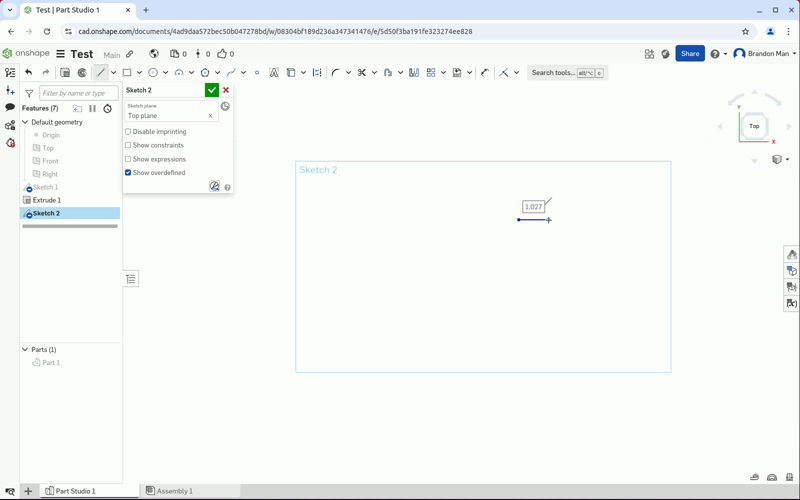
scroll(-6)
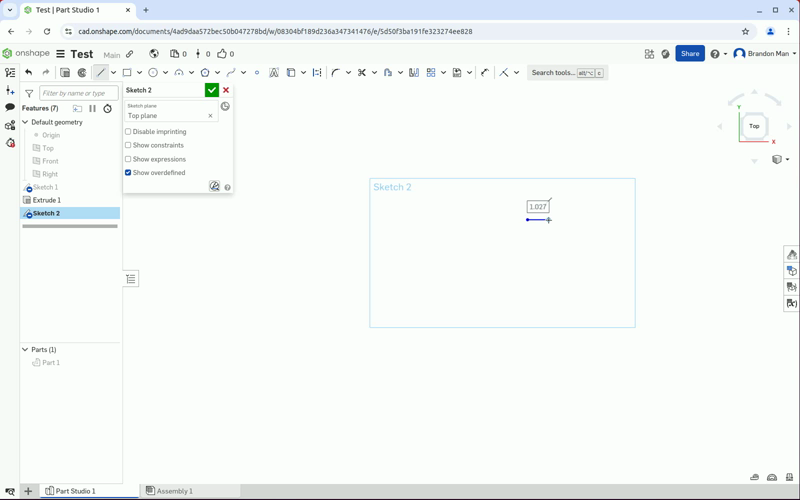
scroll(-6)
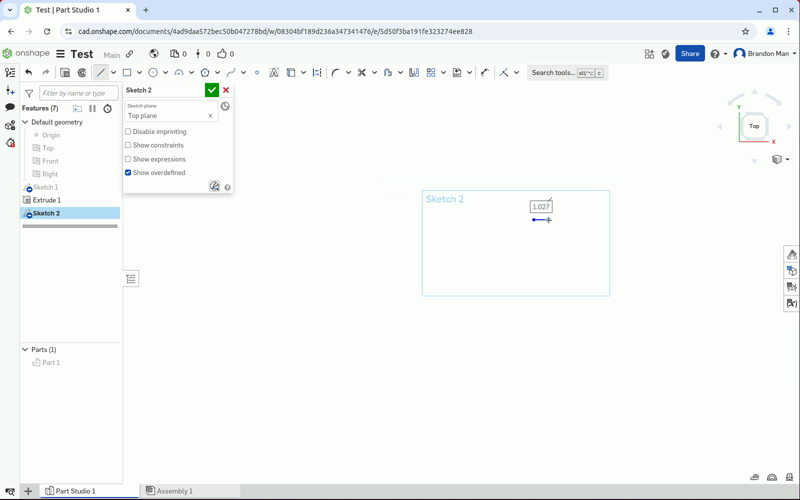
scroll(-6)
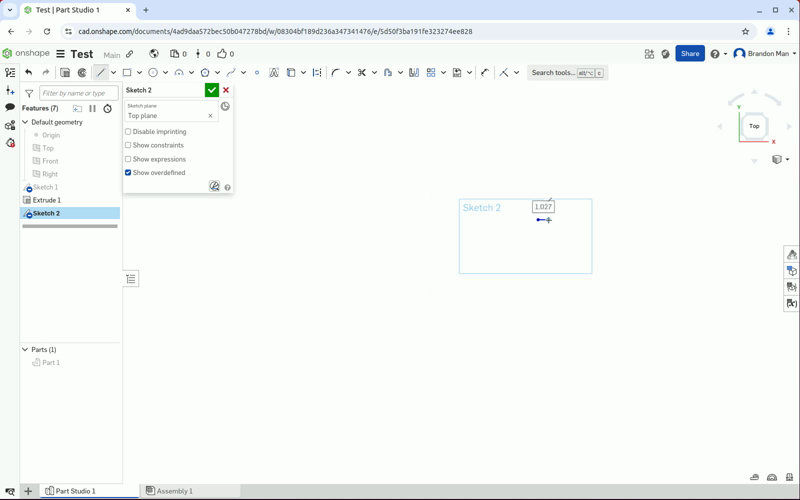
scroll(-6)
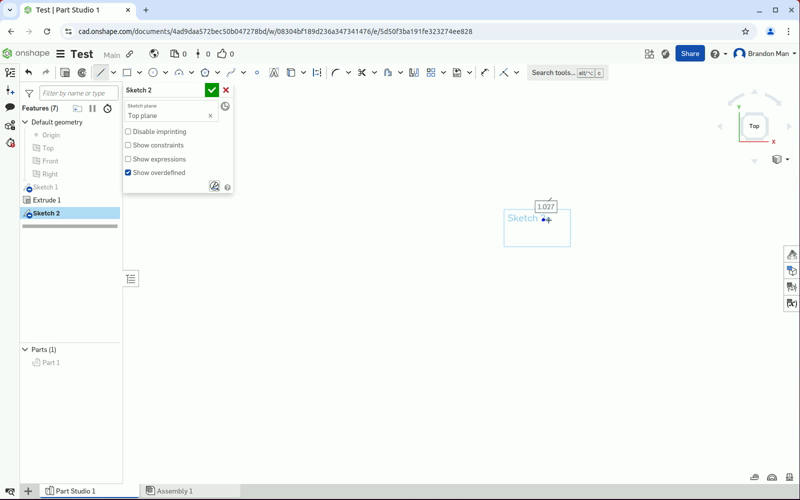
key_up(shift)
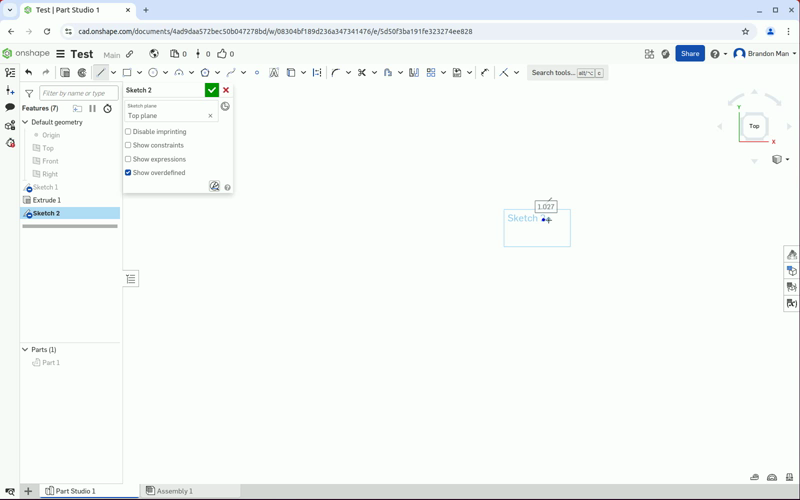
key_down(shift)
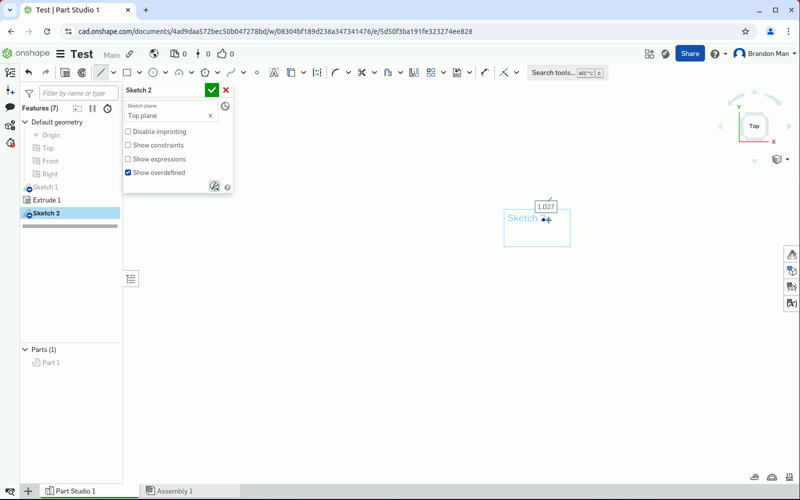
mouse_move(578, 219)
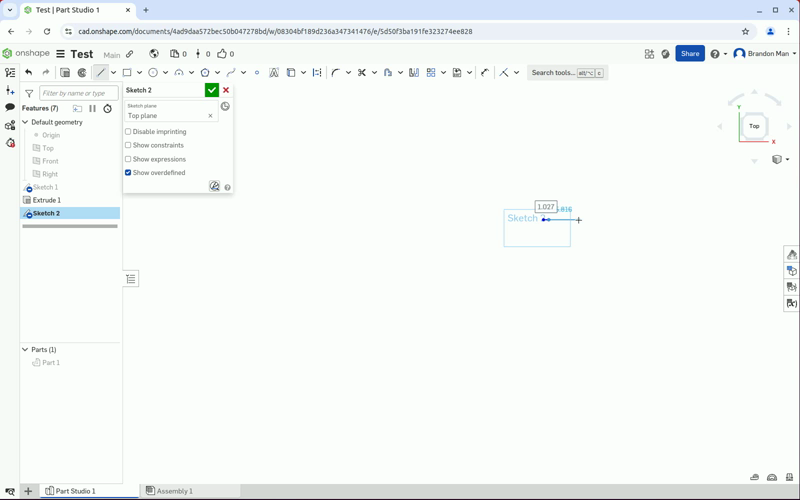
mouse_move(548, 210)
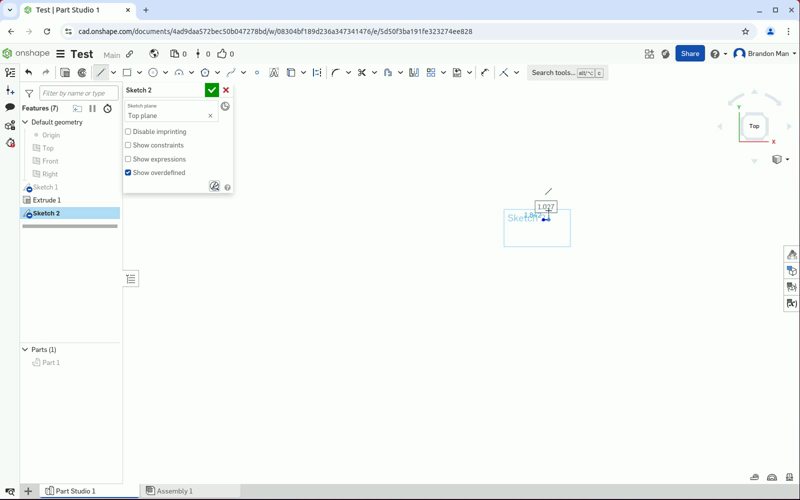
click(548, 210)
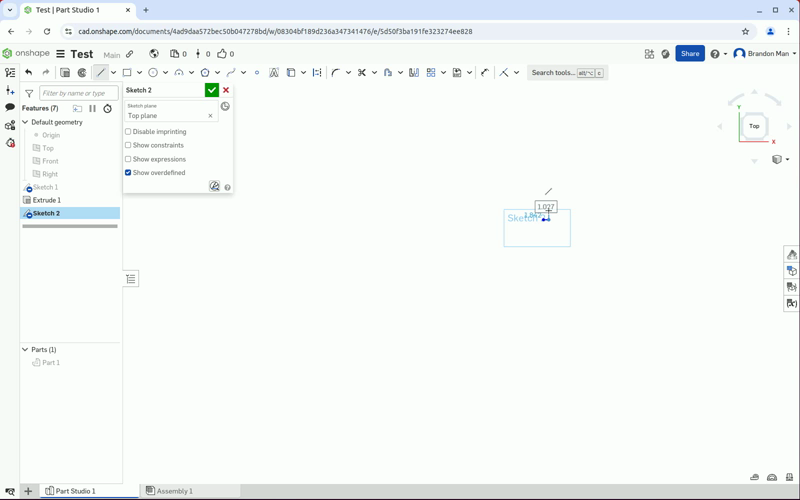
key_up(shift)
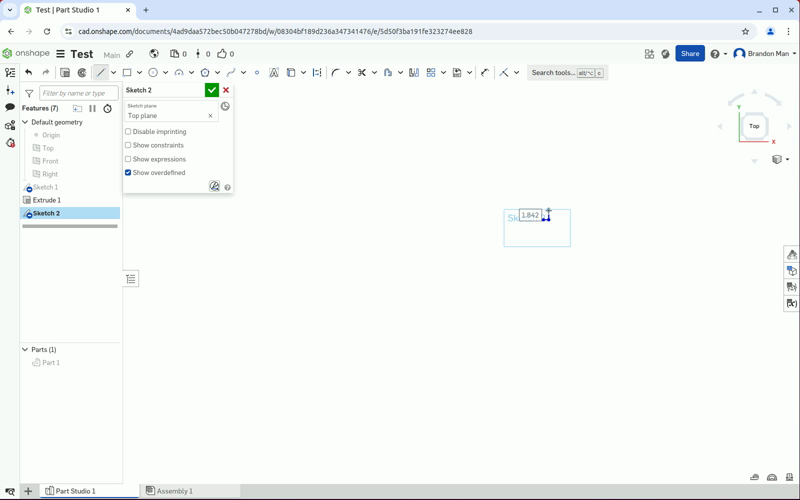
key_down(shift)
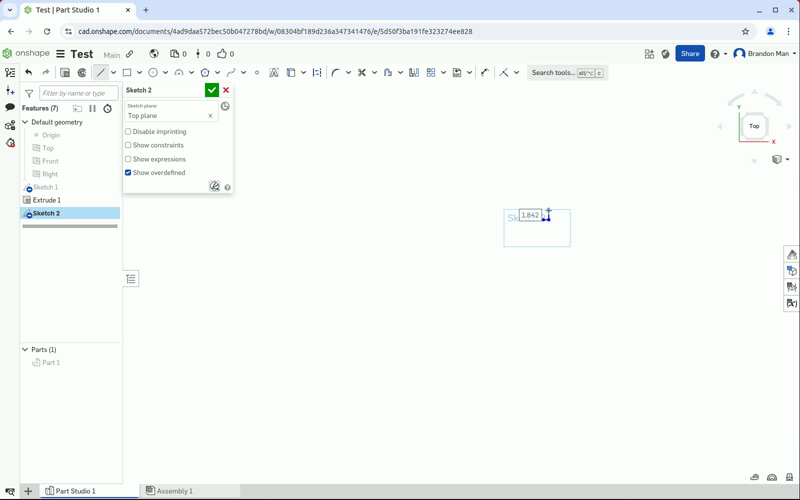
mouse_move(578, 210)
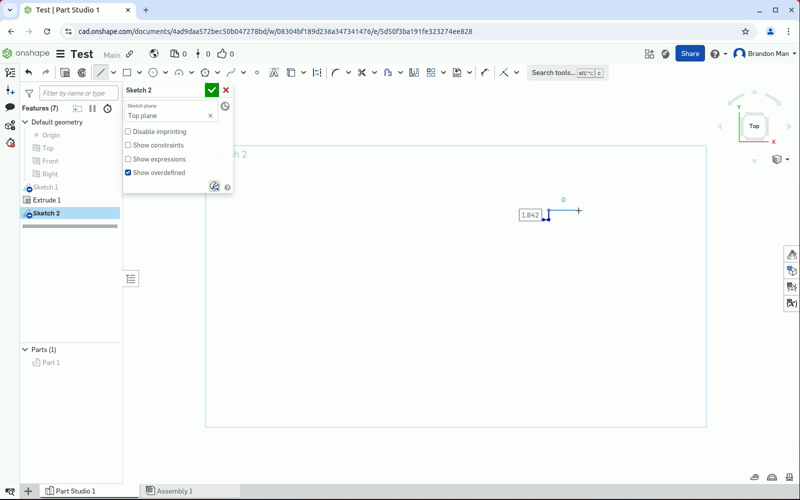
mouse_move(543, 210)
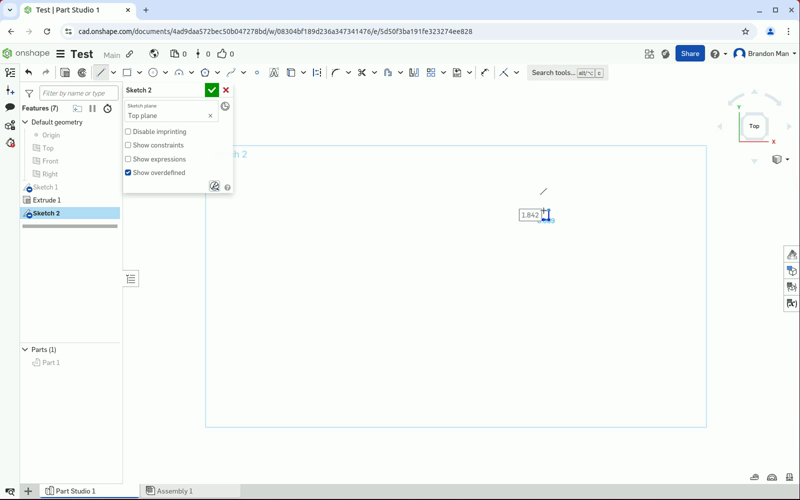
scroll(6)
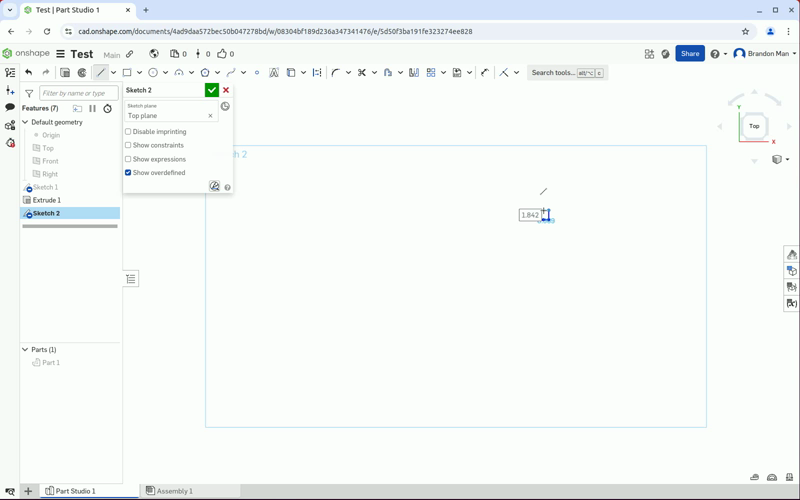
scroll(6)
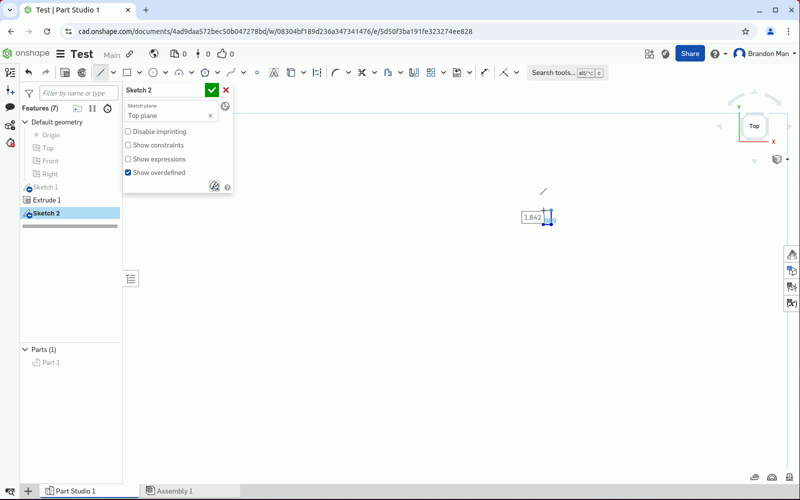
scroll(6)
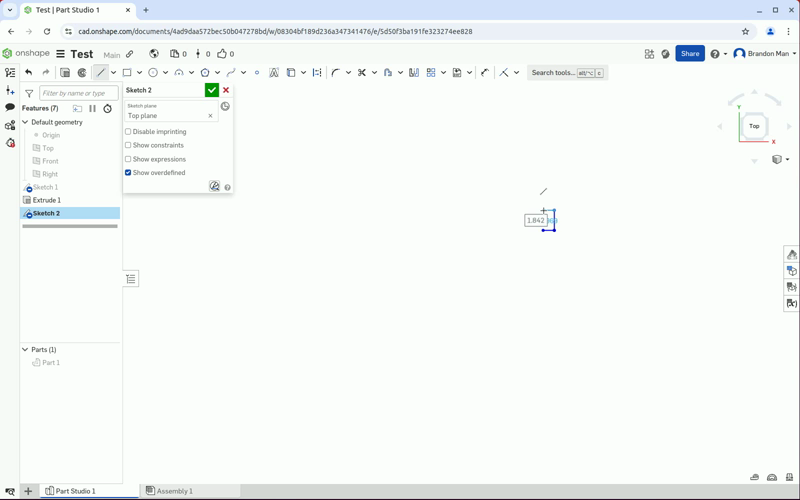
scroll(6)
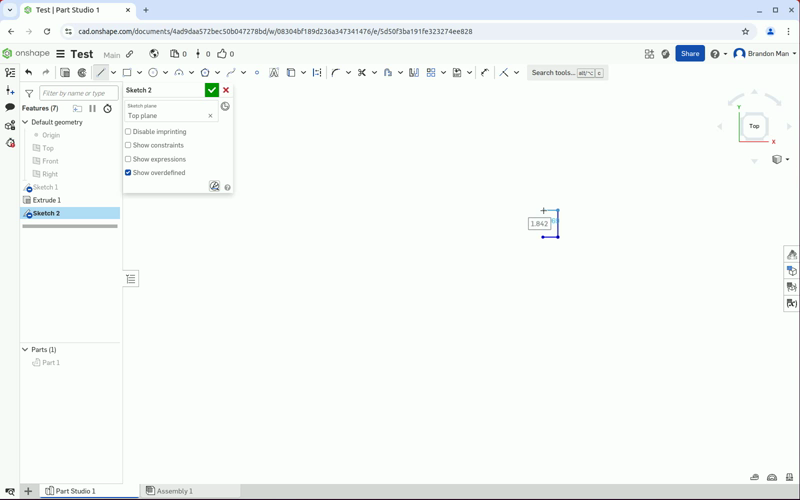
scroll(6)
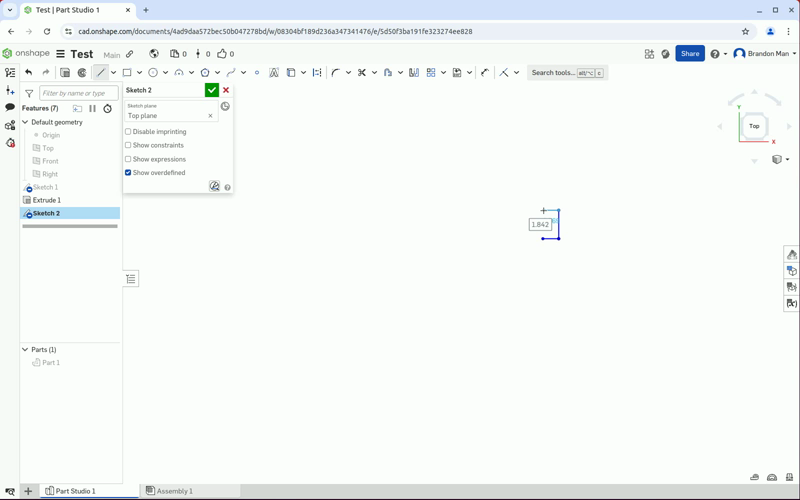
scroll(6)
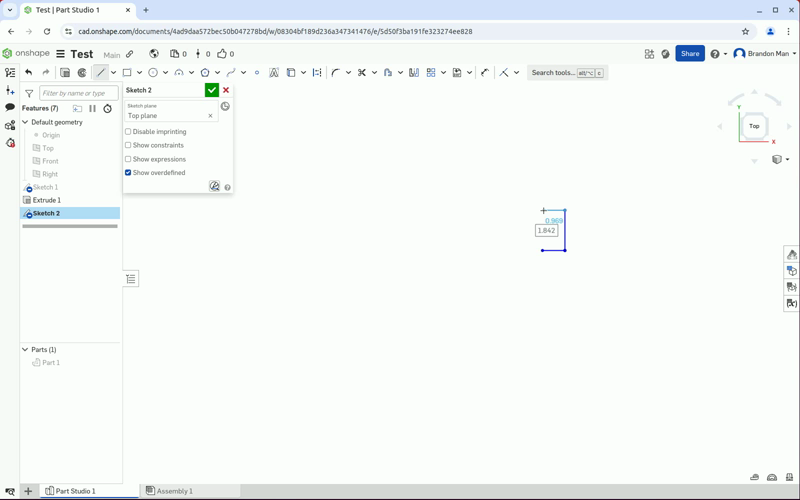
scroll(6)
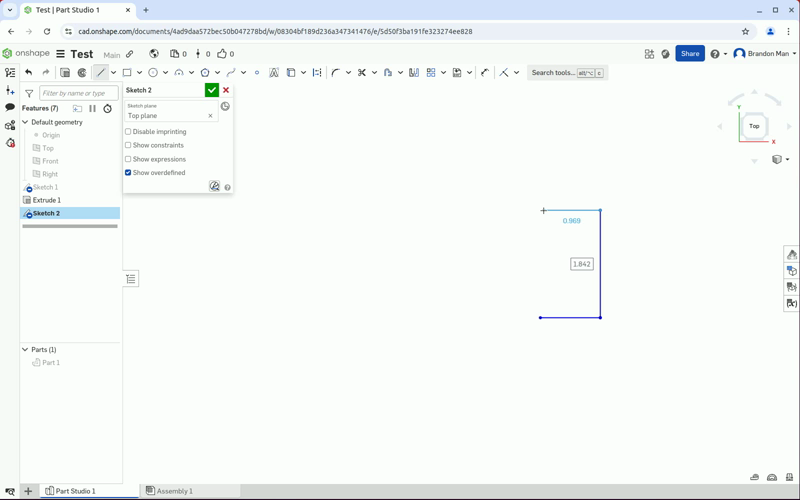
click(543, 210)
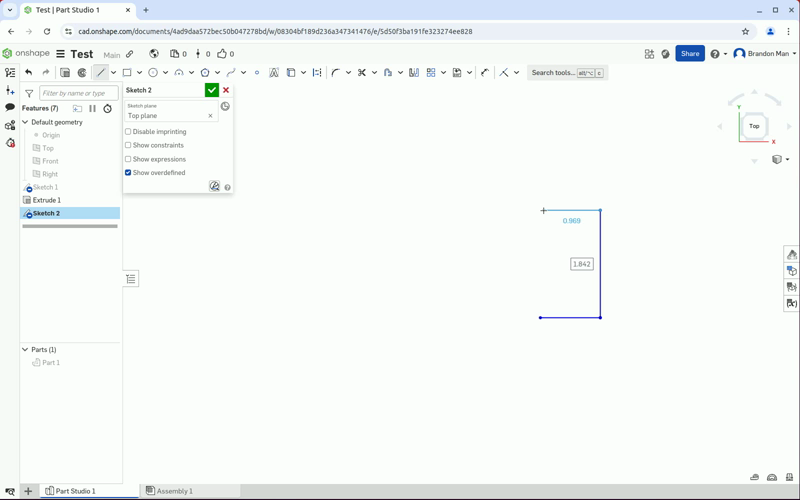
scroll(-6)
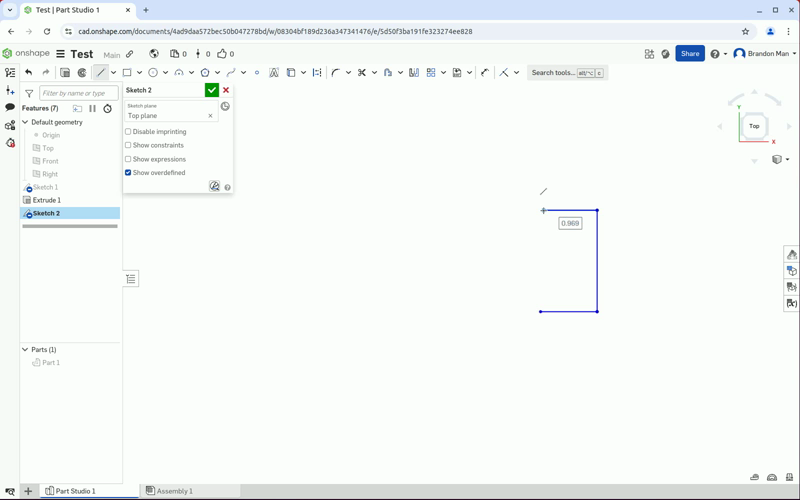
scroll(-6)
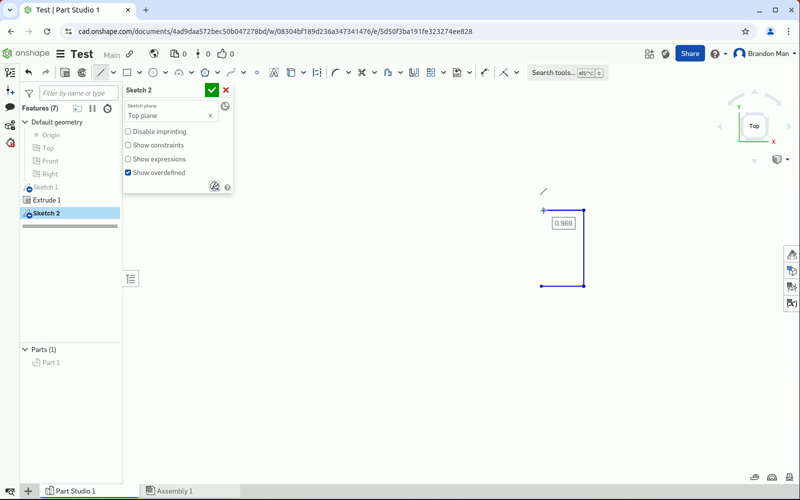
scroll(-6)
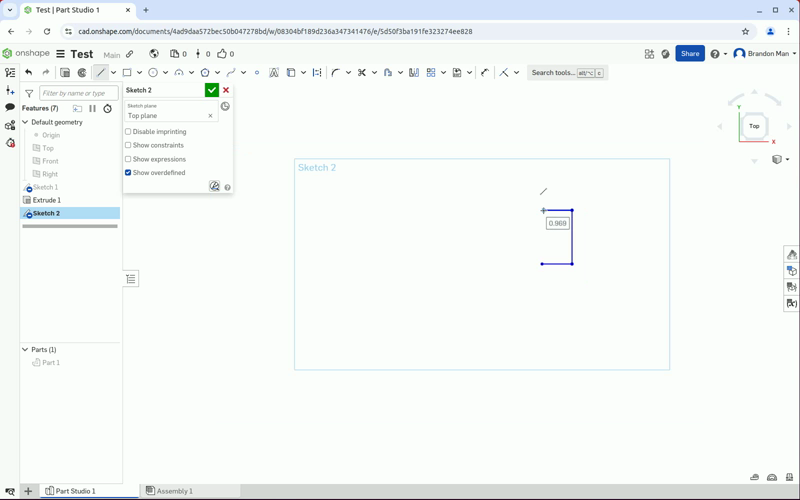
scroll(-6)
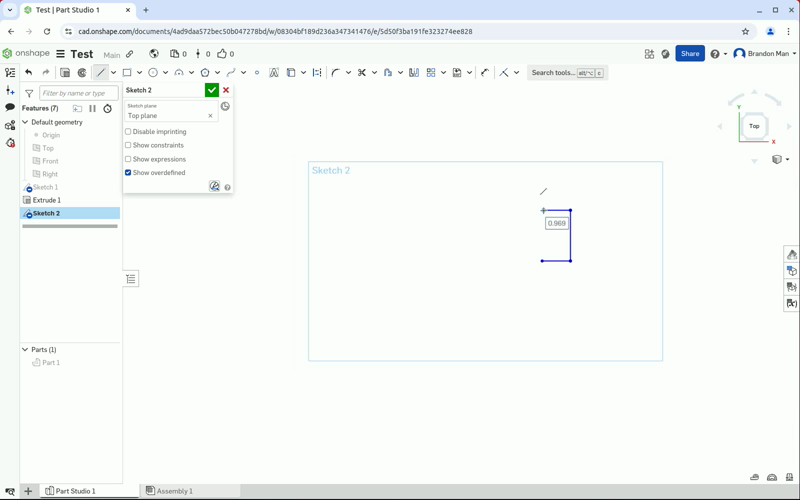
scroll(-6)
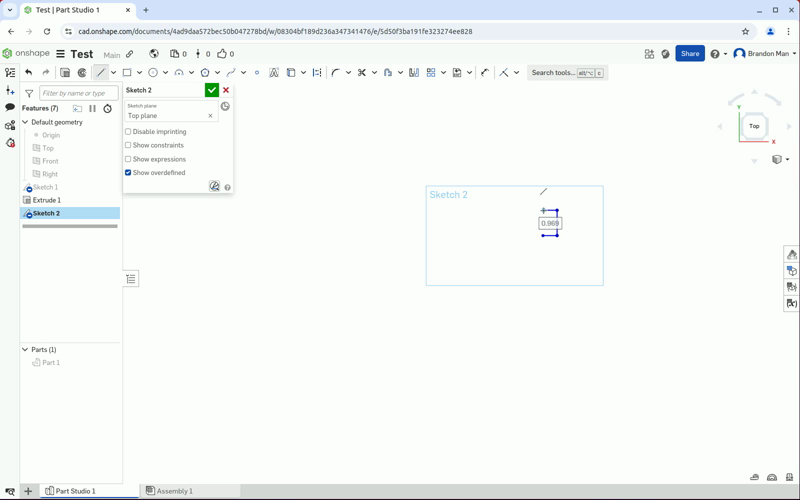
scroll(-6)
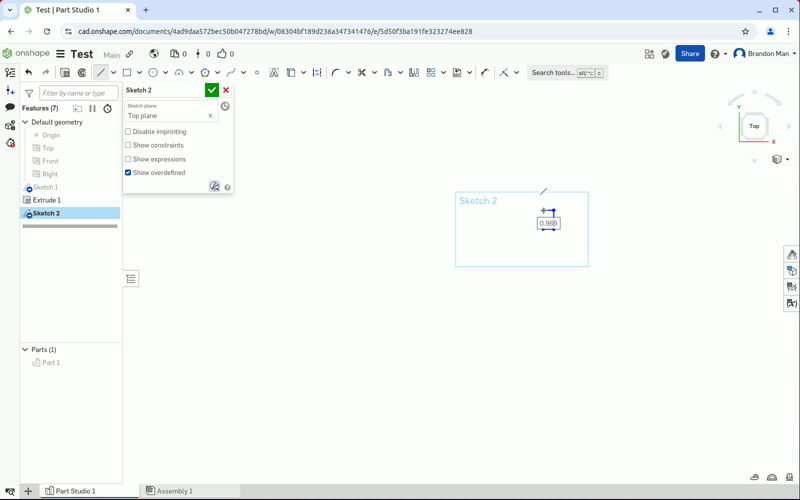
scroll(-6)
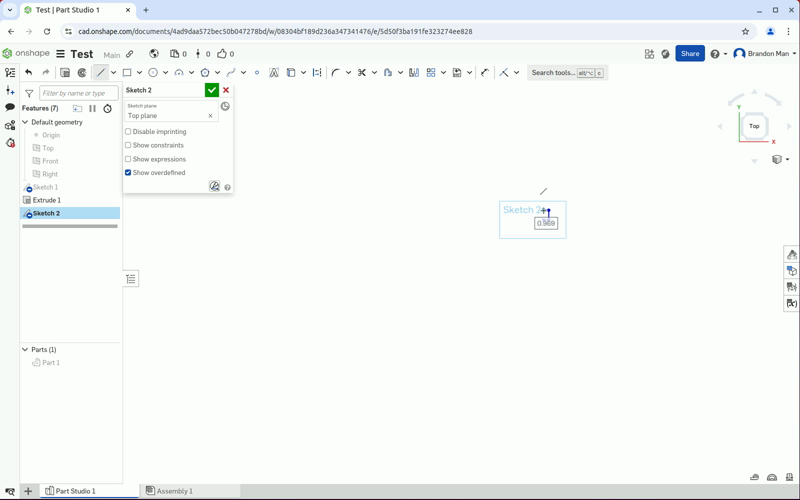
key_up(shift)
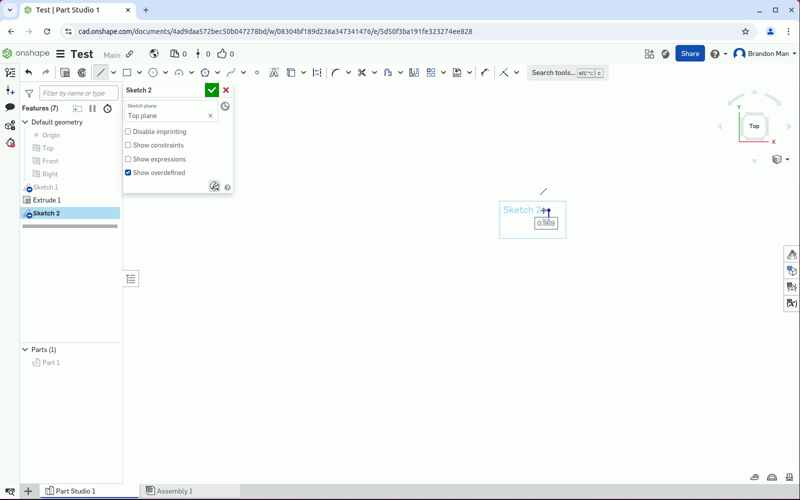
mouse_move(573, 210)
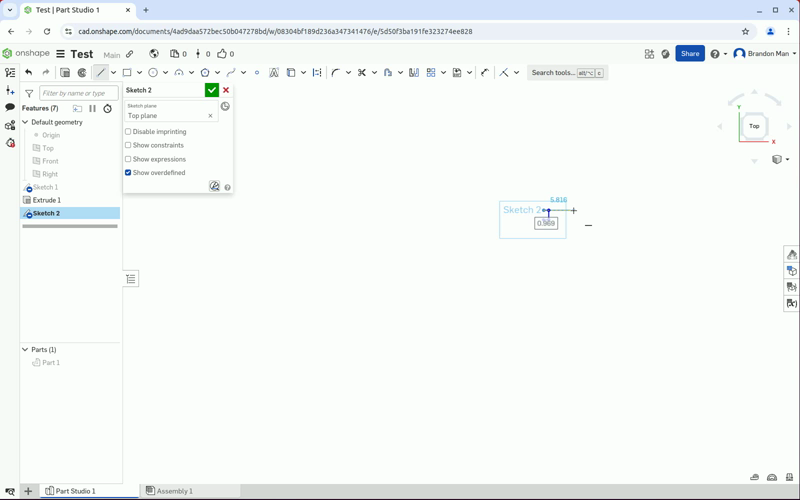
key_down(shift)
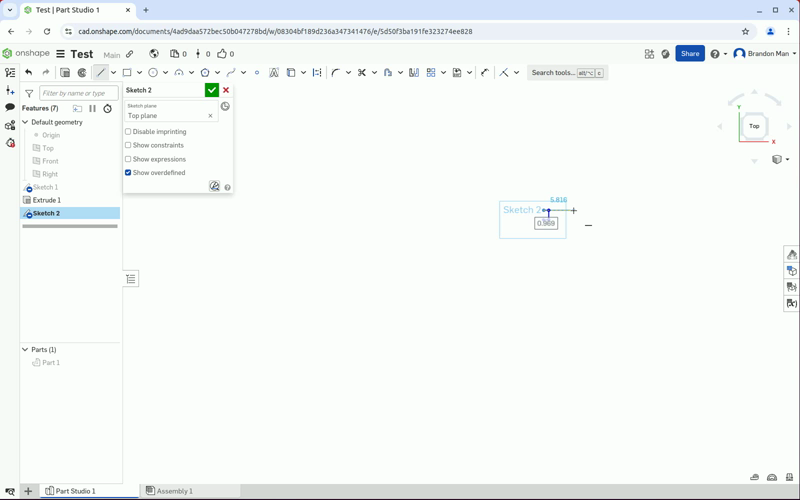
mouse_move(543, 219)
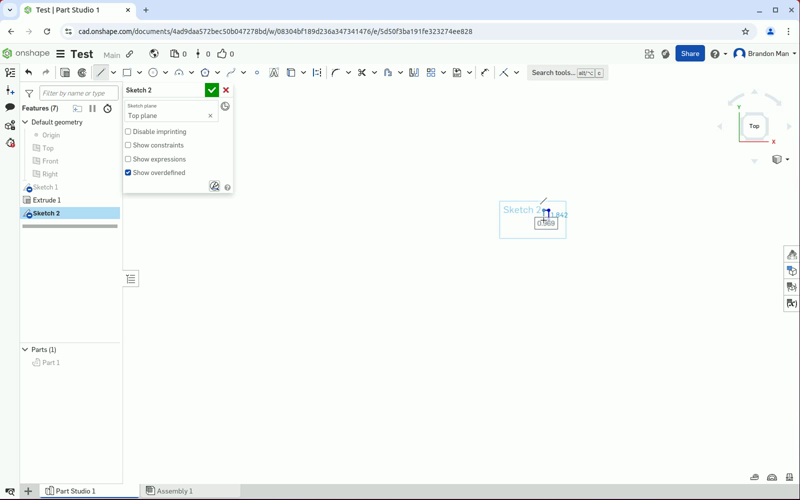
key_up(shift)
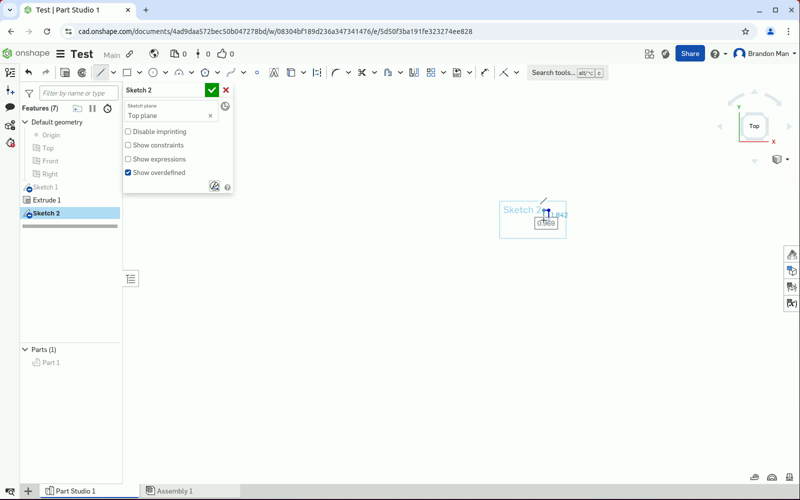
click(543, 219)
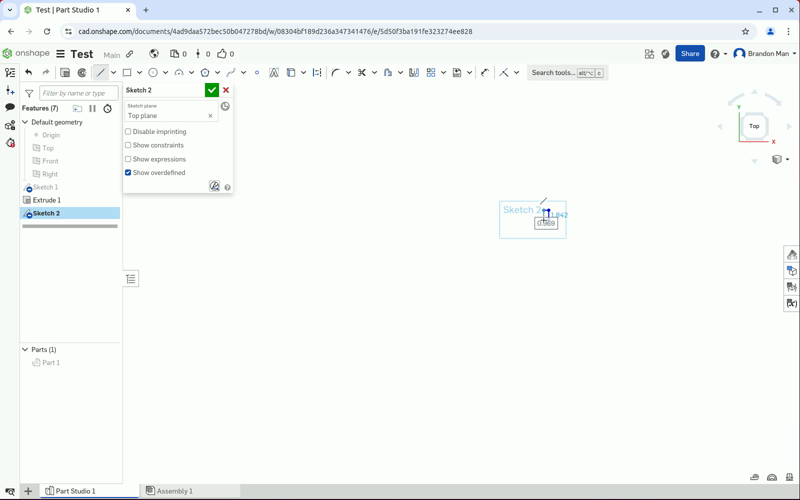
key(esc)
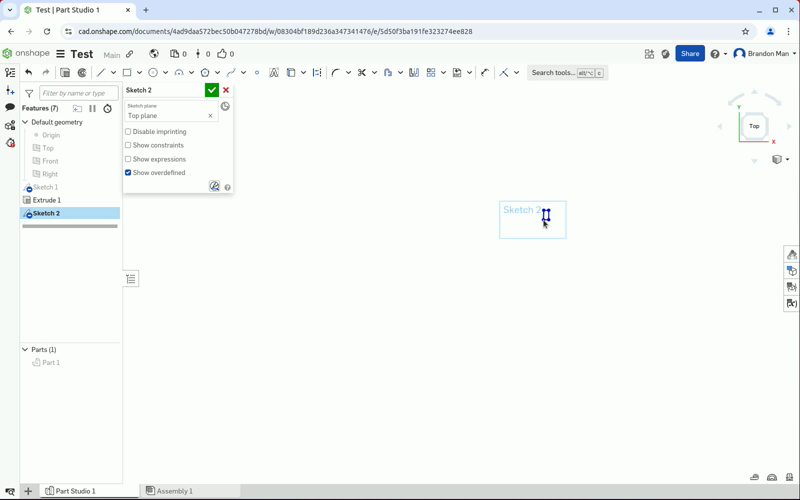
mouse_move(544, 214)
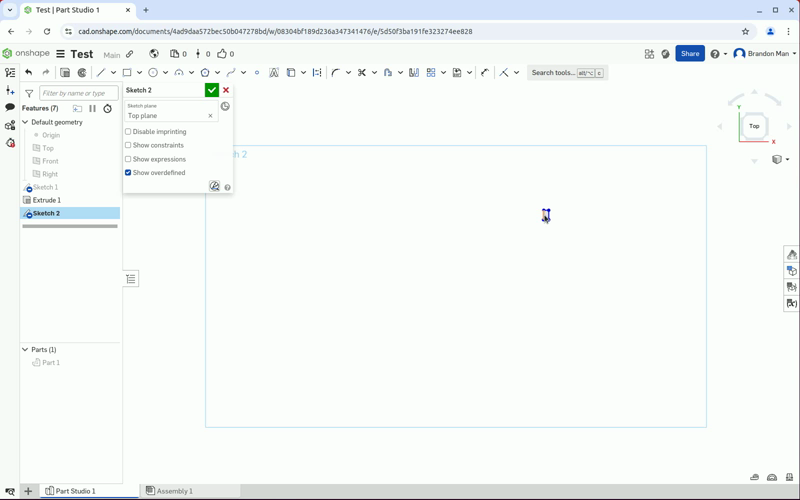
scroll(6)
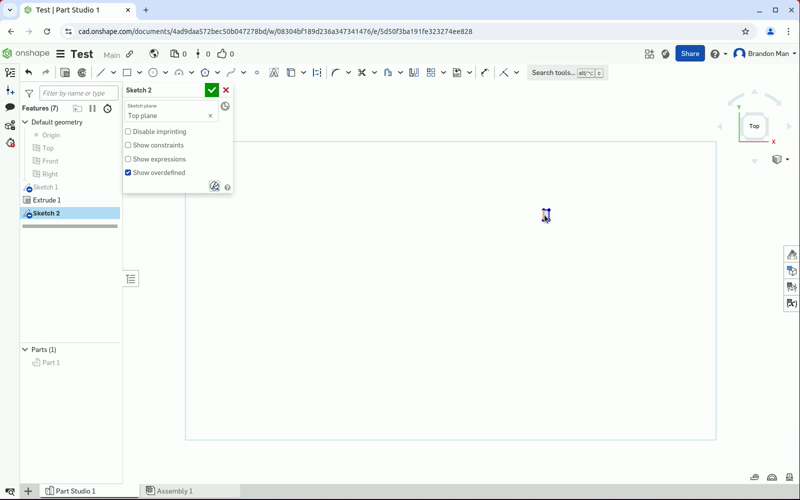
scroll(6)
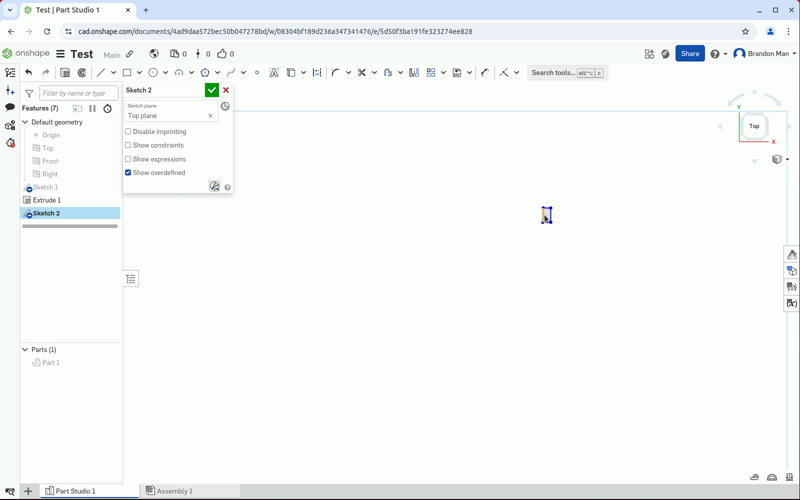
scroll(6)
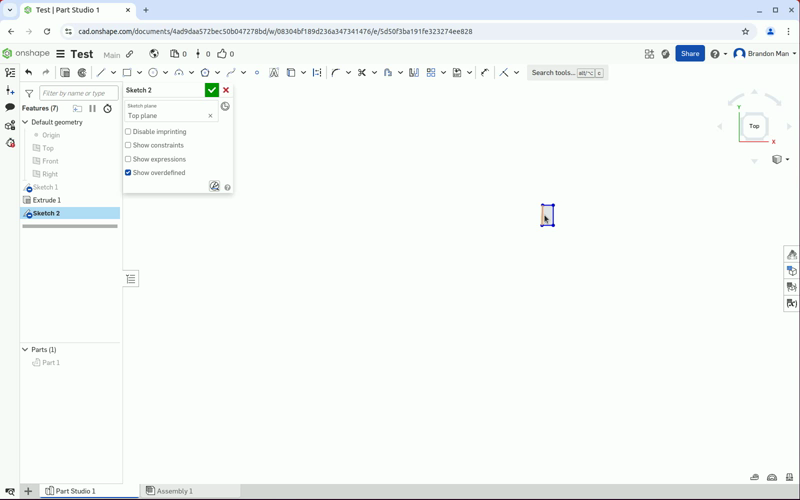
scroll(6)
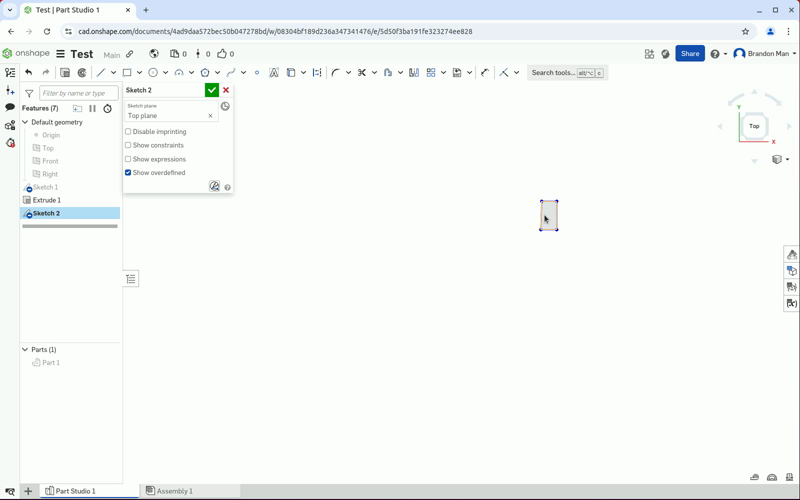
scroll(6)
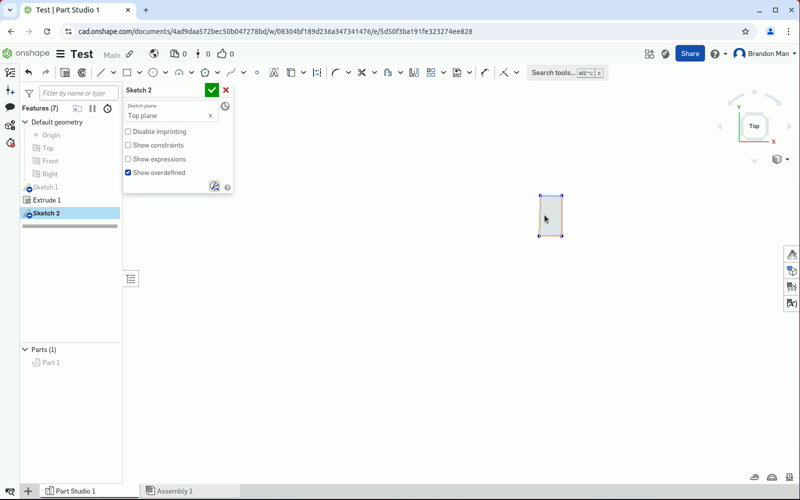
scroll(6)
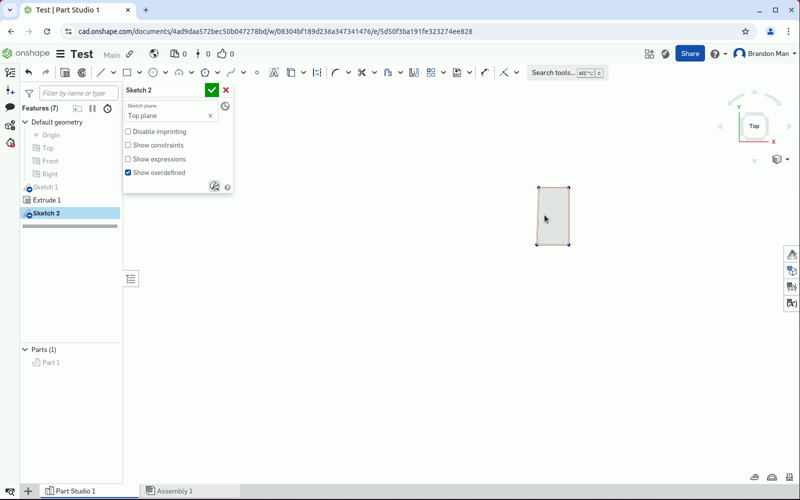
scroll(6)
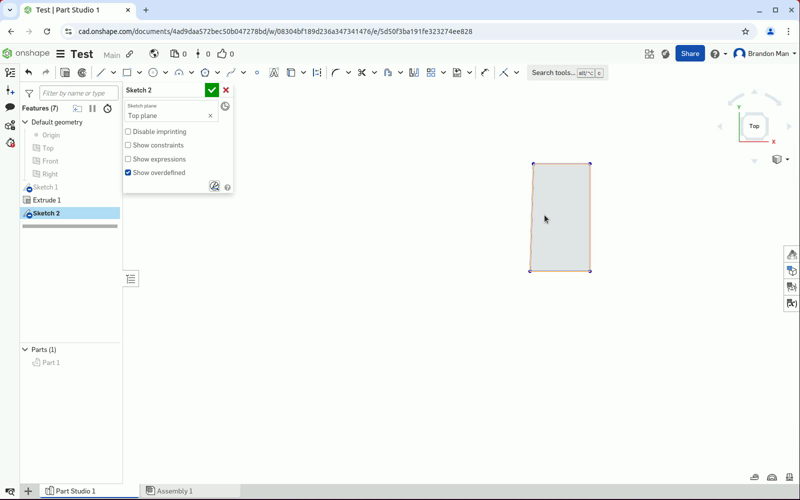
click(544, 214)
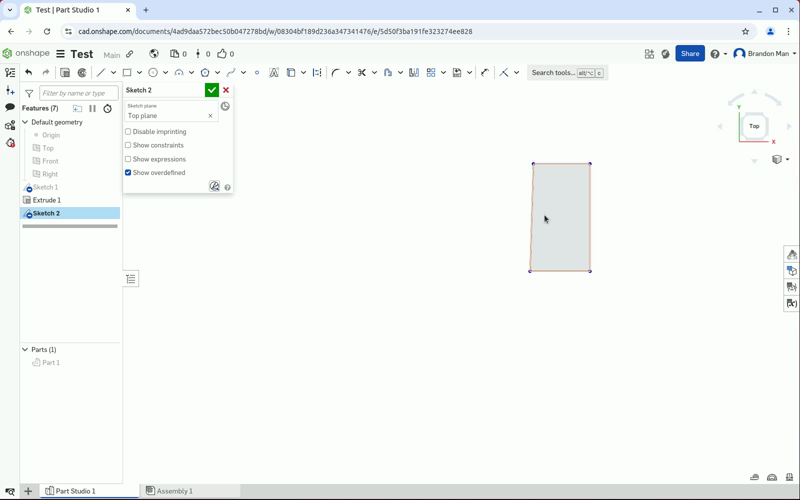
scroll(-6)
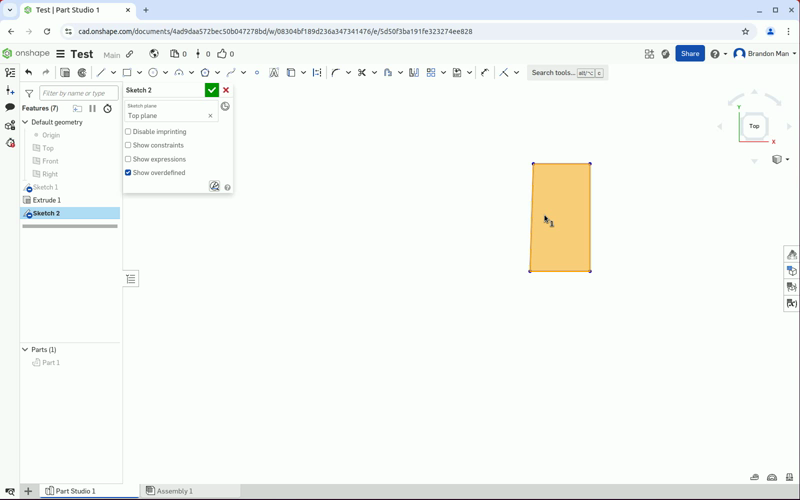
scroll(-6)
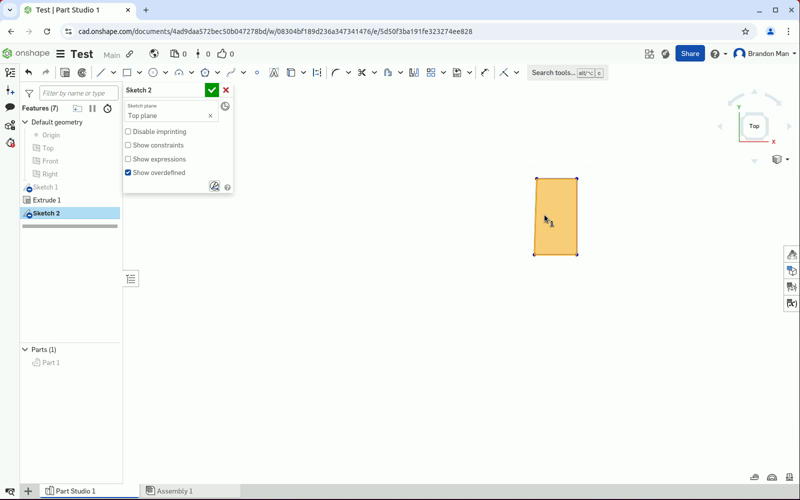
scroll(-6)
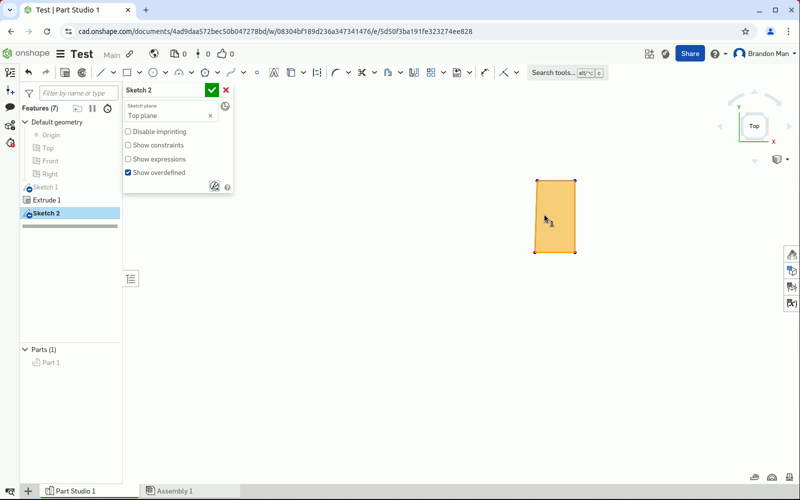
scroll(-6)
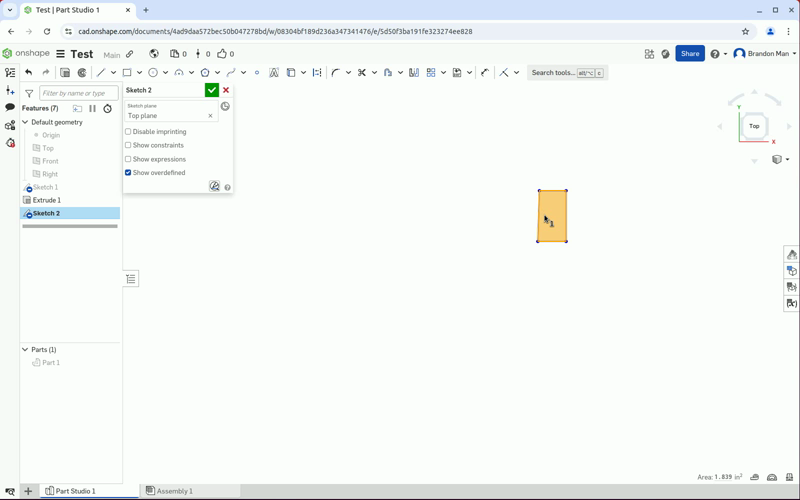
scroll(-6)
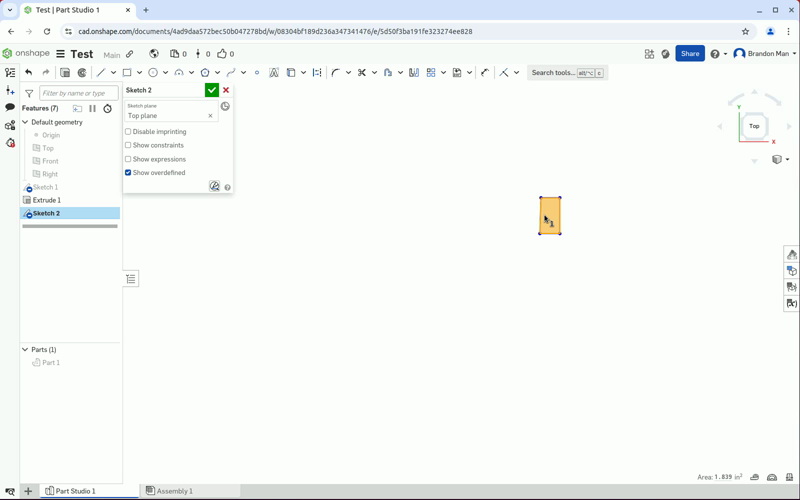
scroll(-6)
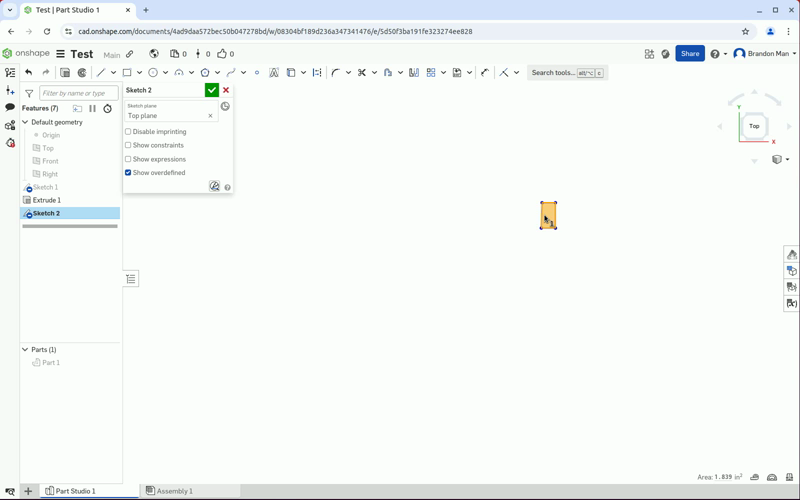
scroll(-6)
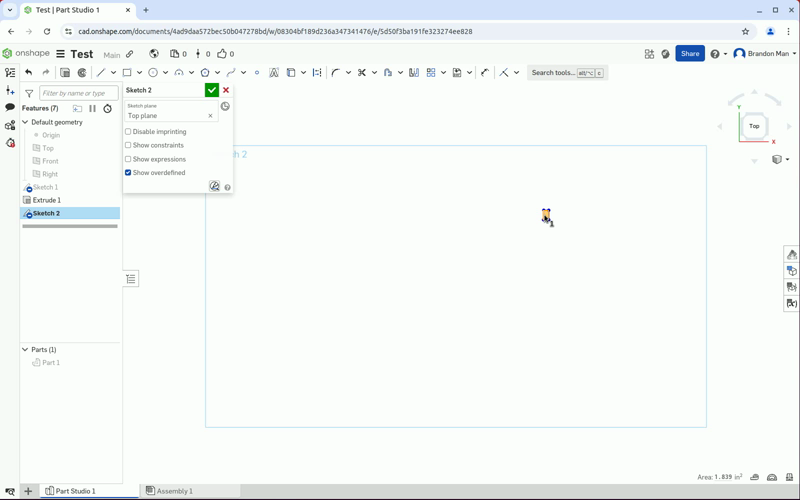
mouse_move(73, 352)
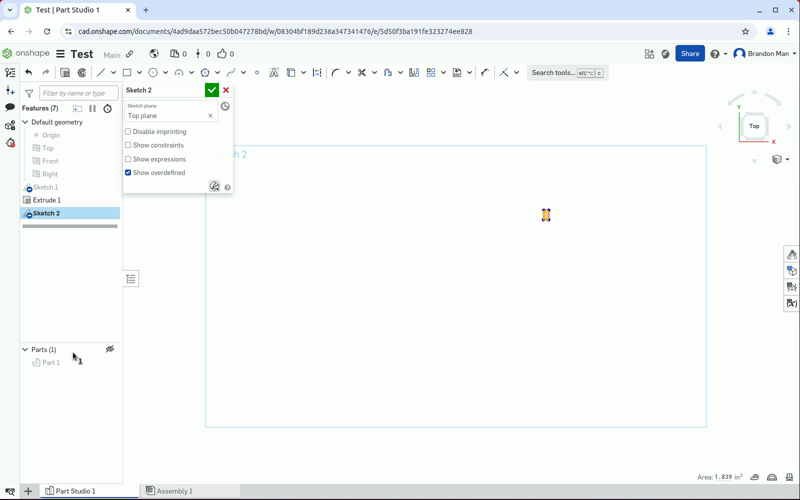
key(shift+y)
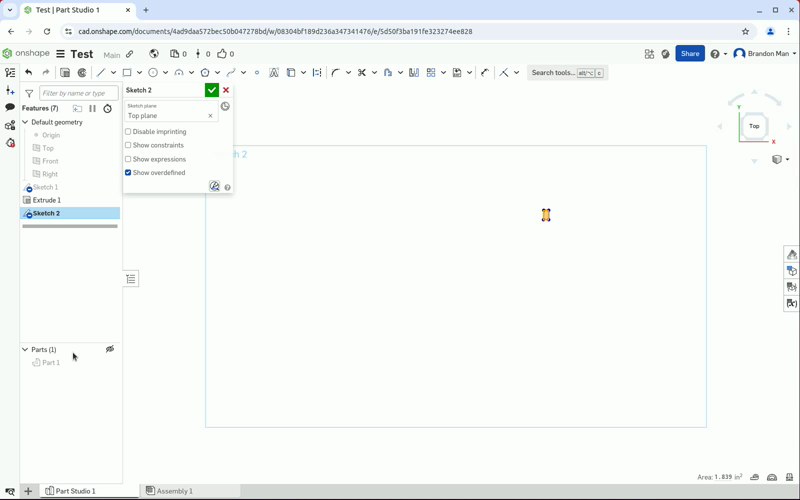
key(shift+e)
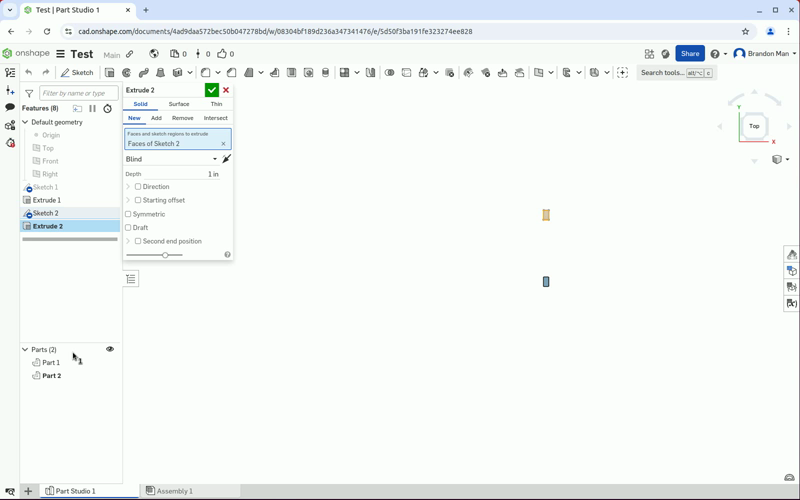
mouse_move(143, 106)
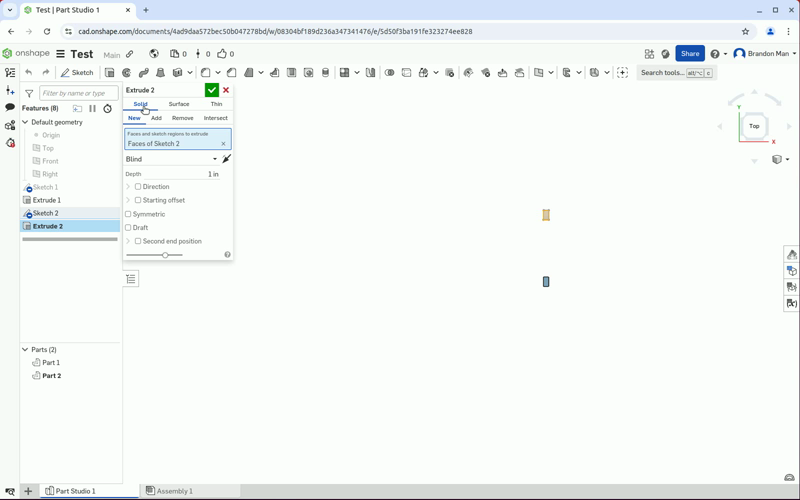
click(143, 106)
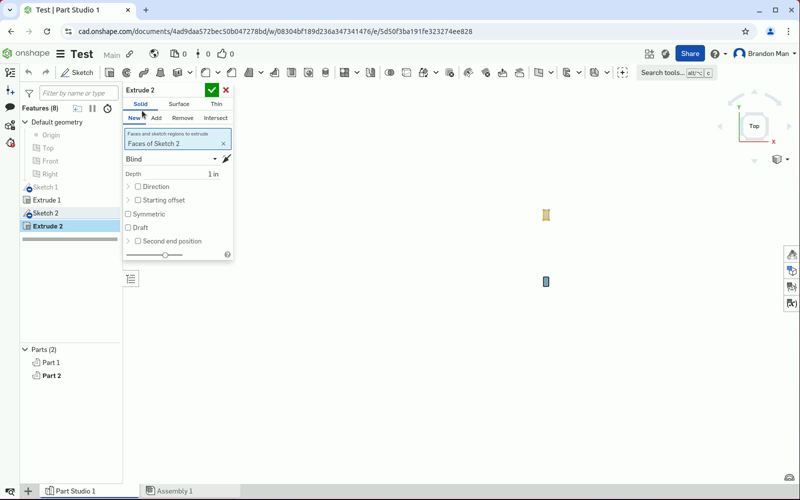
mouse_move(137, 120)
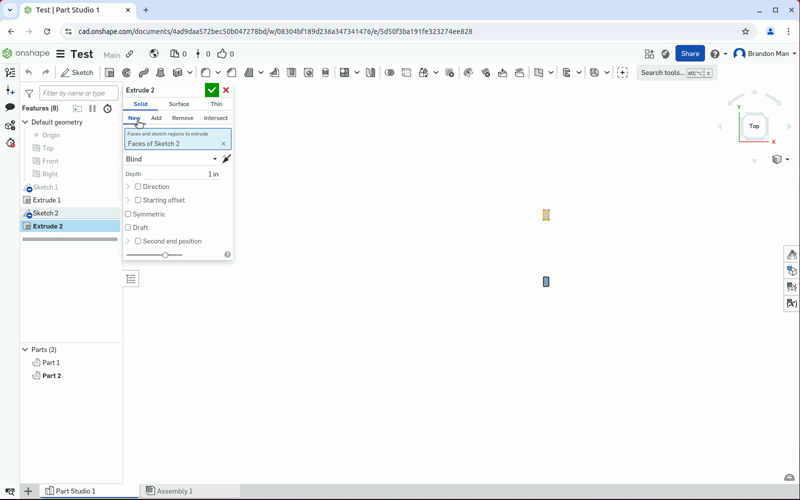
click(137, 120)
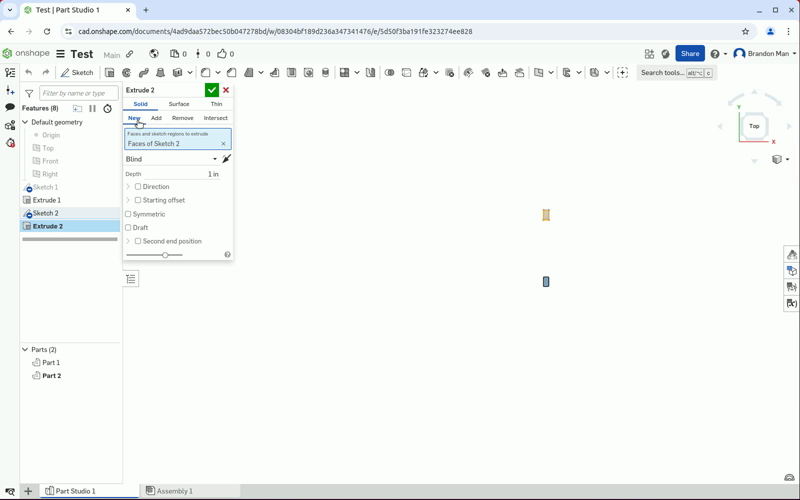
key(tab, 4)
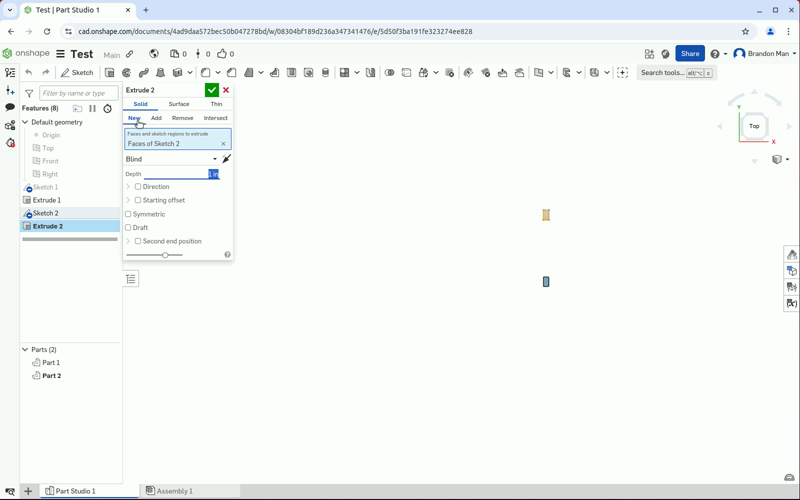
text(23.108)
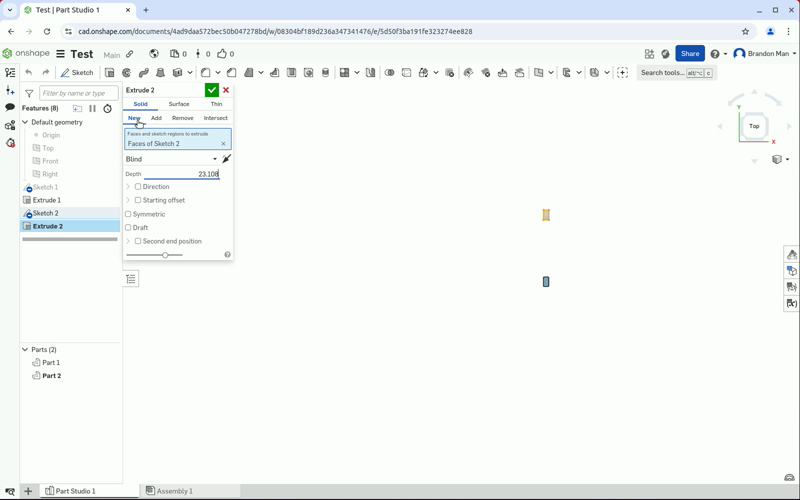
key(enter)
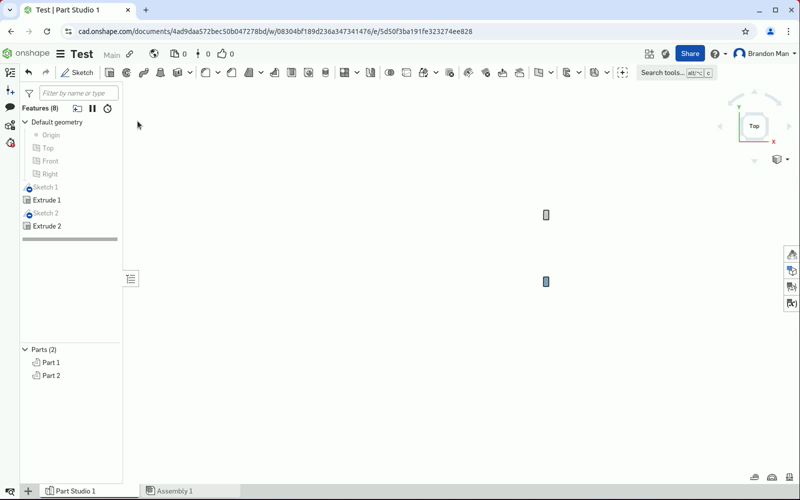
key(shift+h)
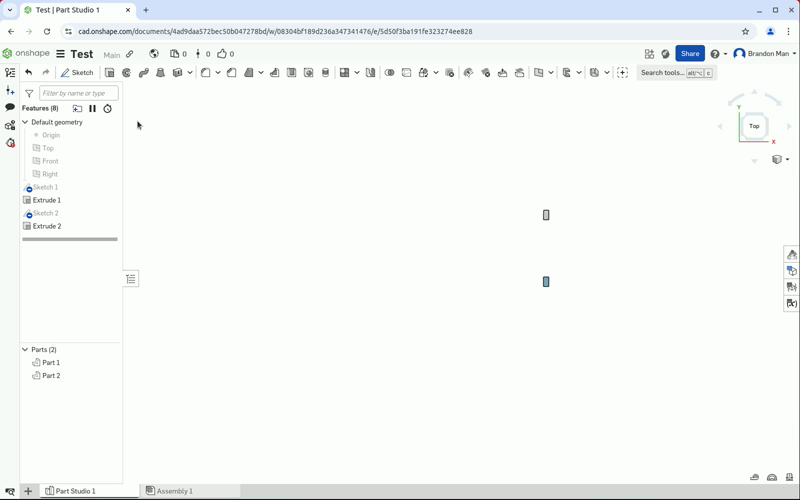
key(shift+h)
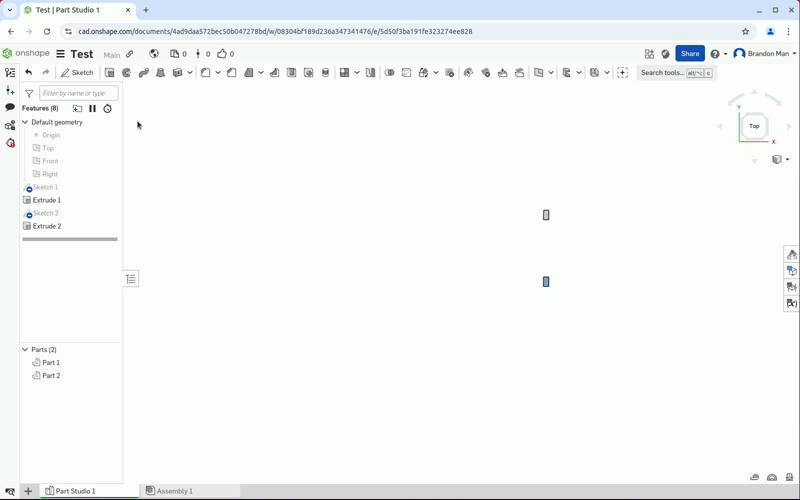
mouse_move(73, 189)
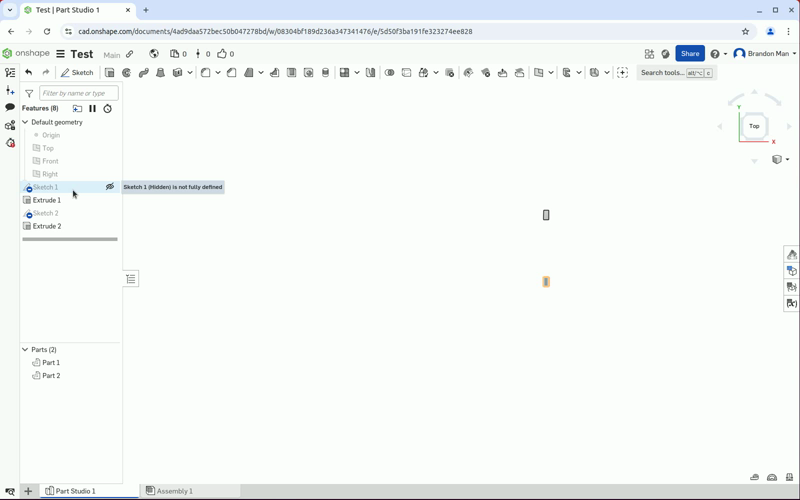
click(73, 189)
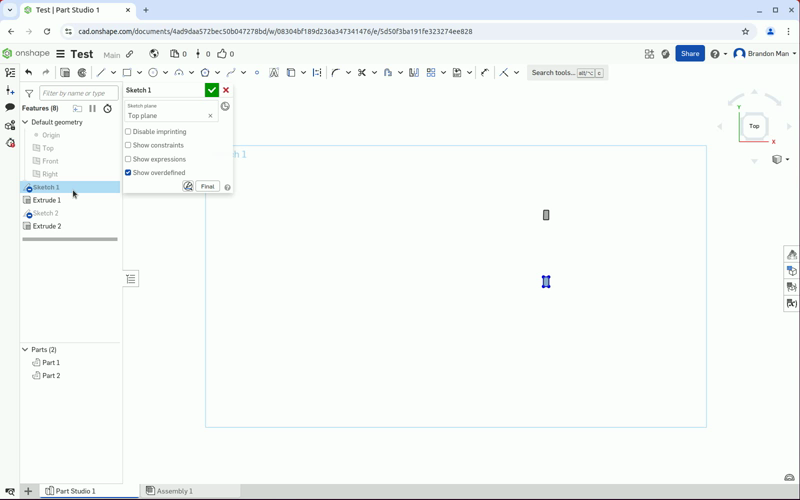
mouse_move(229, 92)
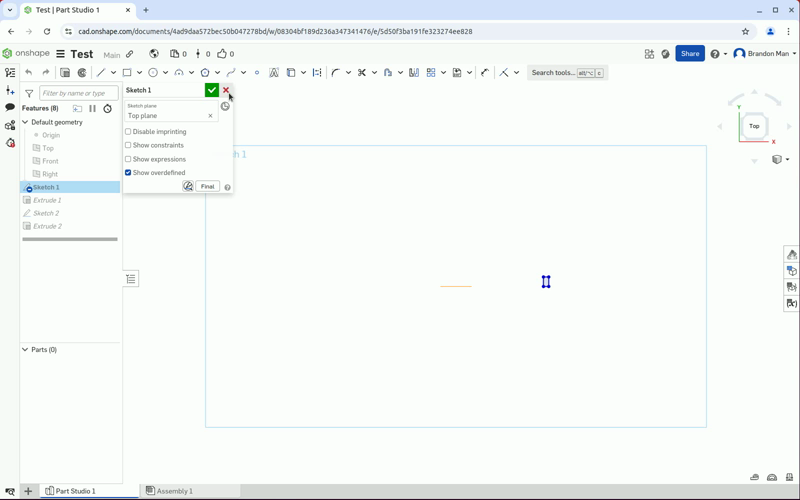
click(229, 92)
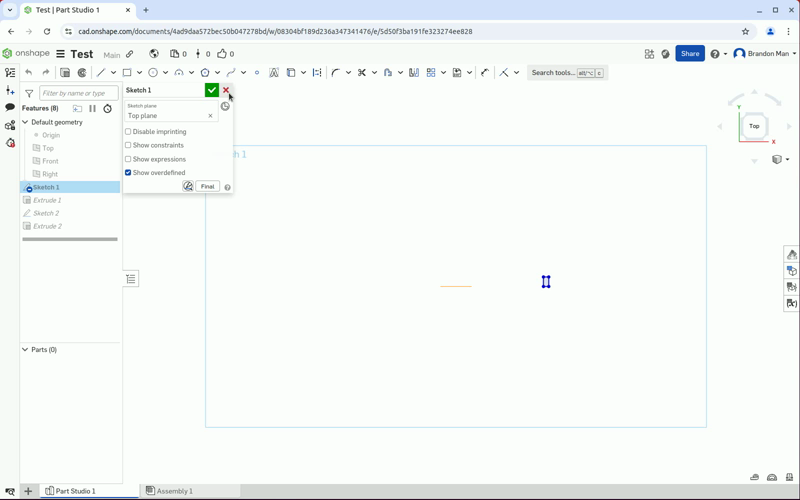
key(shift+s)
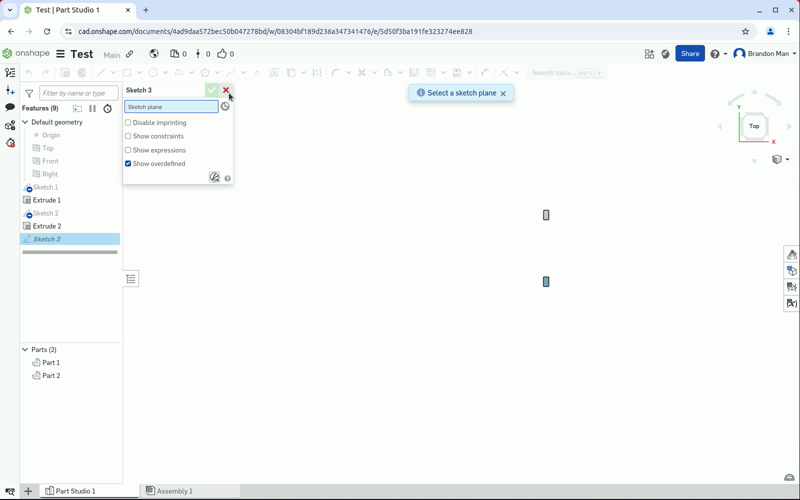
mouse_move(73, 150)
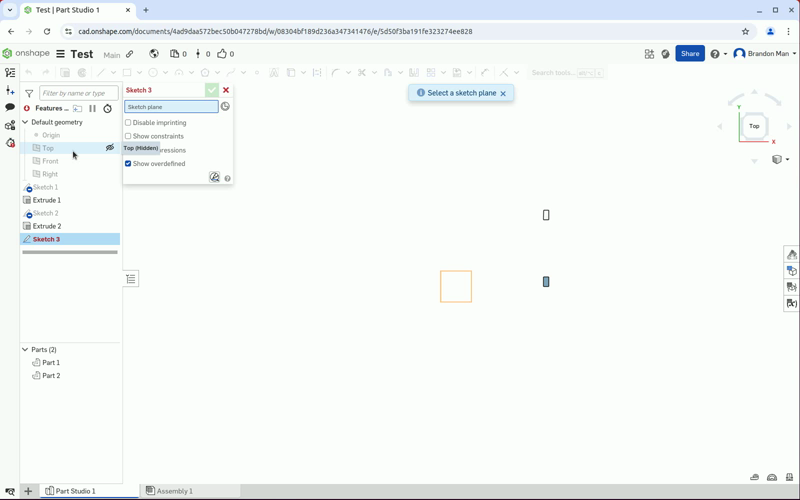
click(73, 150)
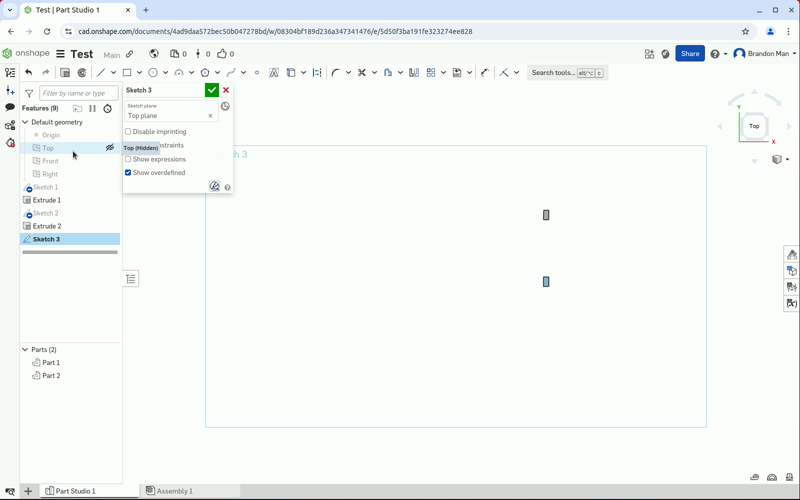
mouse_move(73, 352)
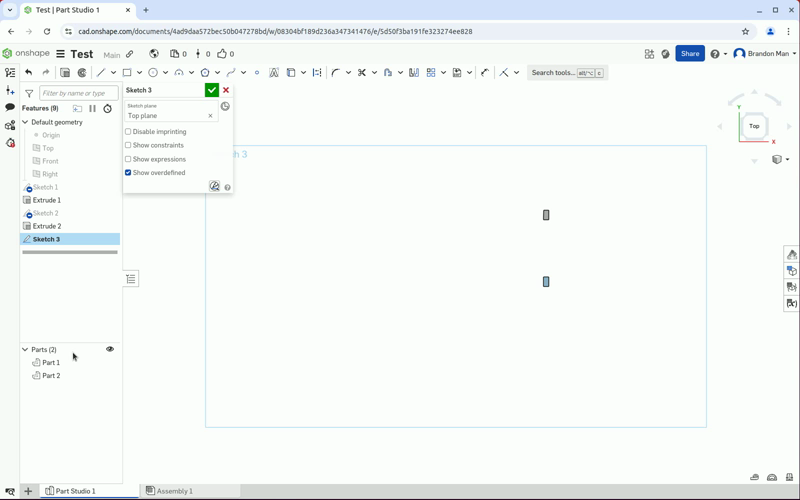
key(y)
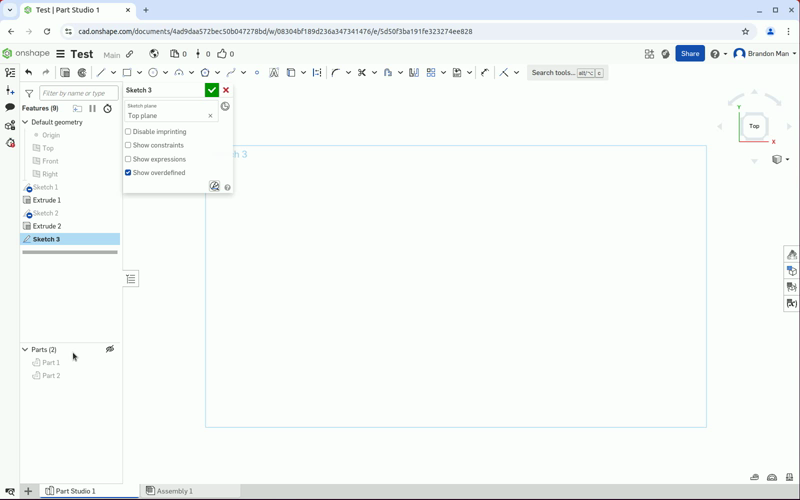
key(l)
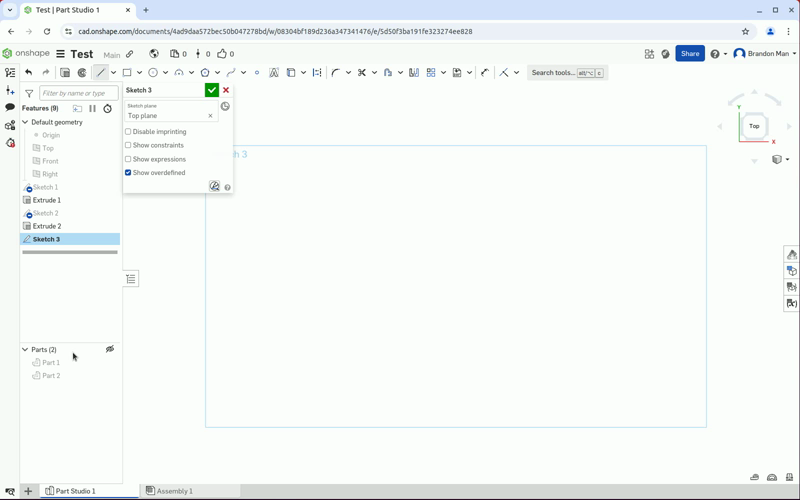
key_down(shift)
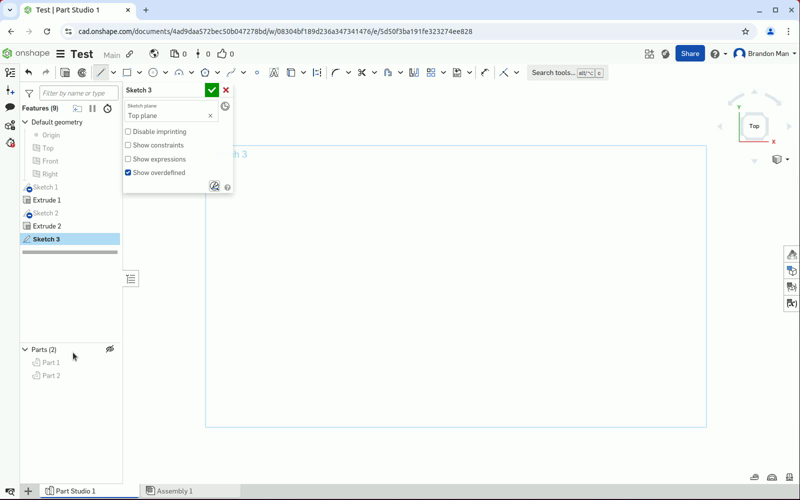
mouse_move(372, 282)
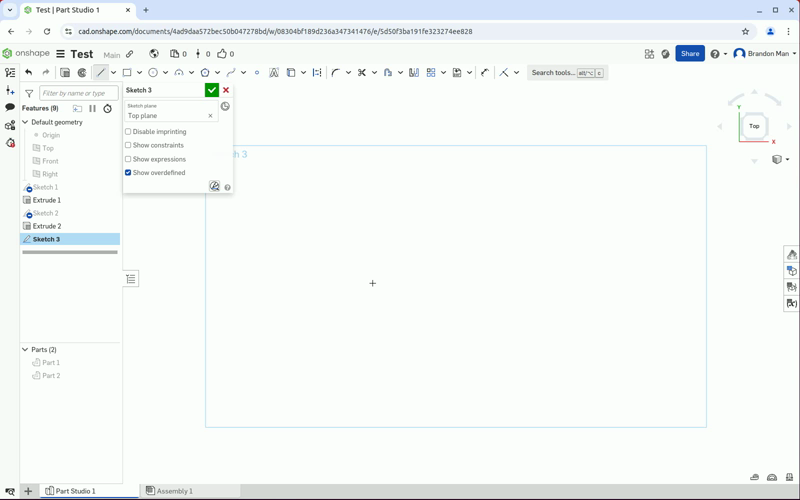
click(372, 282)
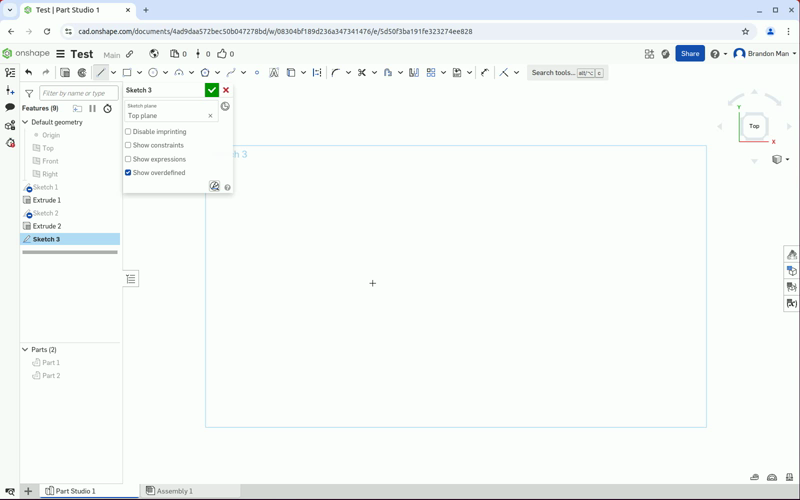
key_up(shift)
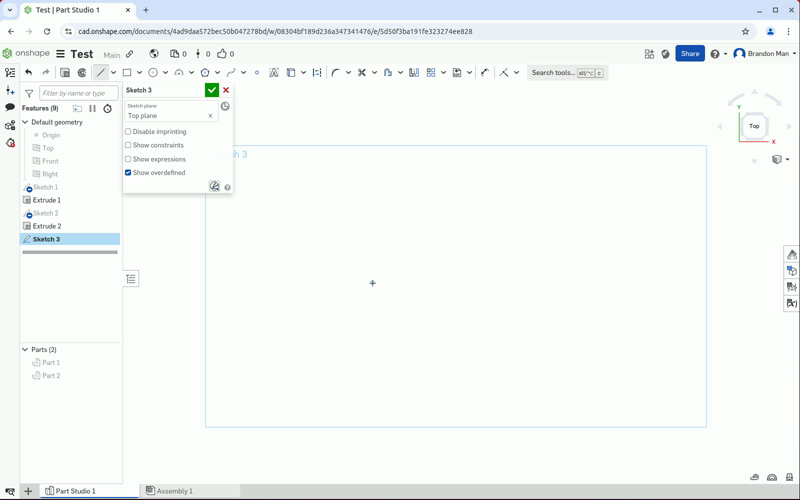
key_down(shift)
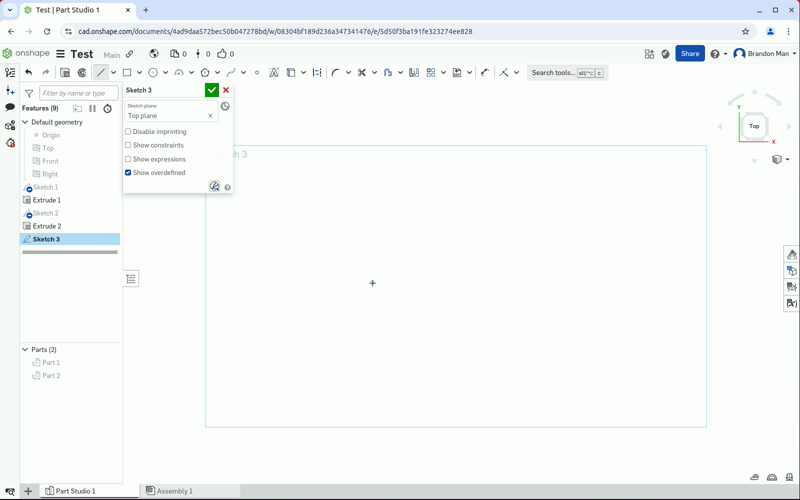
mouse_move(402, 282)
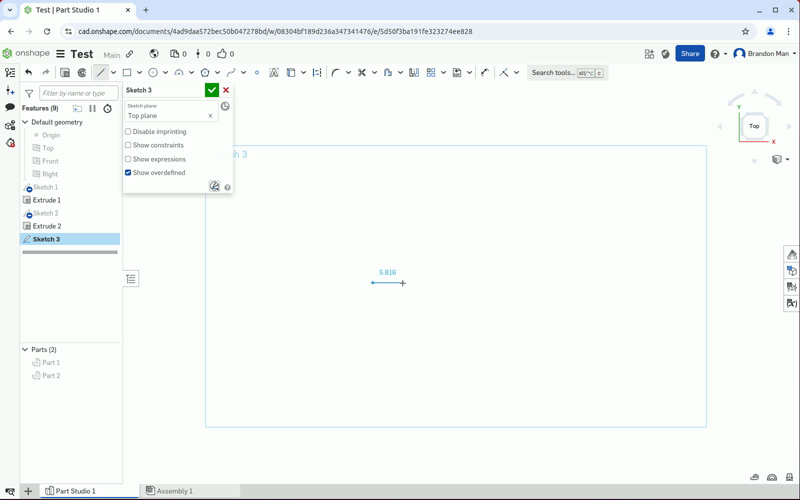
mouse_move(377, 282)
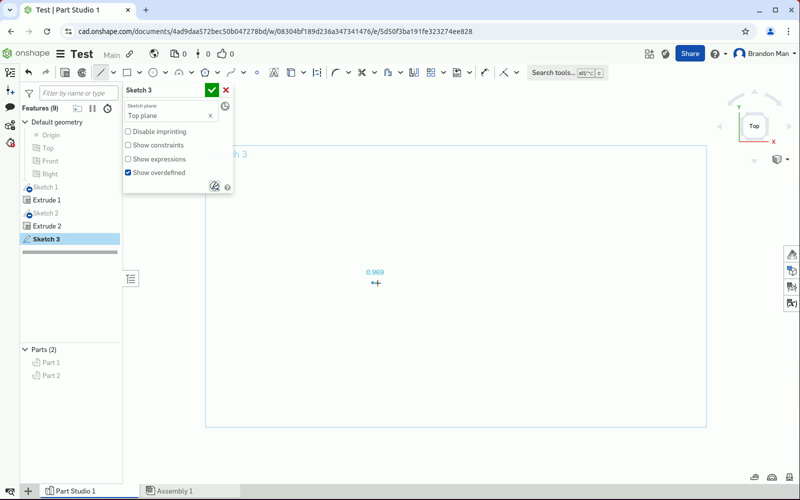
scroll(6)
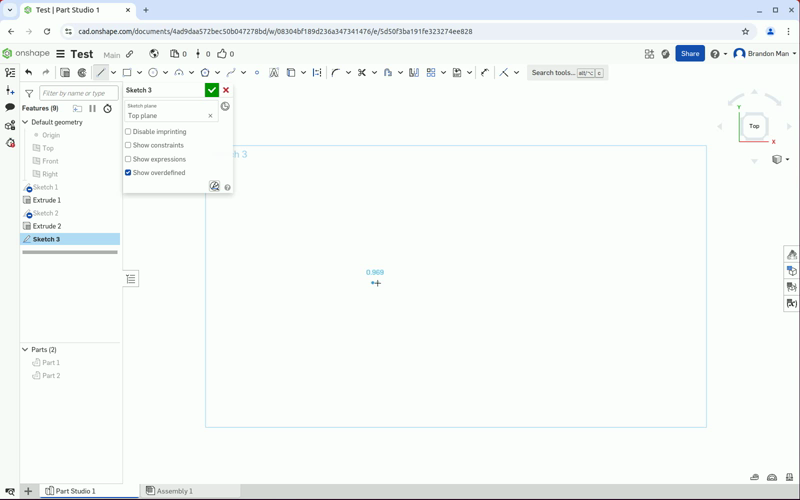
scroll(6)
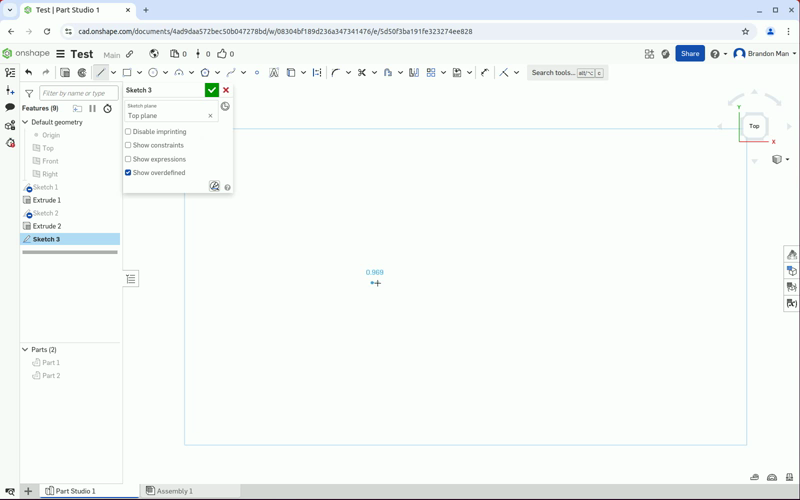
scroll(6)
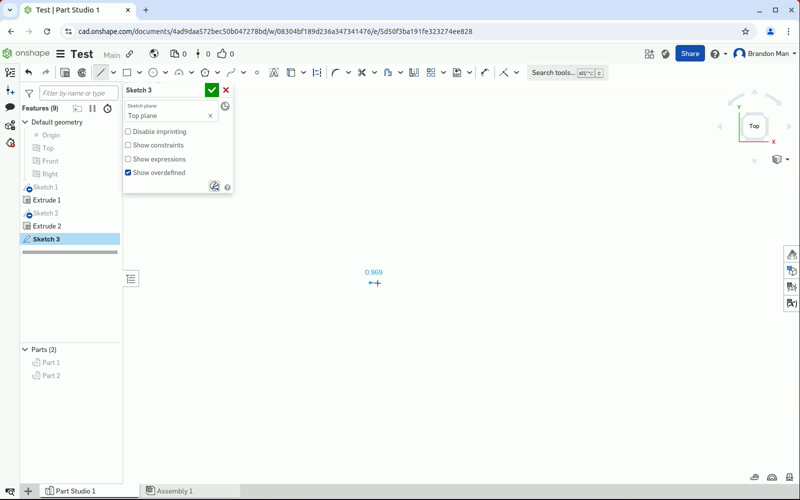
scroll(6)
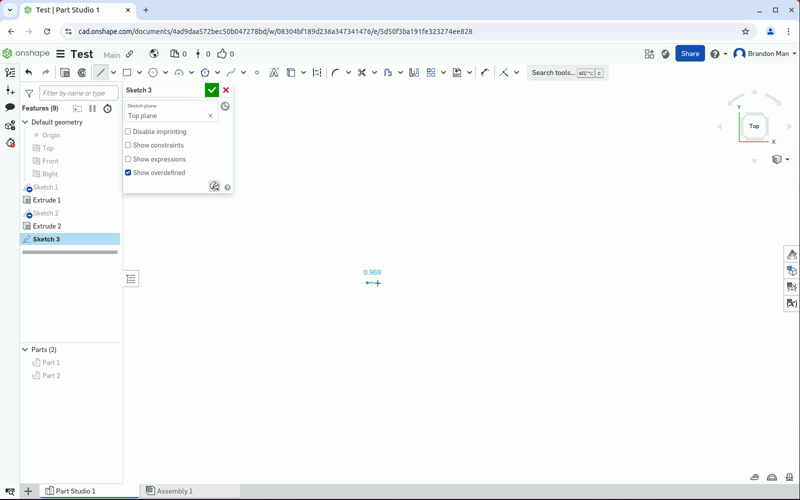
scroll(6)
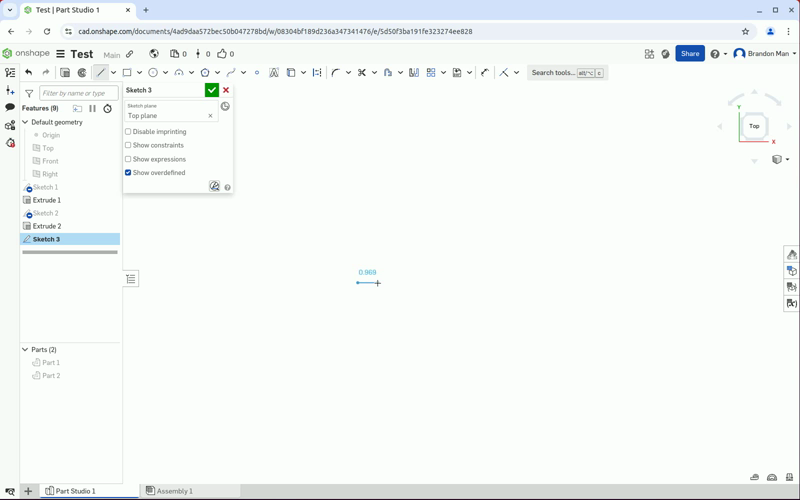
scroll(6)
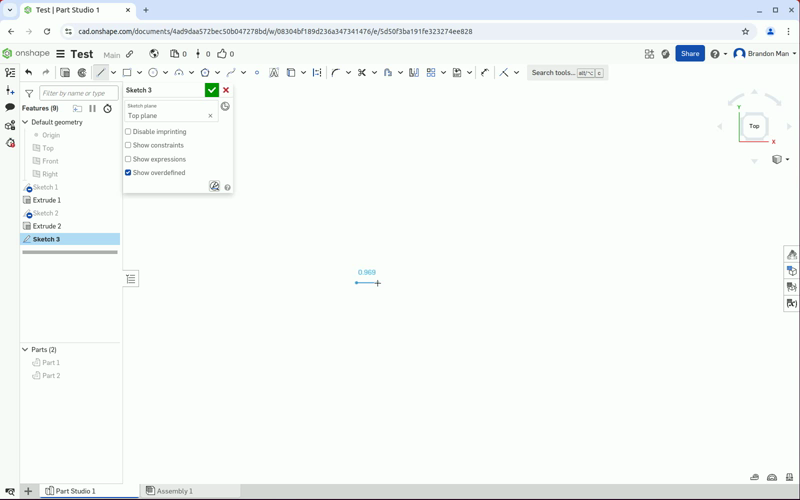
scroll(6)
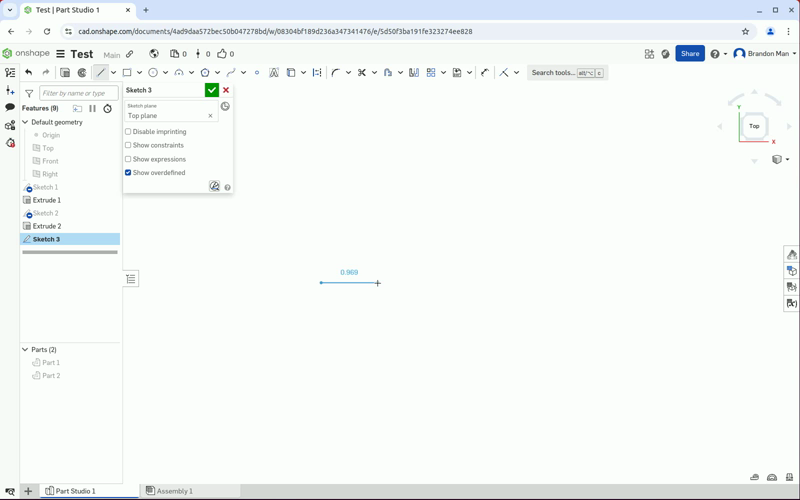
click(377, 282)
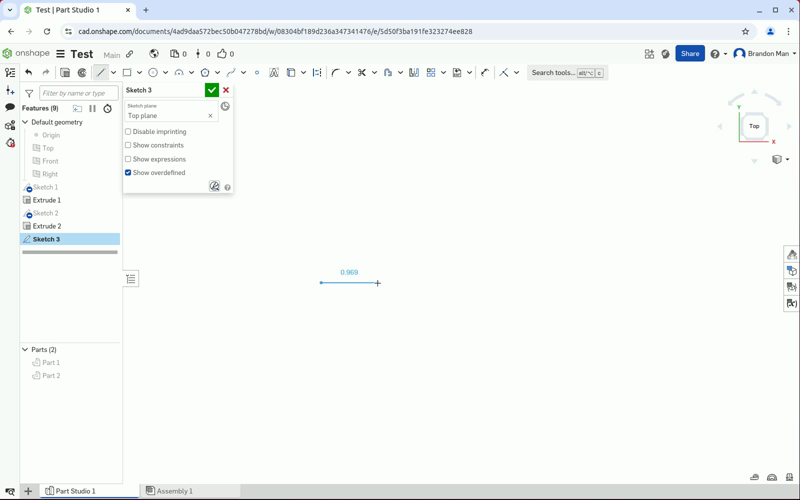
scroll(-6)
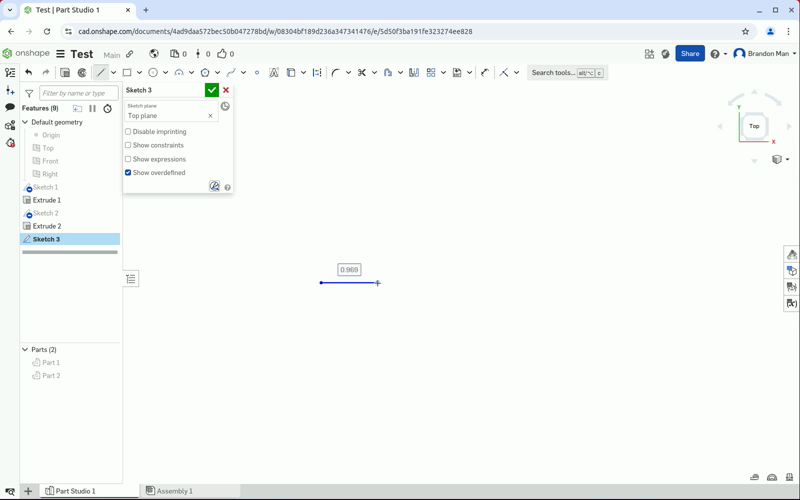
scroll(-6)
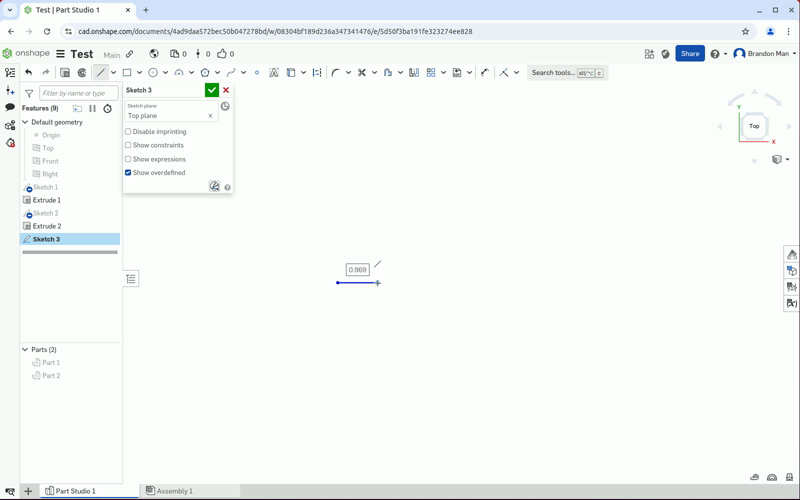
scroll(-6)
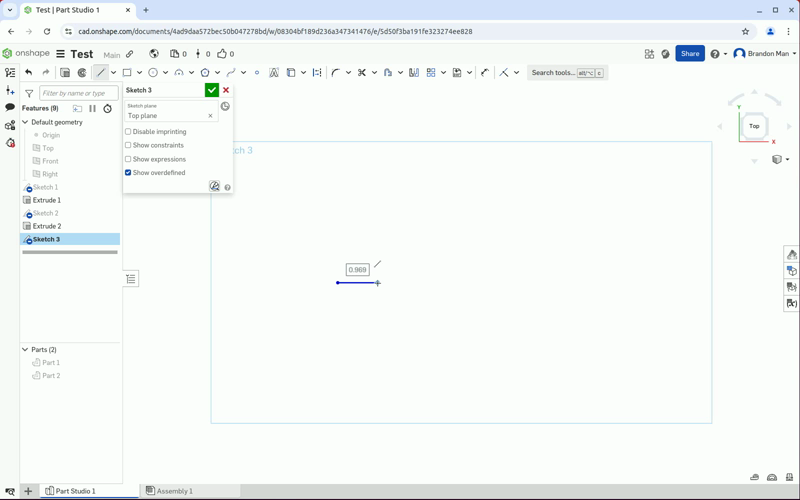
scroll(-6)
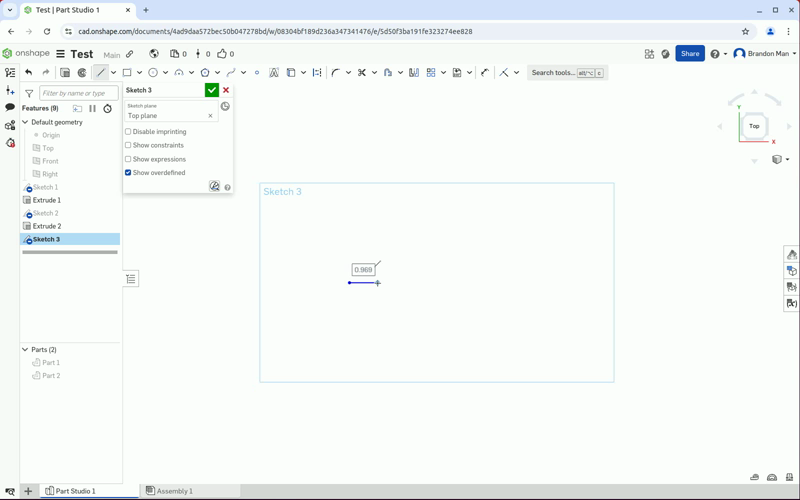
scroll(-6)
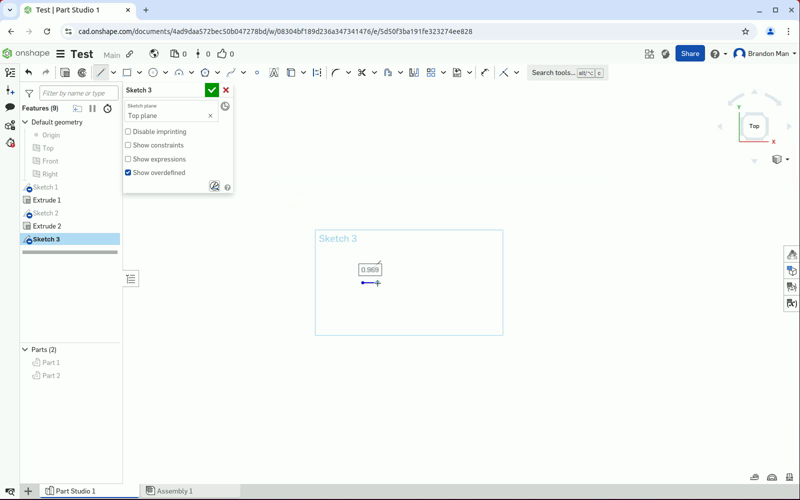
scroll(-6)
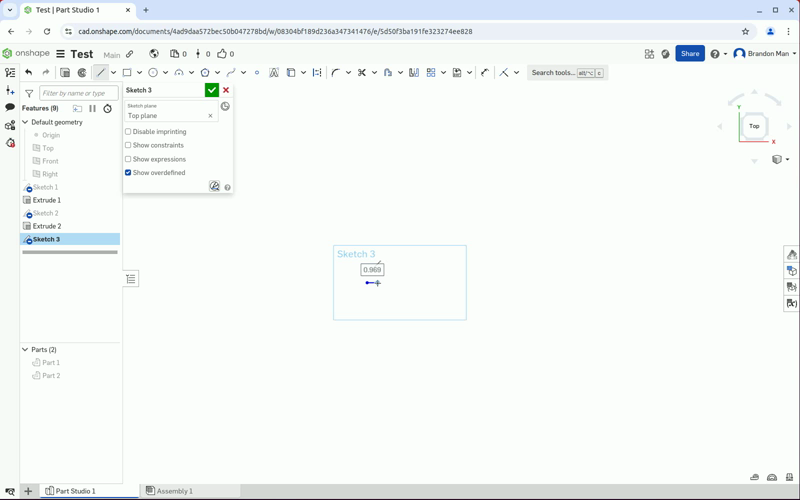
scroll(-6)
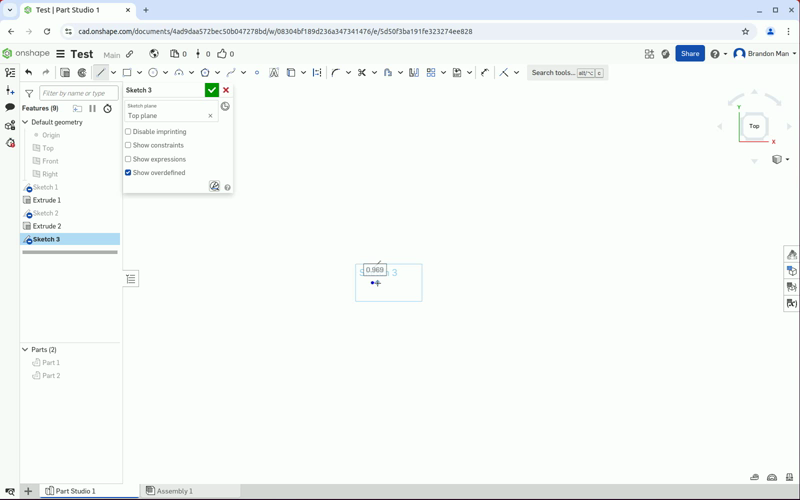
key_up(shift)
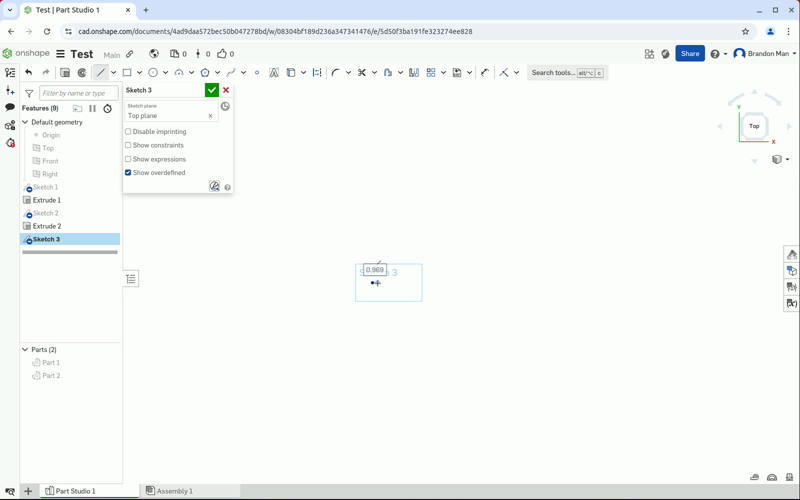
key_down(shift)
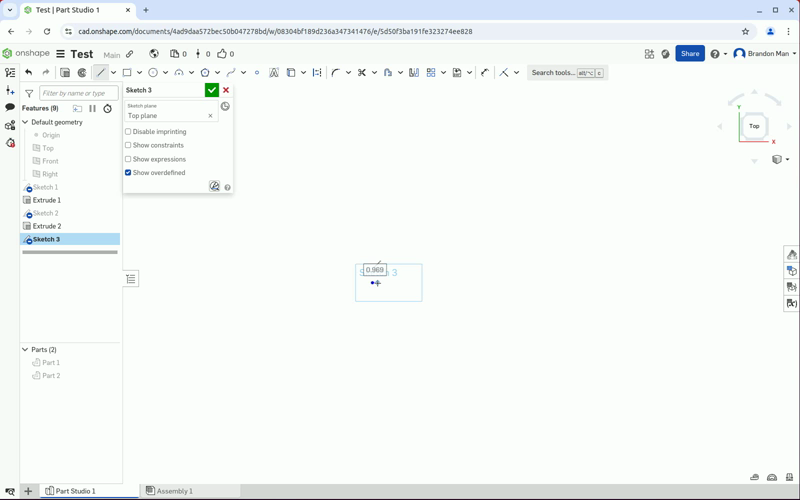
mouse_move(407, 282)
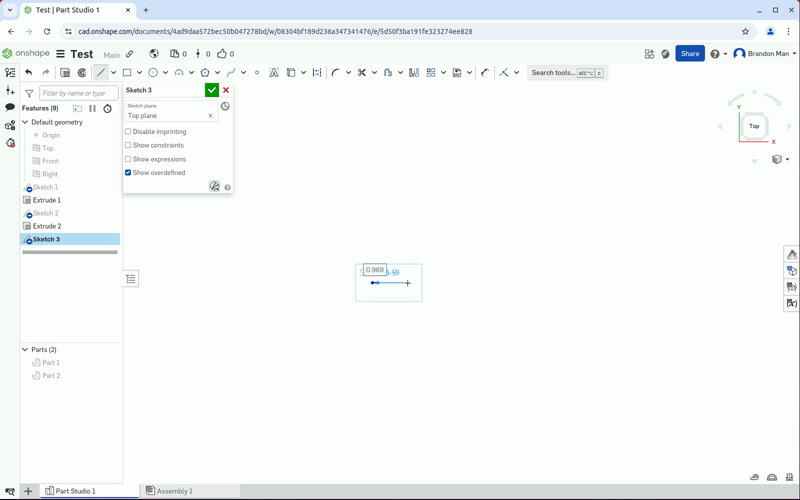
mouse_move(377, 273)
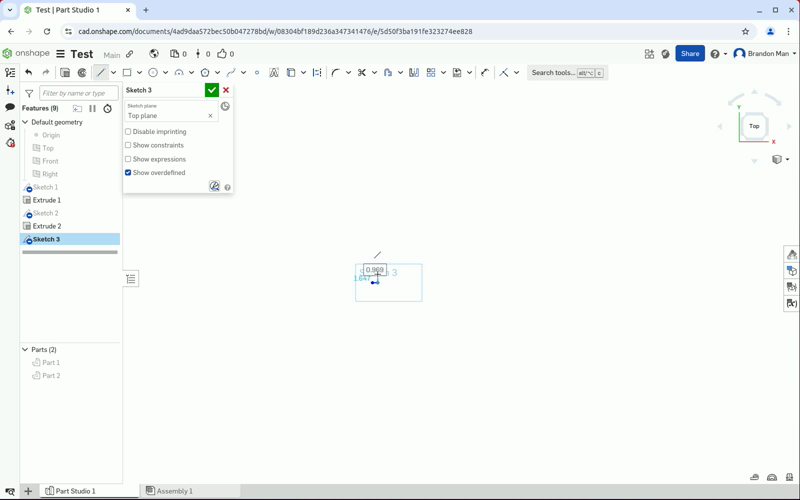
click(377, 273)
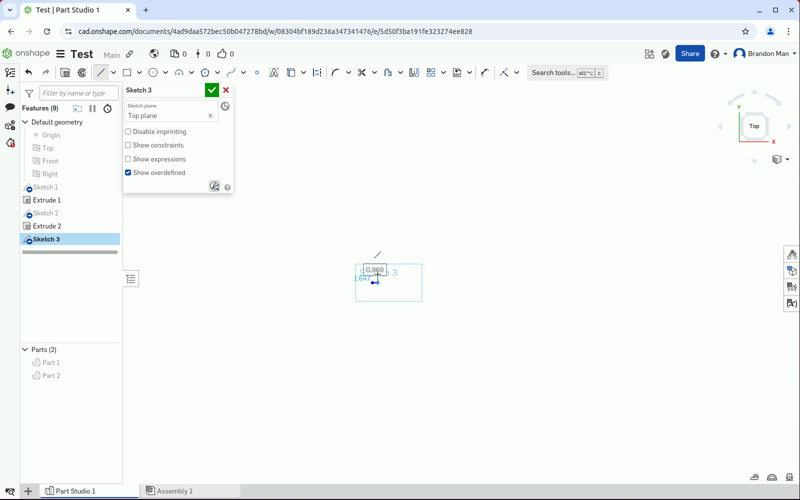
key_up(shift)
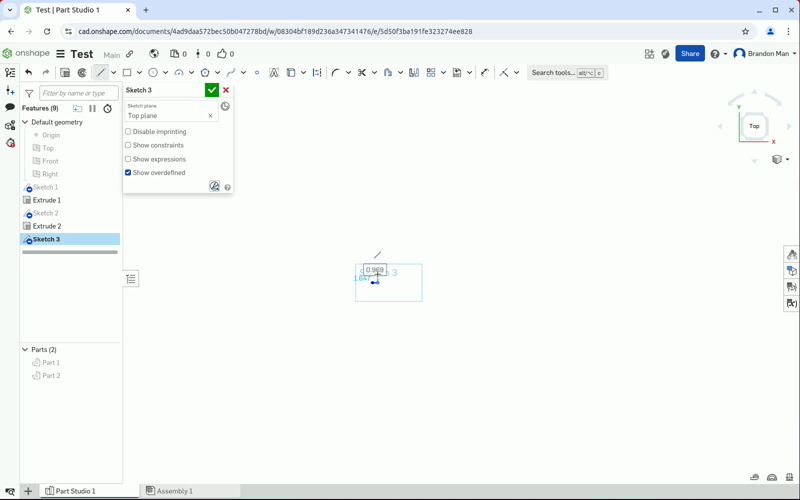
key_down(shift)
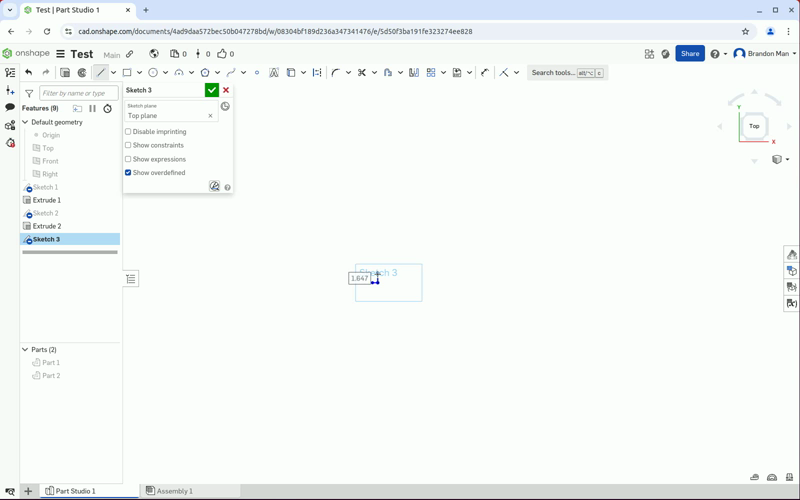
mouse_move(407, 273)
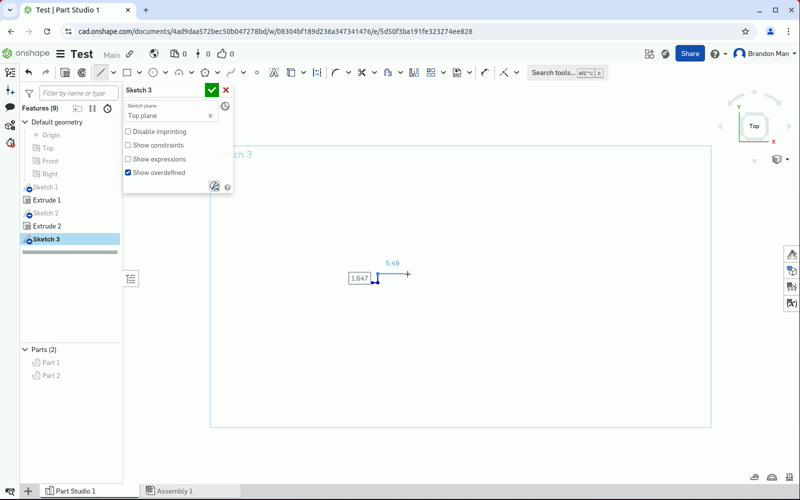
mouse_move(372, 273)
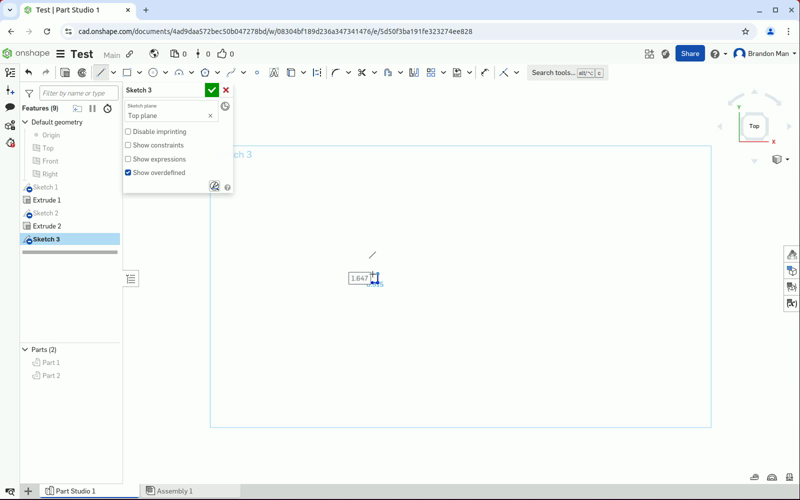
scroll(6)
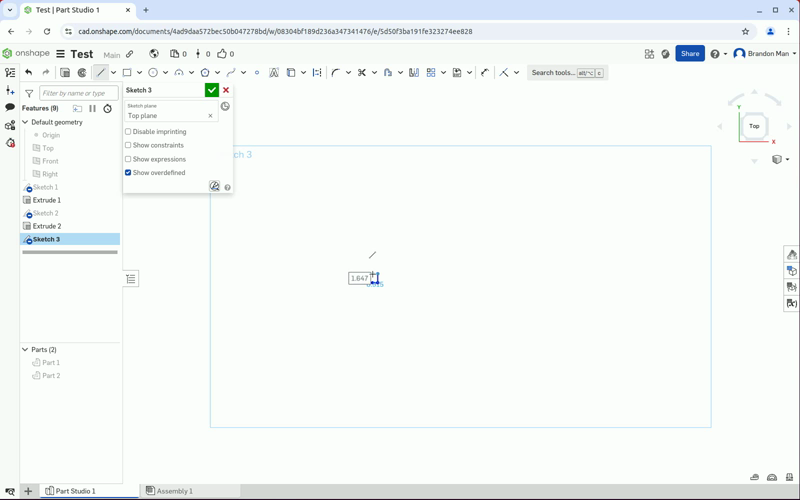
scroll(6)
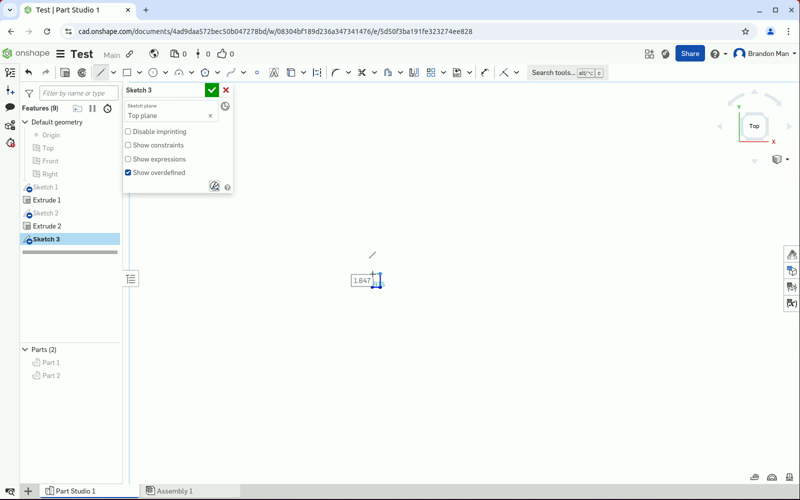
scroll(6)
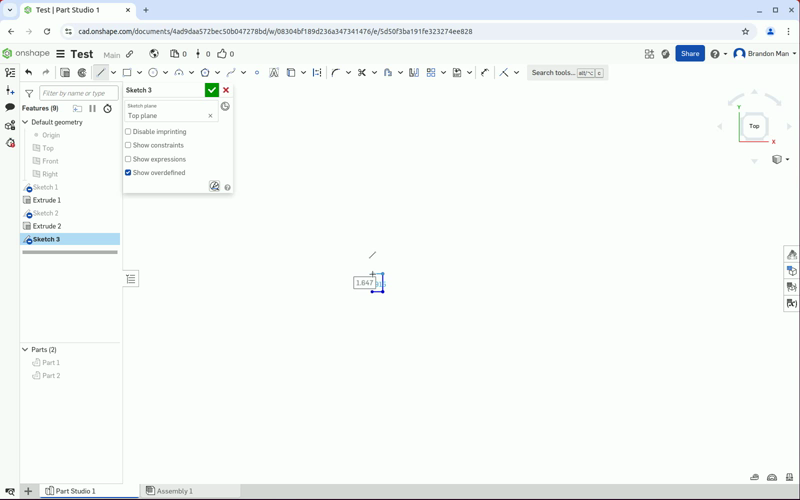
scroll(6)
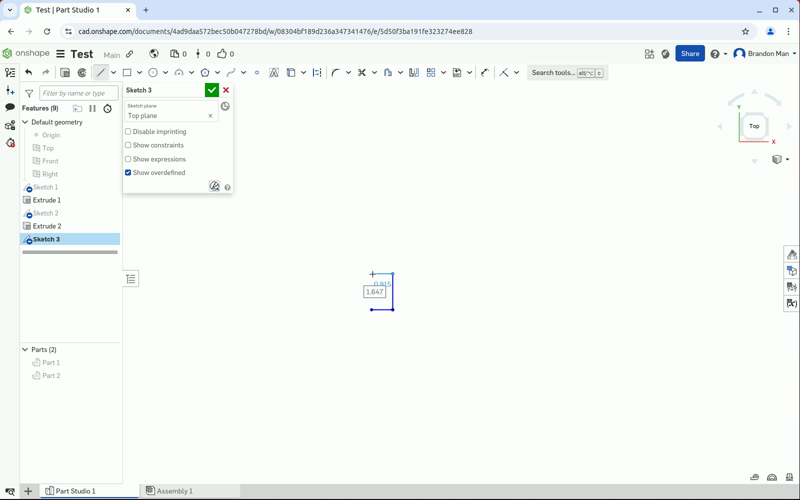
scroll(6)
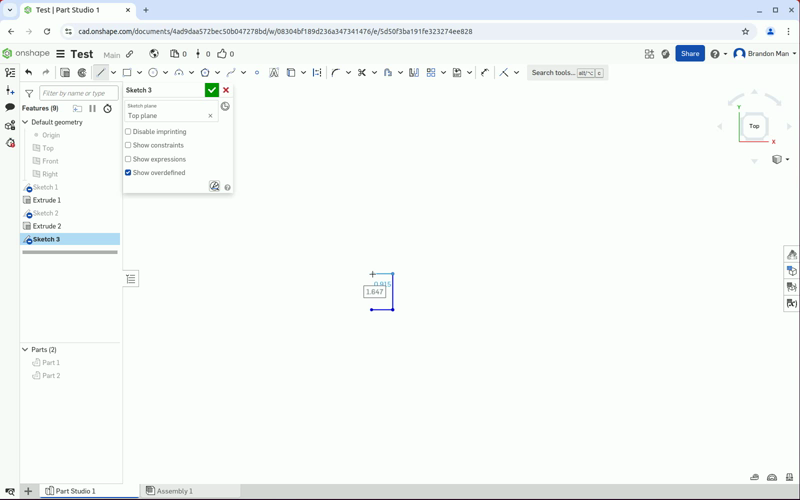
scroll(6)
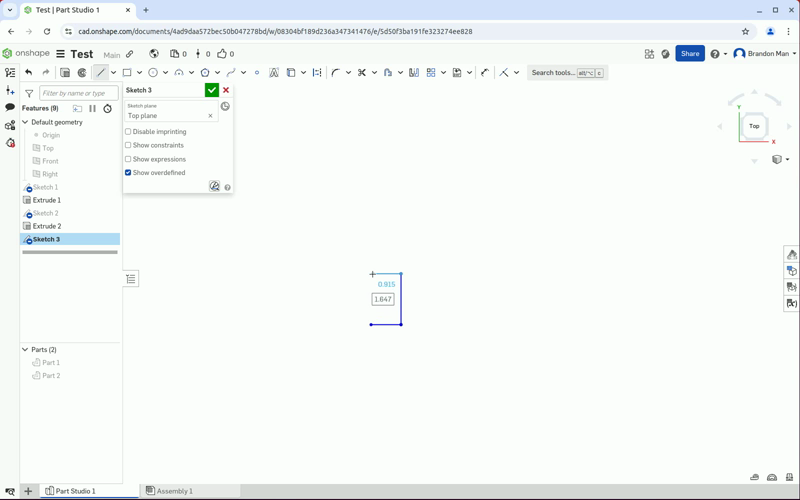
scroll(6)
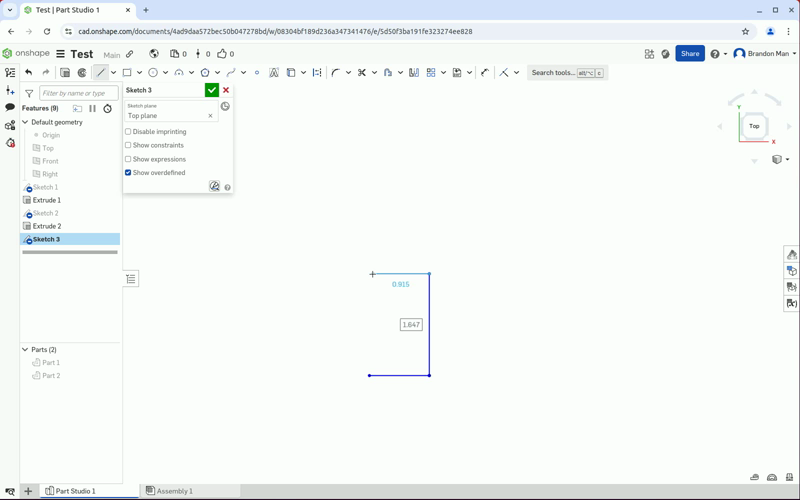
click(372, 273)
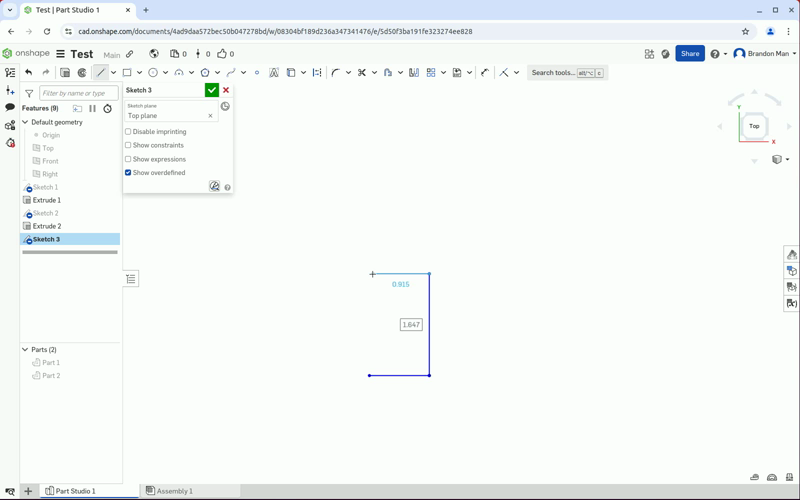
scroll(-6)
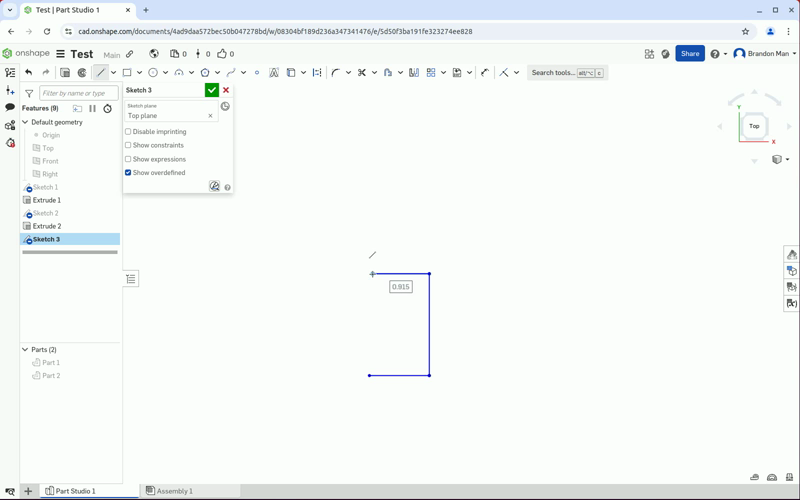
scroll(-6)
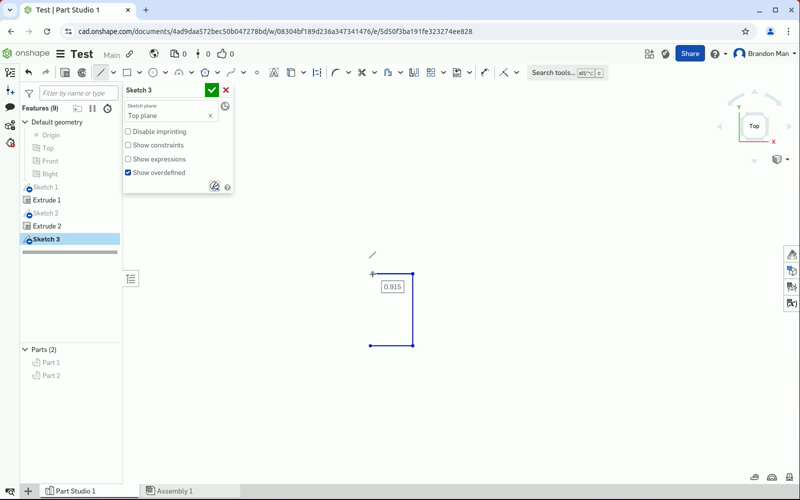
scroll(-6)
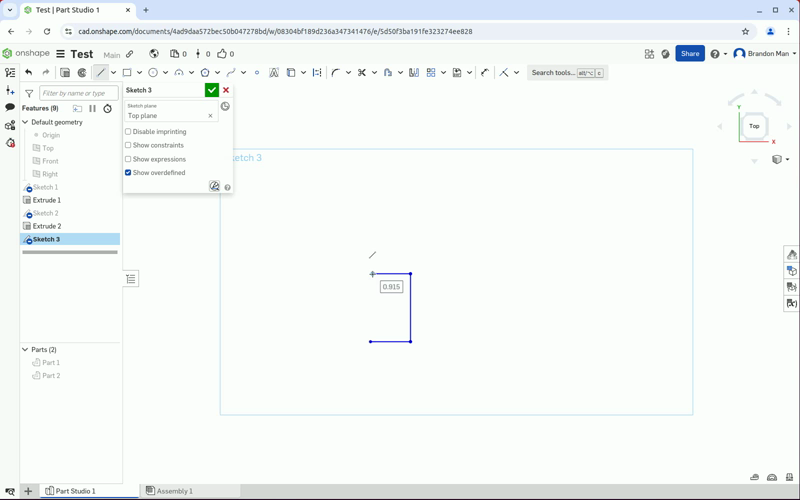
scroll(-6)
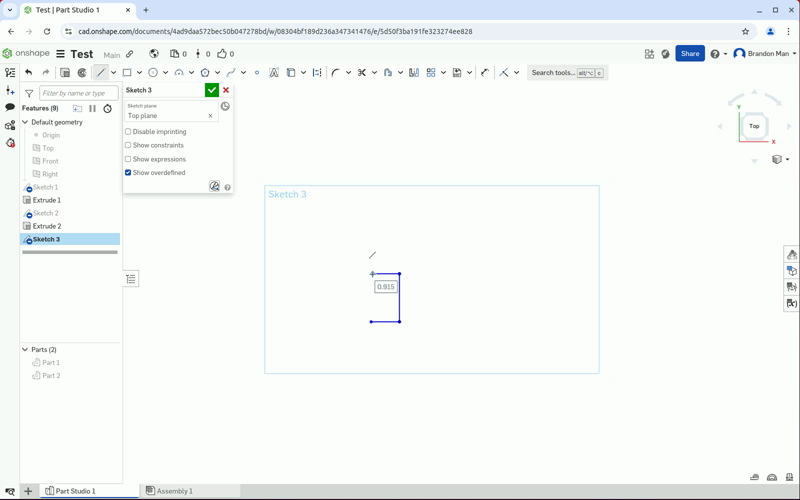
scroll(-6)
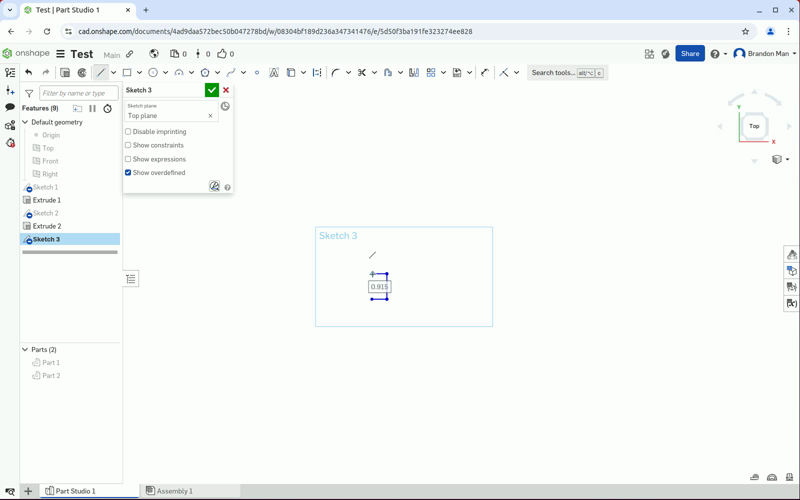
scroll(-6)
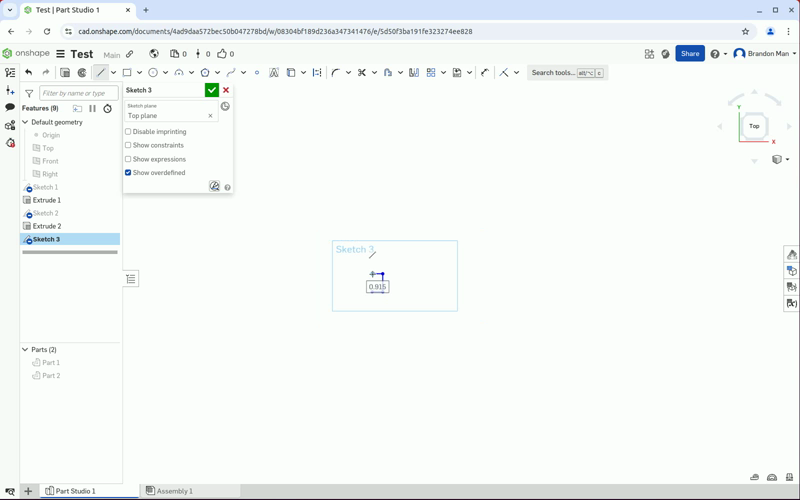
scroll(-6)
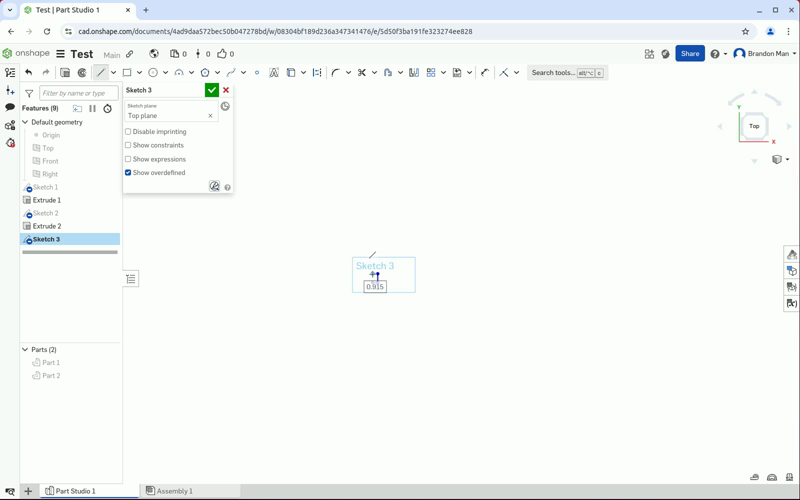
key_up(shift)
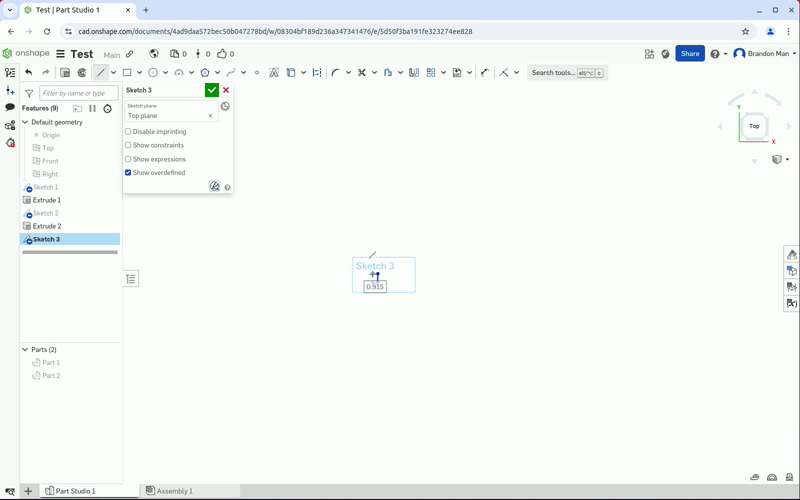
mouse_move(402, 273)
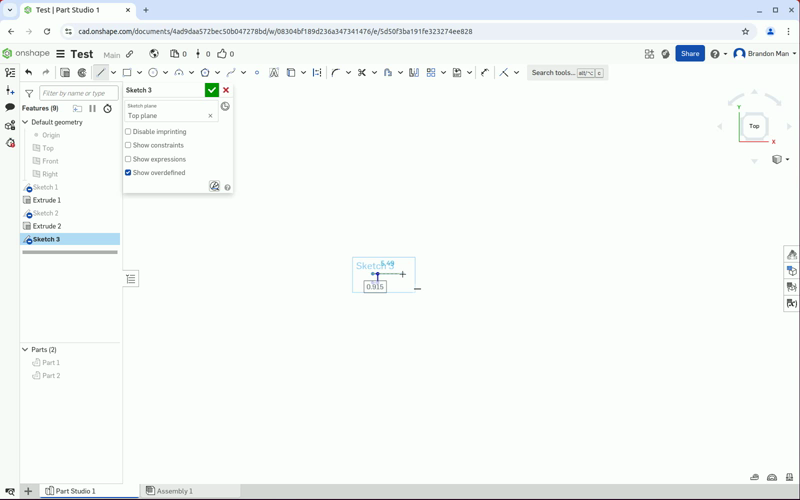
key_down(shift)
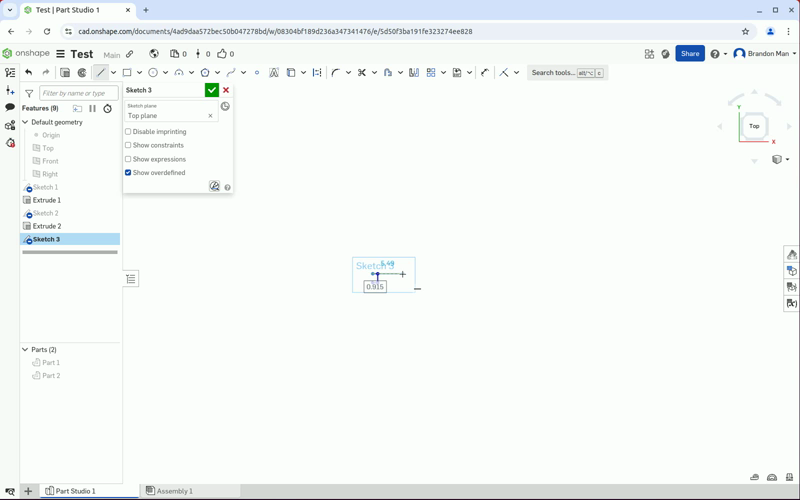
mouse_move(372, 282)
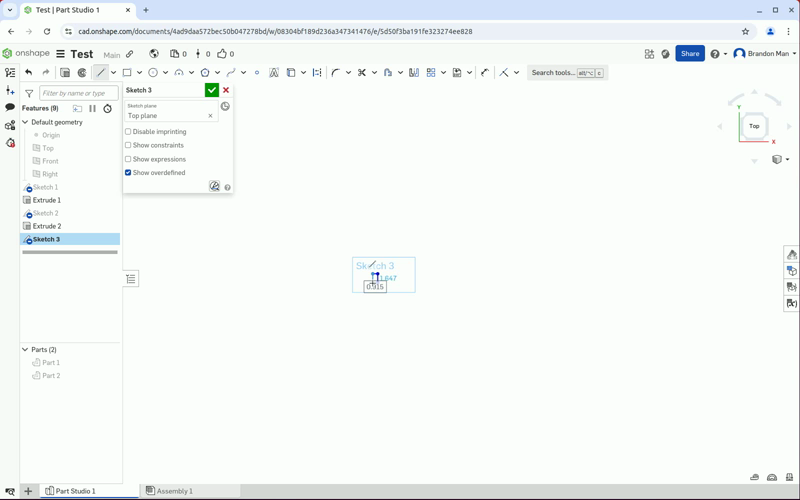
key_up(shift)
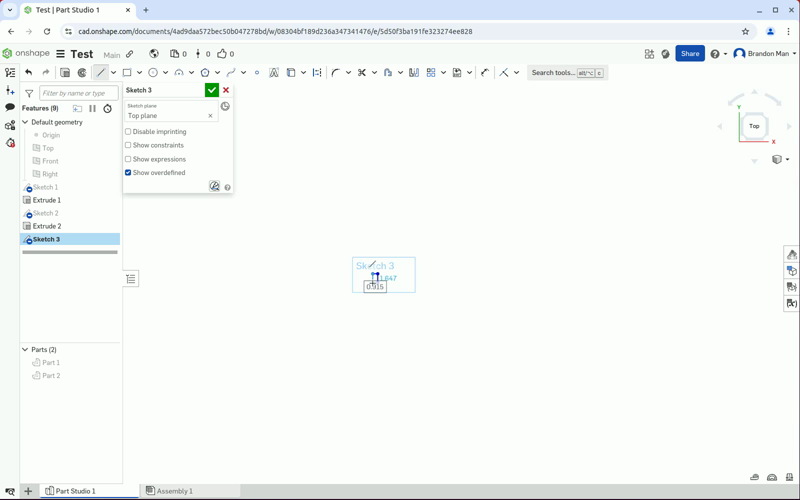
click(372, 282)
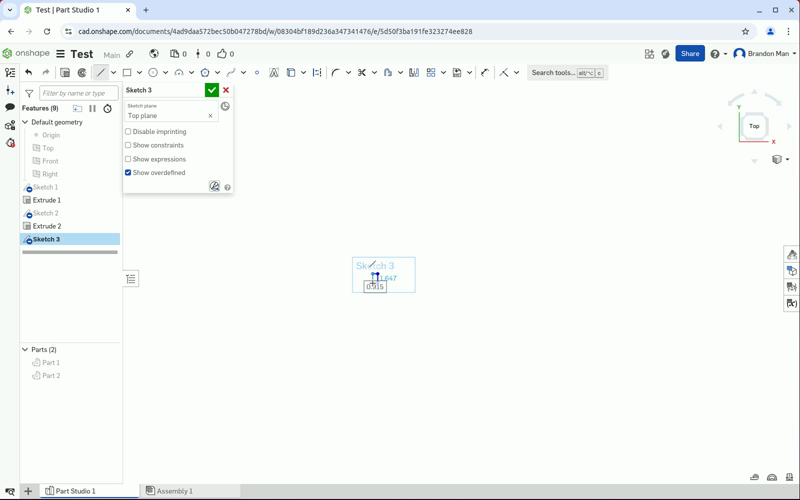
key(esc)
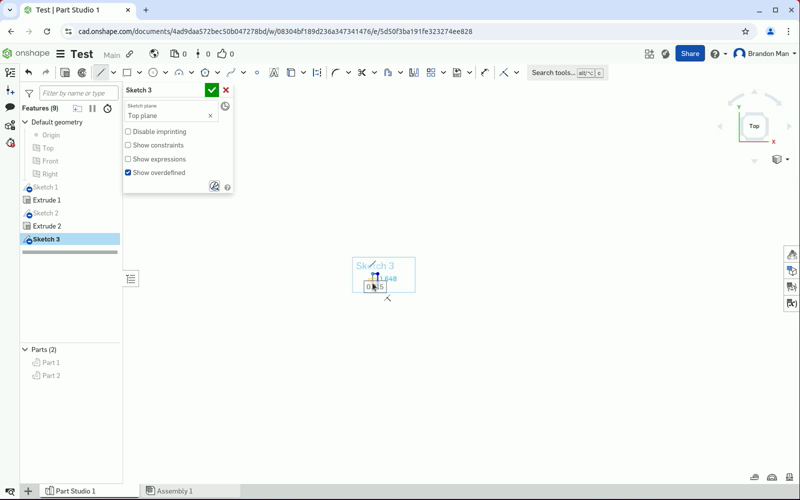
mouse_move(375, 280)
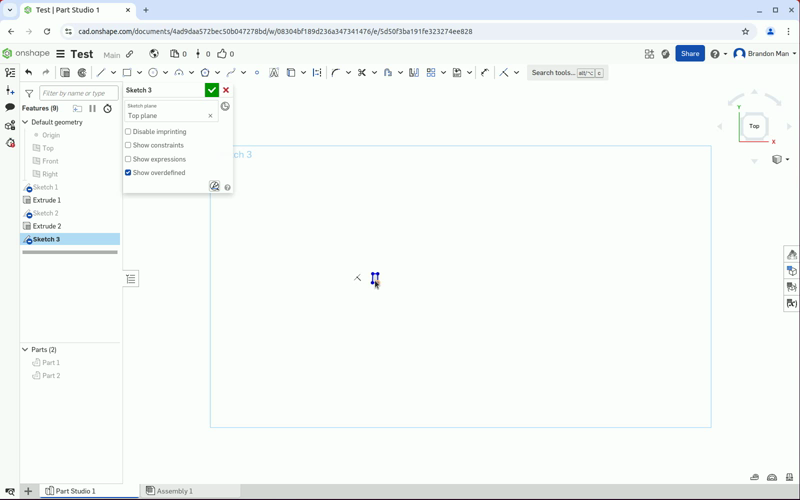
scroll(6)
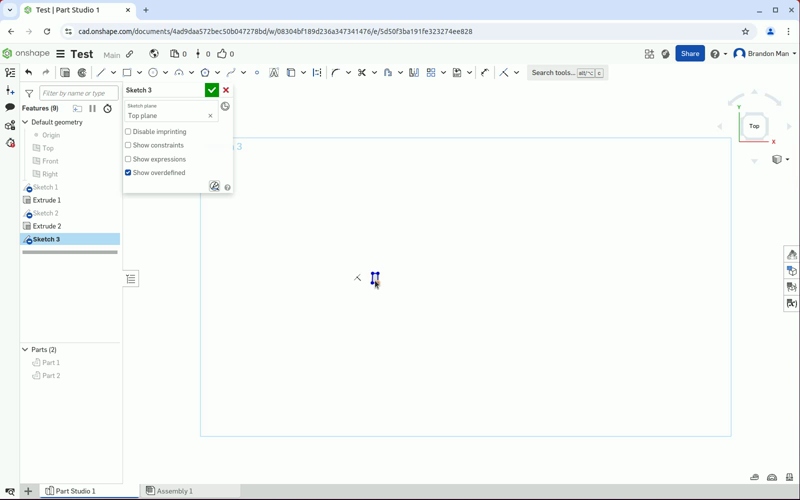
scroll(6)
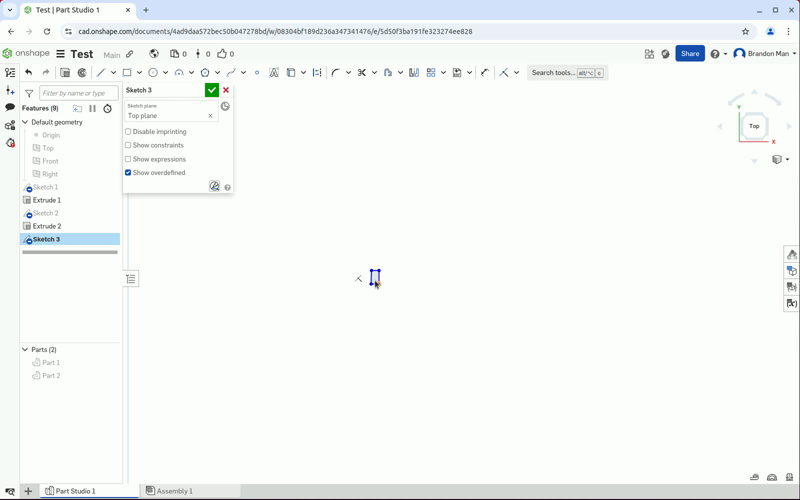
scroll(6)
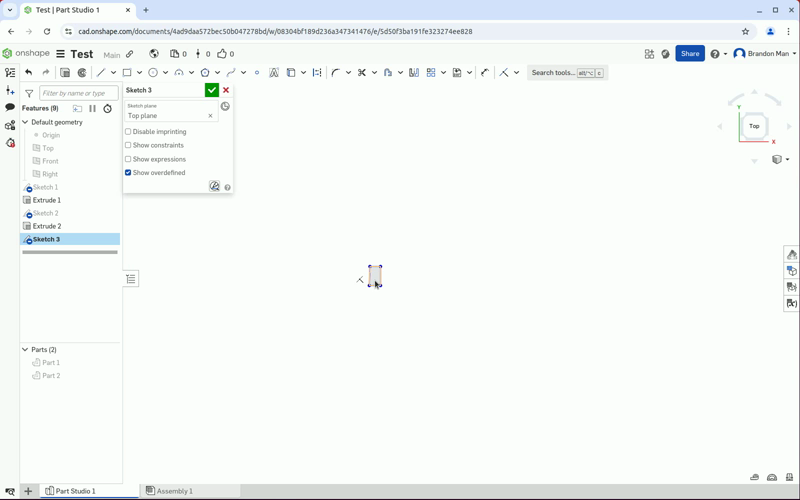
scroll(6)
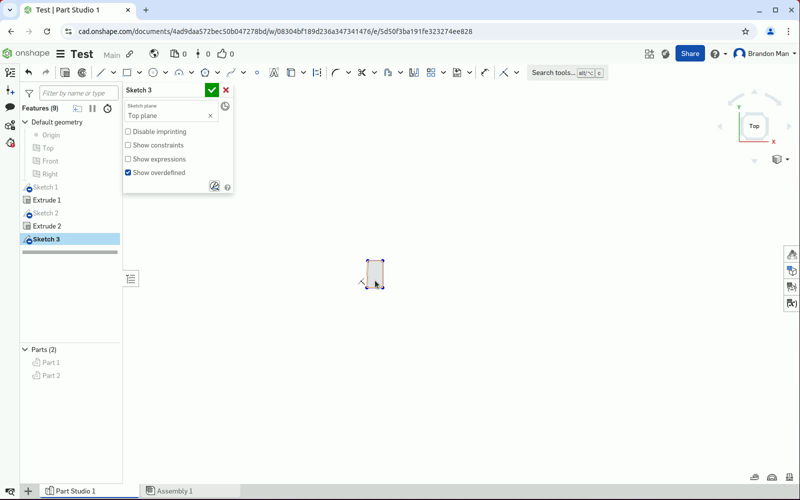
scroll(6)
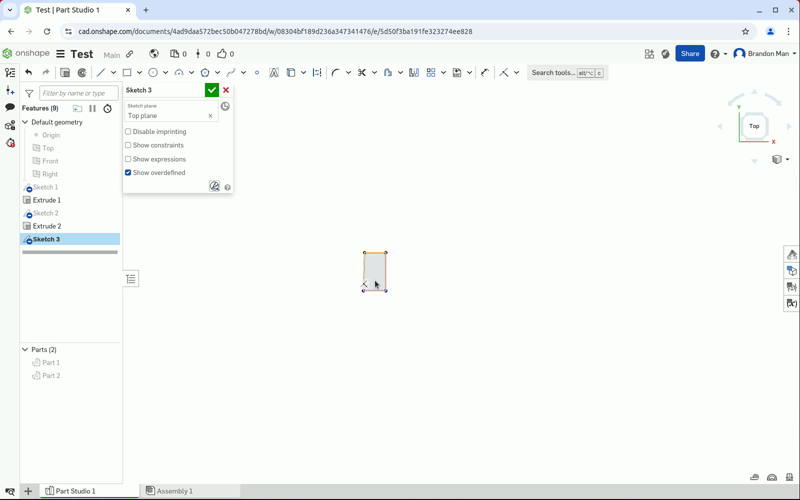
scroll(6)
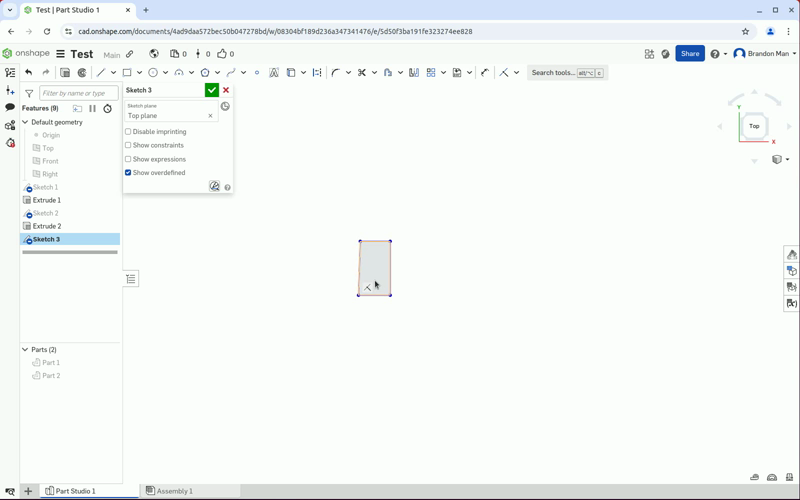
scroll(6)
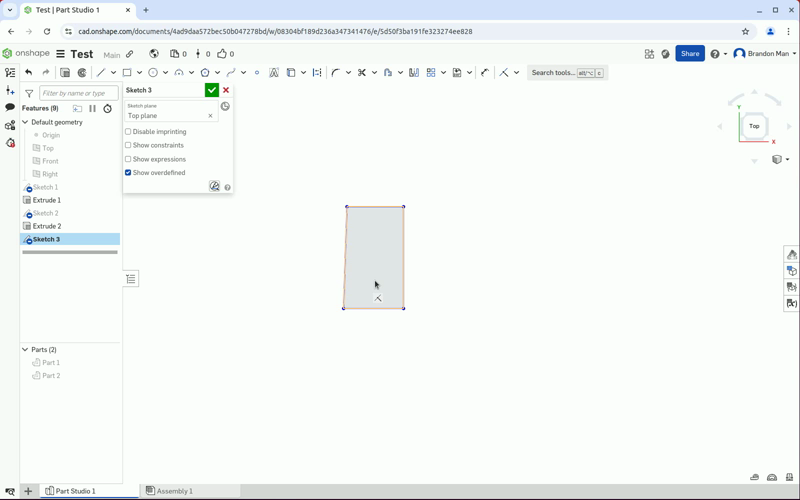
click(375, 280)
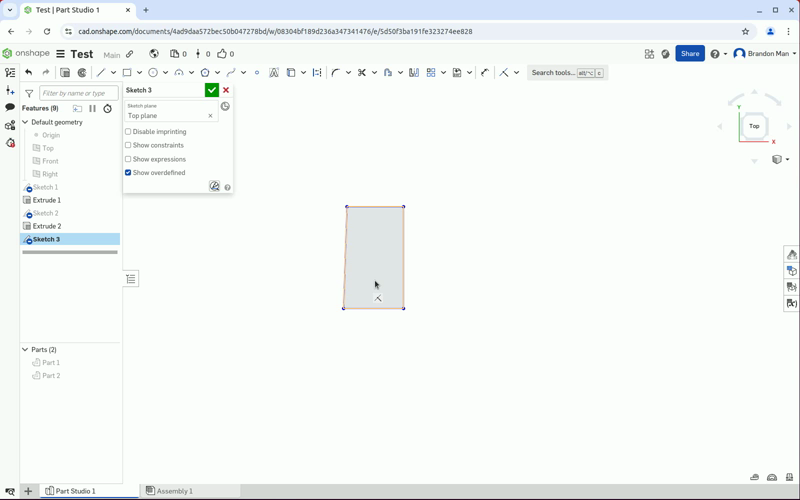
scroll(-6)
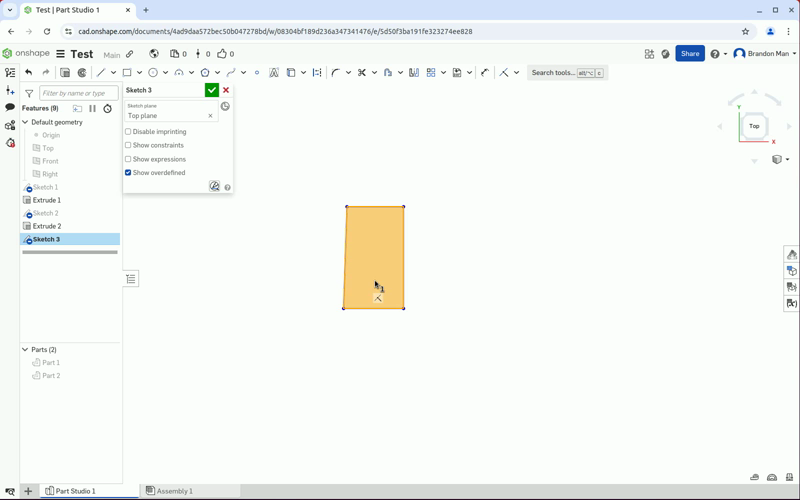
scroll(-6)
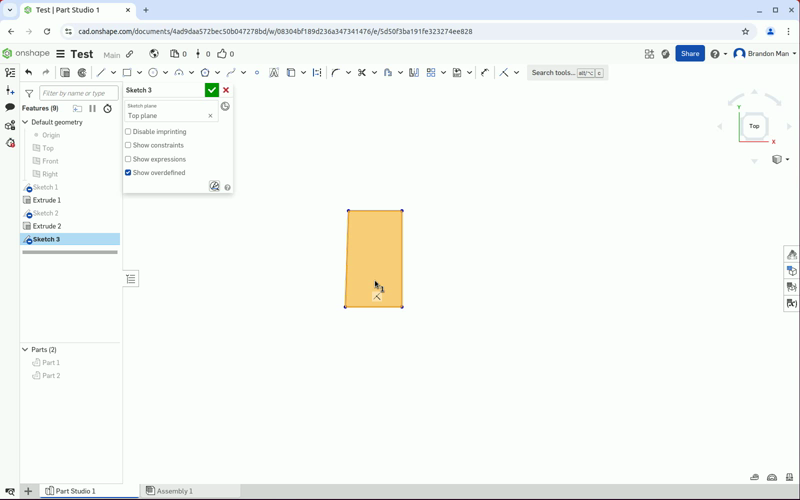
scroll(-6)
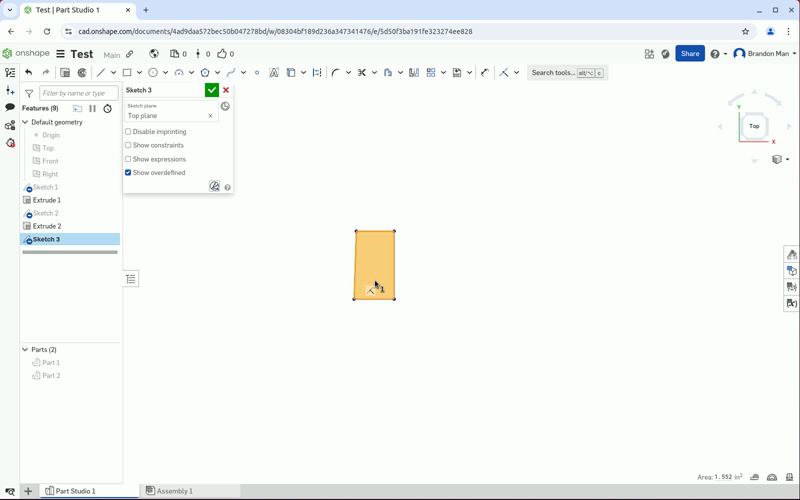
scroll(-6)
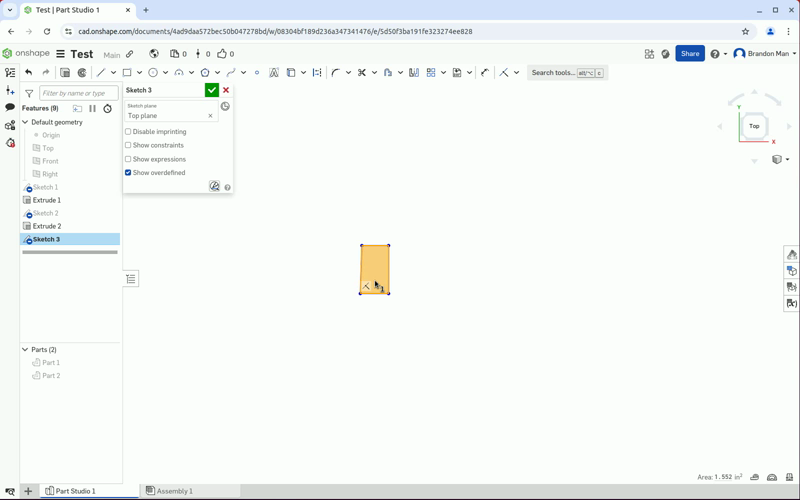
scroll(-6)
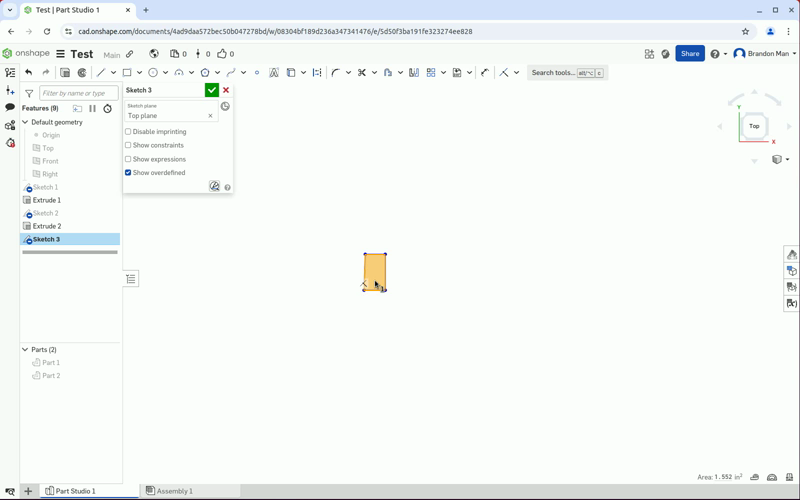
scroll(-6)
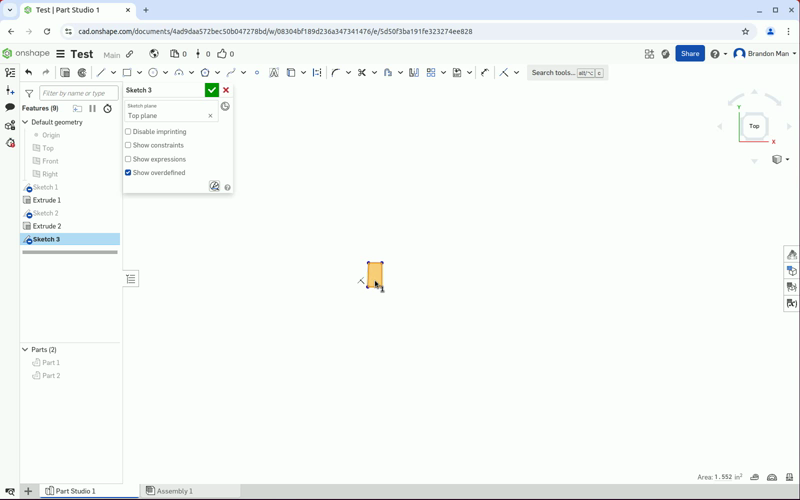
scroll(-6)
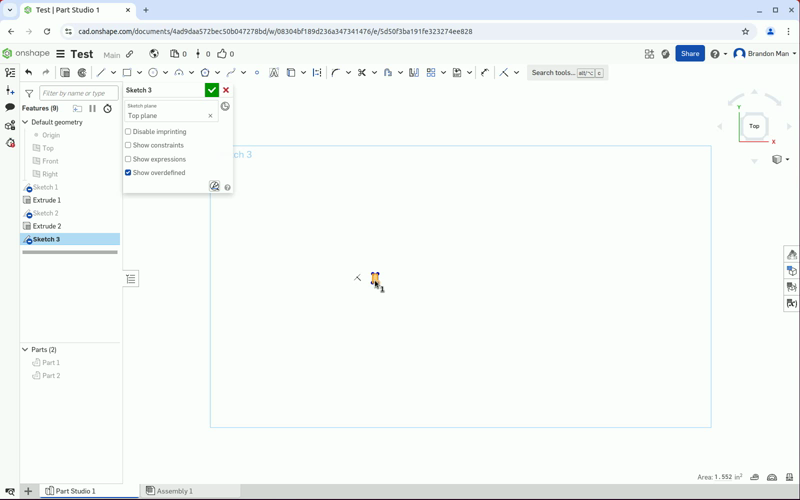
mouse_move(73, 352)
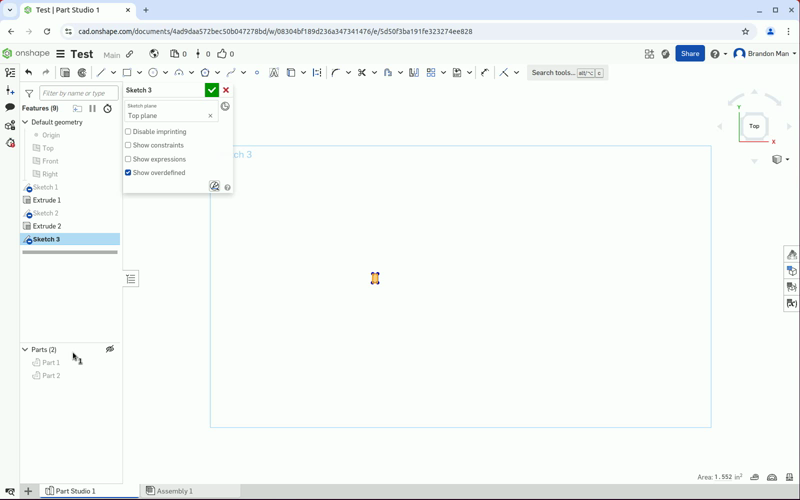
key(shift+y)
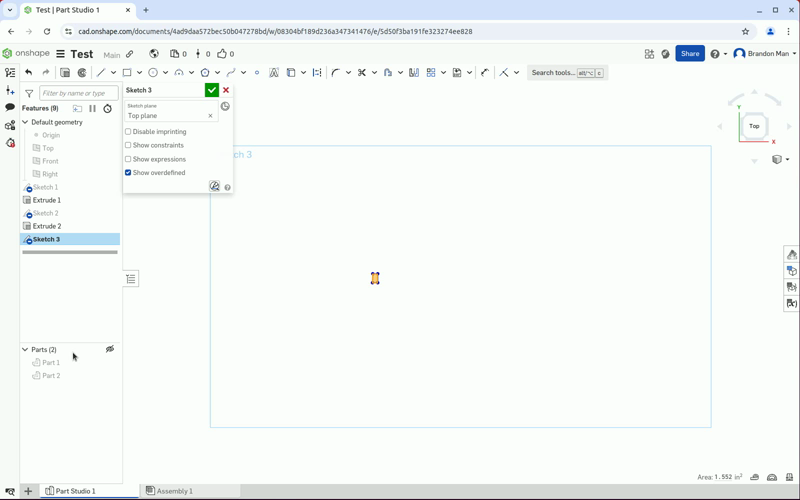
key(shift+e)
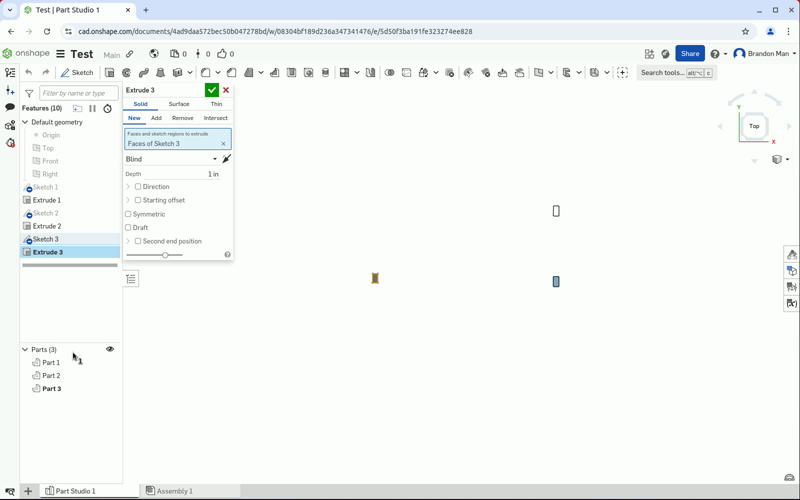
mouse_move(143, 106)
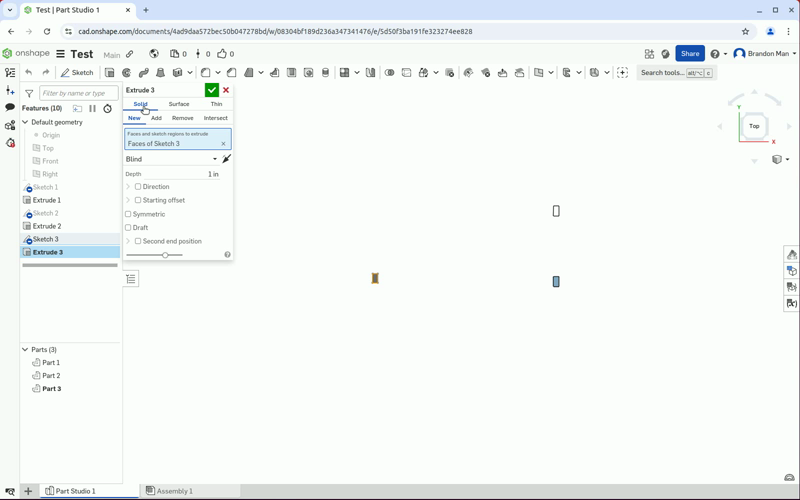
click(143, 106)
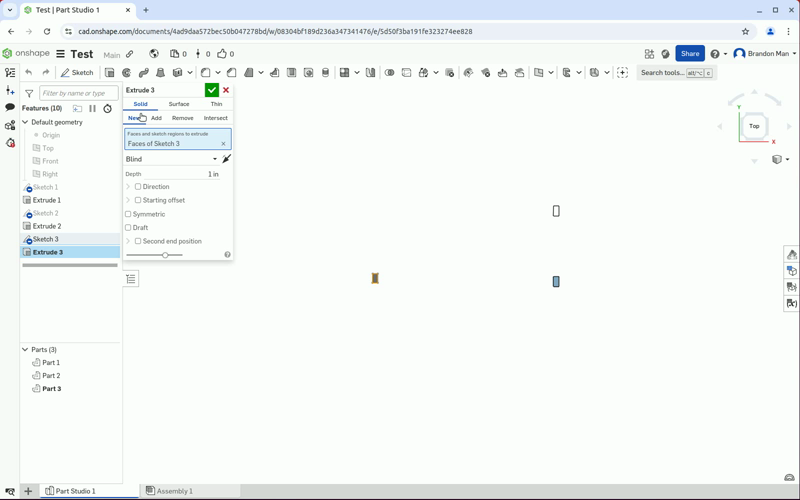
mouse_move(137, 120)
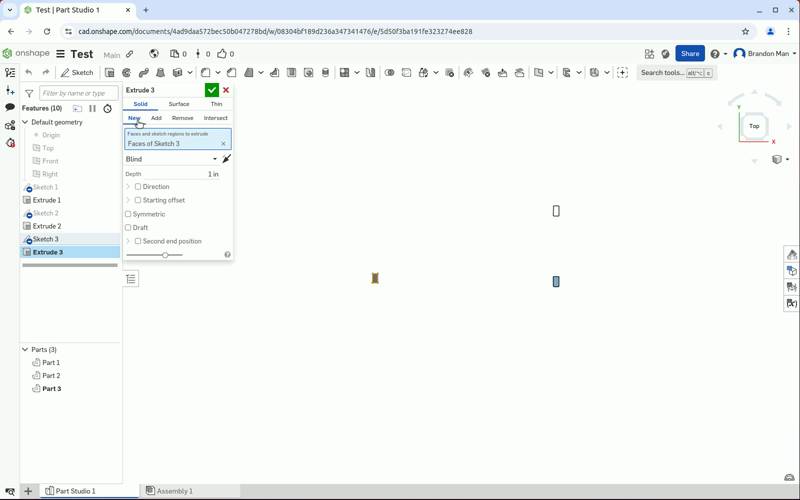
click(137, 120)
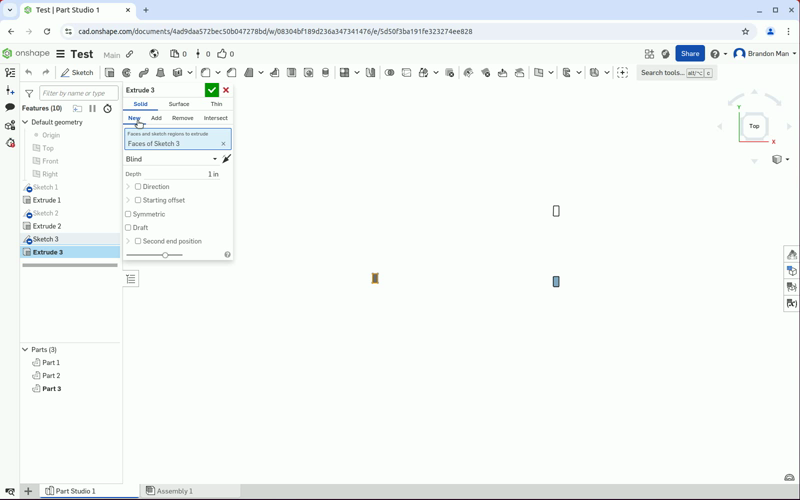
key(tab, 4)
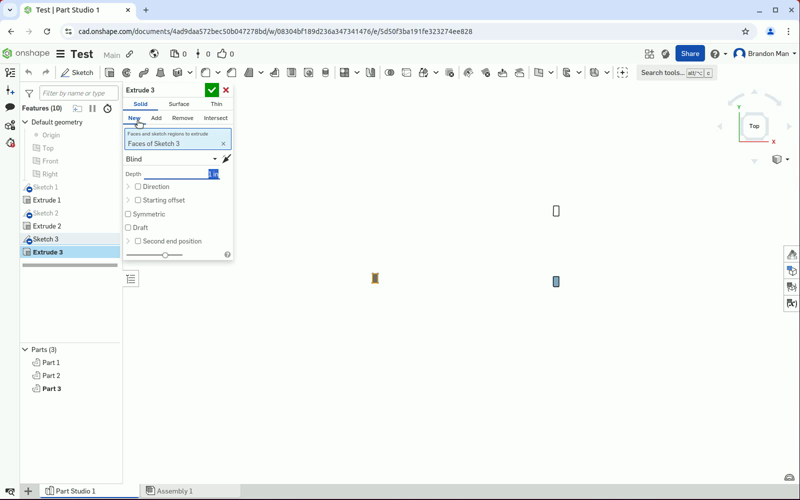
text(23.108)
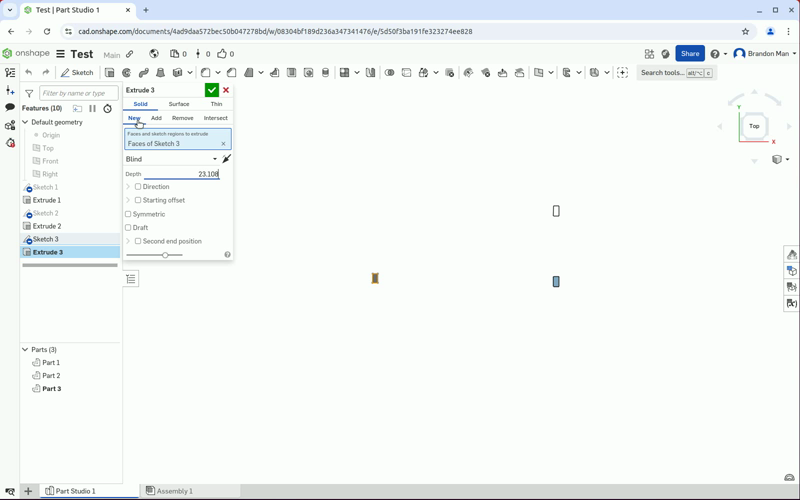
key(enter)
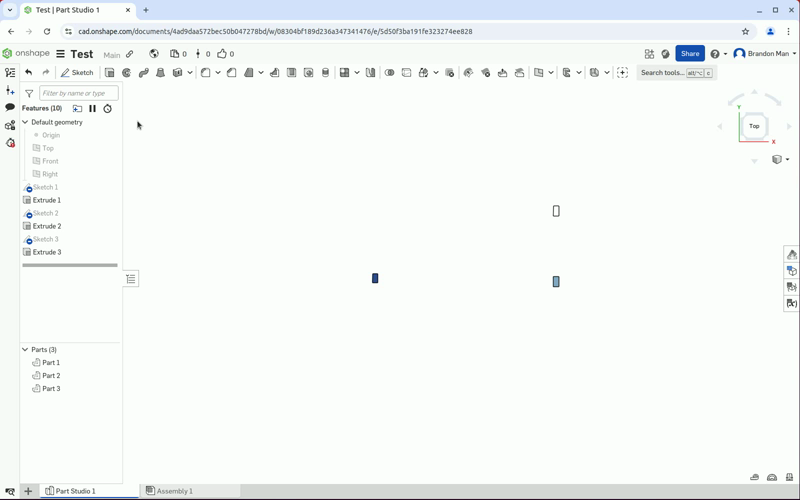
key(shift+h)
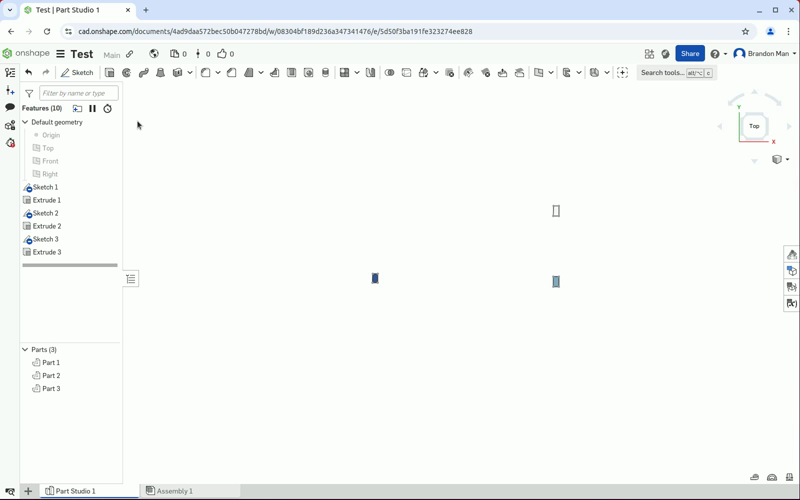
key(shift+h)
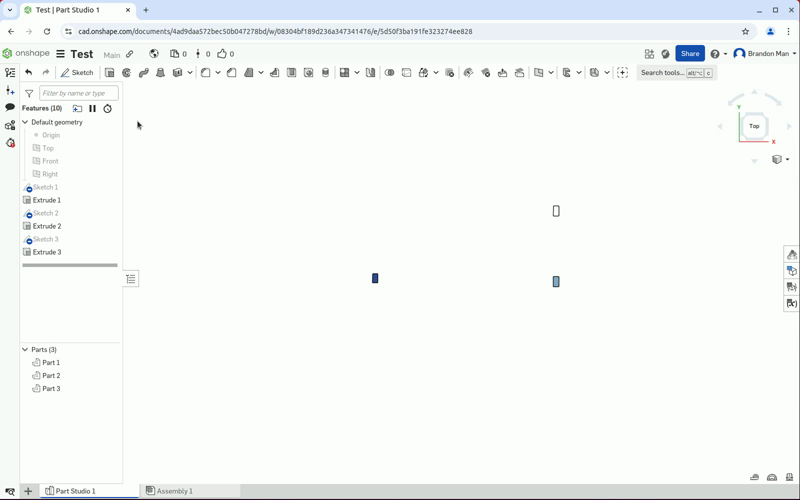
mouse_move(73, 189)
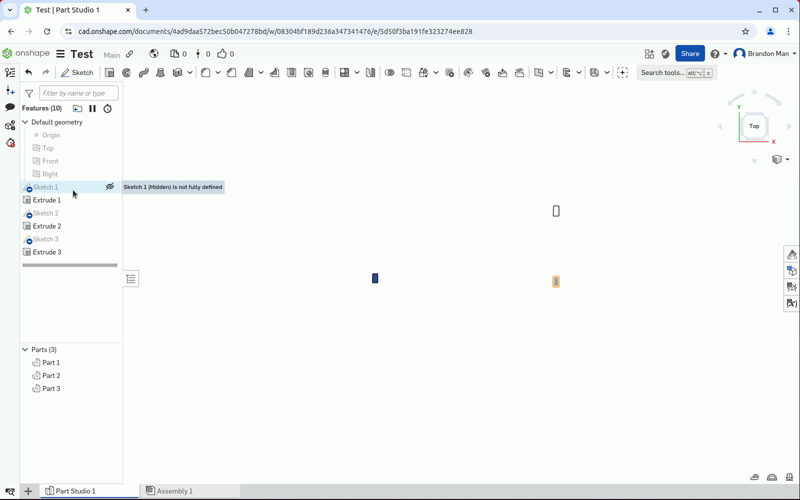
click(73, 189)
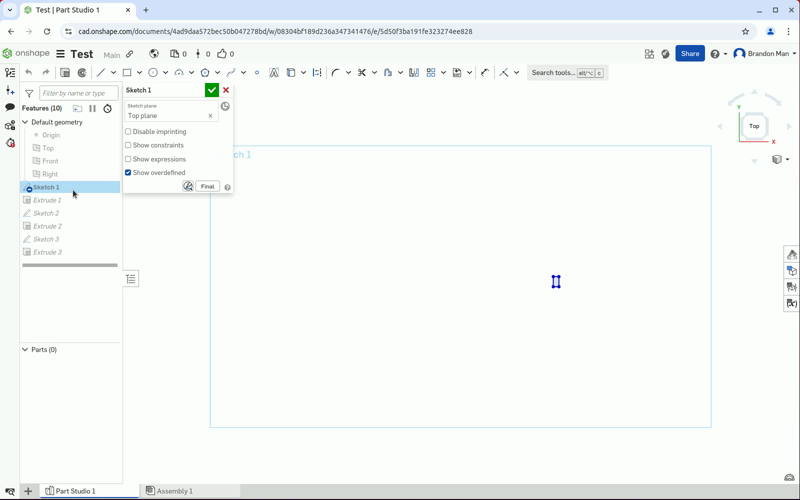
mouse_move(229, 92)
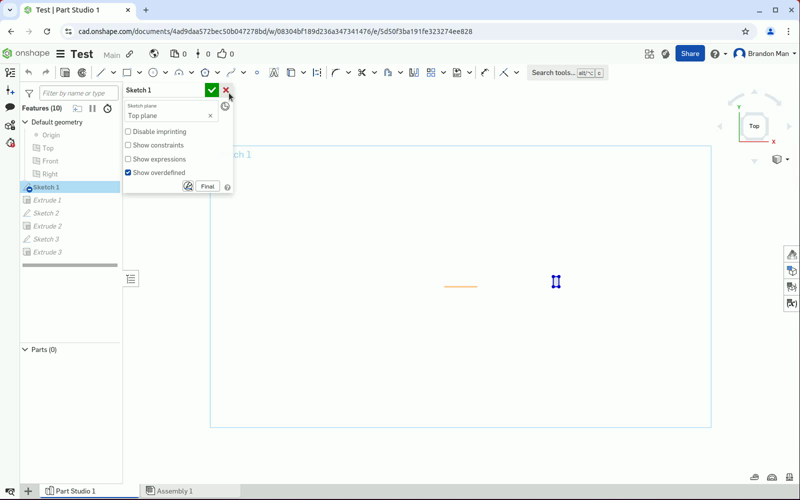
click(229, 92)
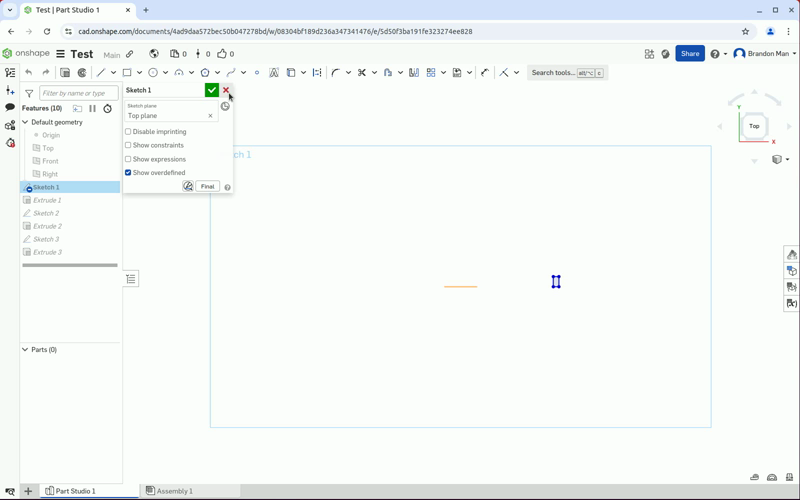
key(shift+s)
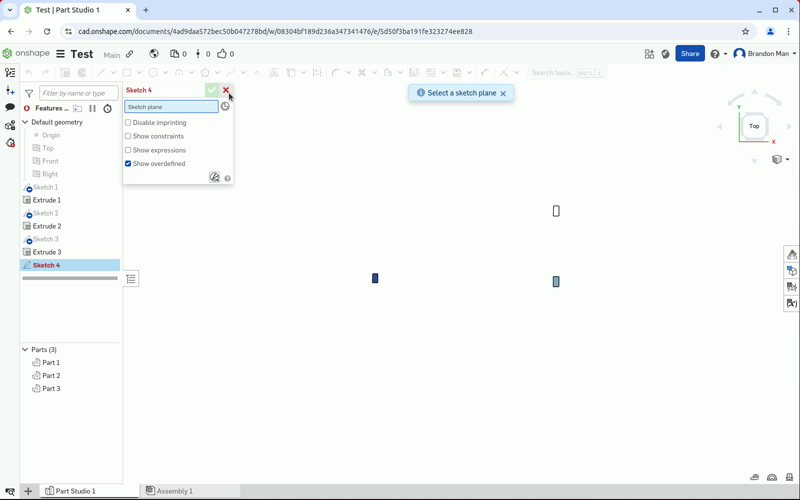
mouse_move(73, 150)
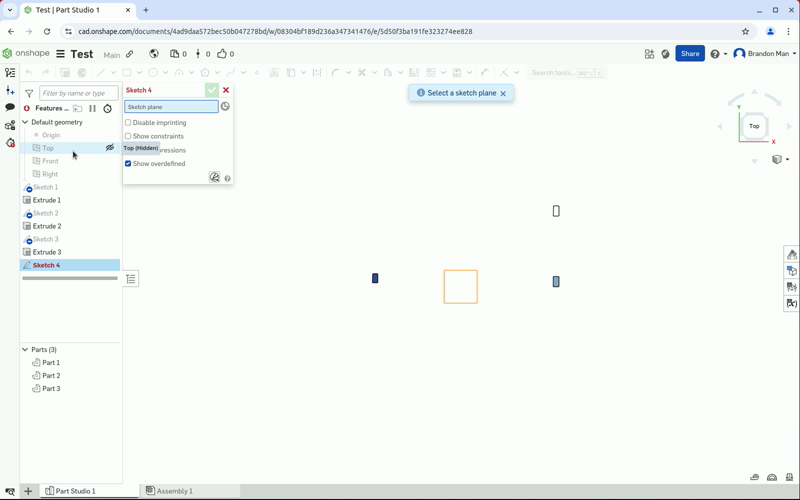
click(73, 150)
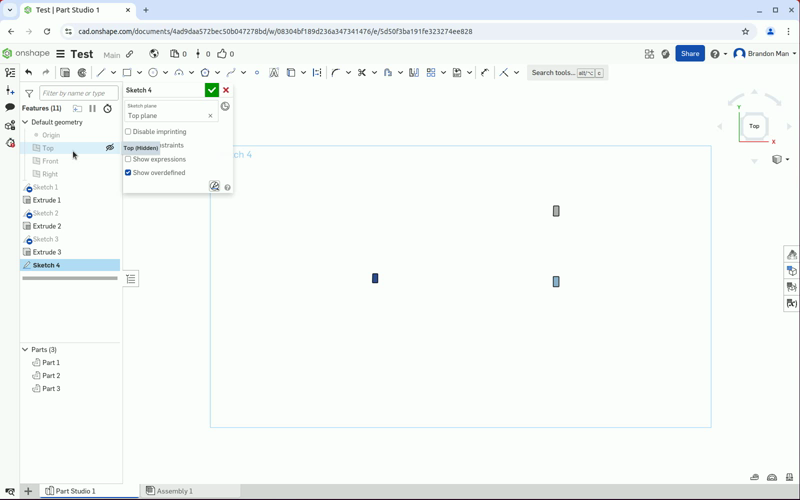
mouse_move(73, 352)
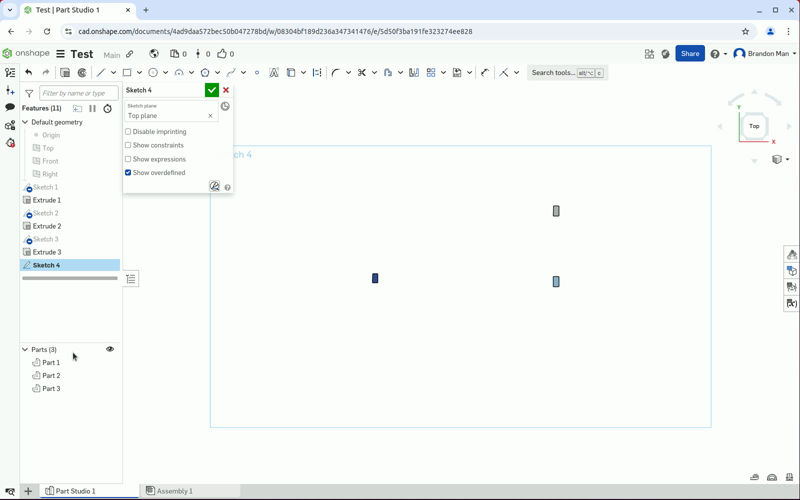
key(y)
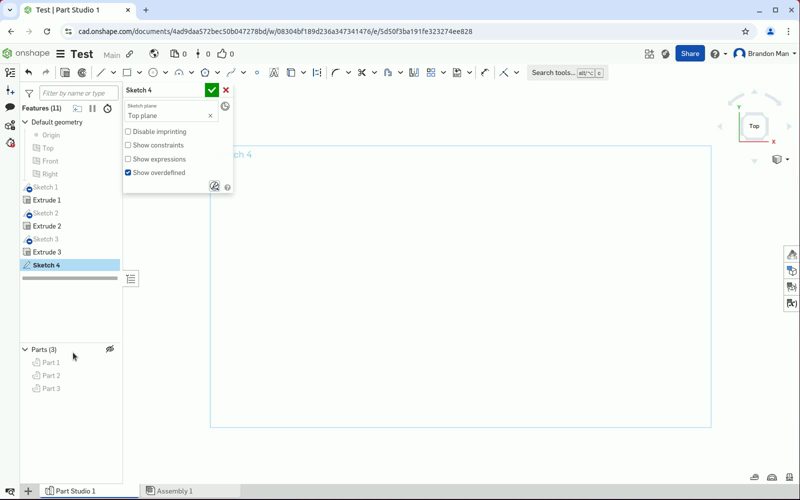
key(l)
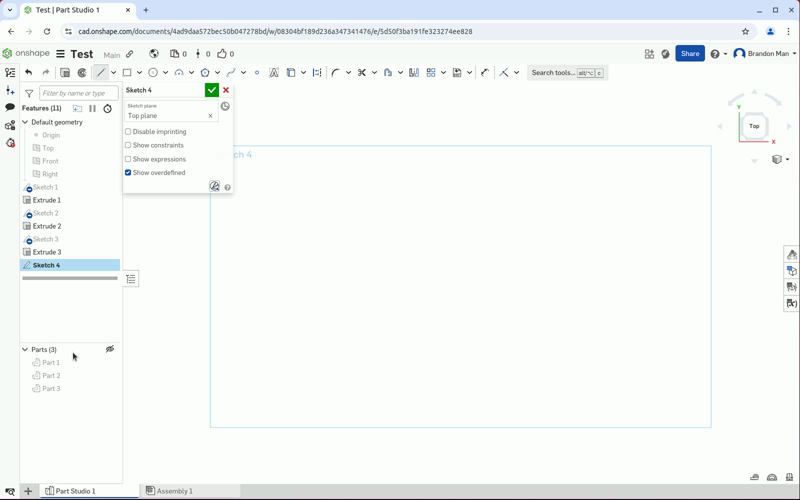
key_down(shift)
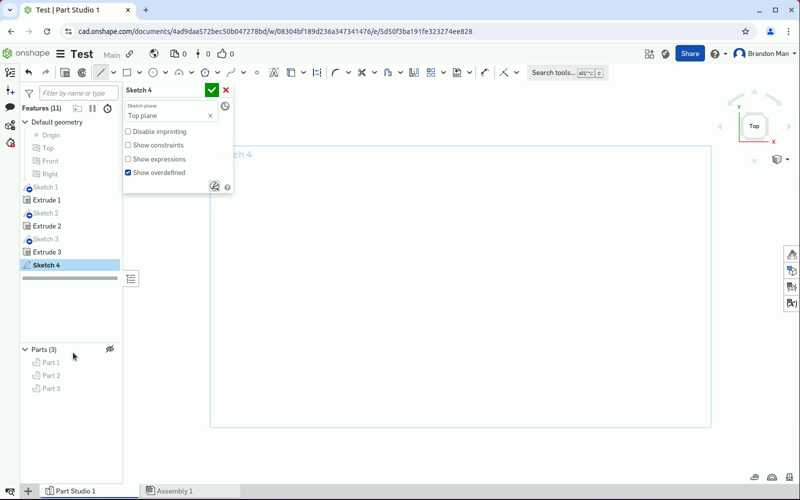
mouse_move(372, 219)
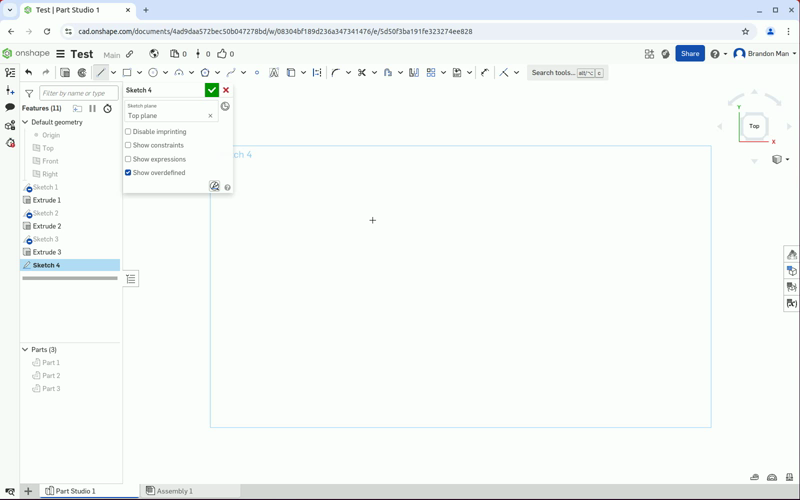
click(372, 219)
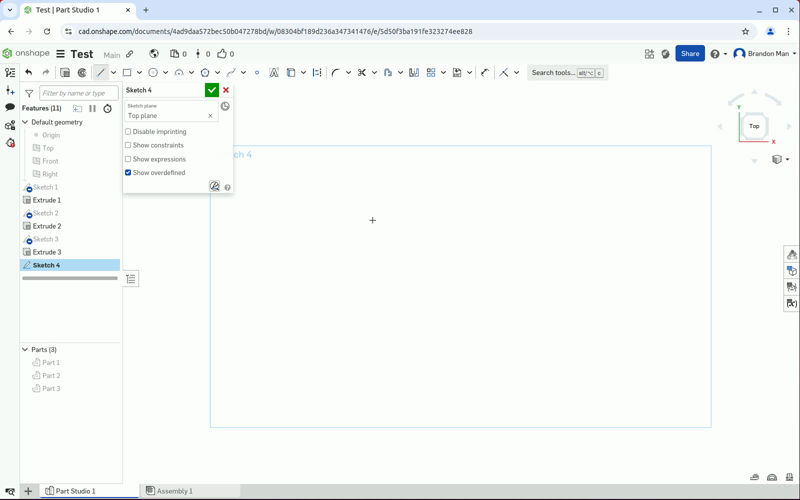
key_up(shift)
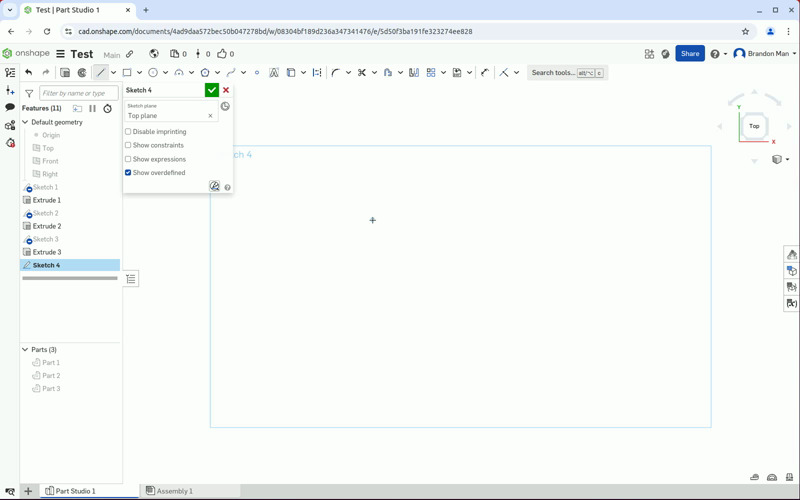
key_down(shift)
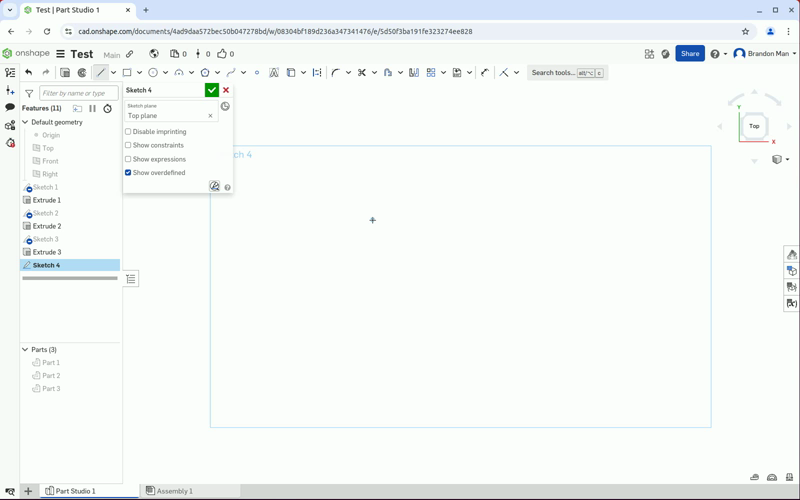
mouse_move(402, 219)
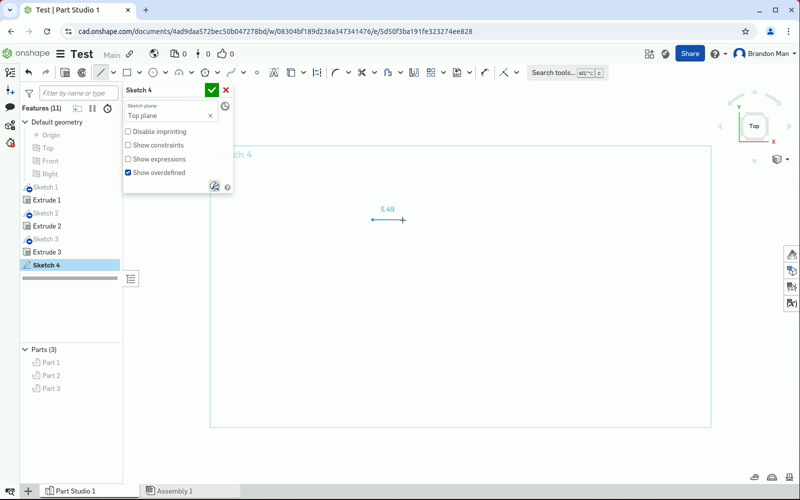
mouse_move(377, 219)
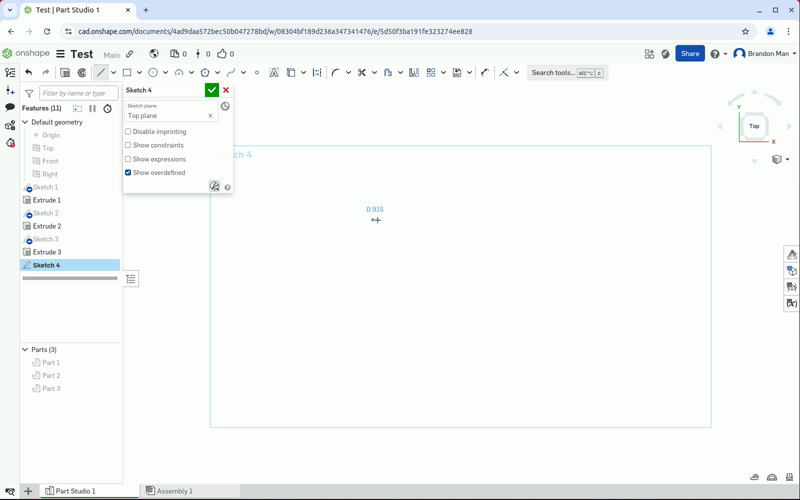
scroll(6)
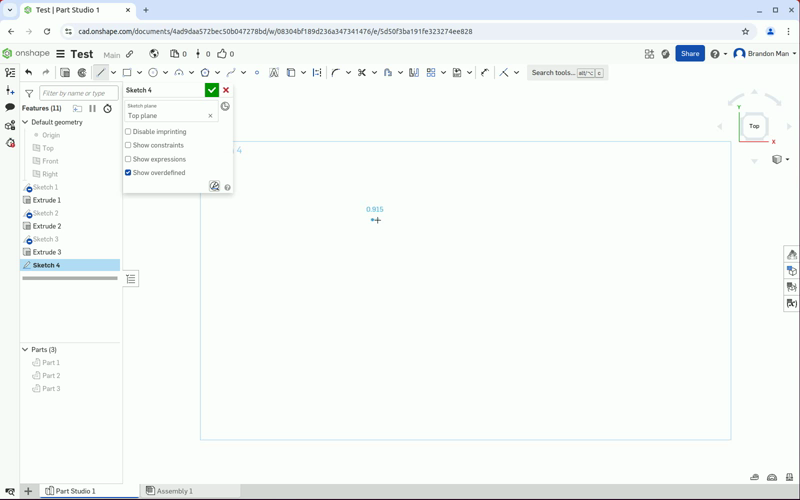
scroll(6)
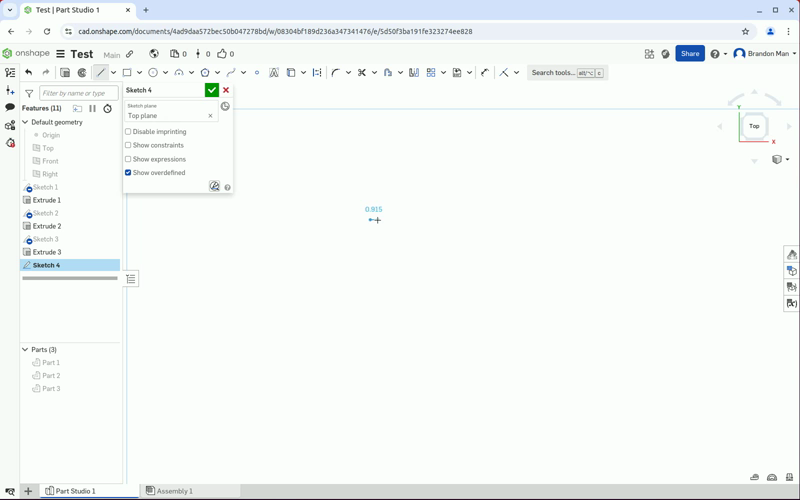
scroll(6)
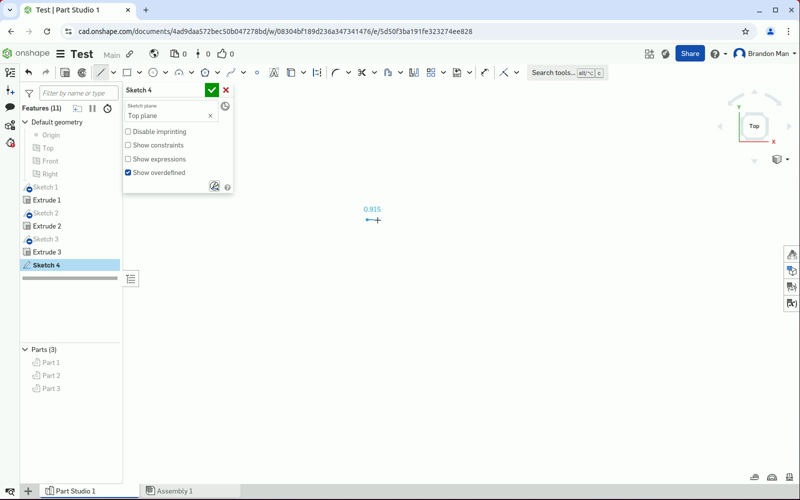
scroll(6)
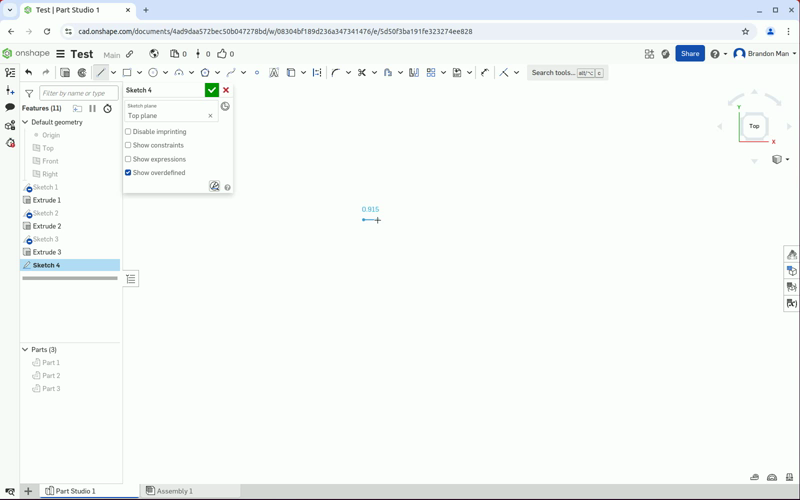
scroll(6)
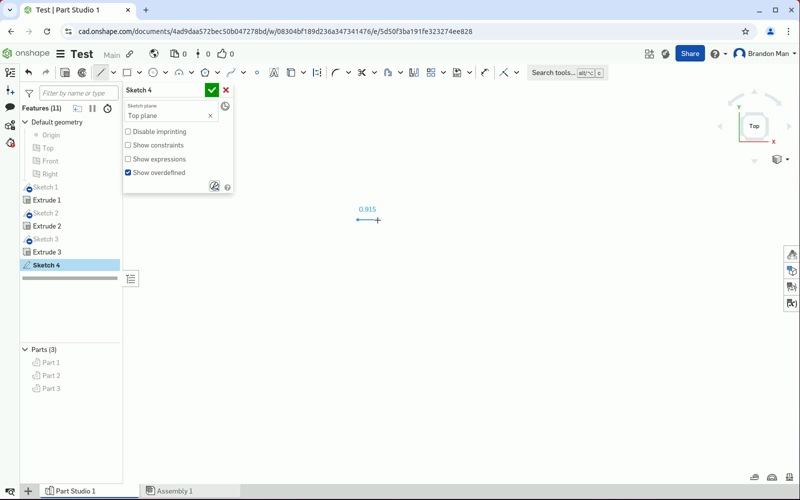
scroll(6)
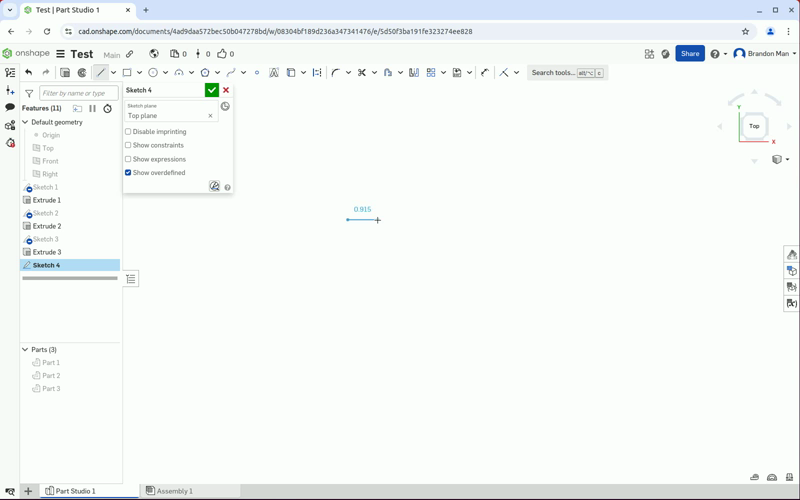
scroll(6)
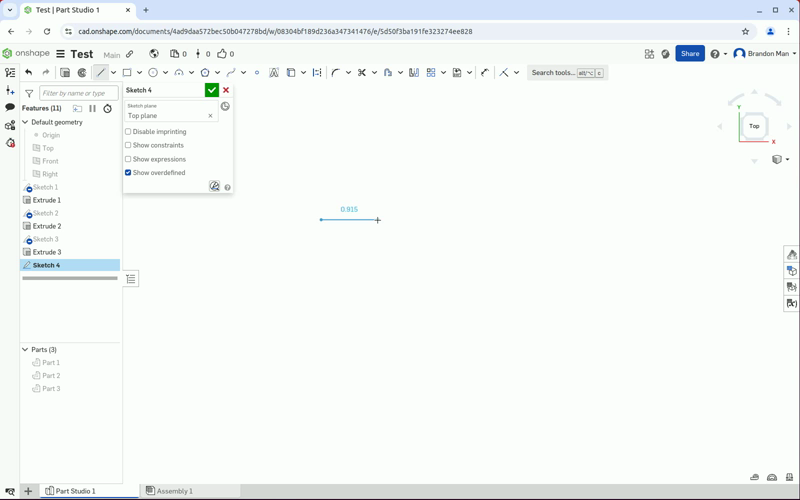
click(377, 219)
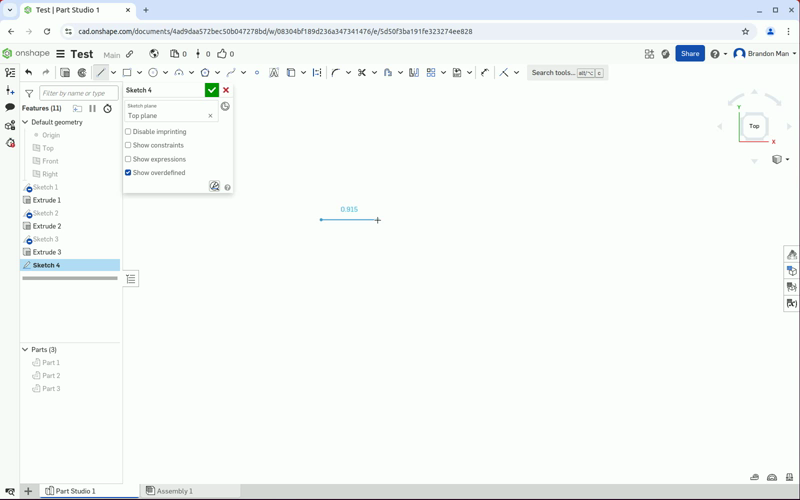
scroll(-6)
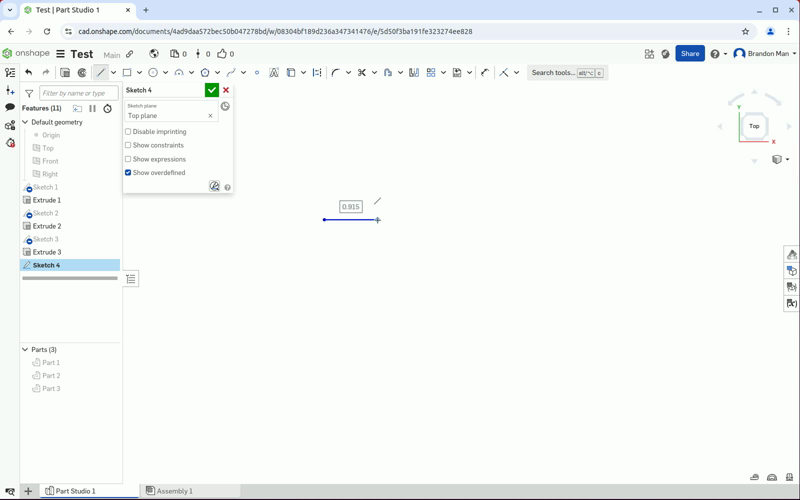
scroll(-6)
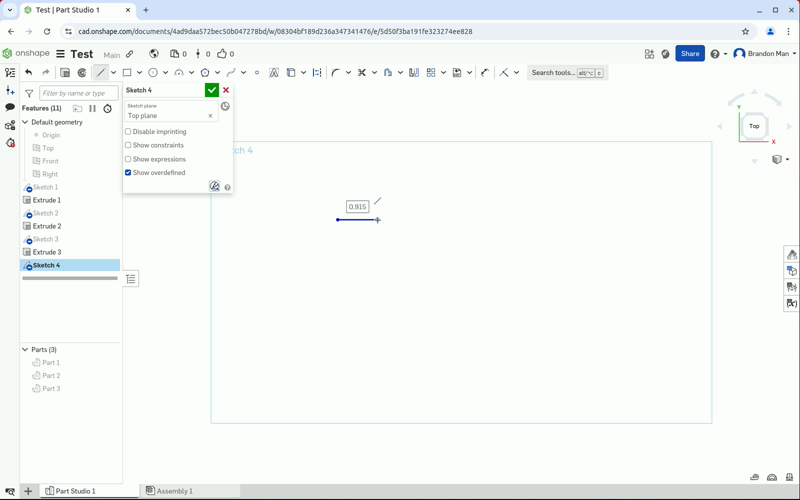
scroll(-6)
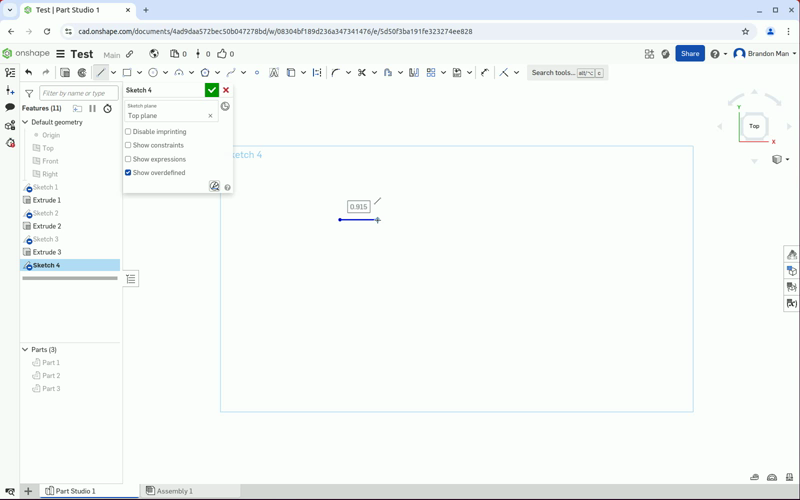
scroll(-6)
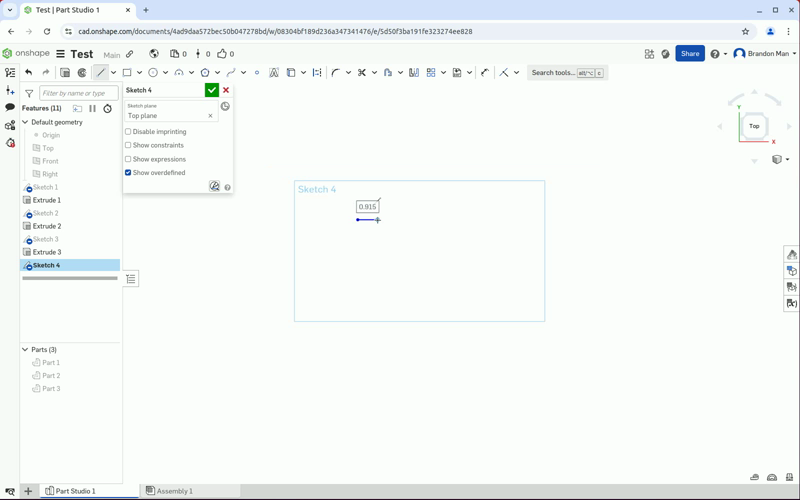
scroll(-6)
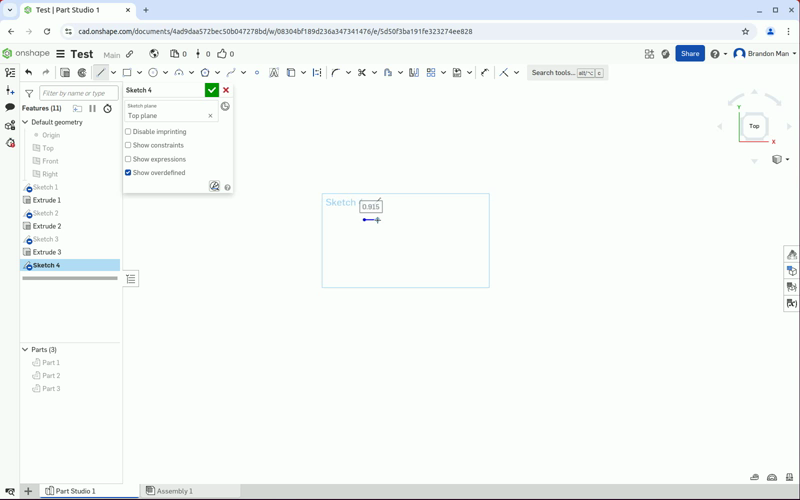
scroll(-6)
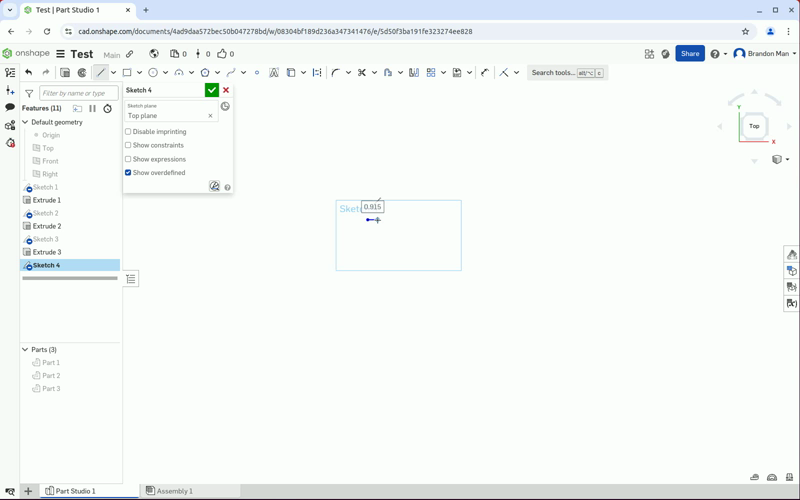
scroll(-6)
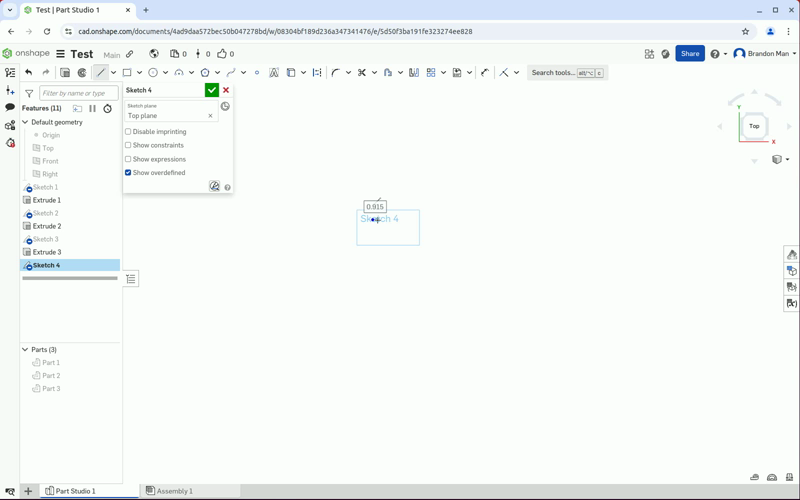
key_up(shift)
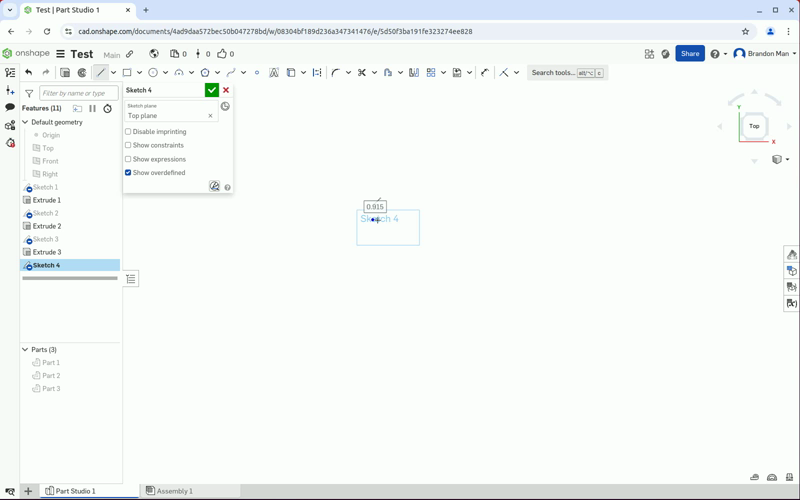
key_down(shift)
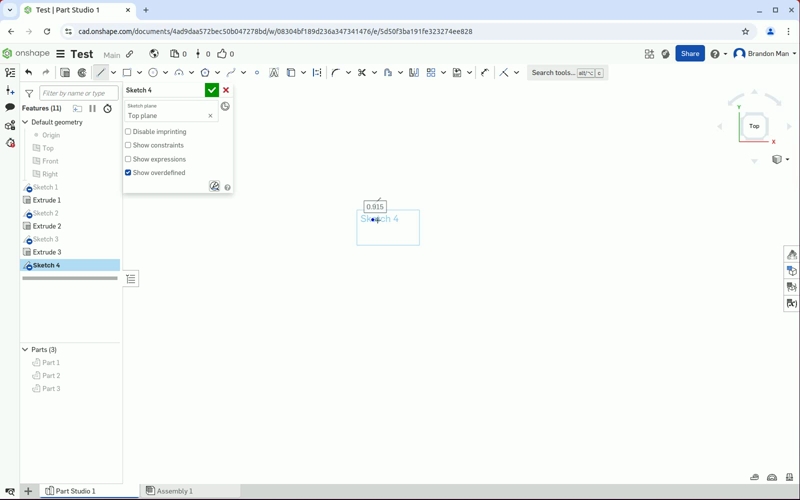
mouse_move(407, 219)
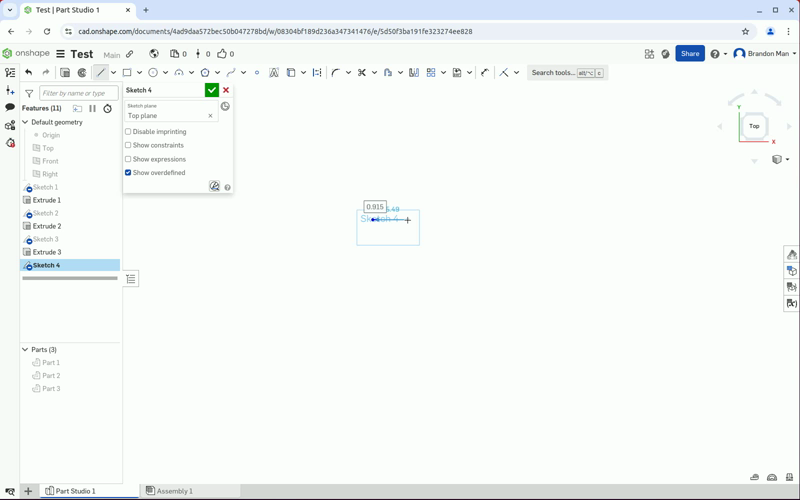
mouse_move(377, 210)
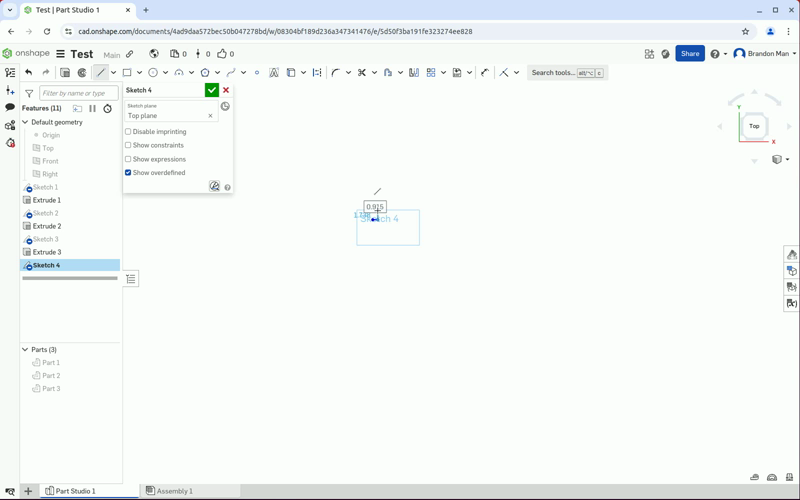
click(377, 210)
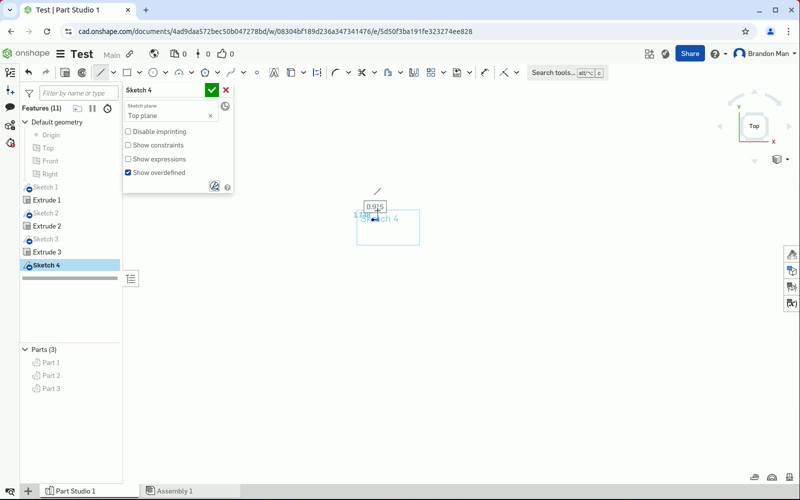
key_up(shift)
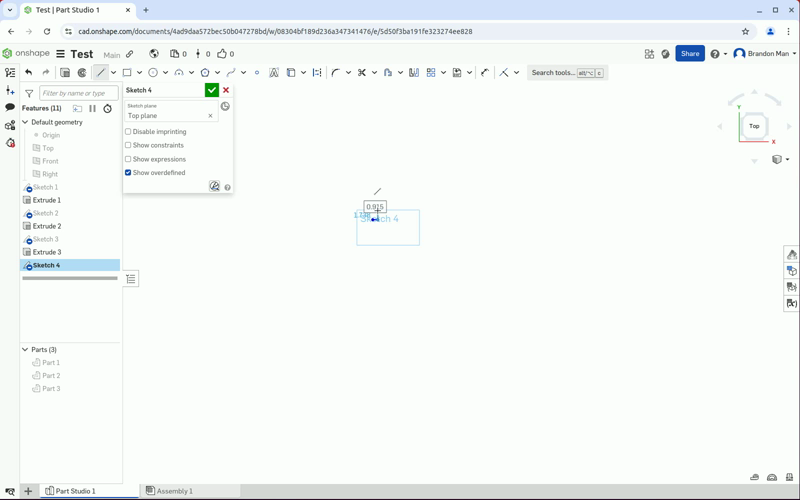
key_down(shift)
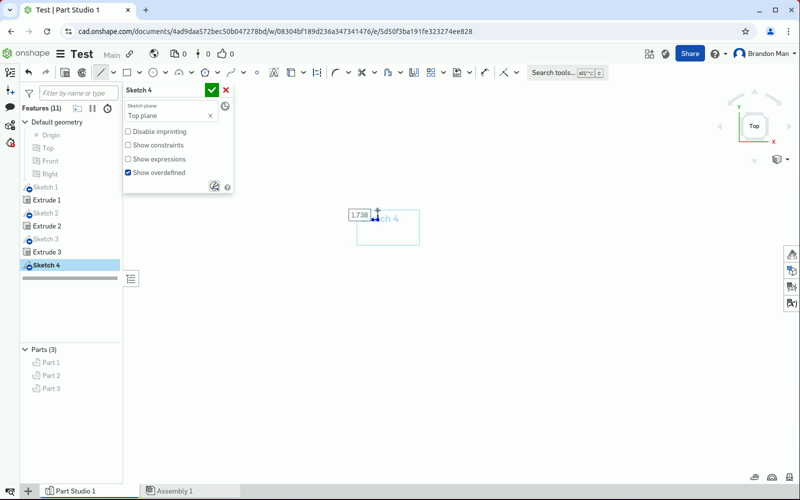
mouse_move(407, 210)
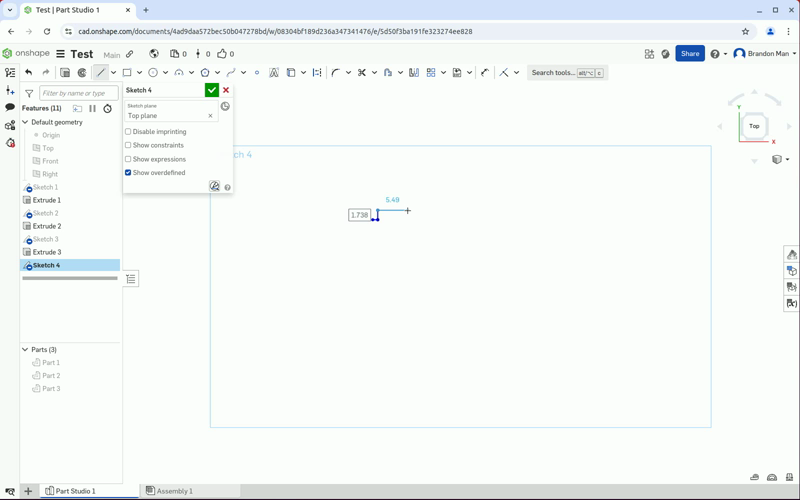
mouse_move(372, 210)
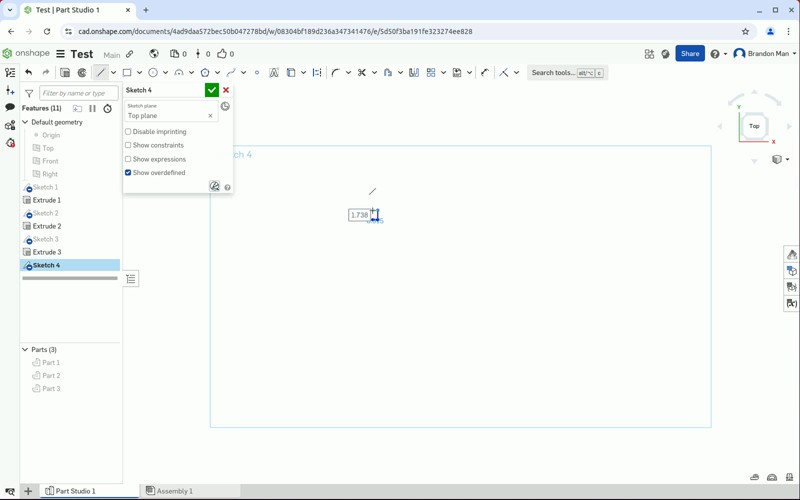
scroll(6)
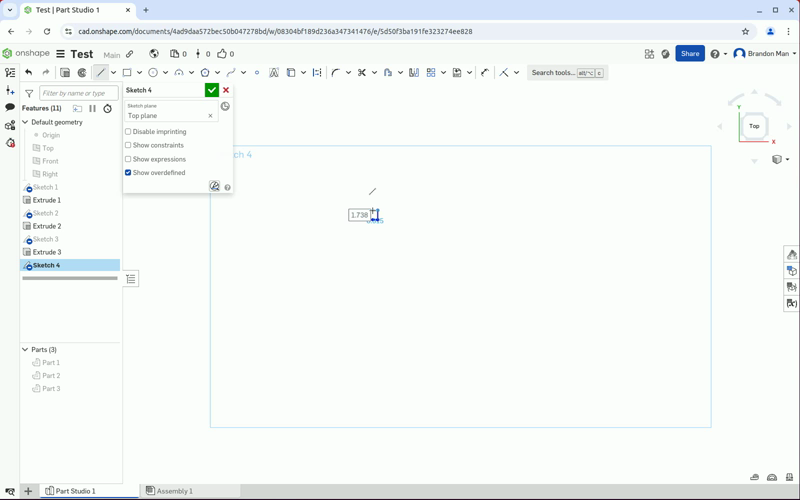
scroll(6)
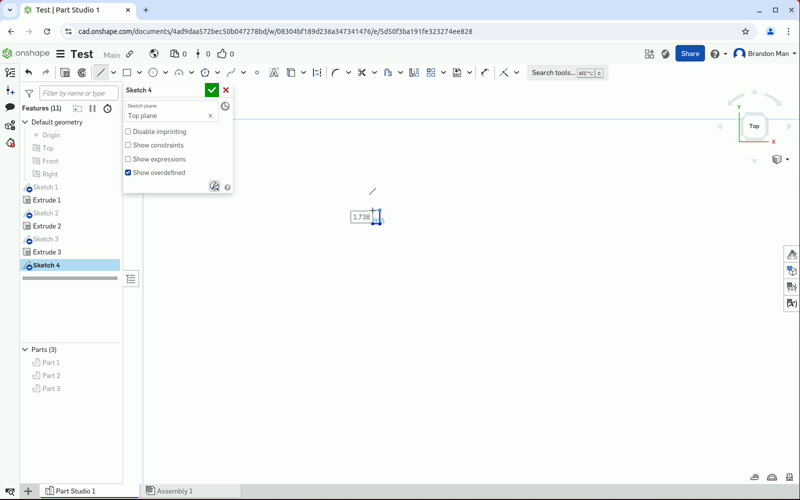
scroll(6)
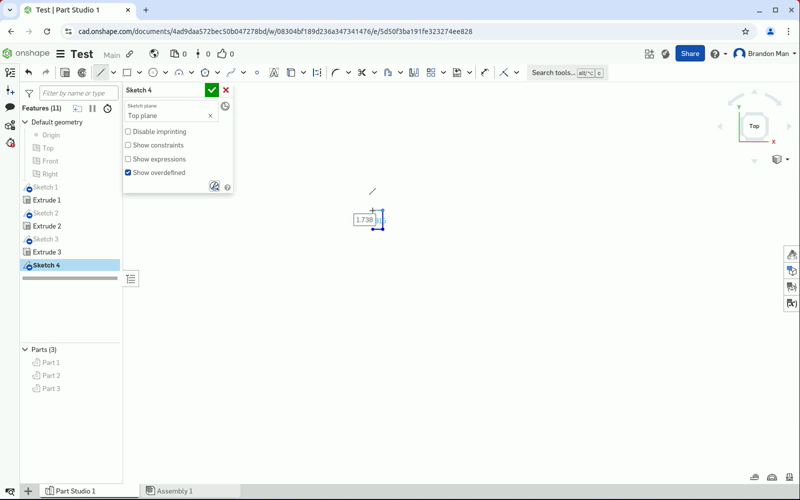
scroll(6)
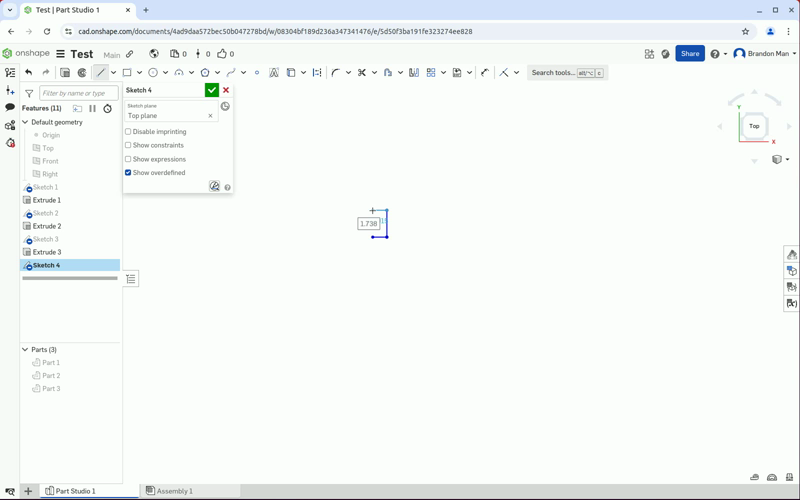
scroll(6)
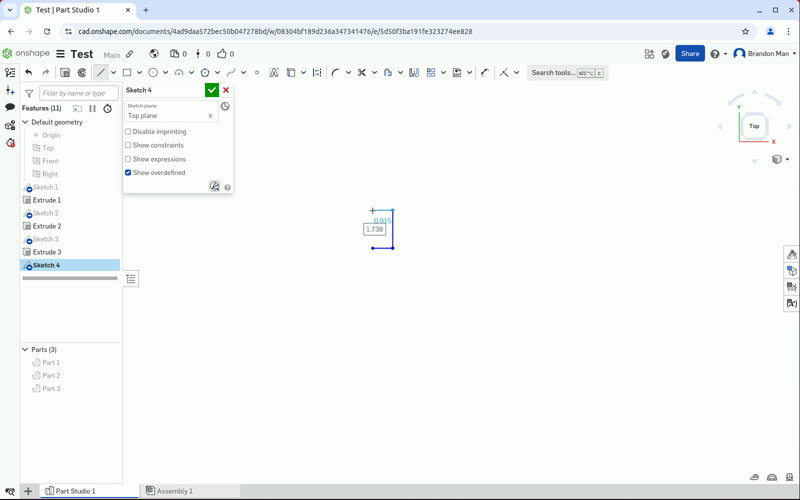
scroll(6)
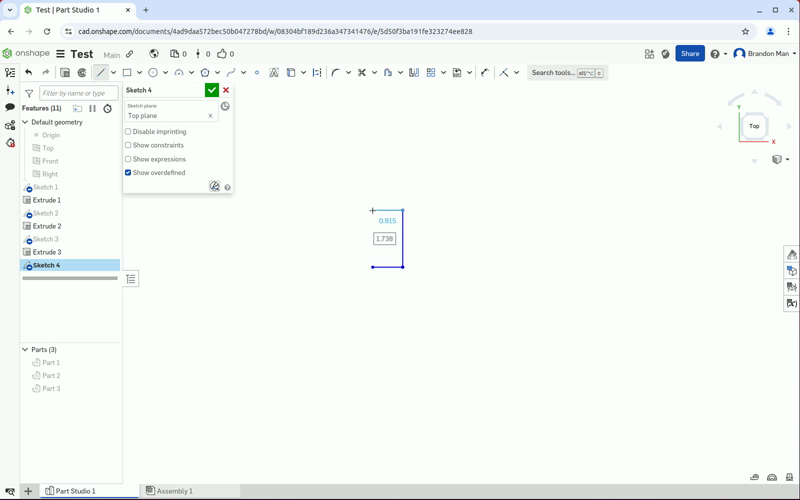
scroll(6)
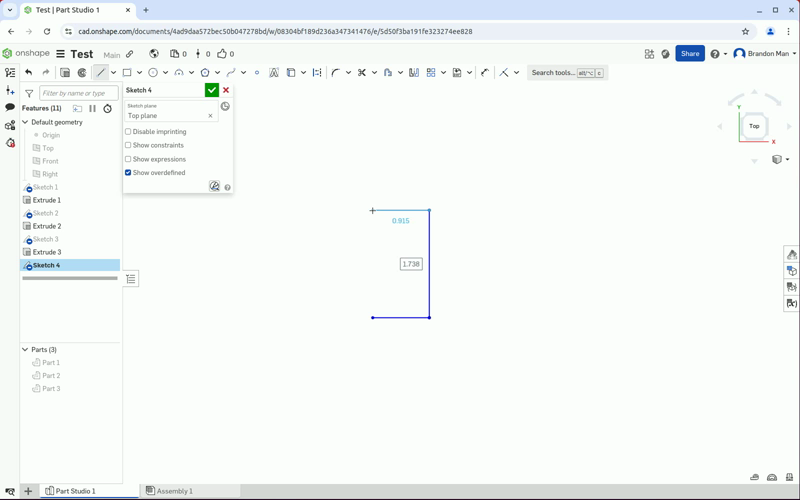
click(372, 210)
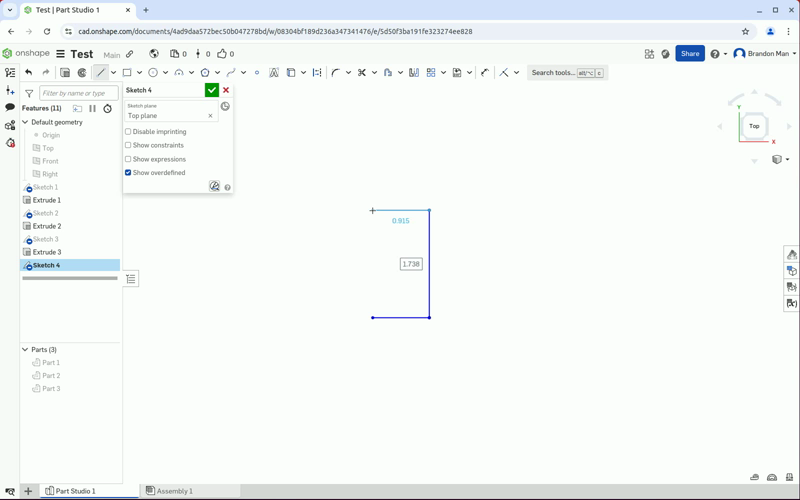
scroll(-6)
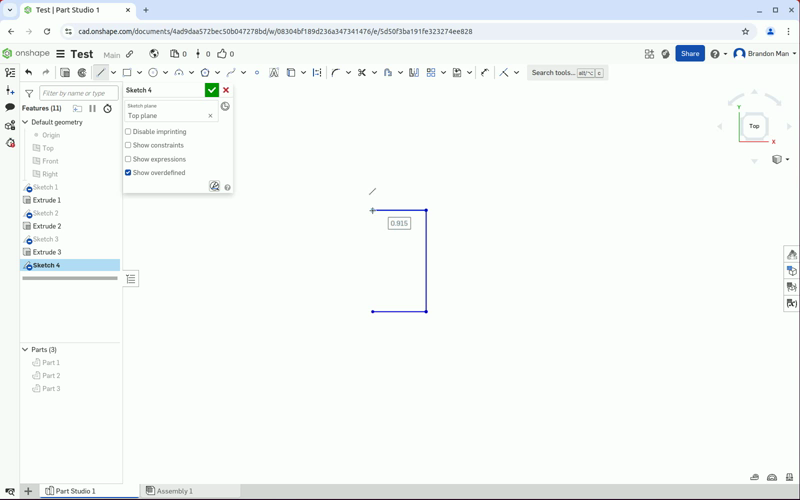
scroll(-6)
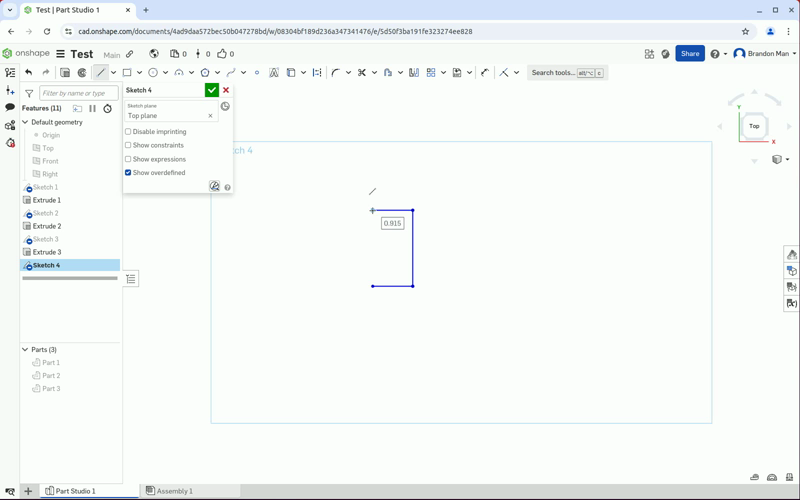
scroll(-6)
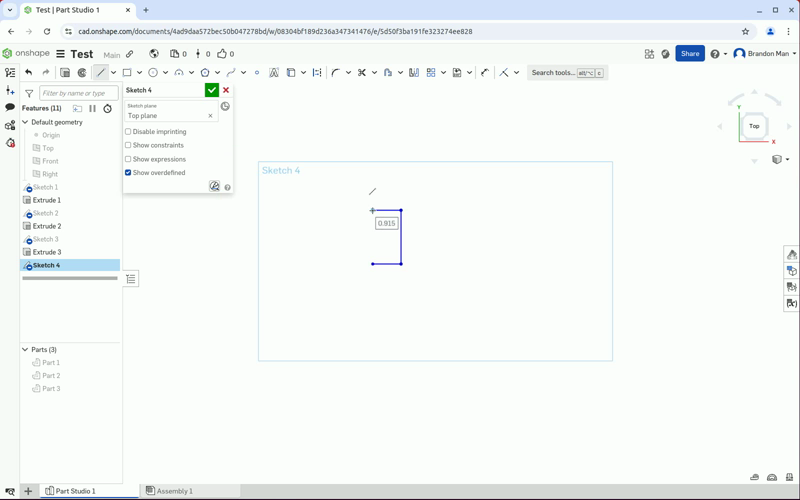
scroll(-6)
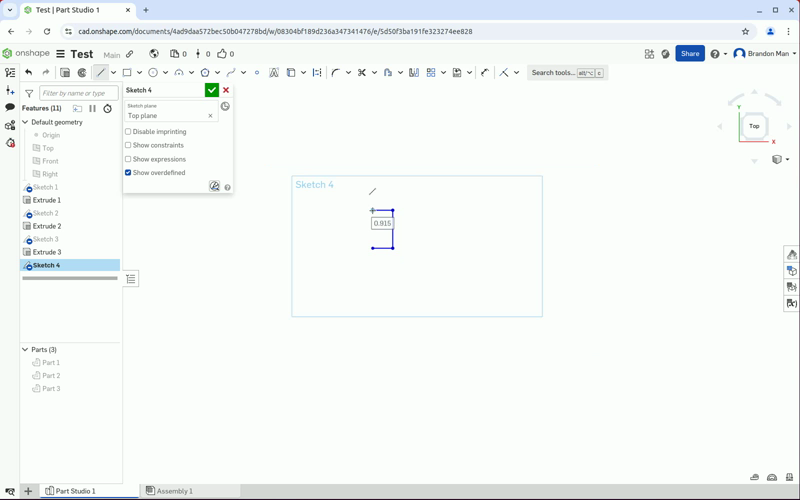
scroll(-6)
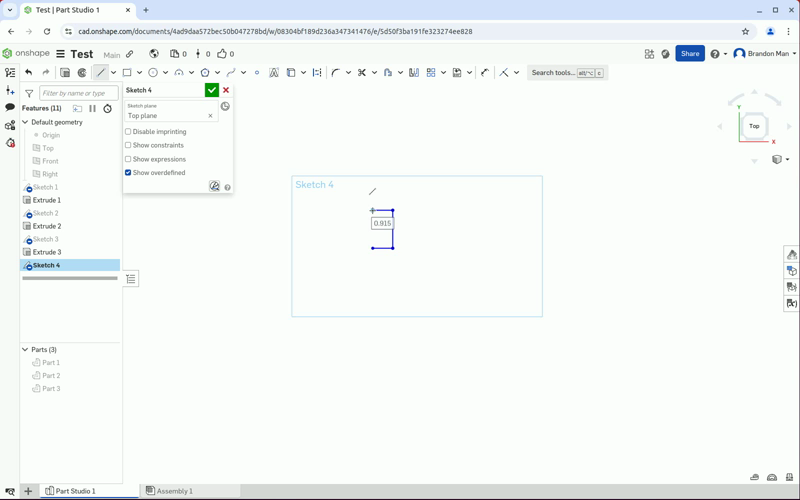
scroll(-6)
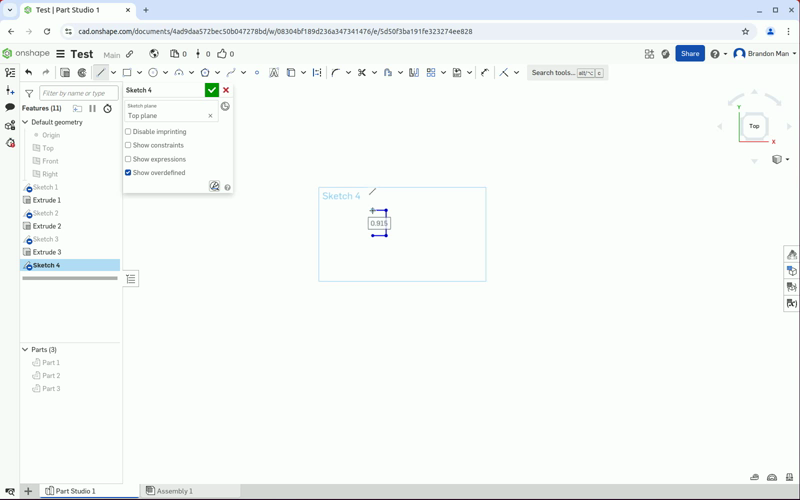
scroll(-6)
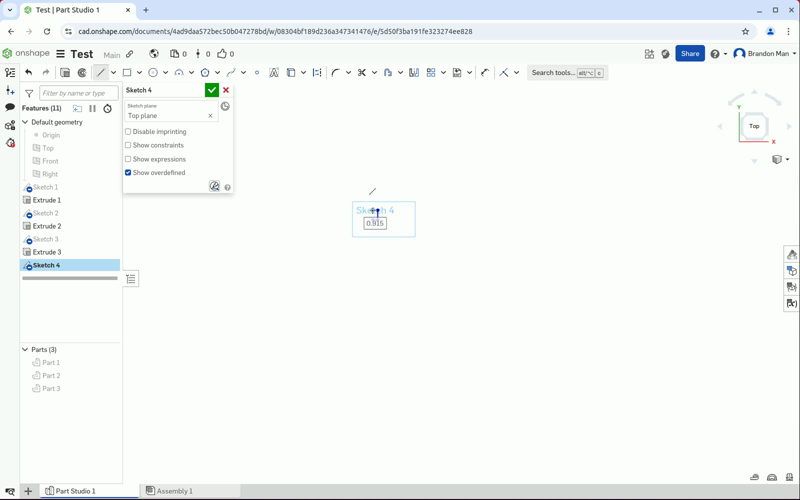
key_up(shift)
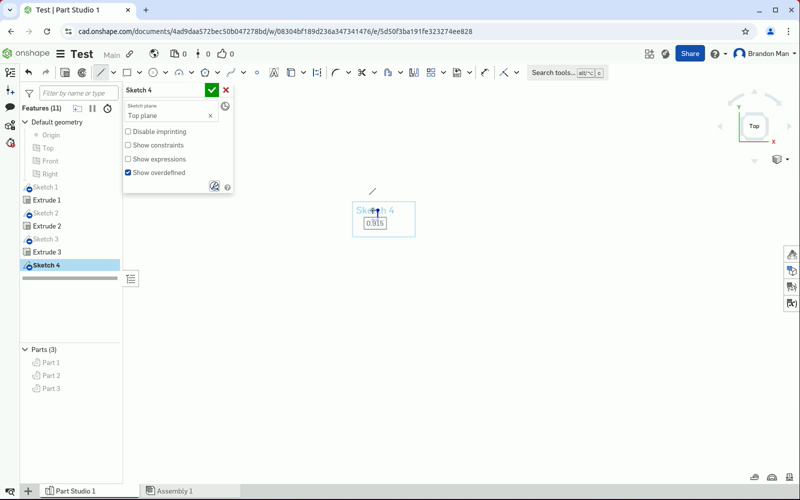
mouse_move(402, 210)
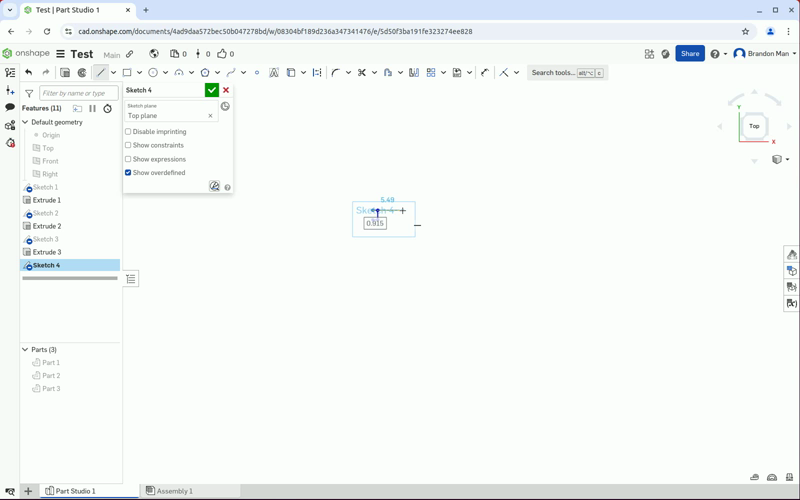
key_down(shift)
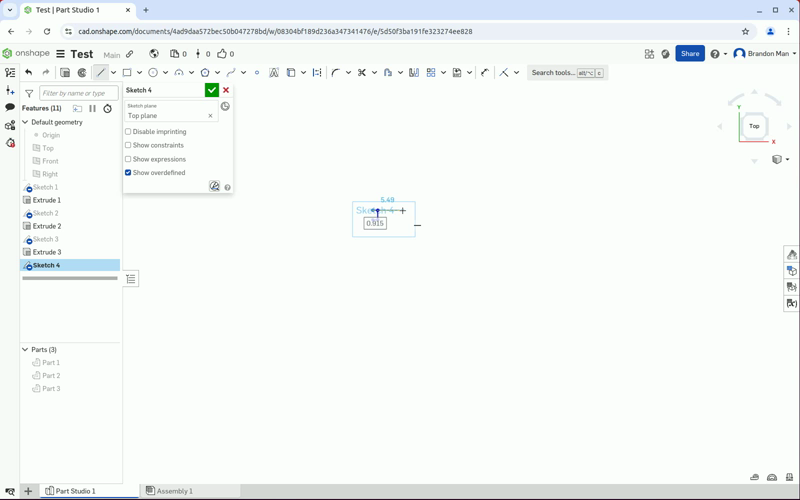
mouse_move(372, 219)
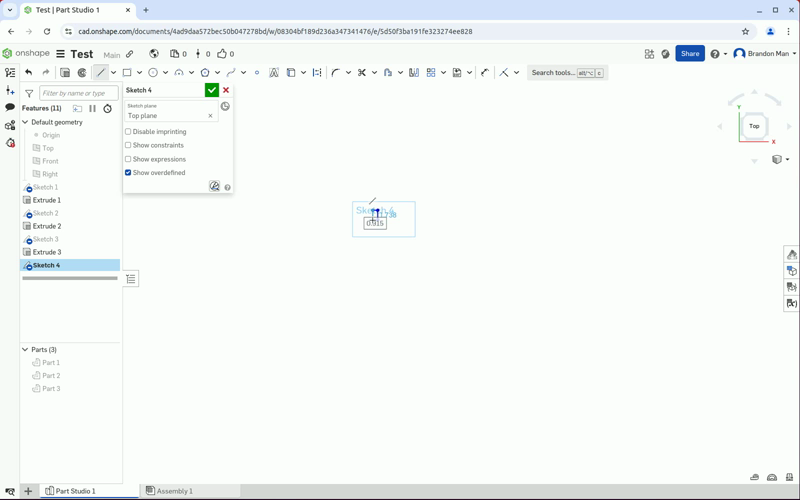
key_up(shift)
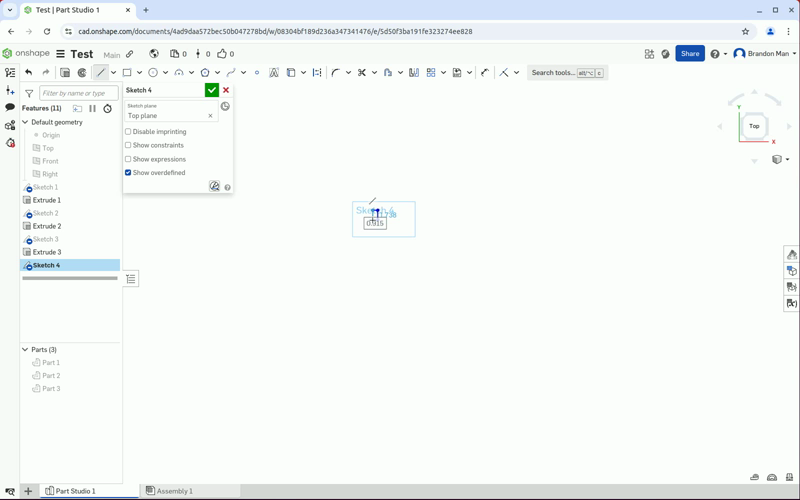
click(372, 219)
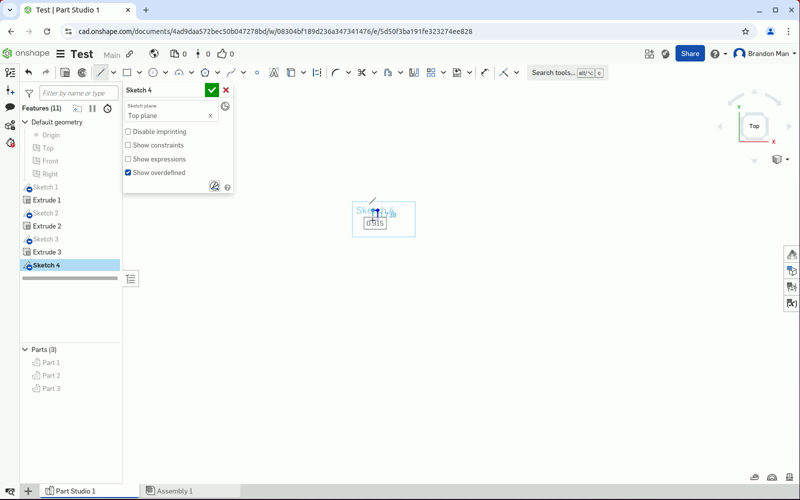
key(esc)
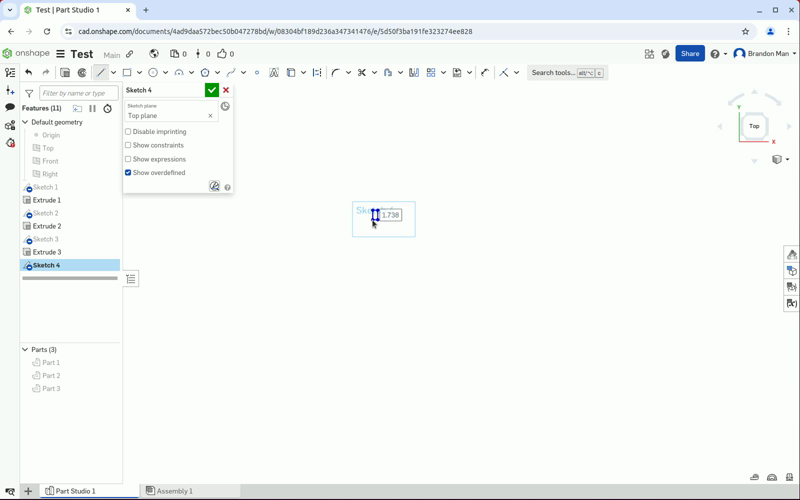
mouse_move(374, 216)
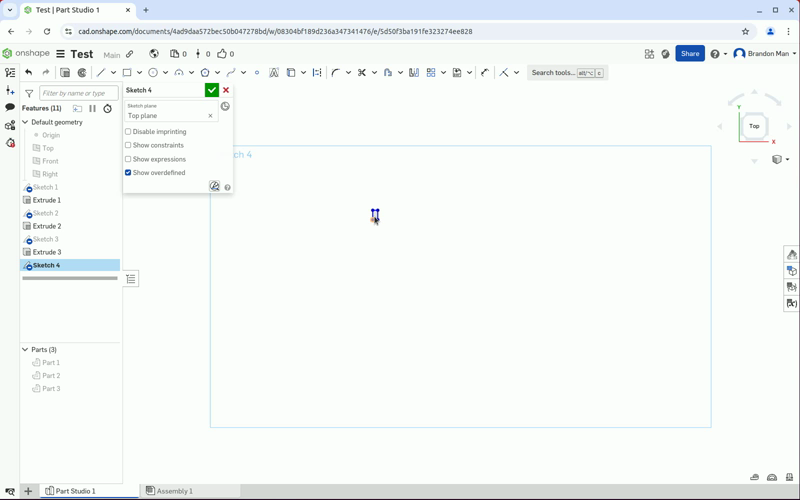
scroll(6)
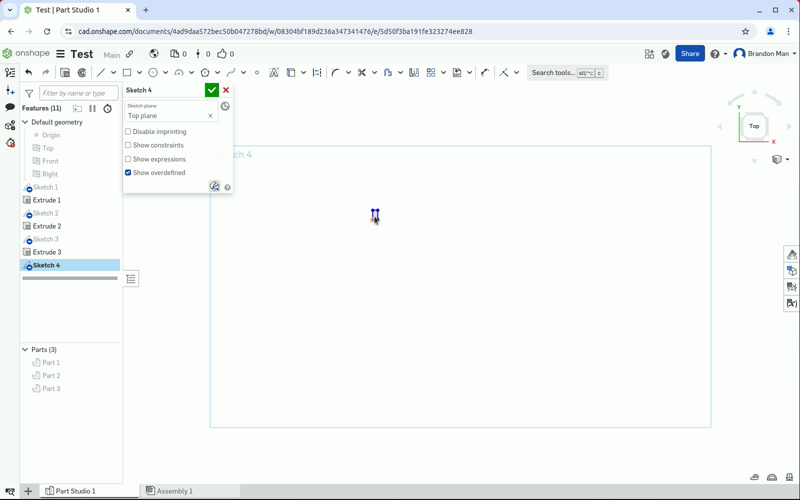
scroll(6)
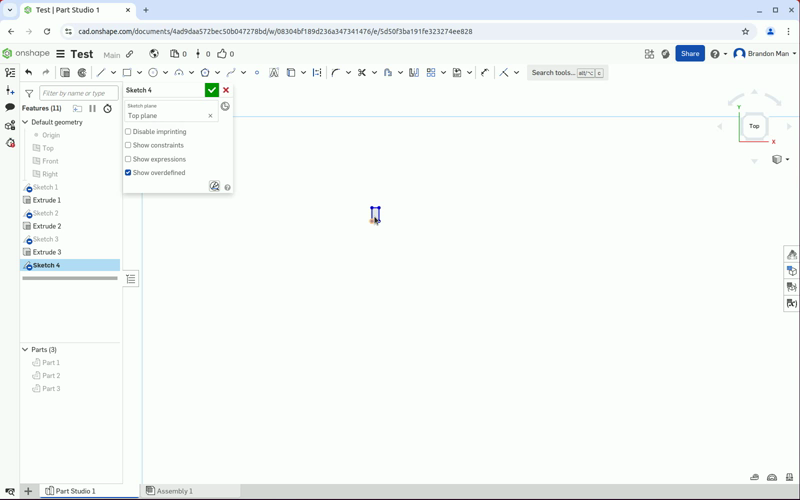
scroll(6)
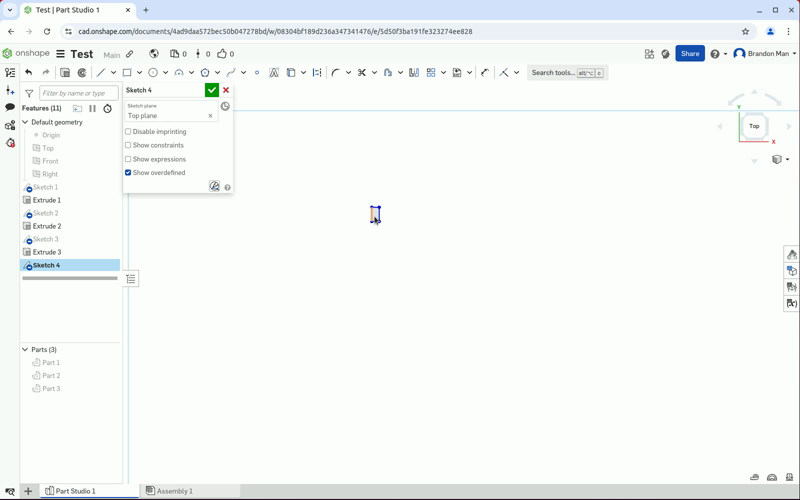
scroll(6)
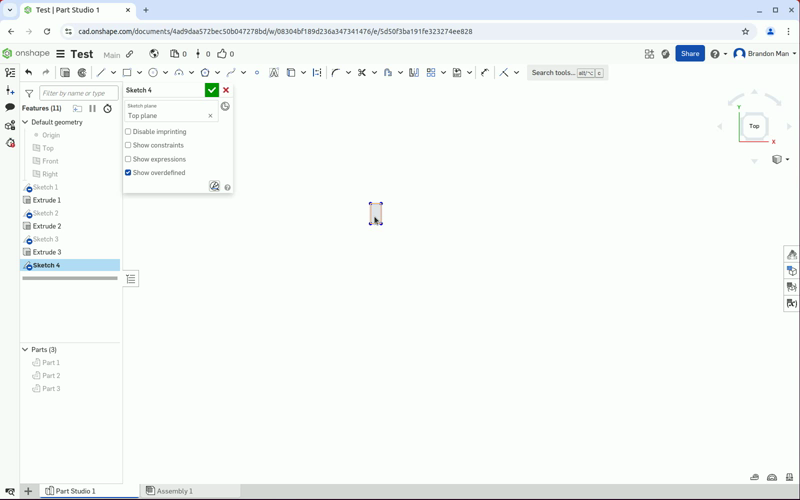
scroll(6)
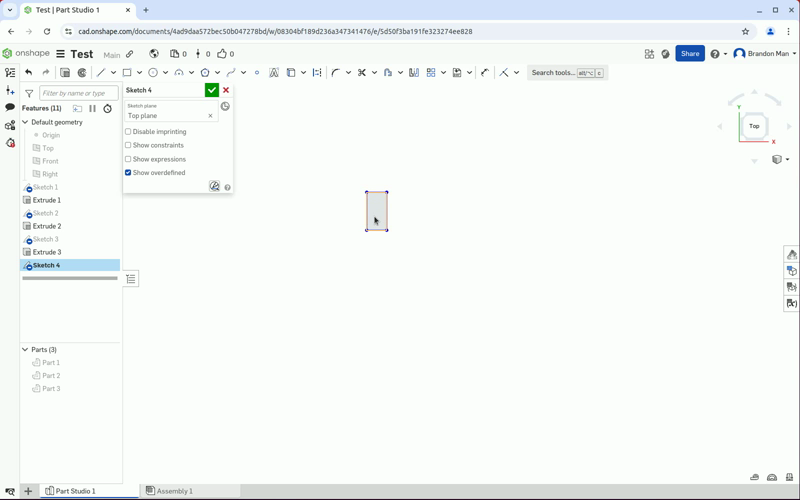
scroll(6)
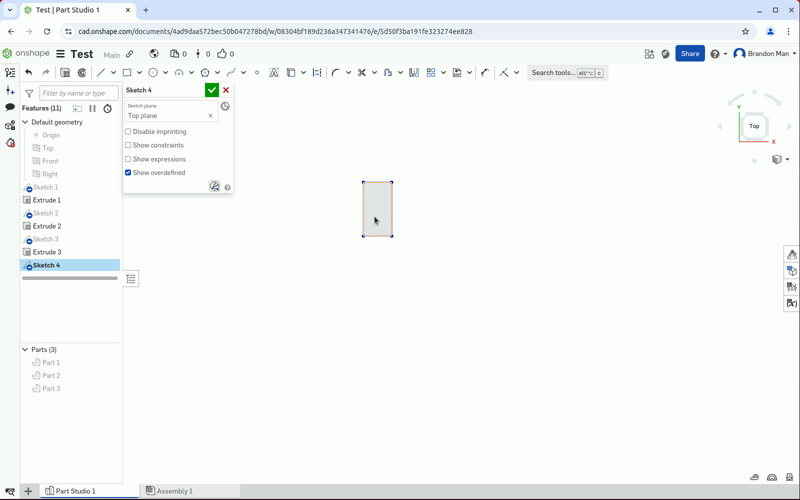
scroll(6)
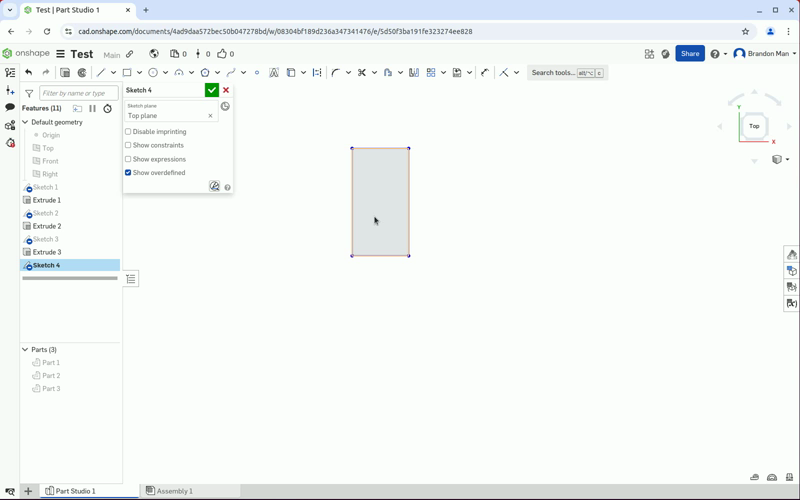
click(374, 216)
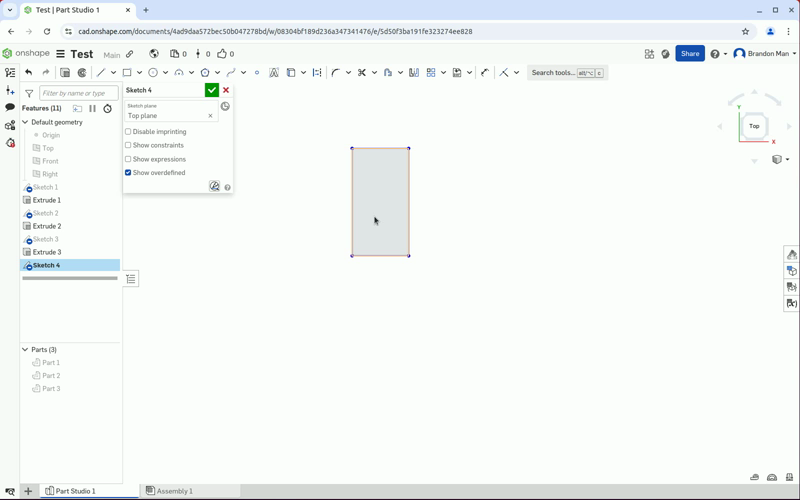
scroll(-6)
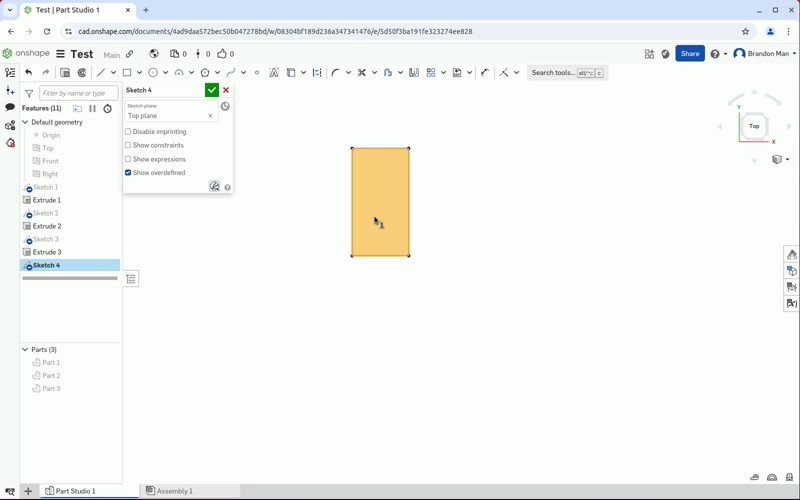
scroll(-6)
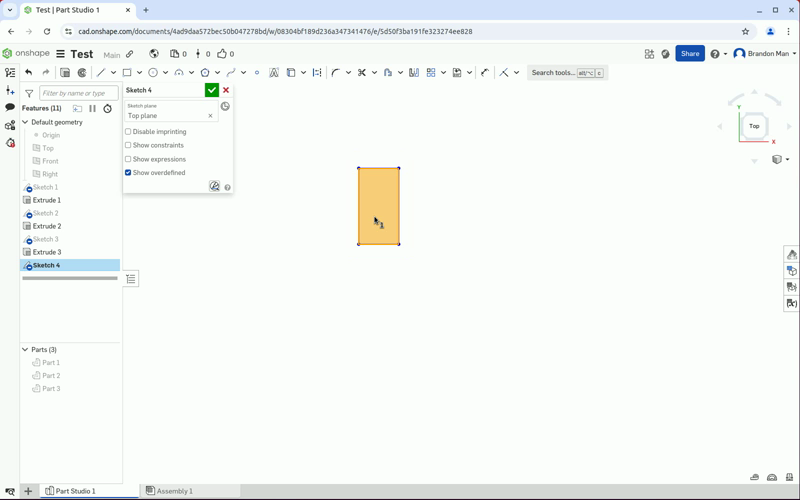
scroll(-6)
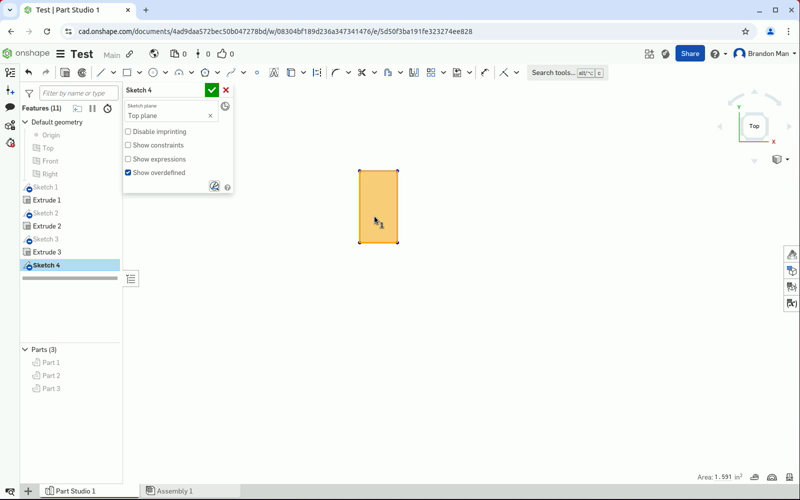
scroll(-6)
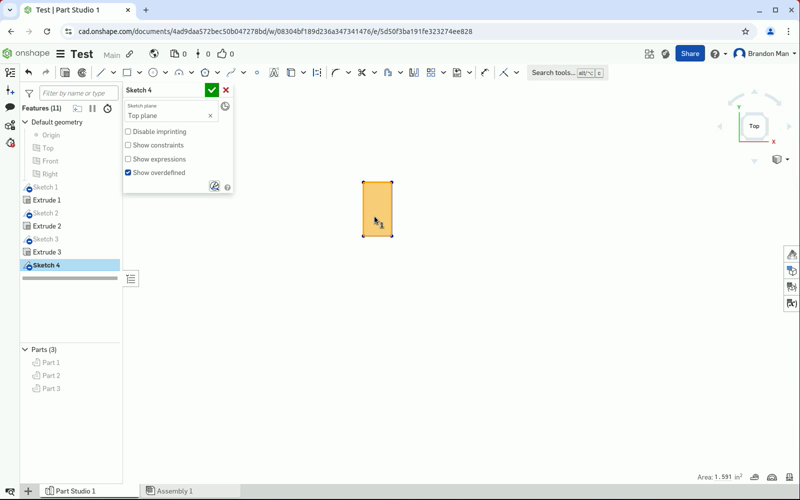
scroll(-6)
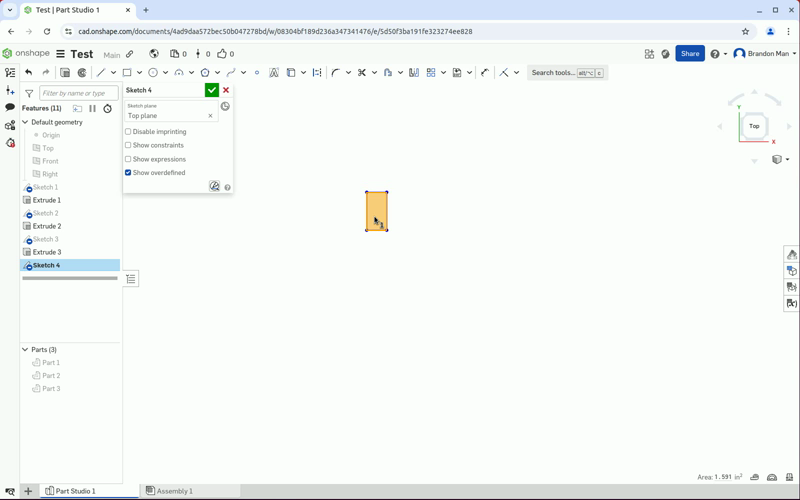
scroll(-6)
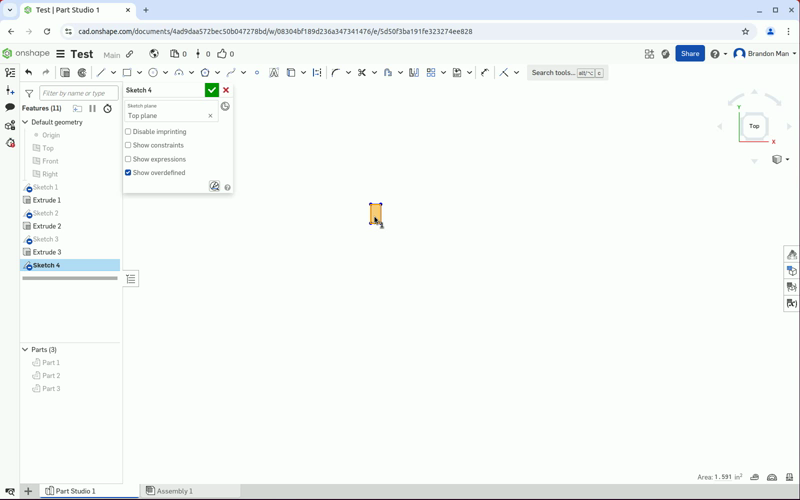
scroll(-6)
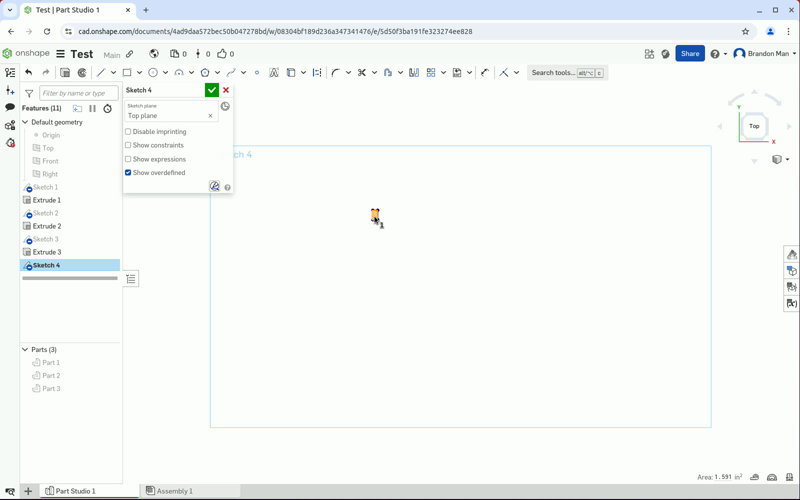
mouse_move(73, 352)
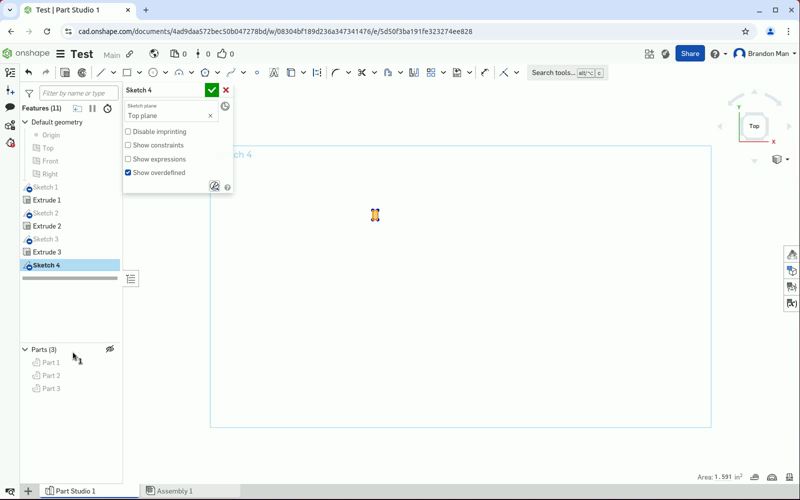
key(shift+y)
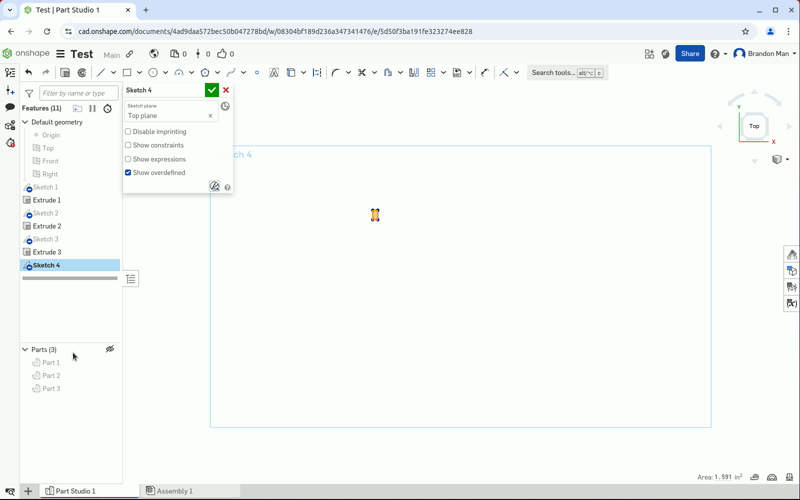
key(shift+e)
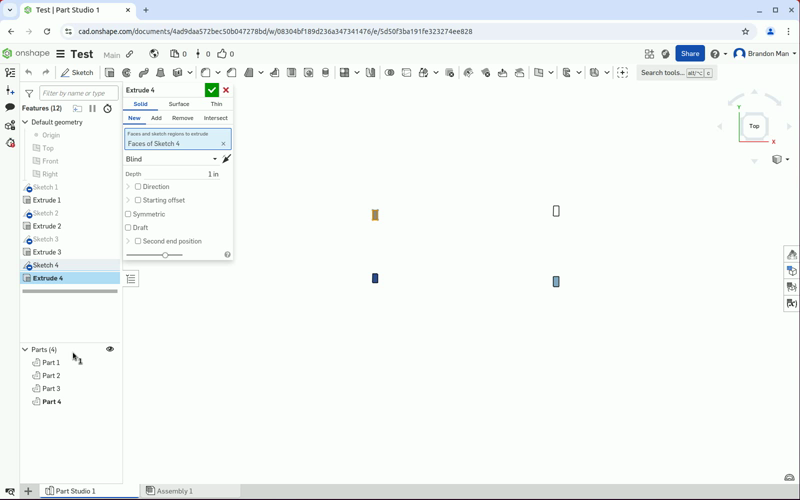
mouse_move(143, 106)
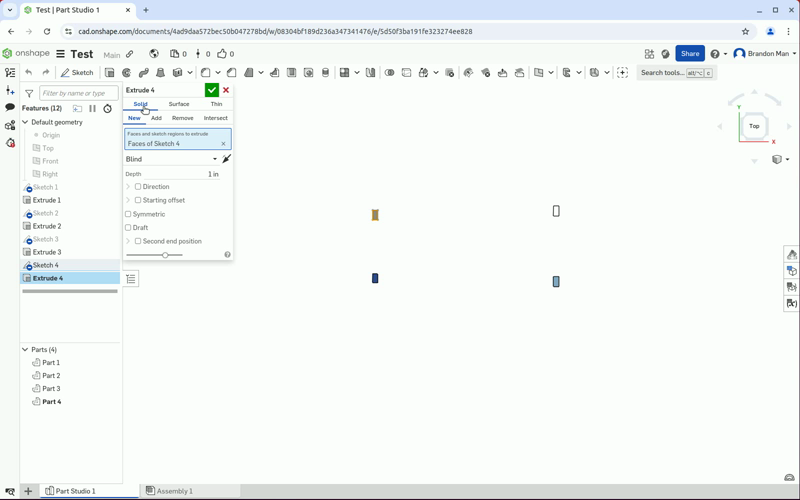
click(143, 106)
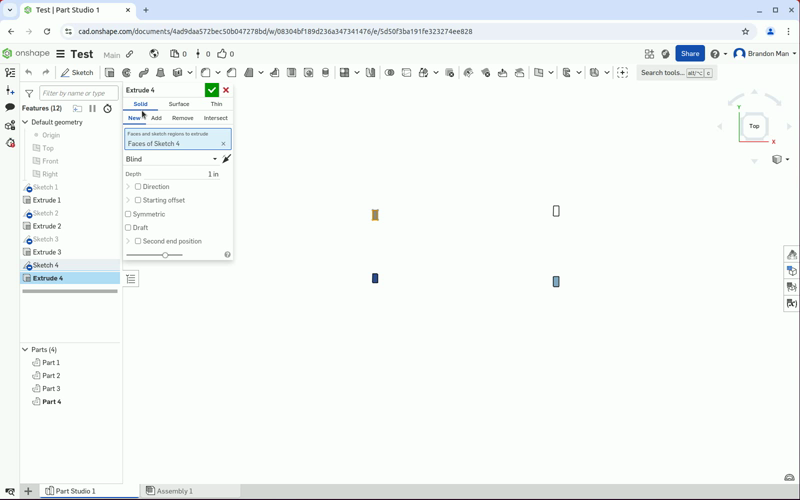
mouse_move(137, 120)
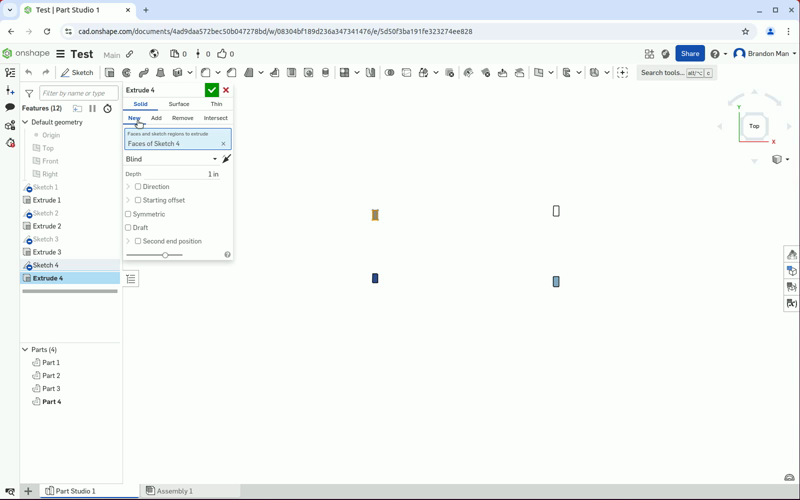
click(137, 120)
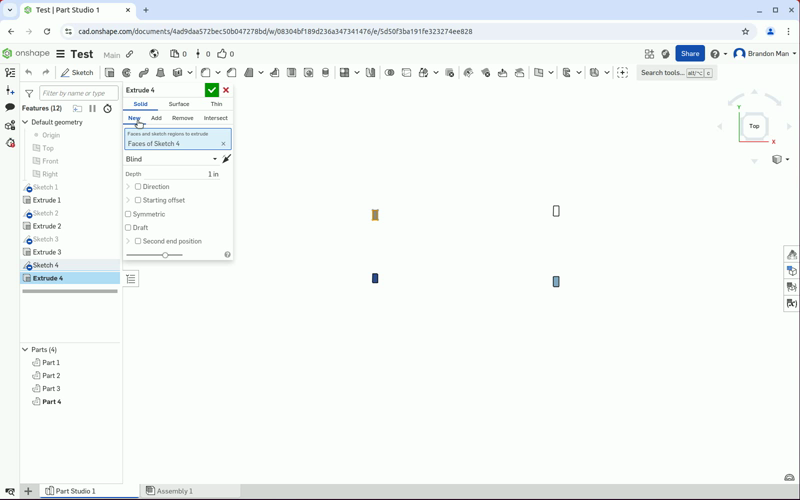
key(tab, 4)
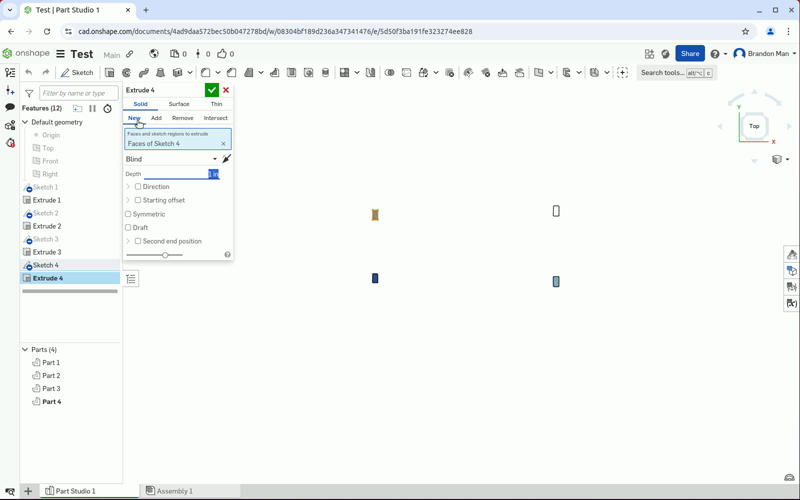
text(23.108)
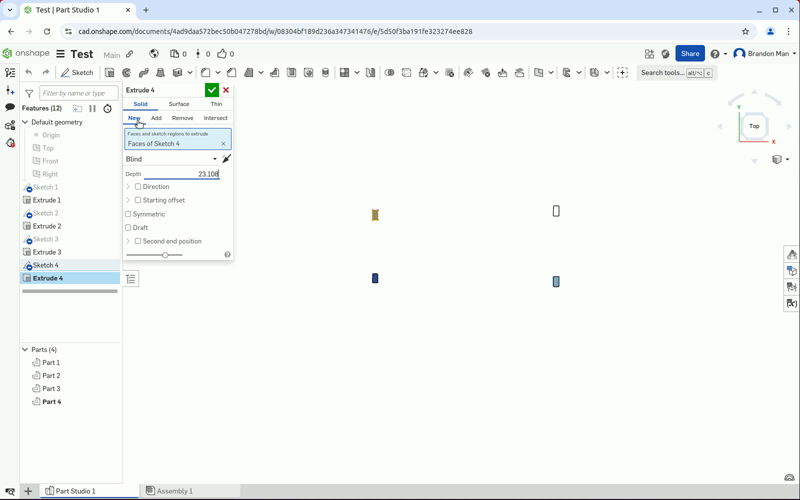
key(enter)
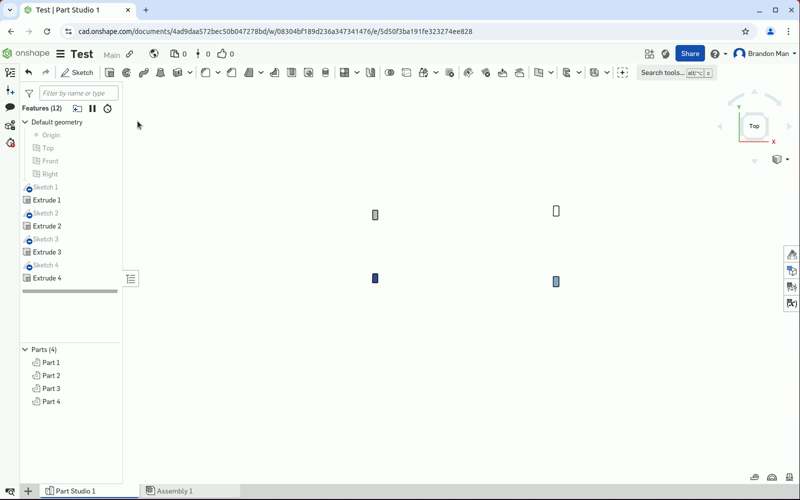
key(shift+h)
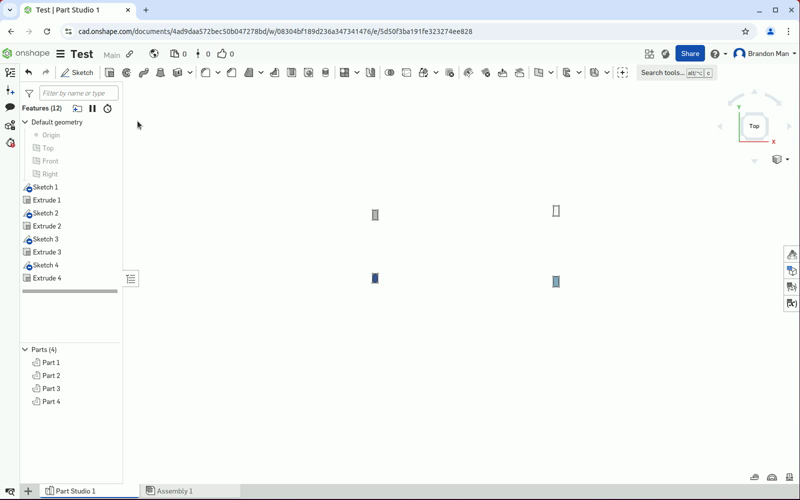
key(shift+h)
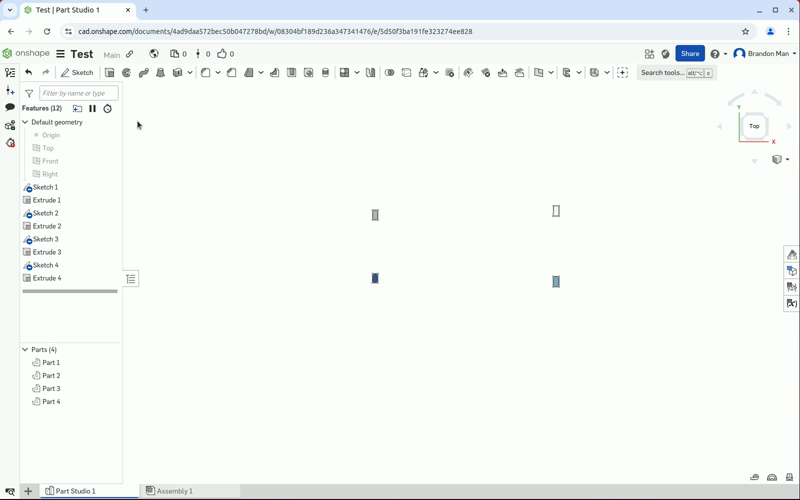
key(shift+7)
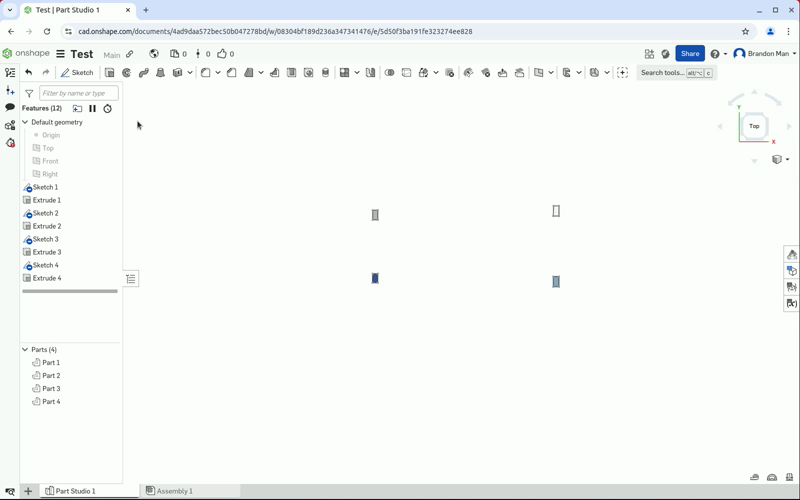
key(up, 3)
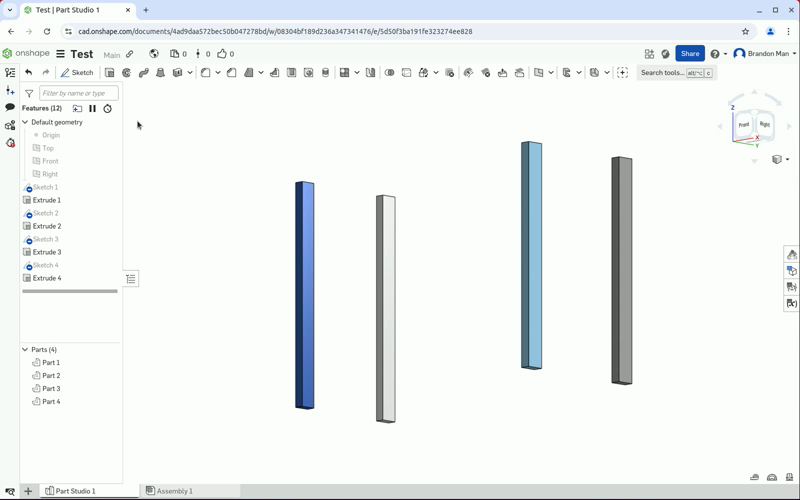
key(left, 3)
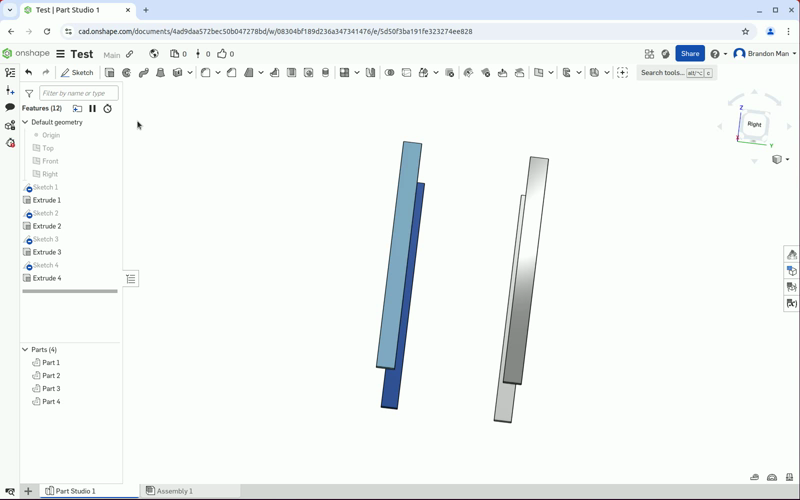
key(right, 3)
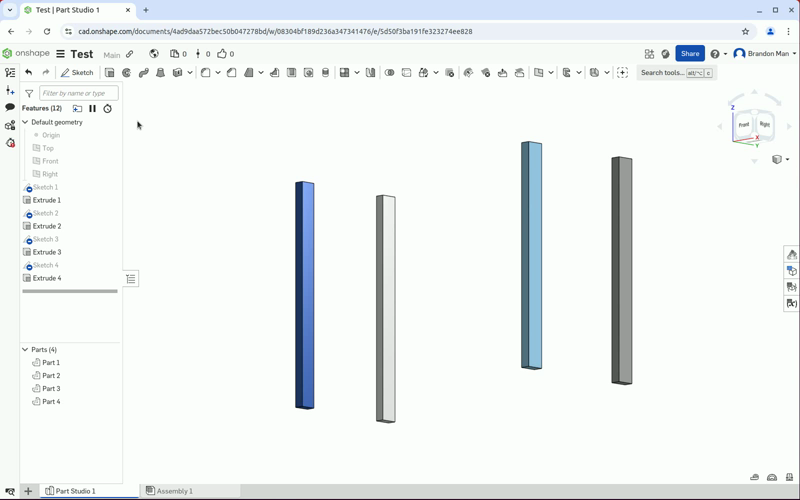
key(down, 3)
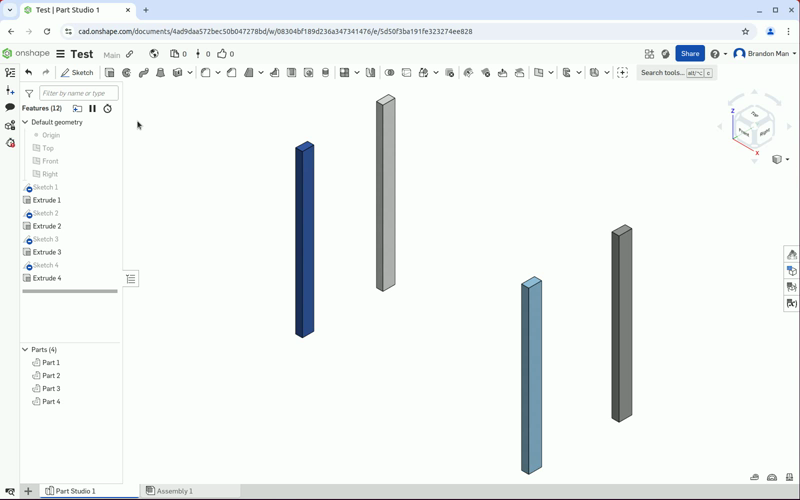
mouse_move(73, 189)
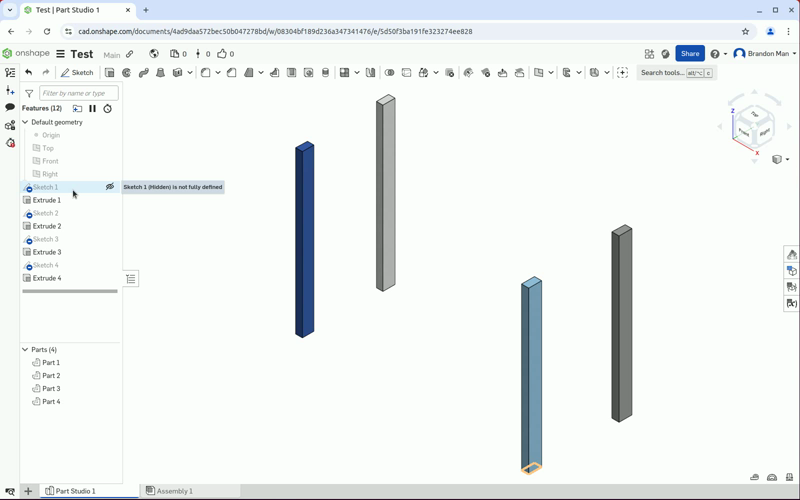
click(73, 189)